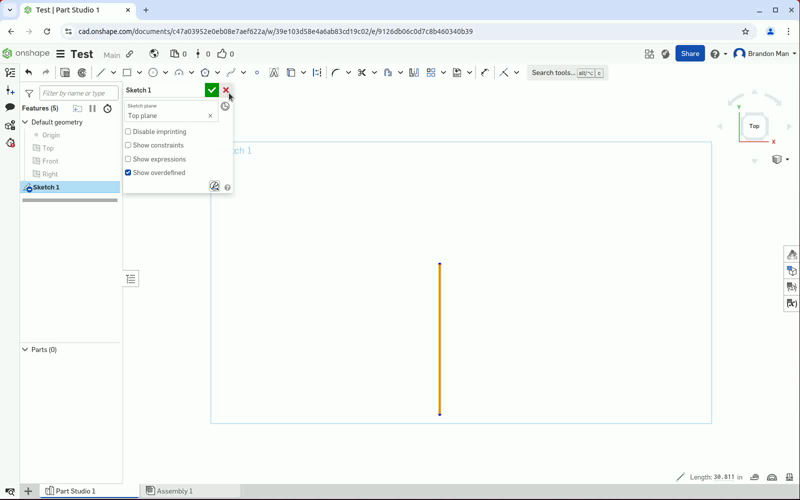
key(shift+h)
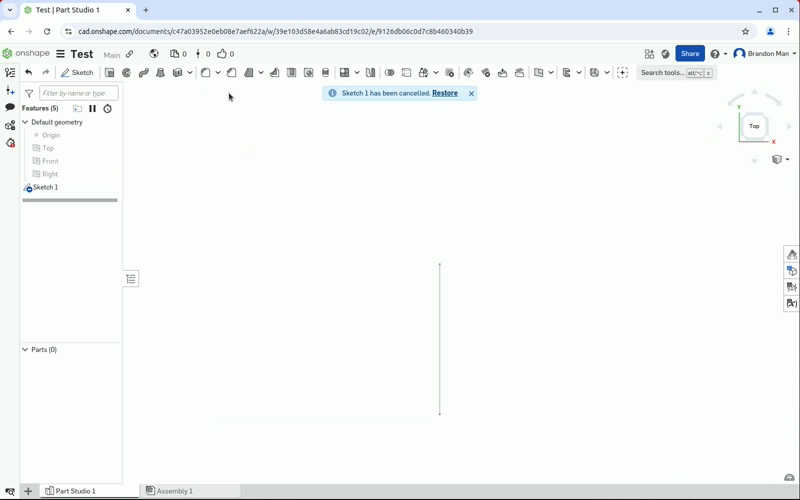
key(shift+s)
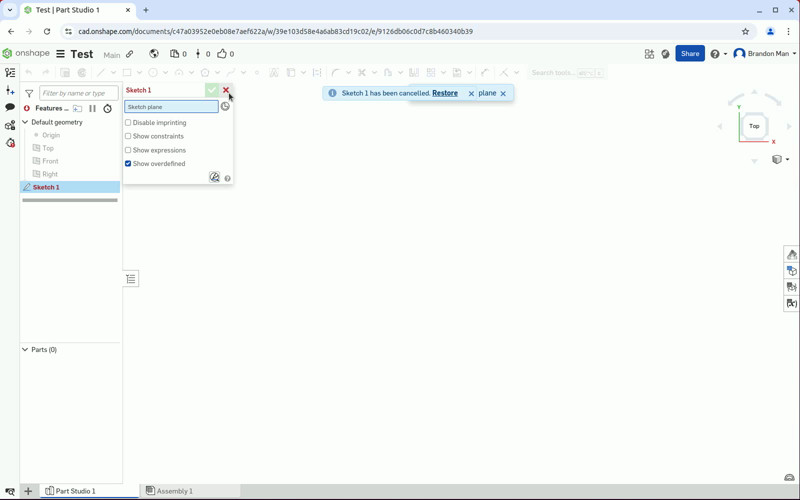
mouse_move(73, 150)
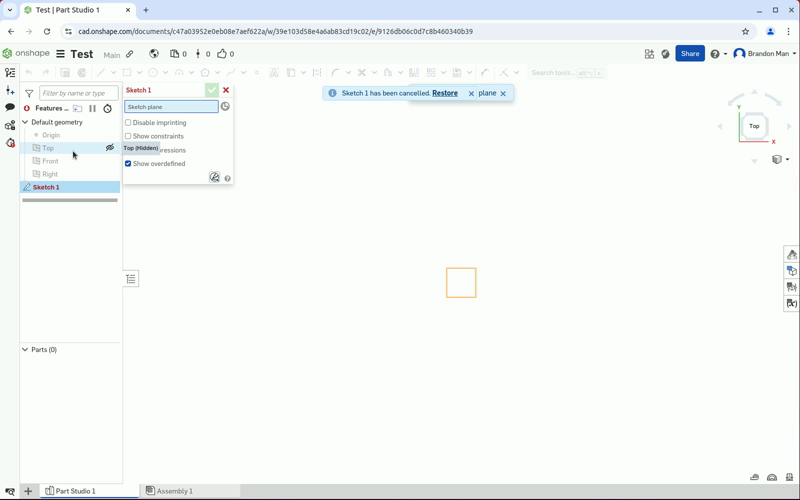
click(73, 150)
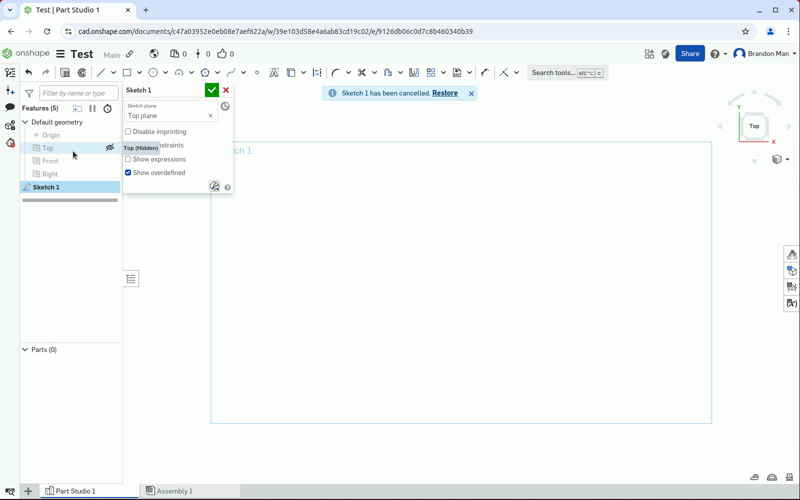
mouse_move(73, 352)
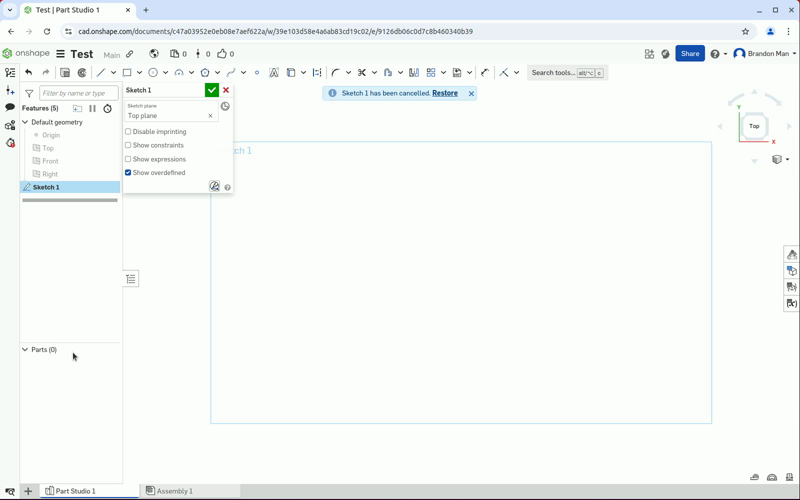
key(y)
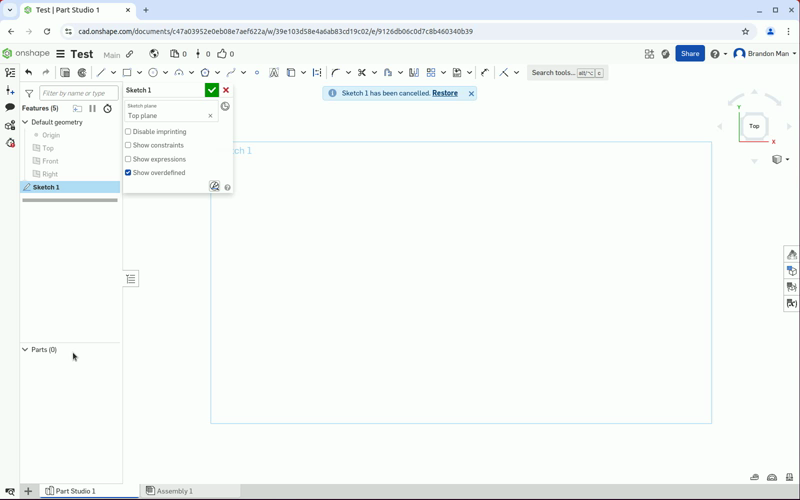
key(c)
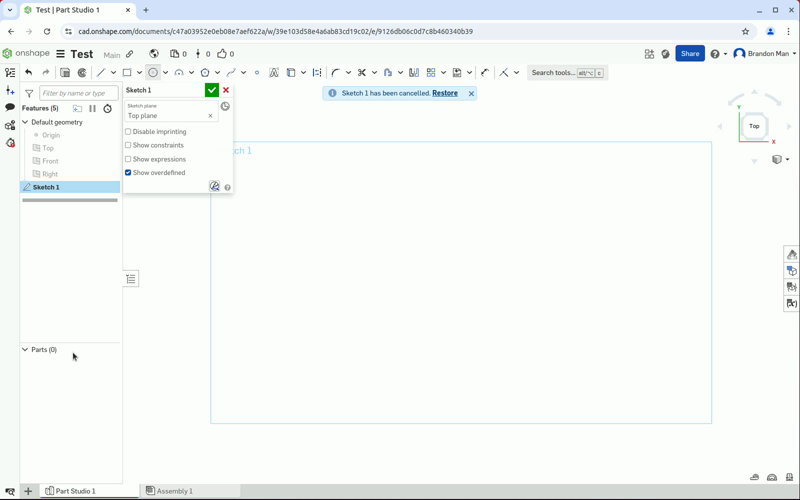
key_down(shift)
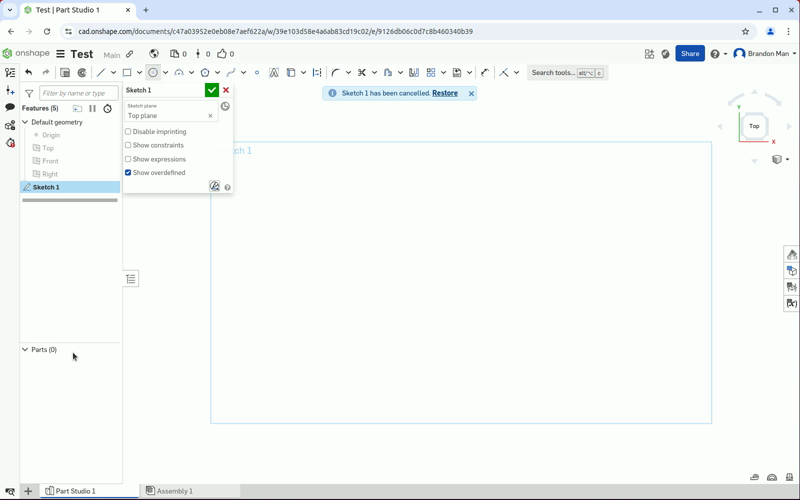
mouse_move(545, 272)
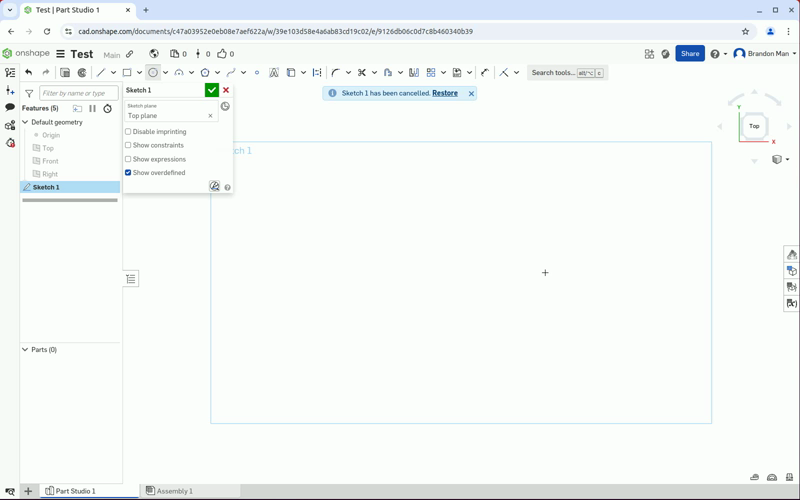
click(545, 272)
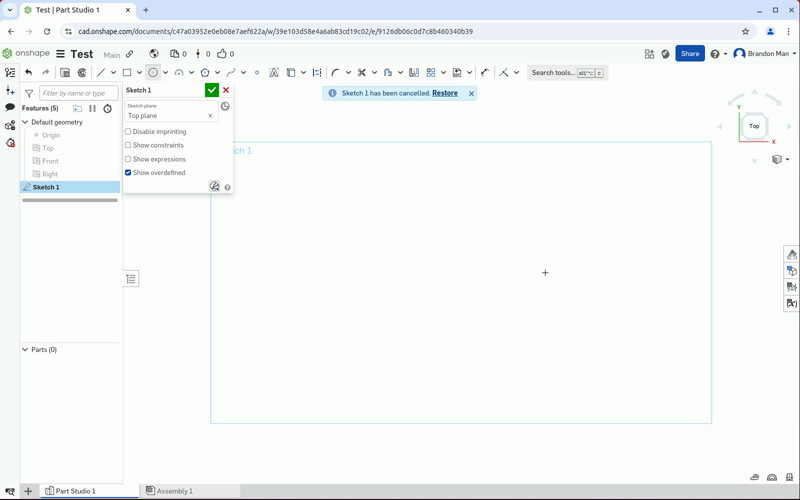
key_up(shift)
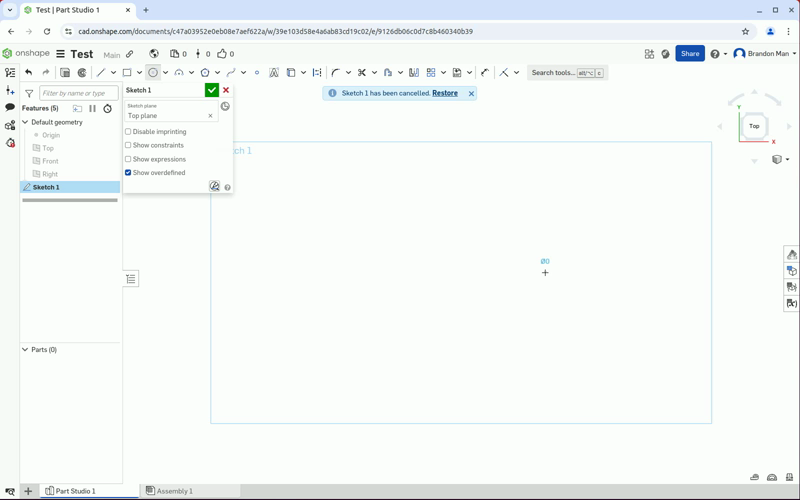
mouse_move(546, 272)
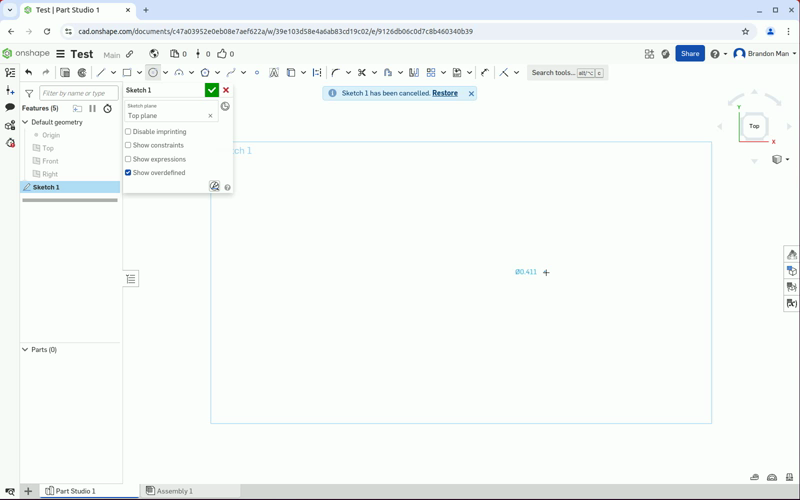
scroll(6)
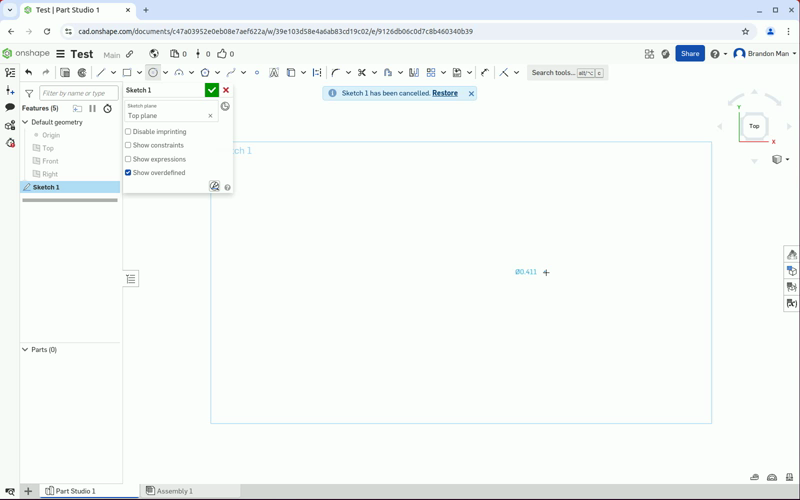
scroll(6)
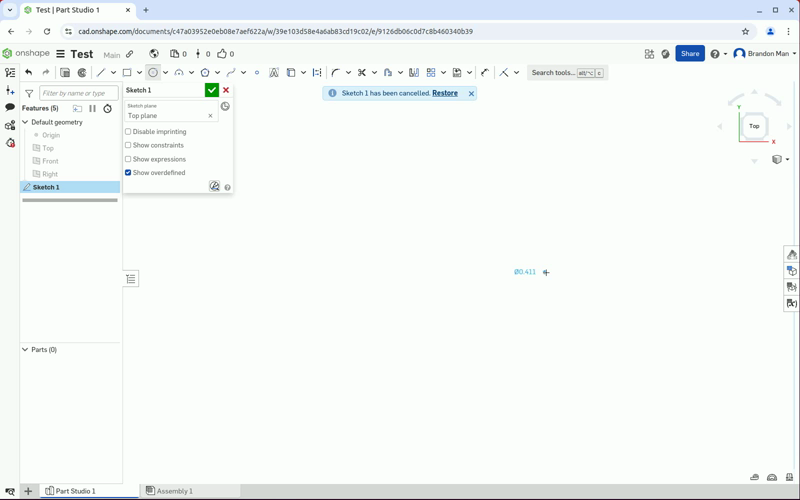
scroll(6)
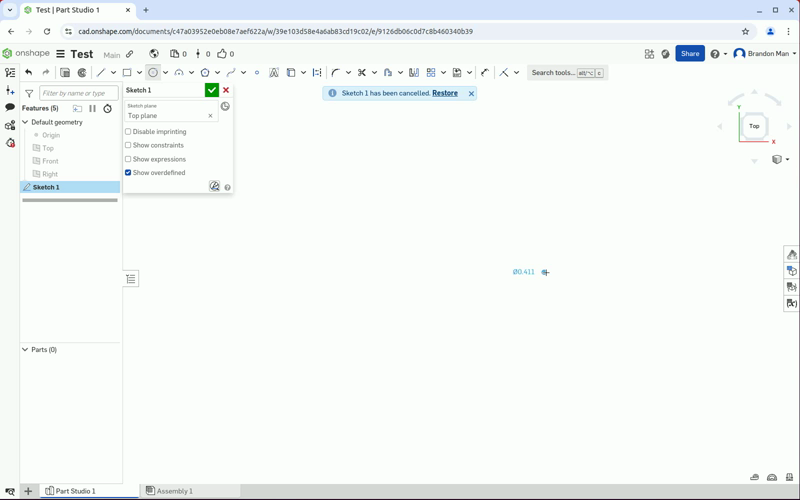
scroll(6)
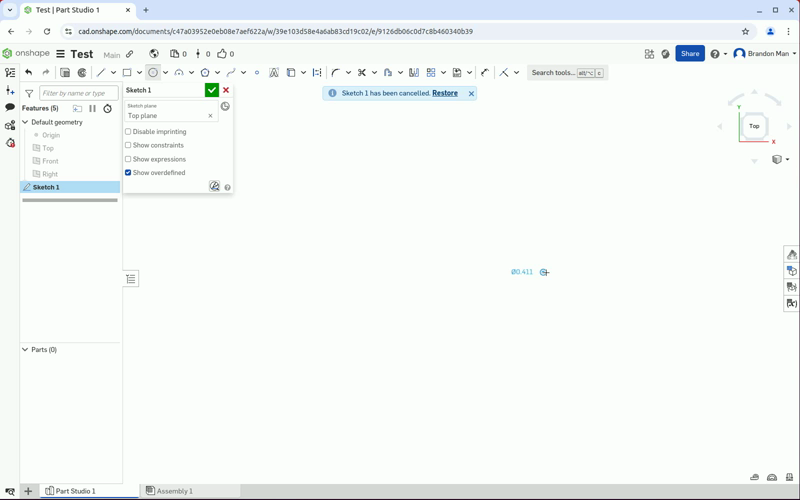
scroll(6)
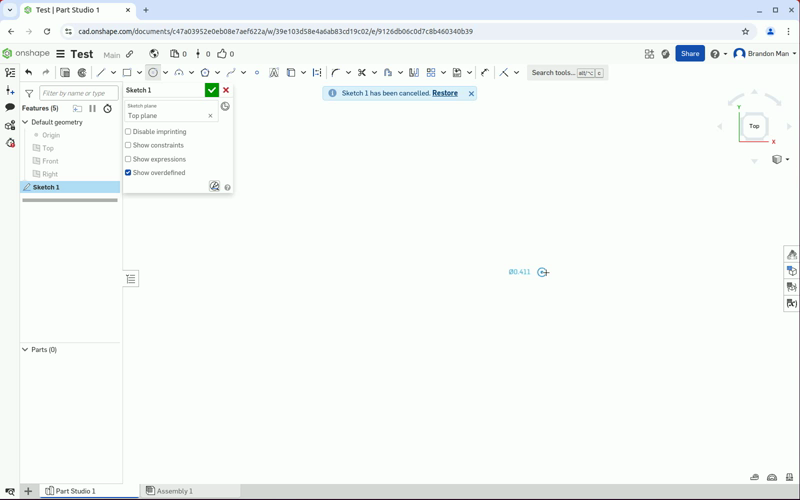
scroll(6)
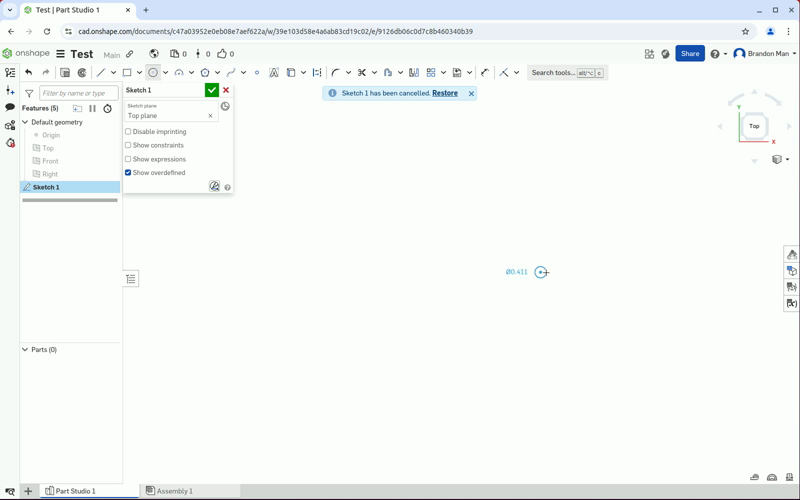
scroll(6)
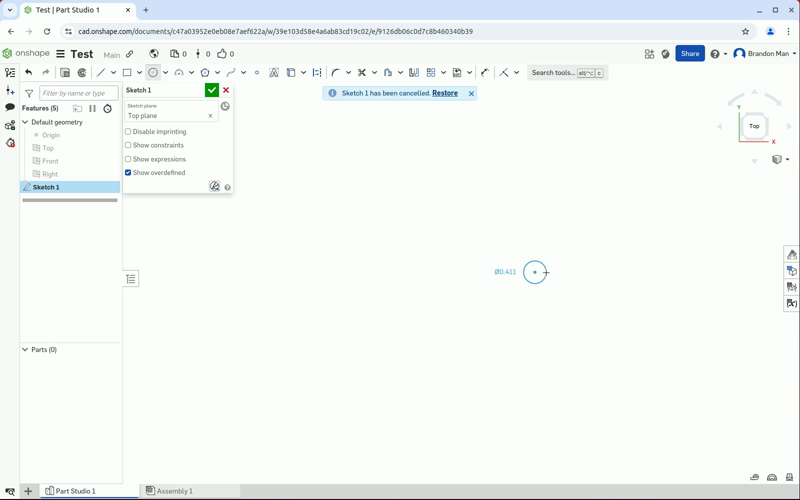
click(546, 272)
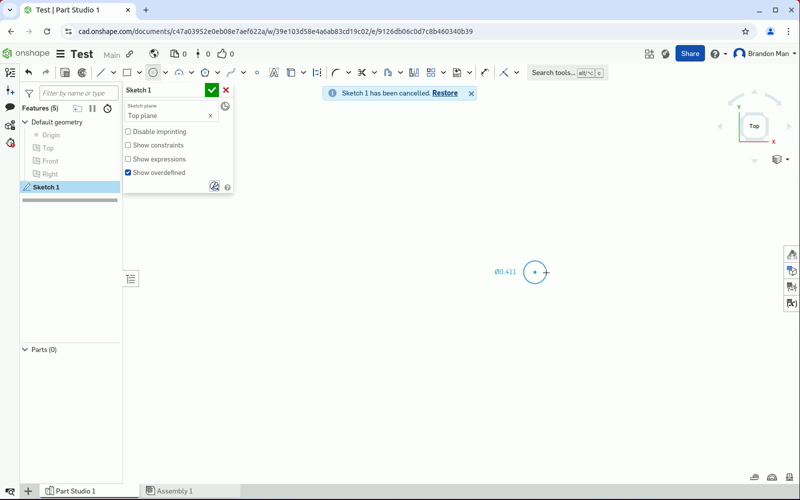
scroll(-6)
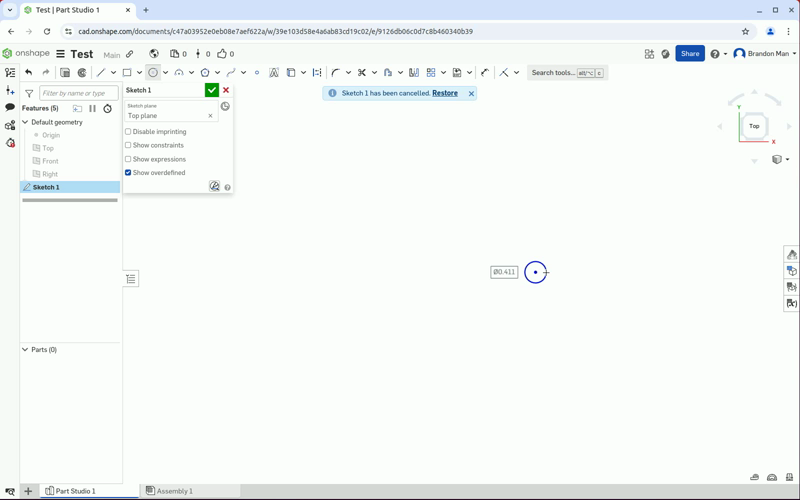
scroll(-6)
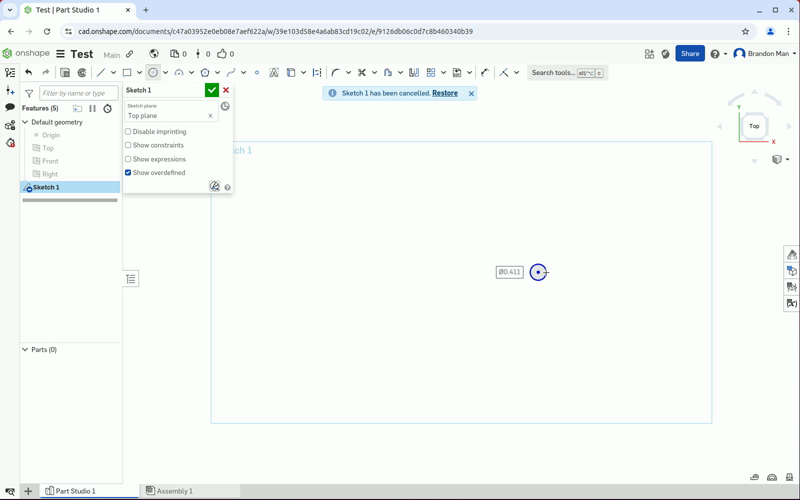
scroll(-6)
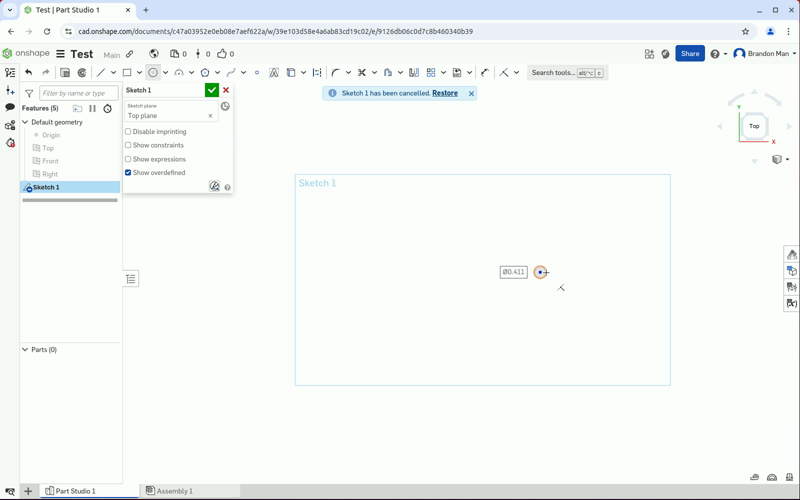
scroll(-6)
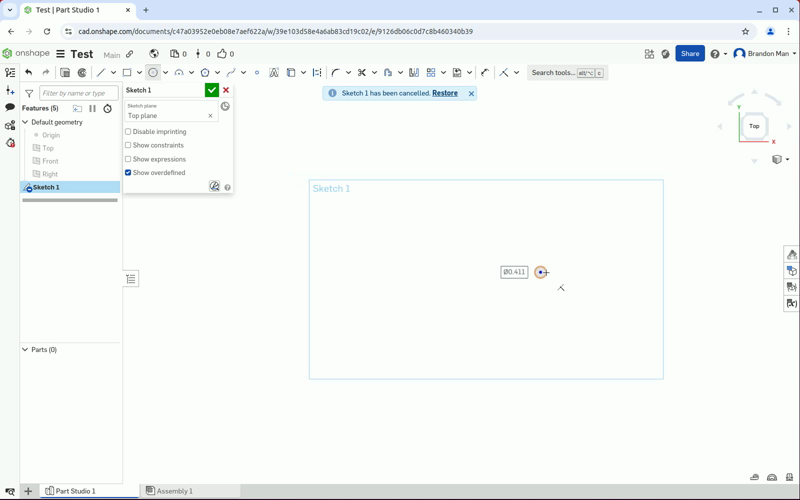
scroll(-6)
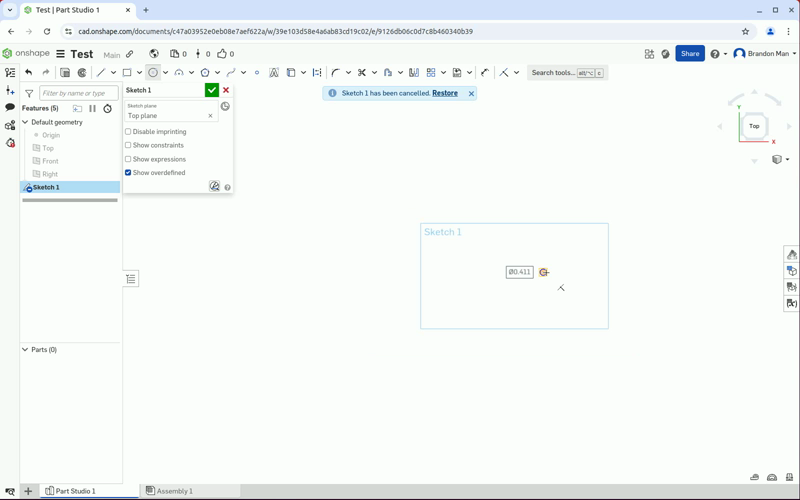
scroll(-6)
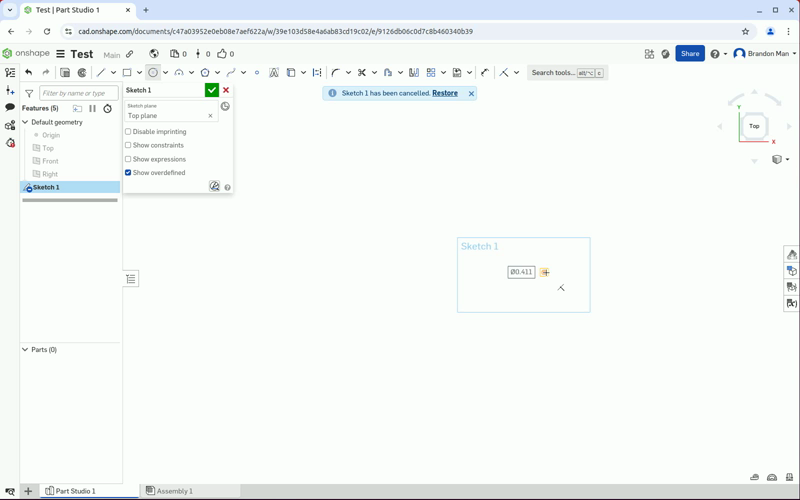
scroll(-6)
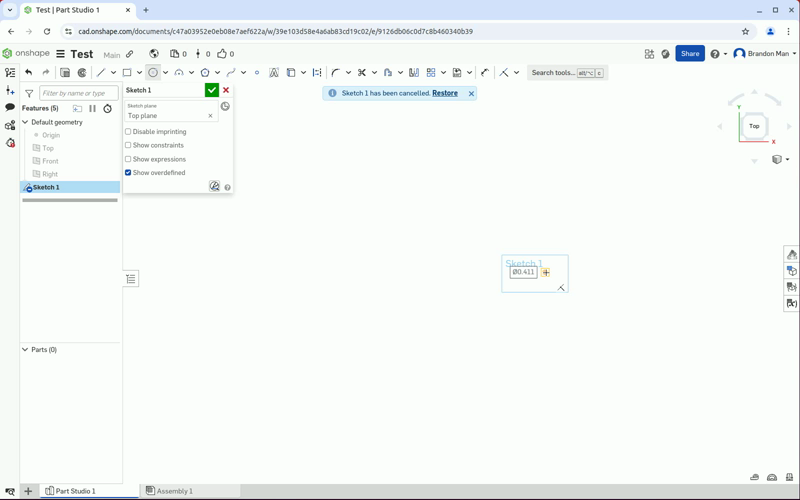
key(esc)
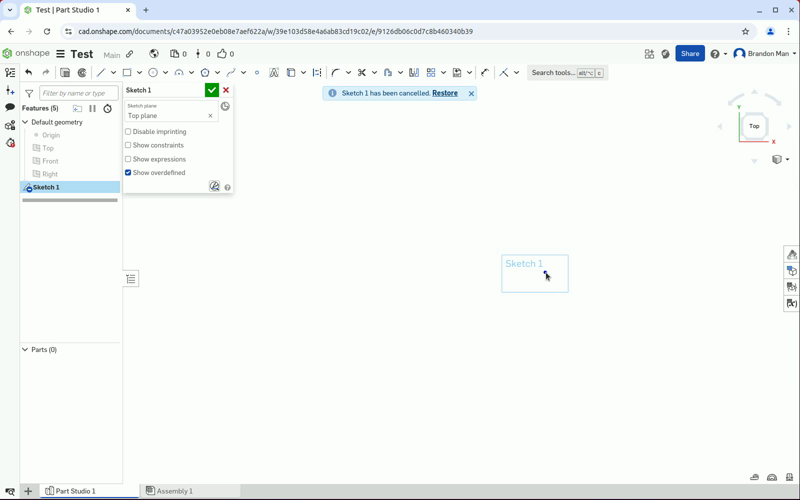
mouse_move(544, 272)
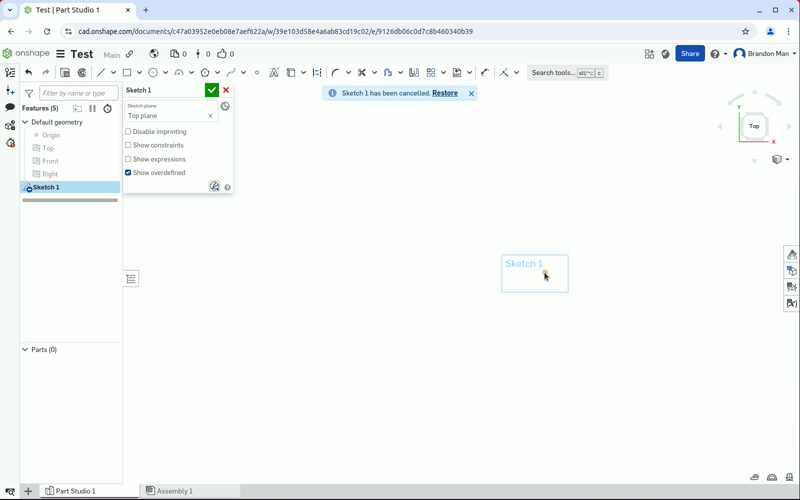
scroll(6)
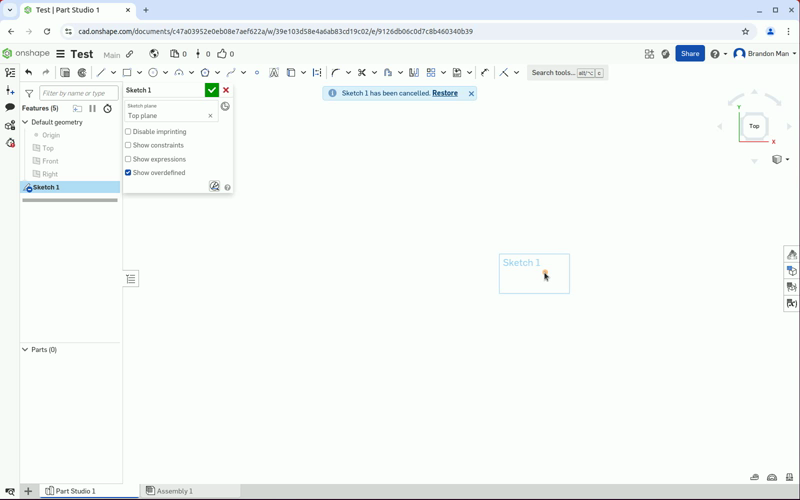
scroll(6)
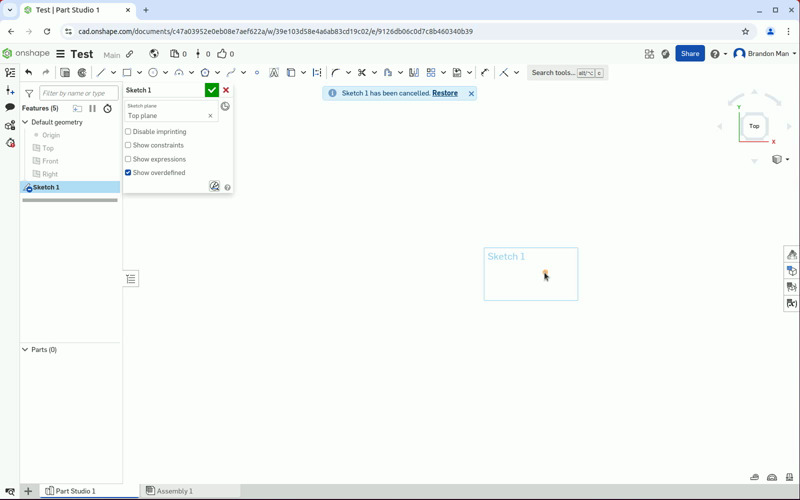
scroll(6)
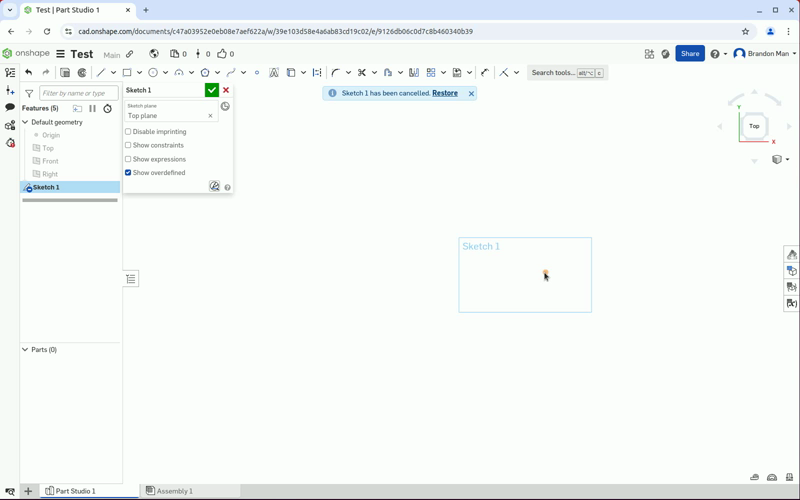
scroll(6)
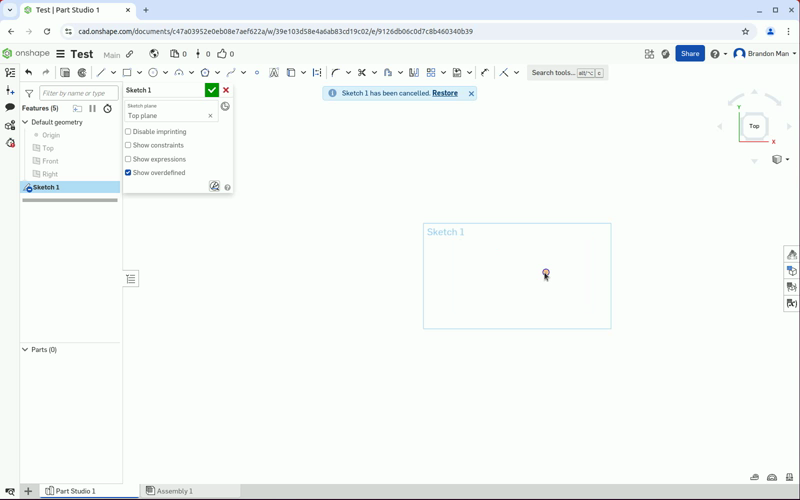
scroll(6)
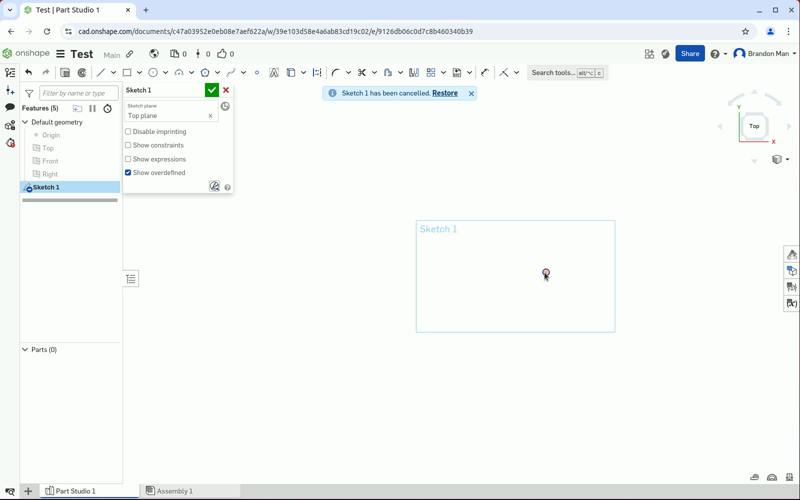
scroll(6)
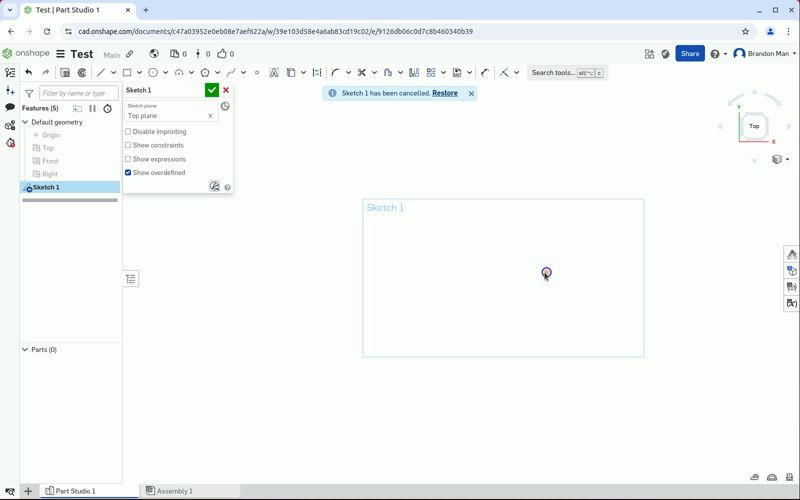
scroll(6)
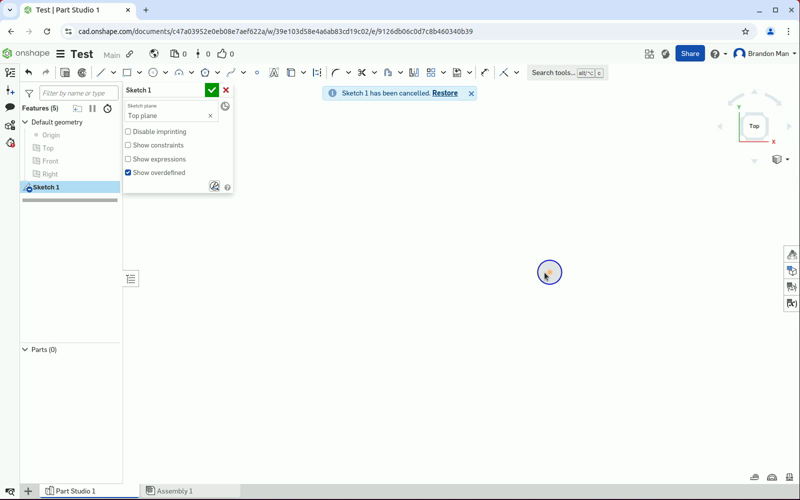
click(544, 272)
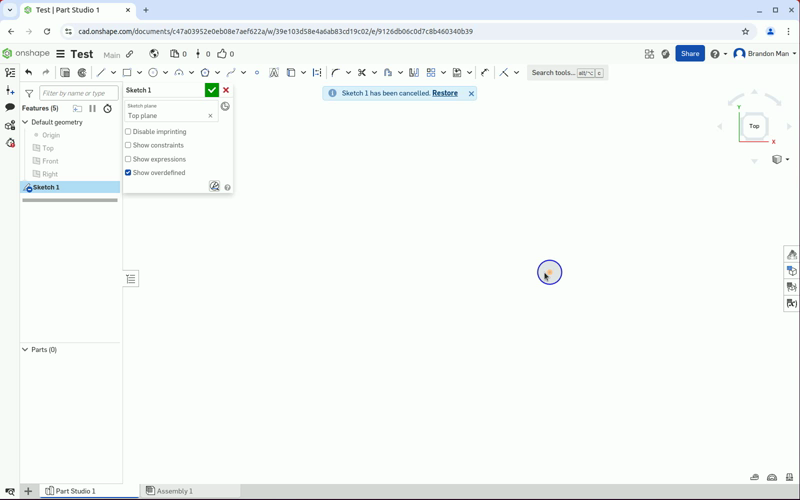
scroll(-6)
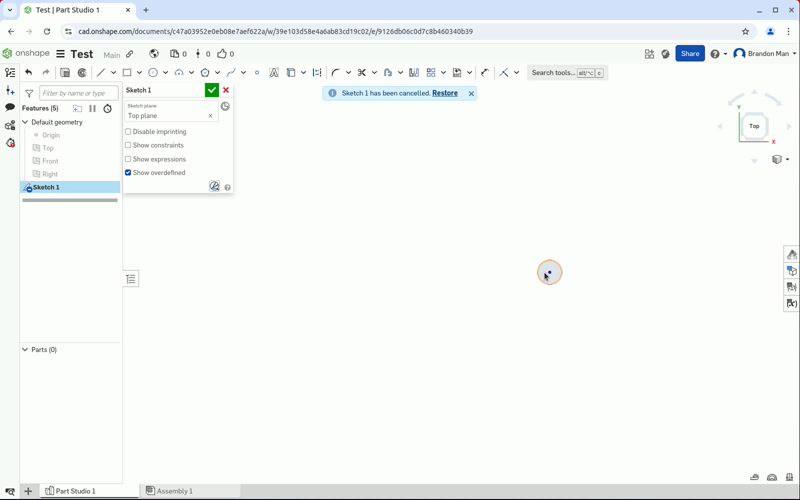
scroll(-6)
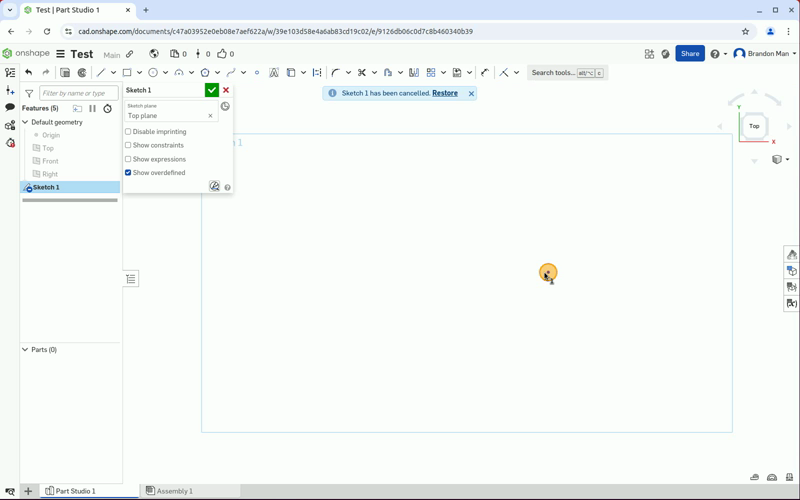
scroll(-6)
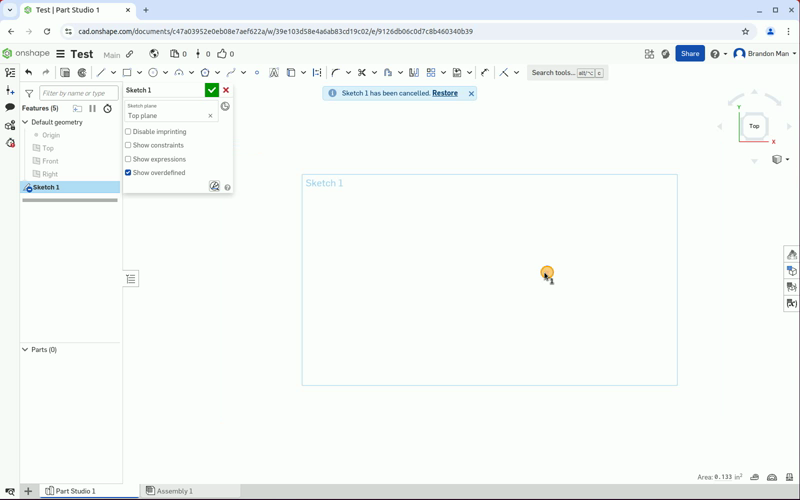
scroll(-6)
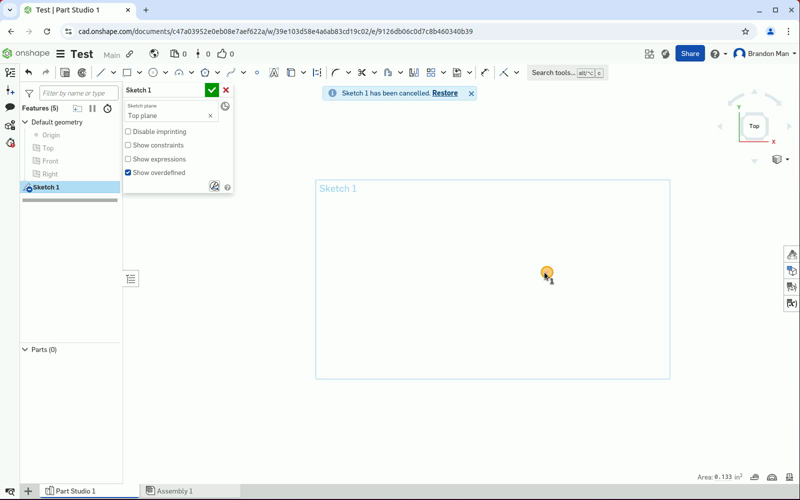
scroll(-6)
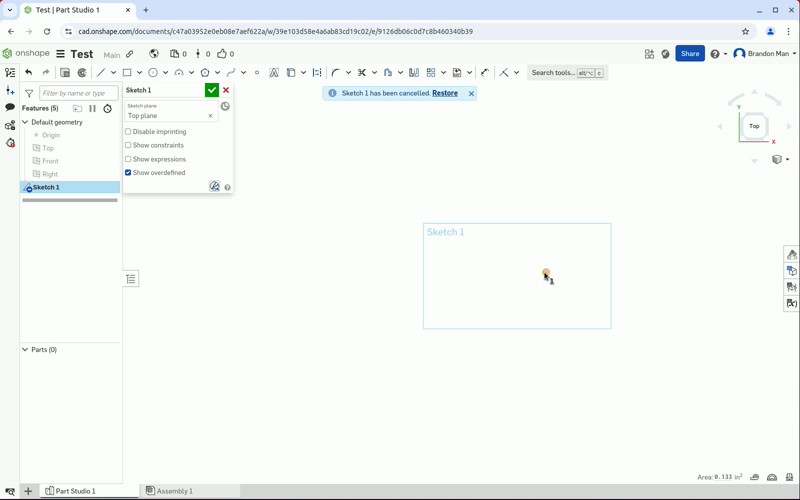
scroll(-6)
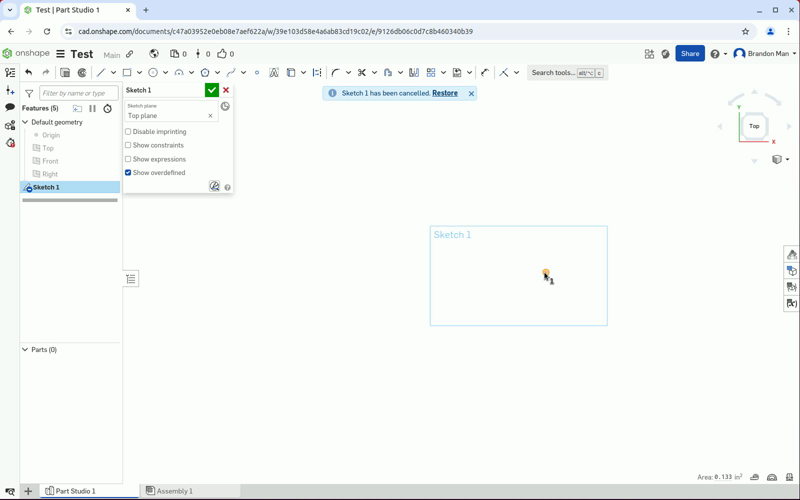
scroll(-6)
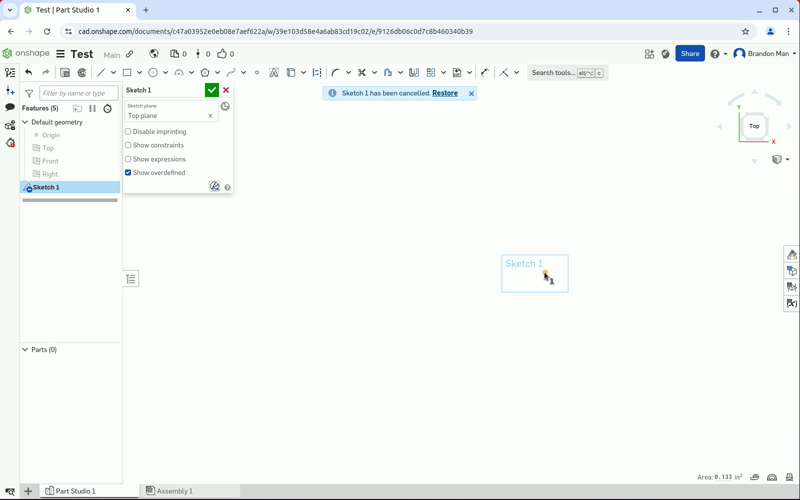
mouse_move(73, 352)
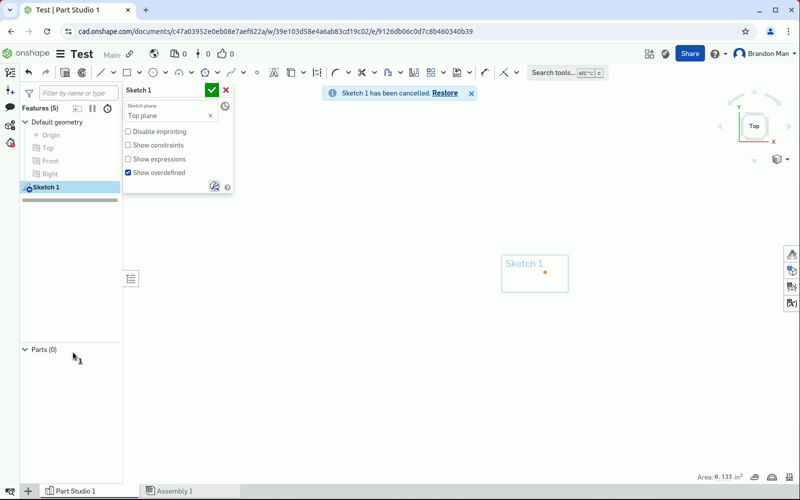
key(shift+y)
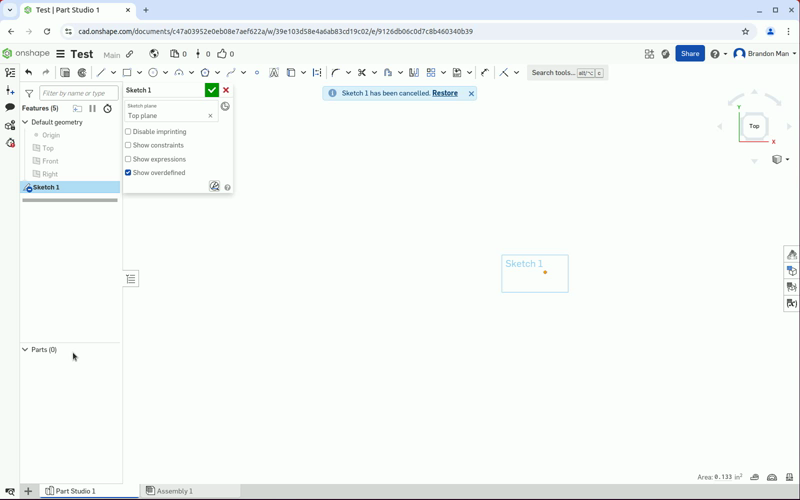
key(shift+e)
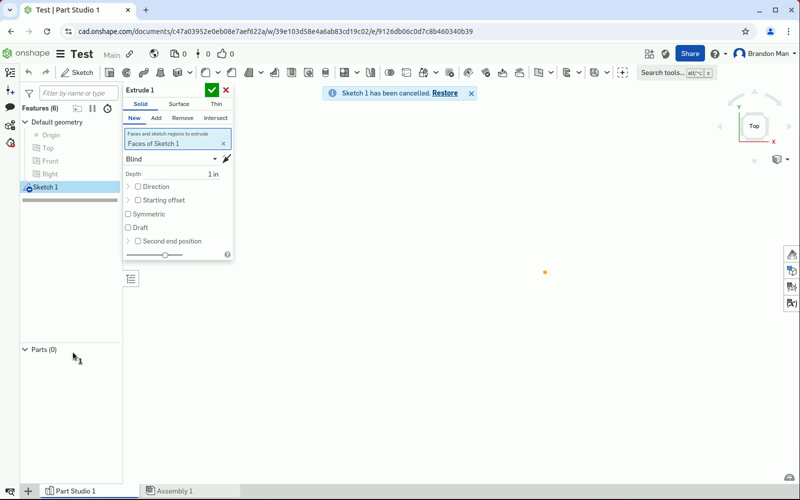
mouse_move(143, 106)
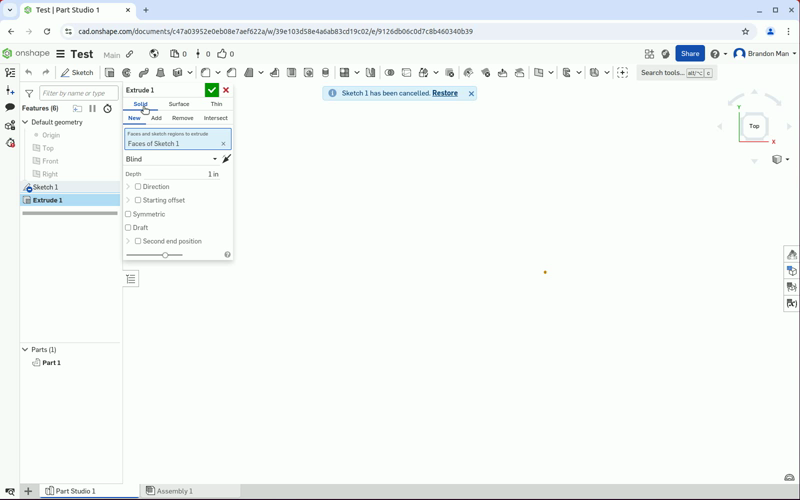
click(143, 106)
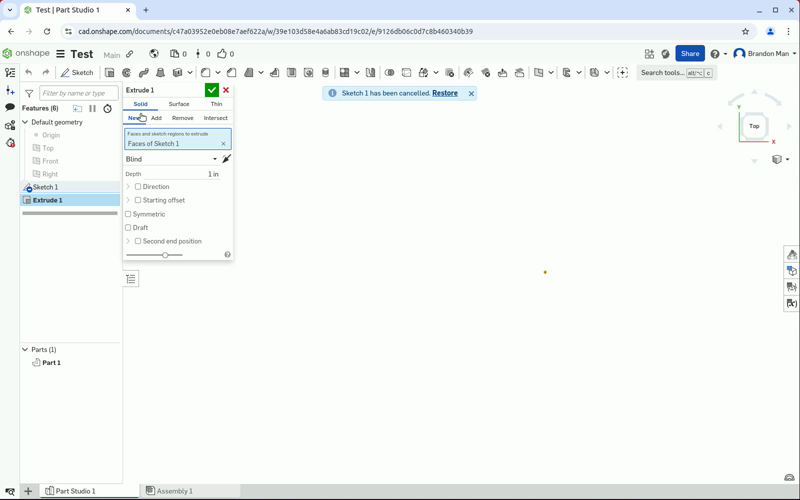
mouse_move(137, 120)
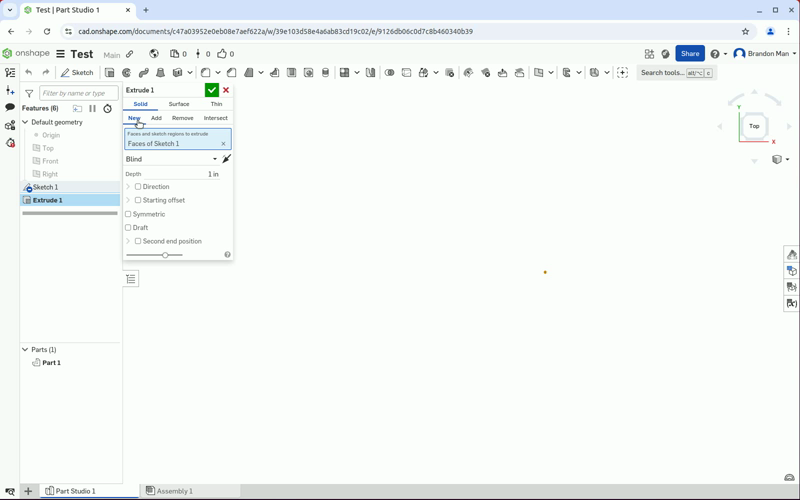
click(137, 120)
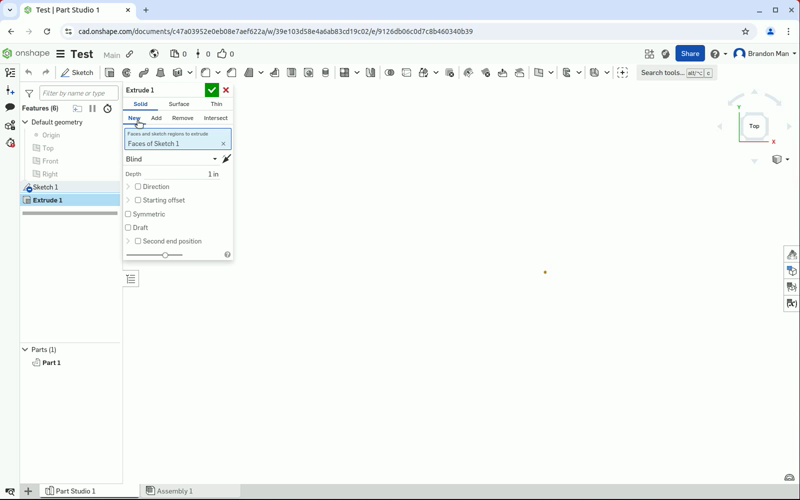
key(tab, 4)
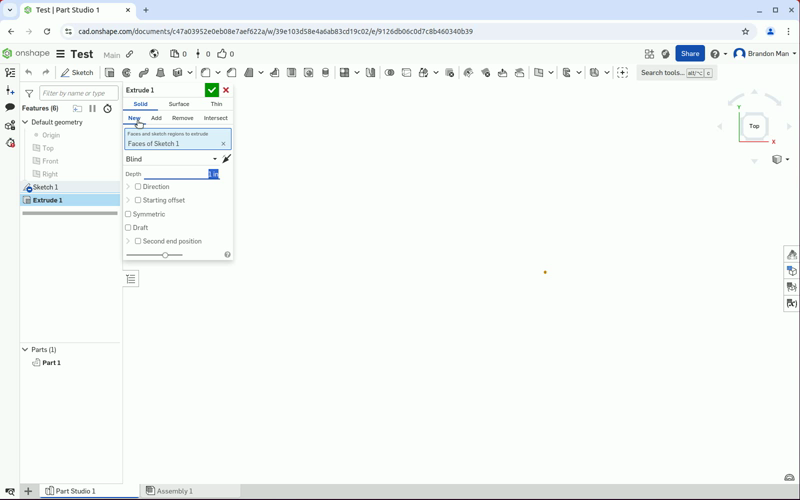
text(2.648)
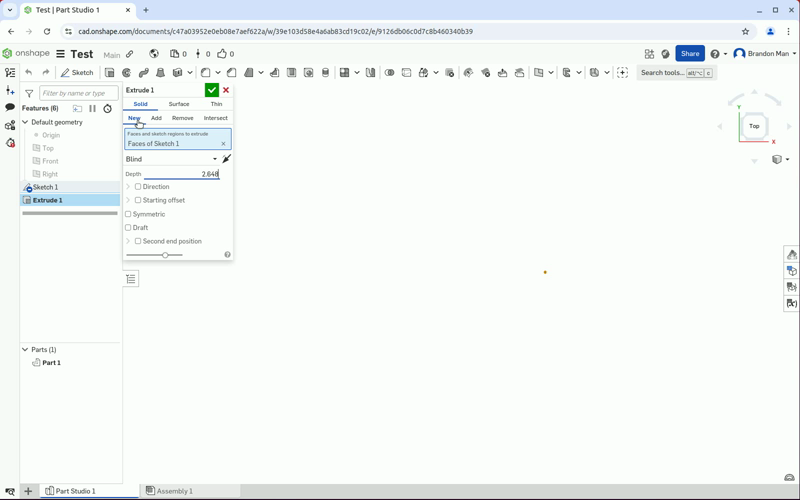
key(enter)
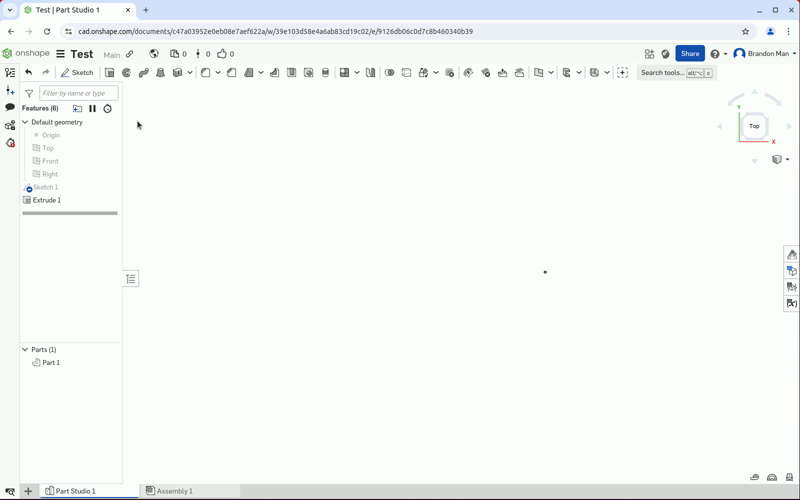
key(shift+h)
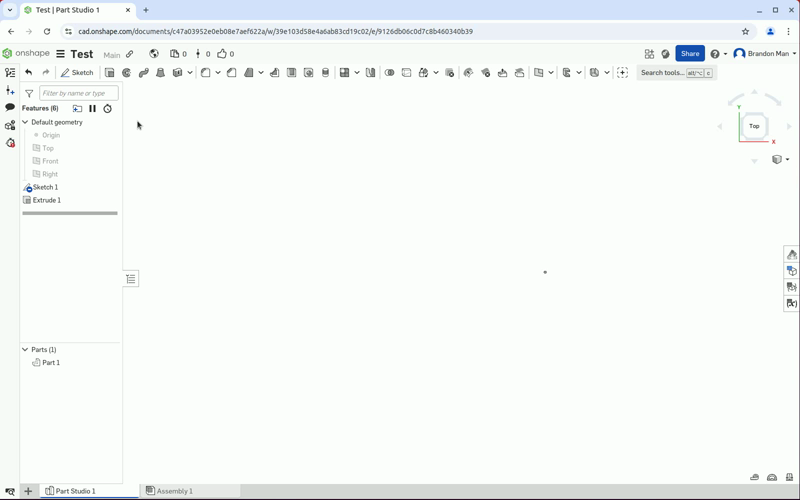
key(shift+h)
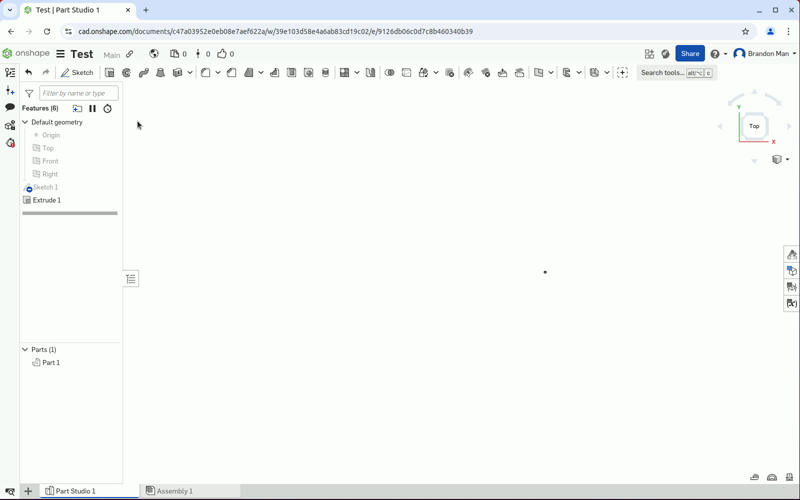
mouse_move(73, 189)
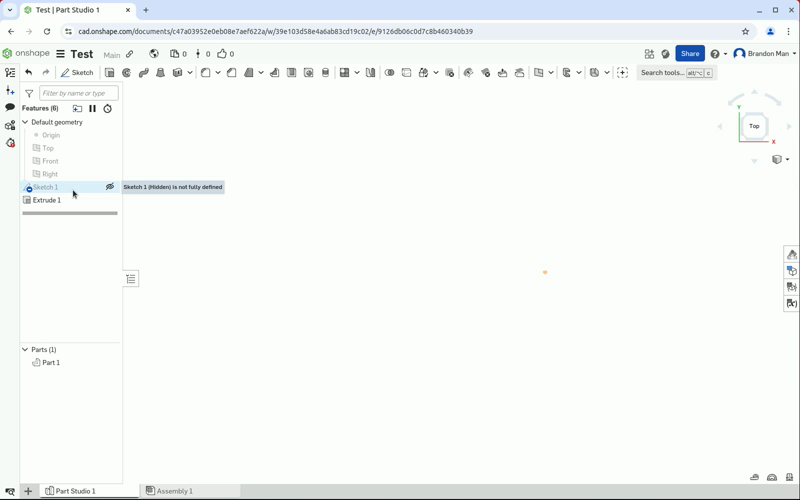
click(73, 189)
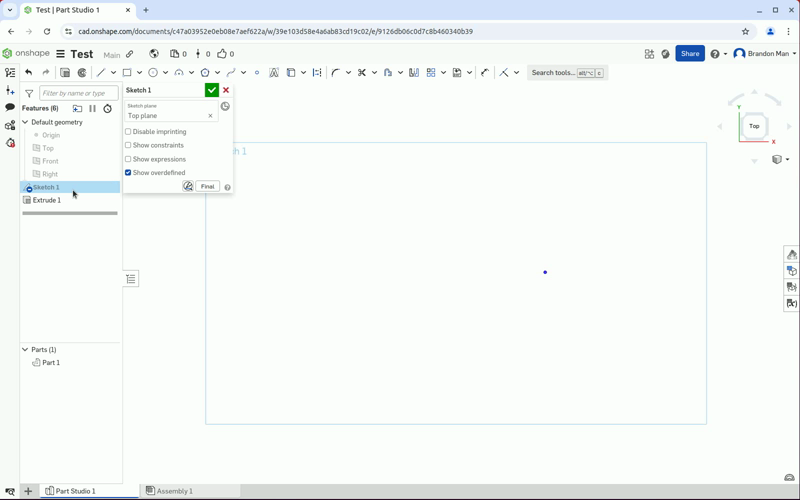
mouse_move(229, 92)
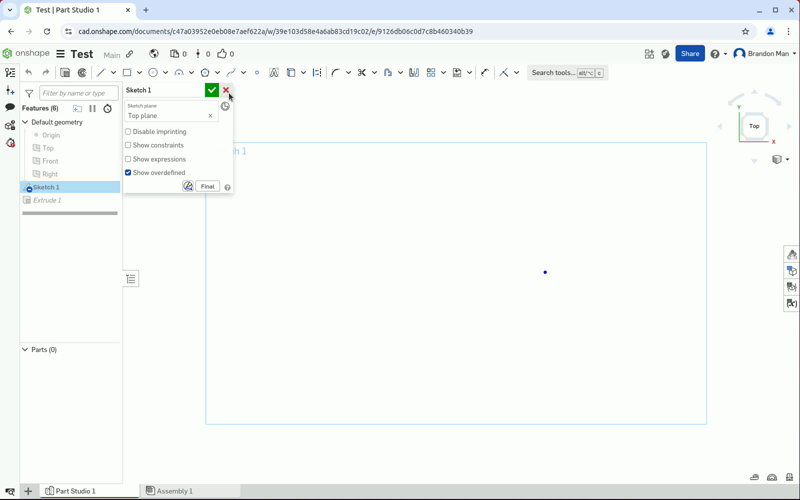
click(229, 92)
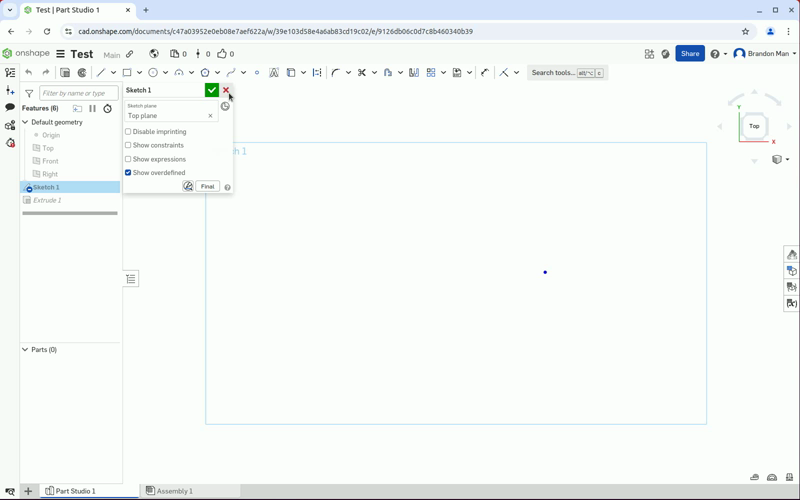
key(shift+s)
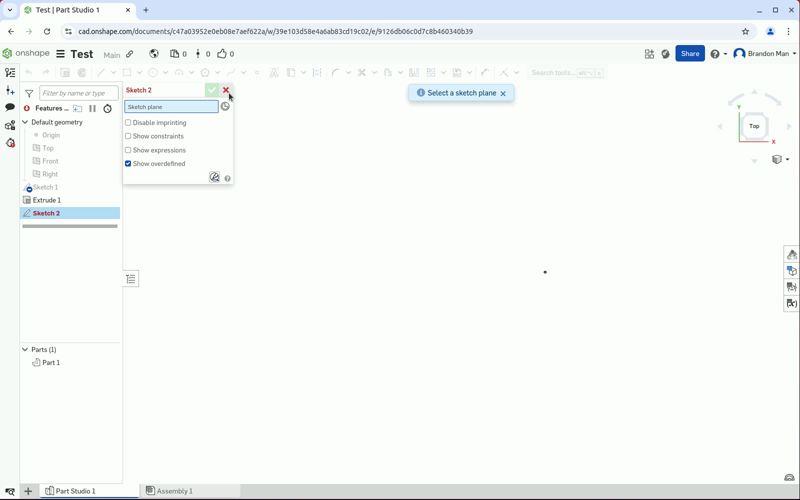
mouse_move(73, 150)
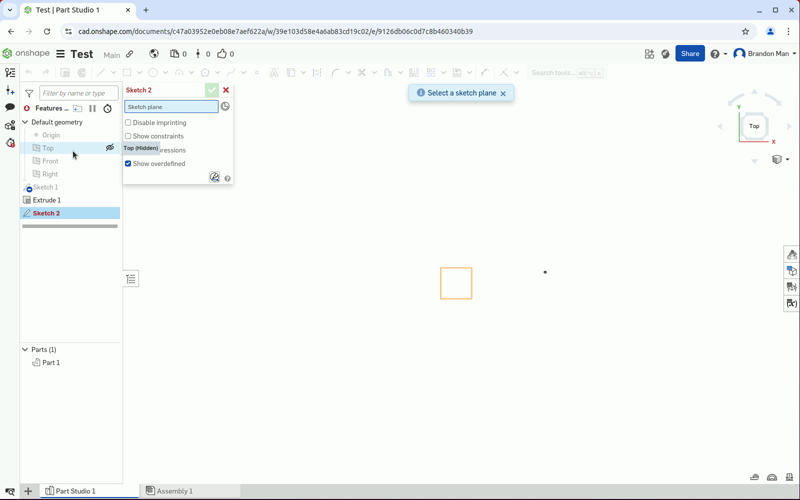
click(73, 150)
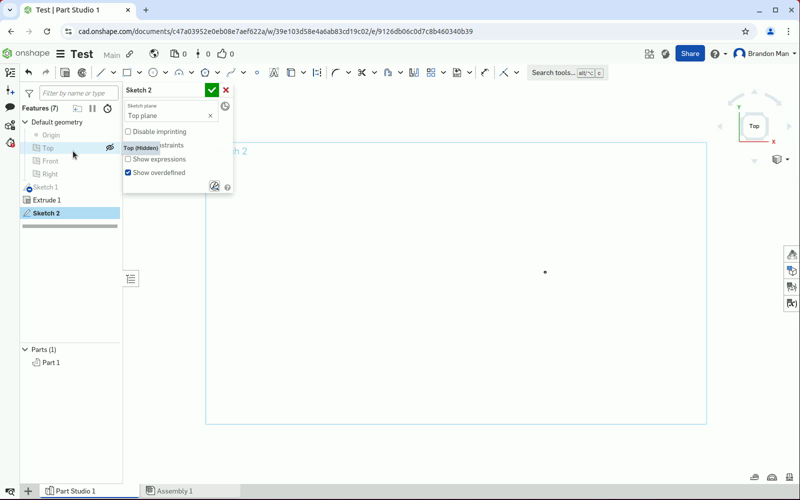
mouse_move(73, 352)
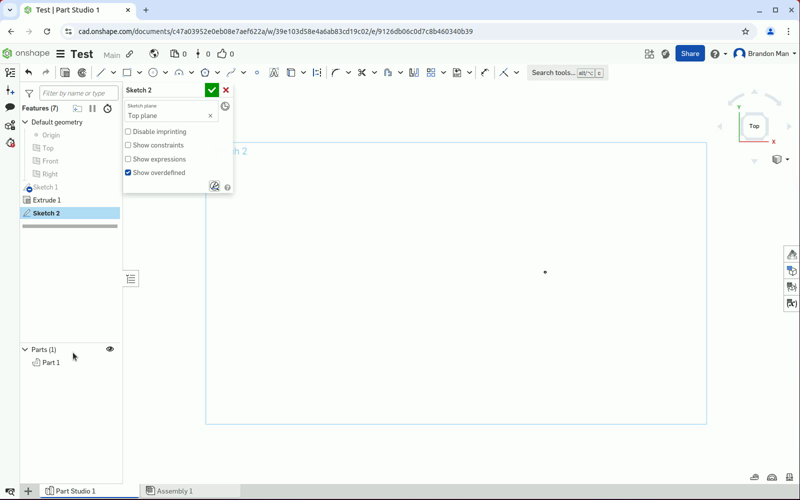
key(y)
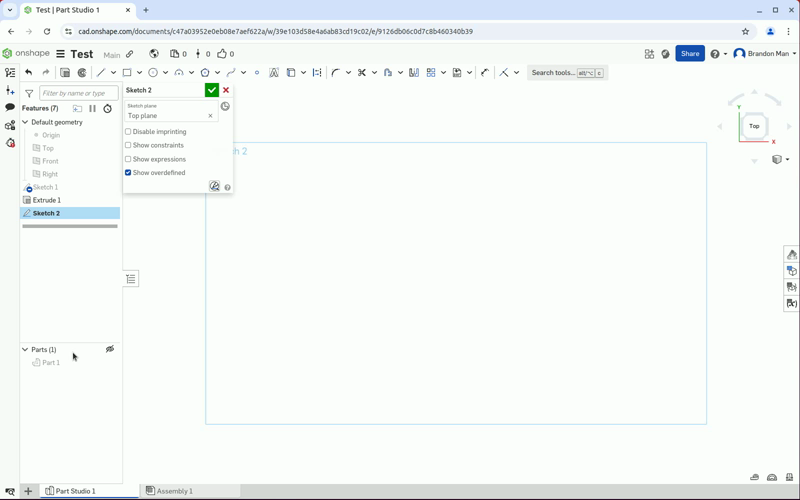
key(c)
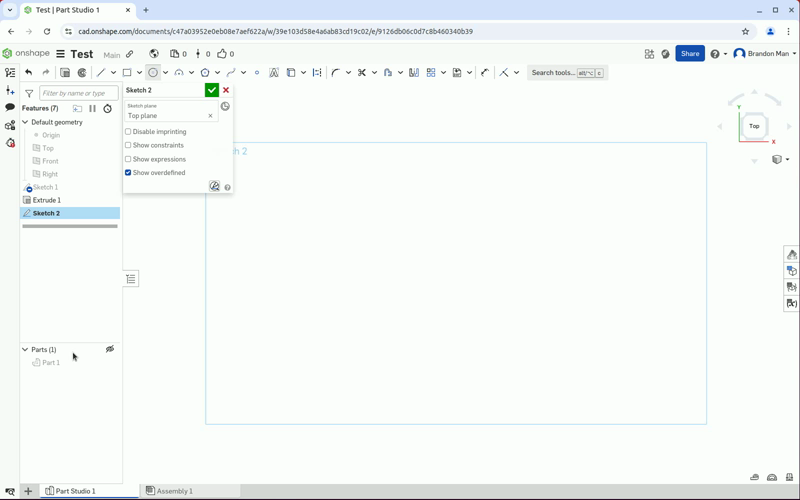
key_down(shift)
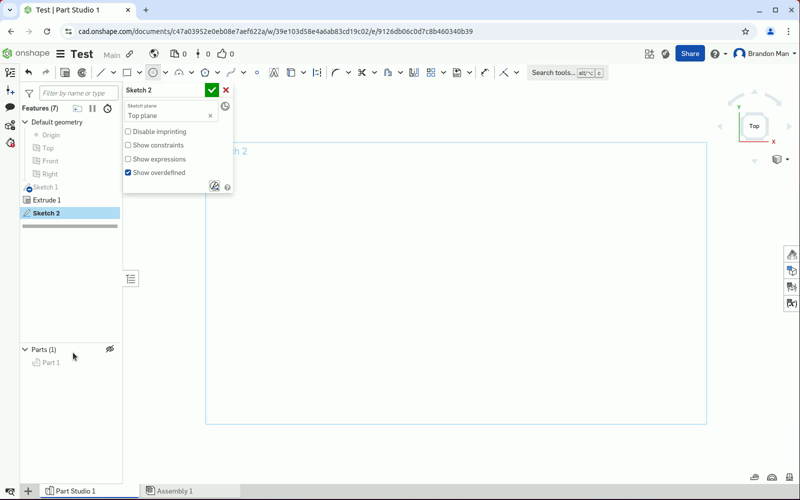
mouse_move(377, 293)
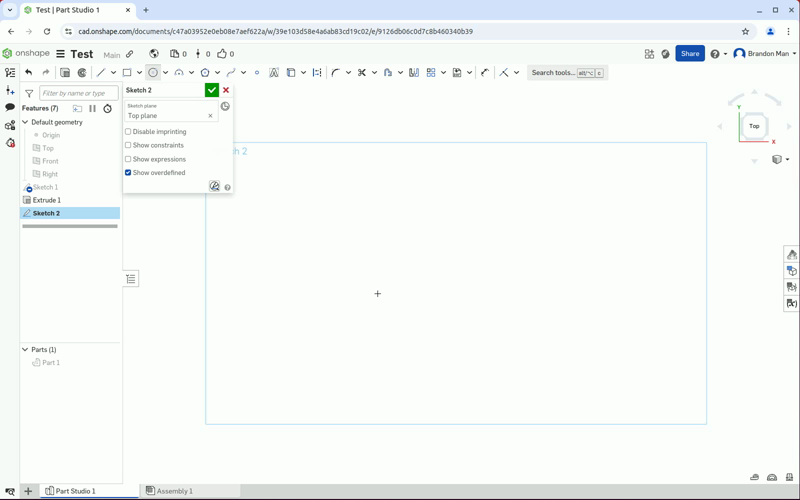
click(377, 293)
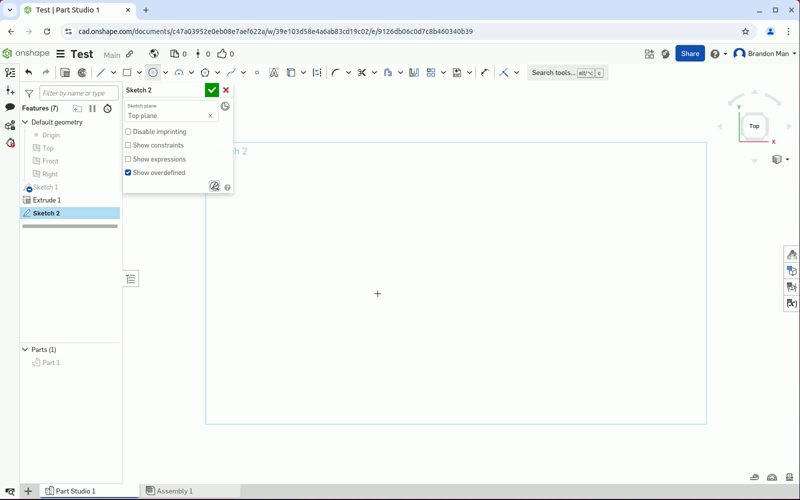
key_up(shift)
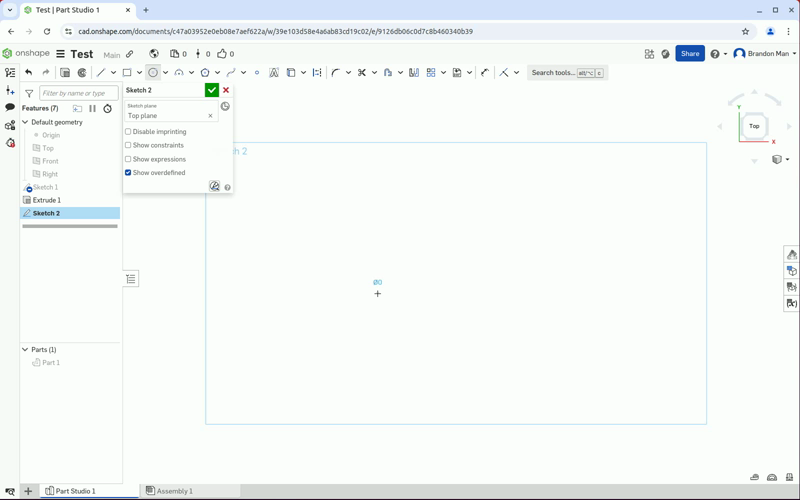
mouse_move(378, 293)
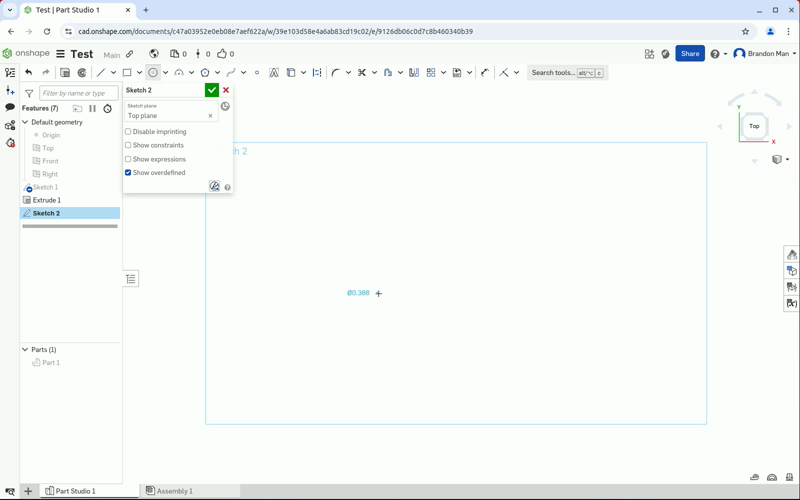
scroll(6)
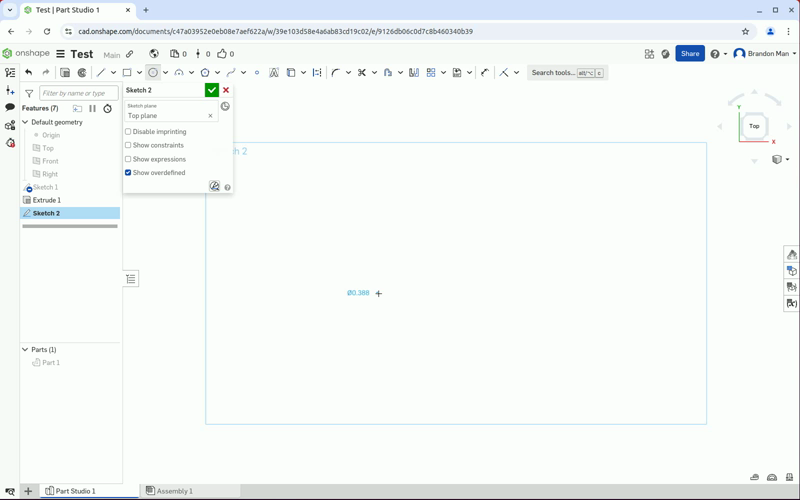
scroll(6)
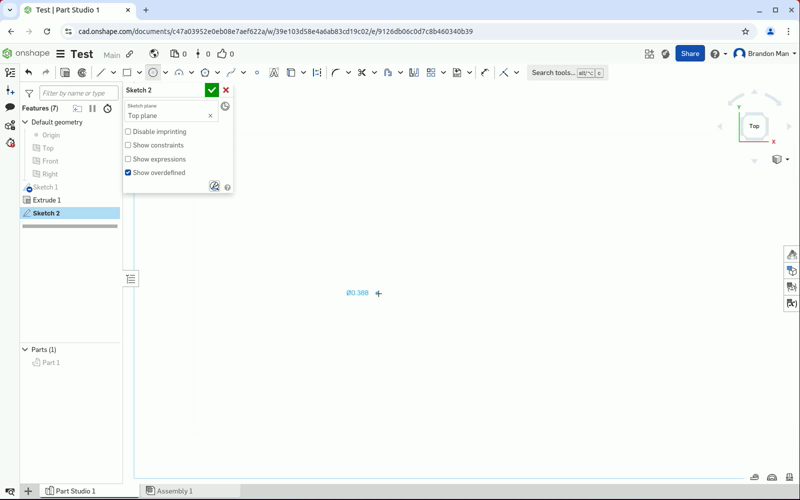
scroll(6)
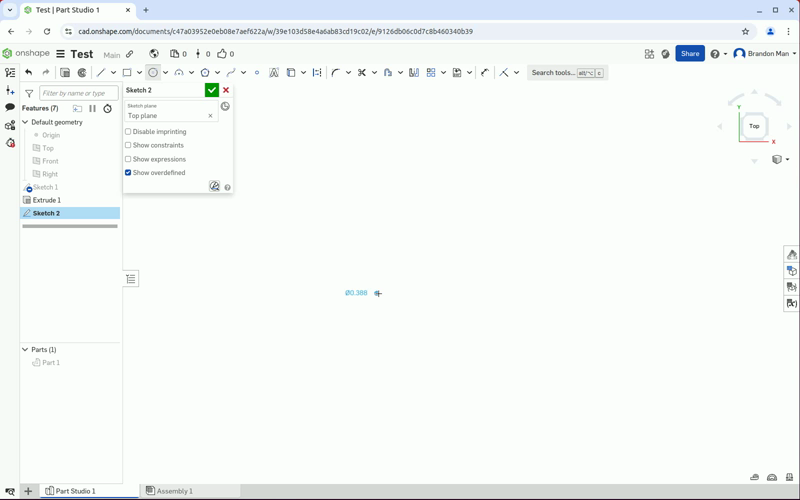
scroll(6)
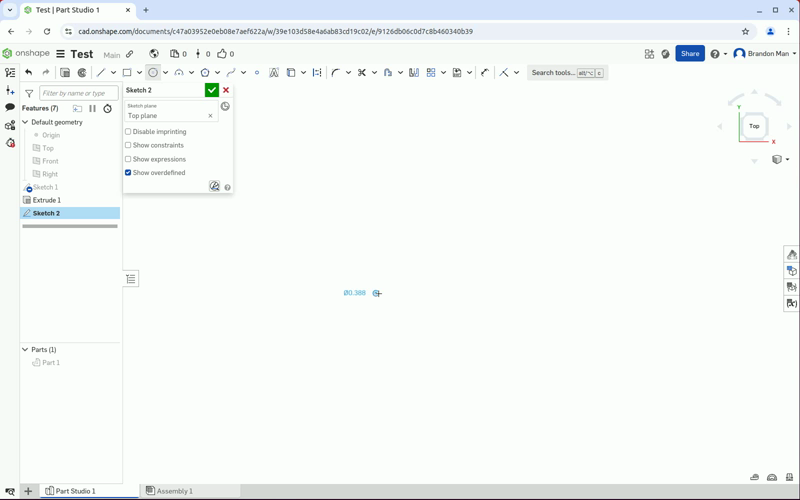
scroll(6)
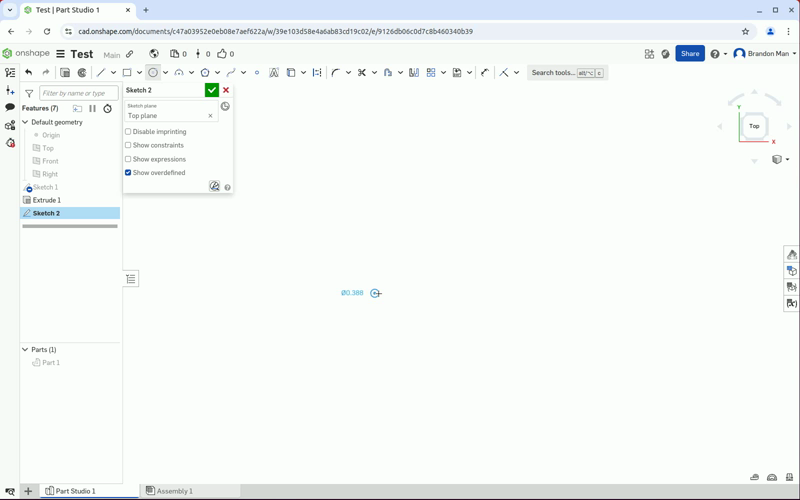
scroll(6)
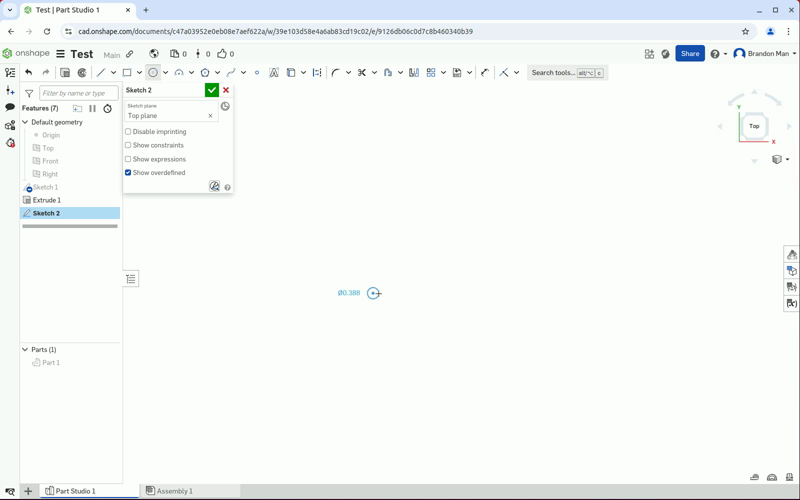
scroll(6)
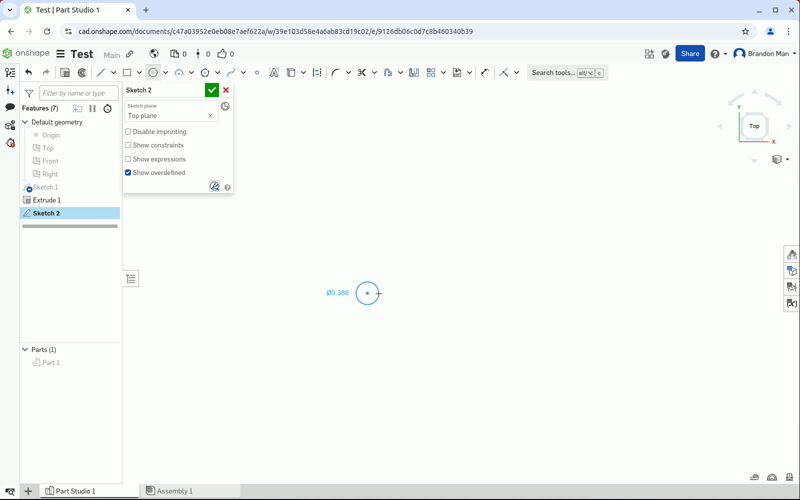
click(378, 293)
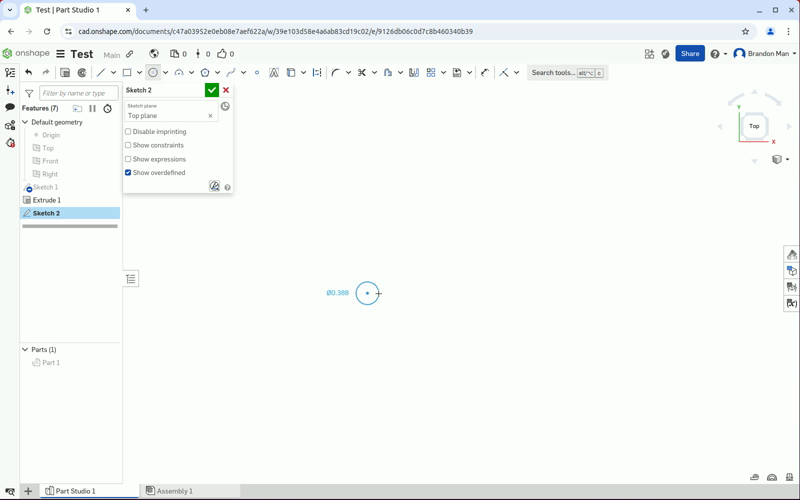
scroll(-6)
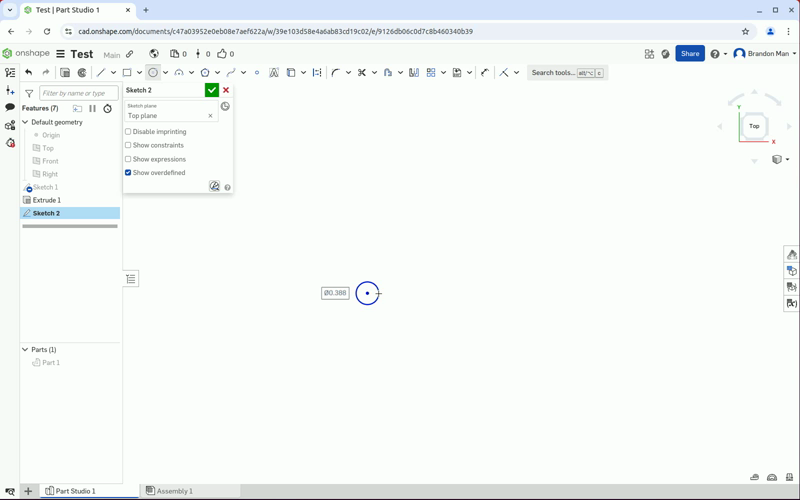
scroll(-6)
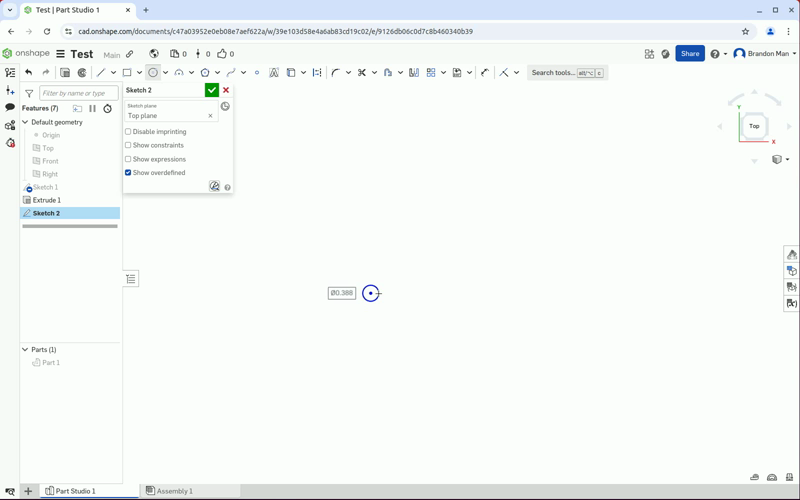
scroll(-6)
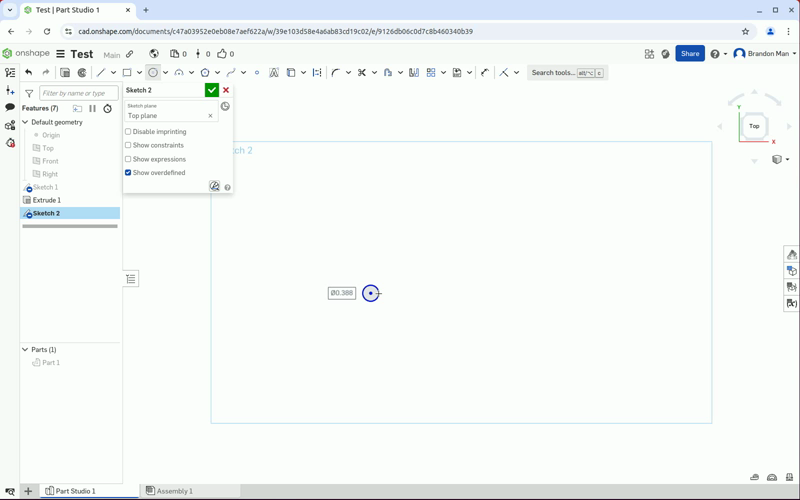
scroll(-6)
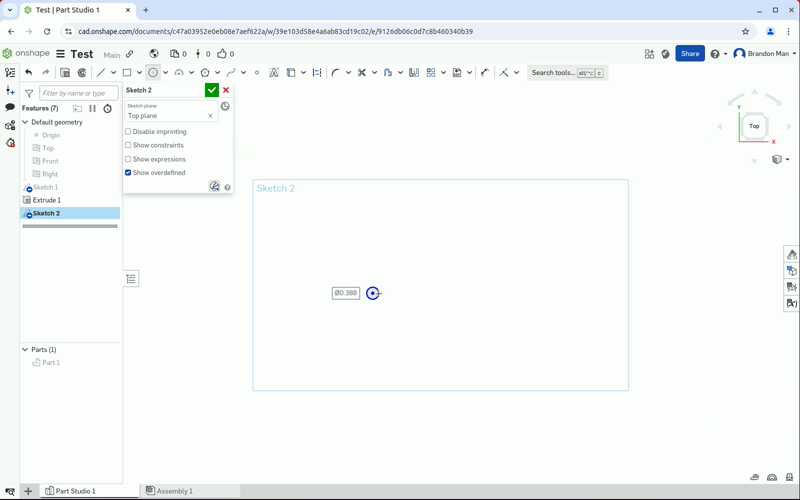
scroll(-6)
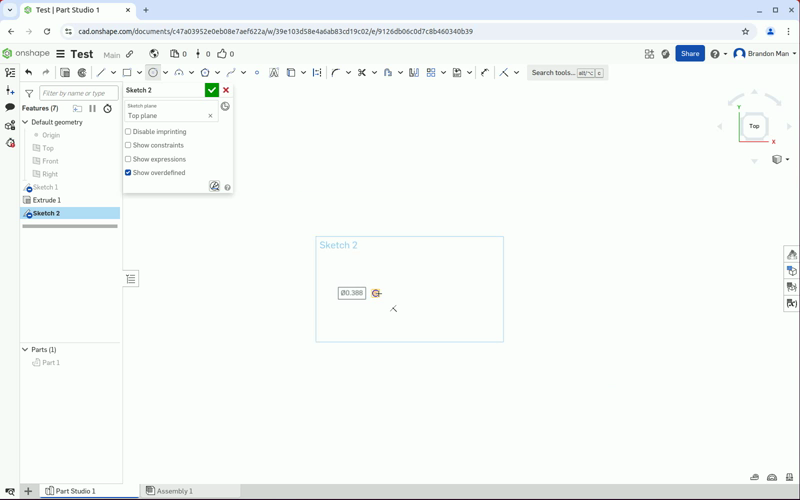
scroll(-6)
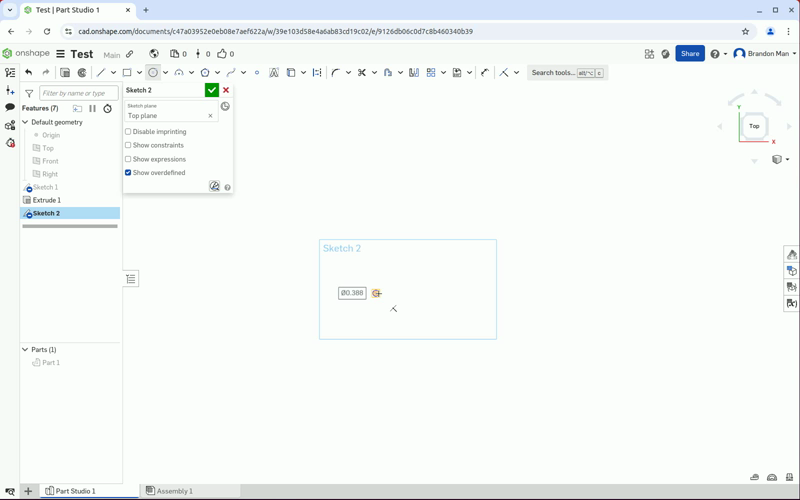
scroll(-6)
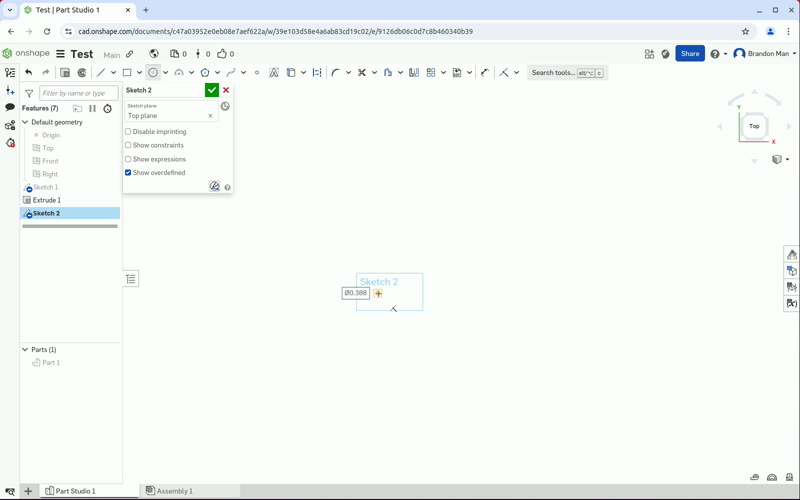
key(esc)
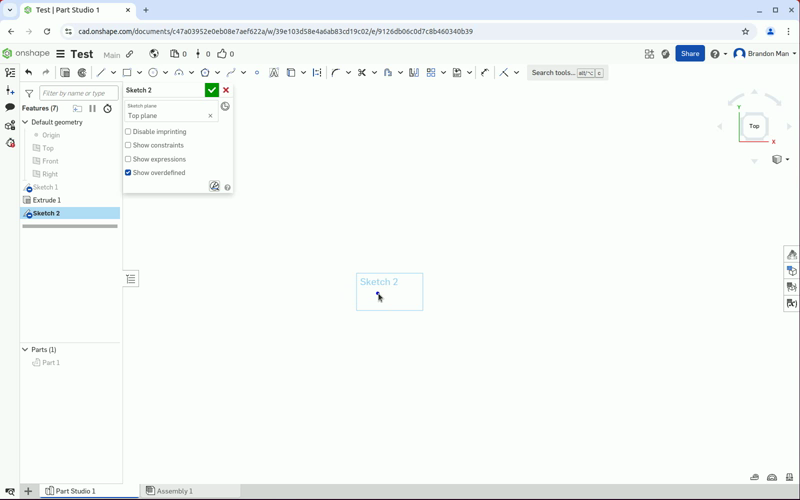
mouse_move(378, 292)
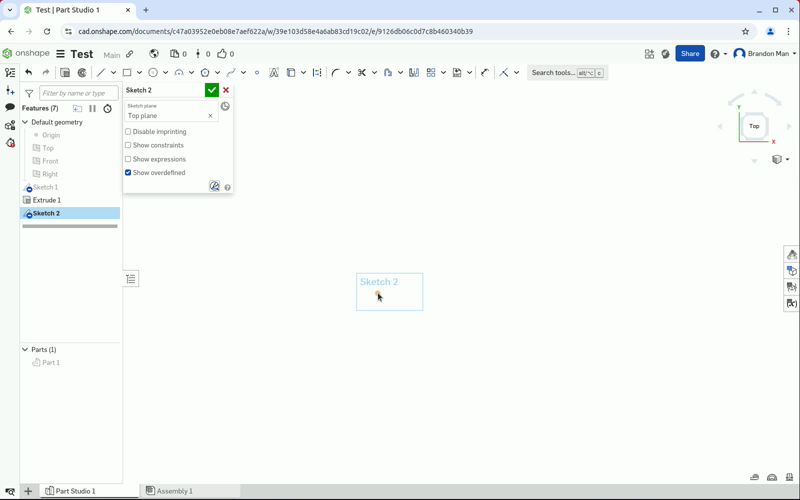
scroll(6)
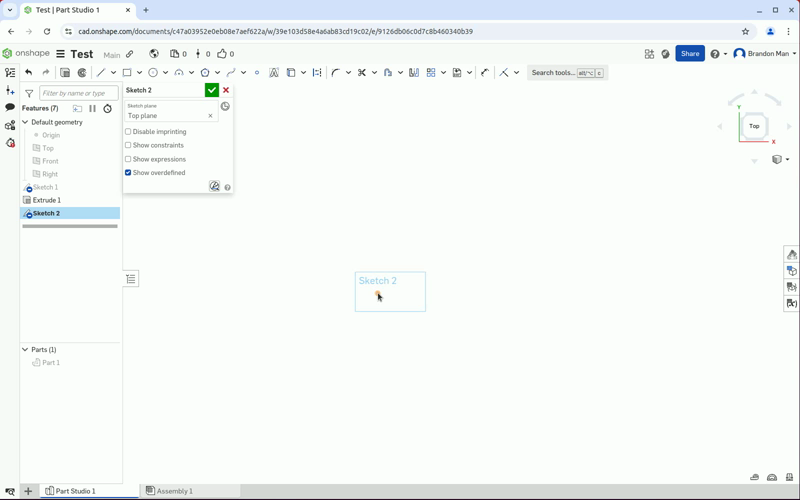
scroll(6)
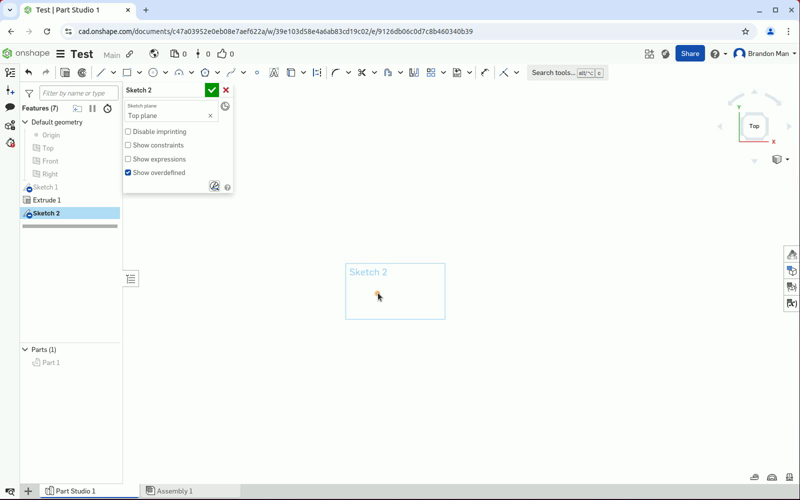
scroll(6)
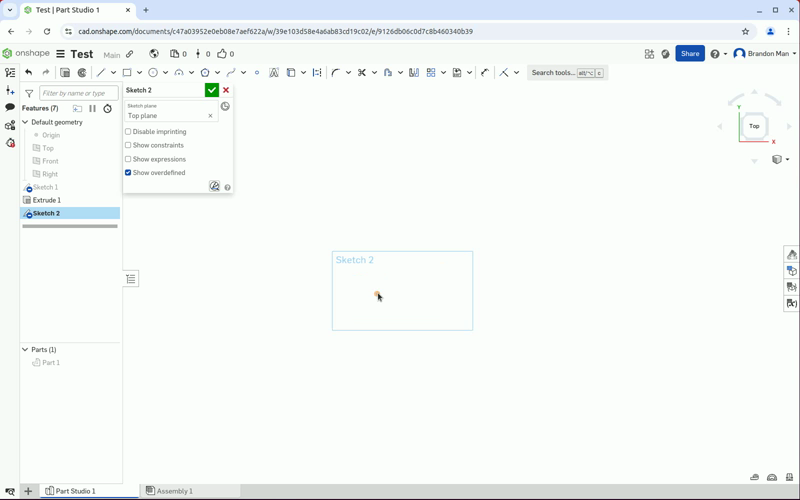
scroll(6)
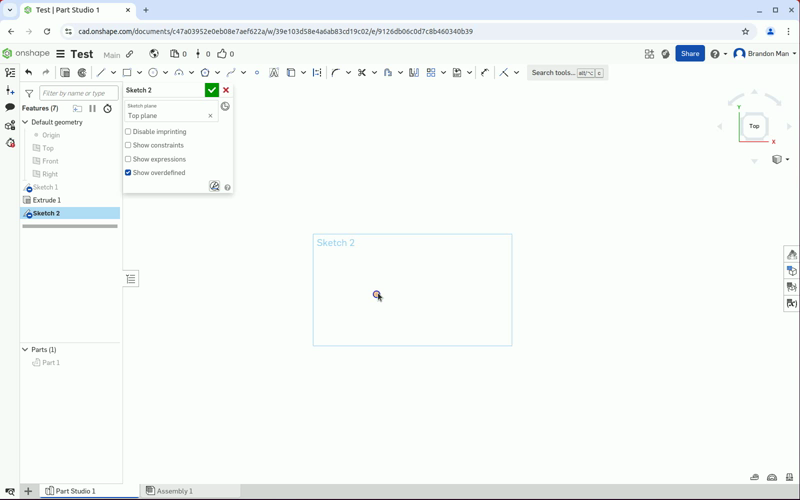
scroll(6)
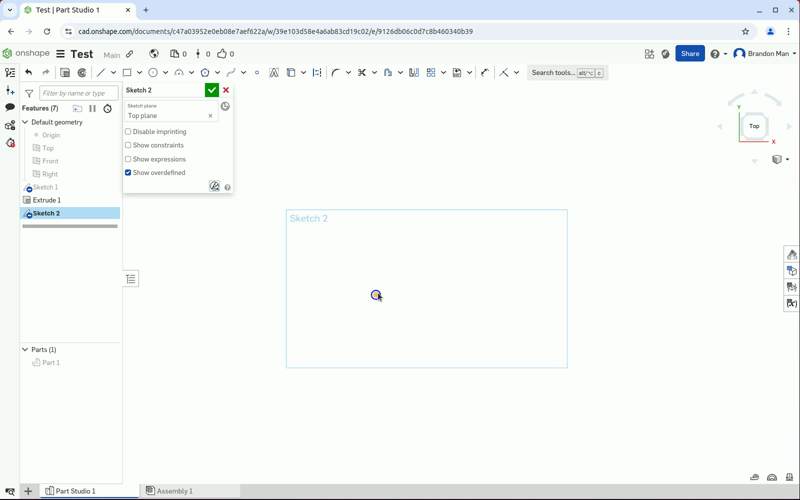
scroll(6)
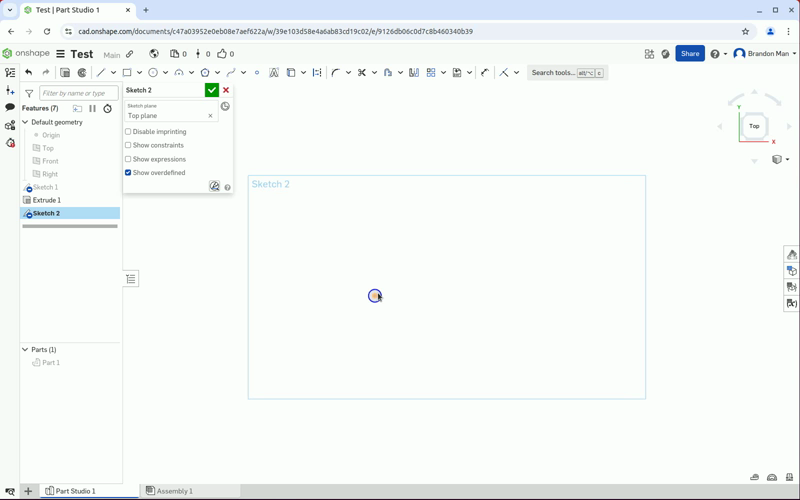
scroll(6)
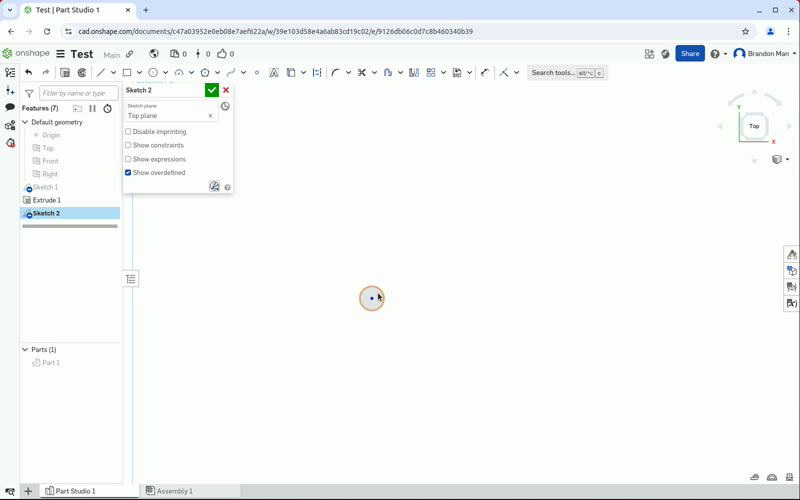
click(378, 292)
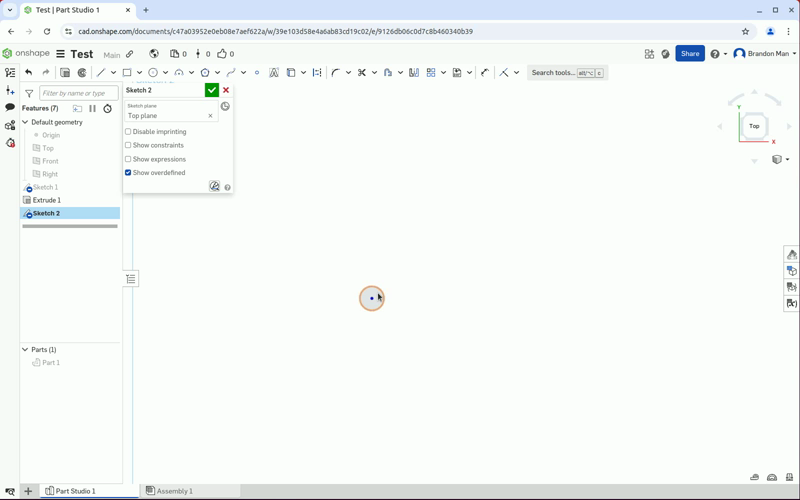
scroll(-6)
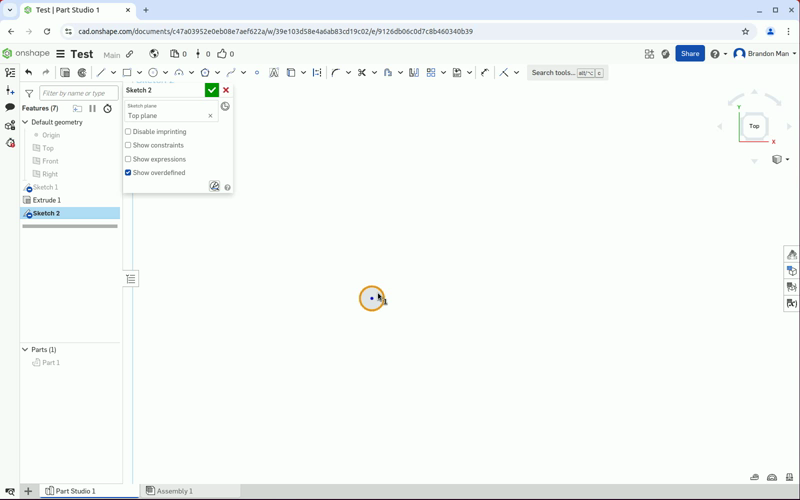
scroll(-6)
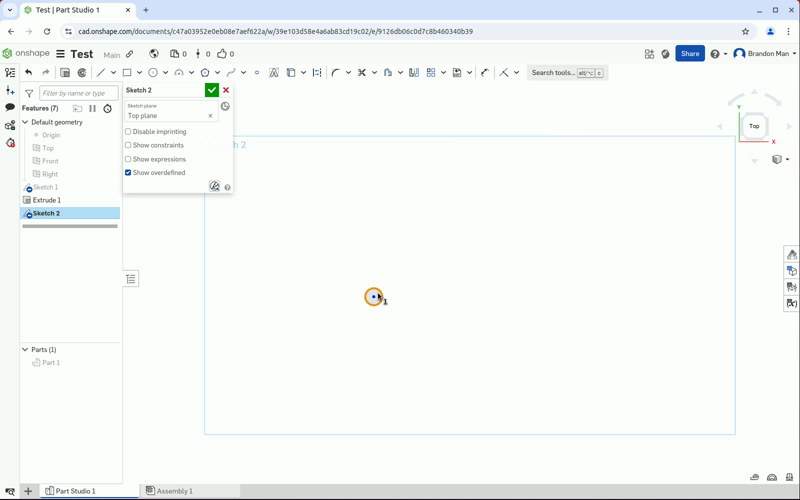
scroll(-6)
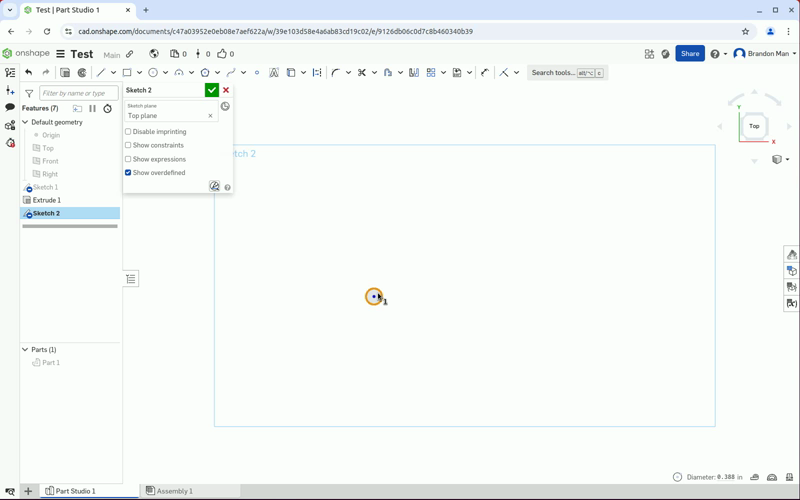
scroll(-6)
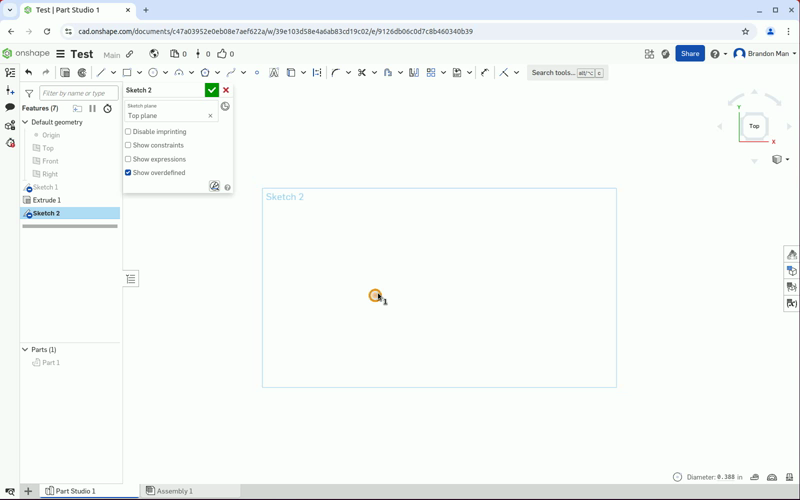
scroll(-6)
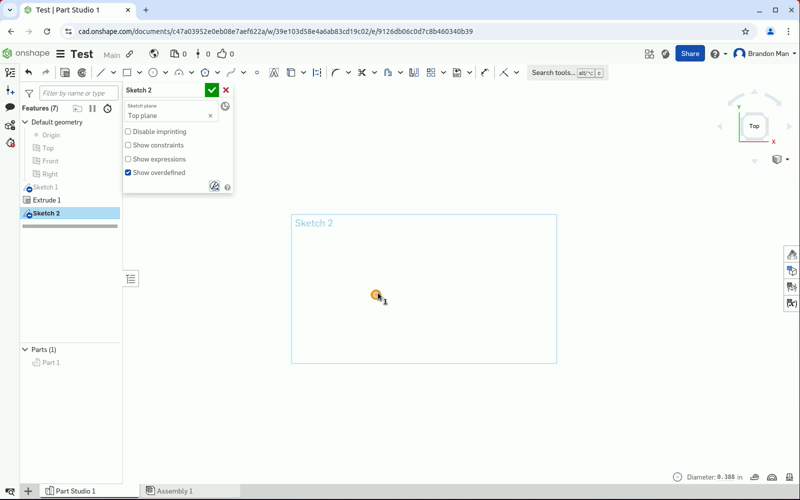
scroll(-6)
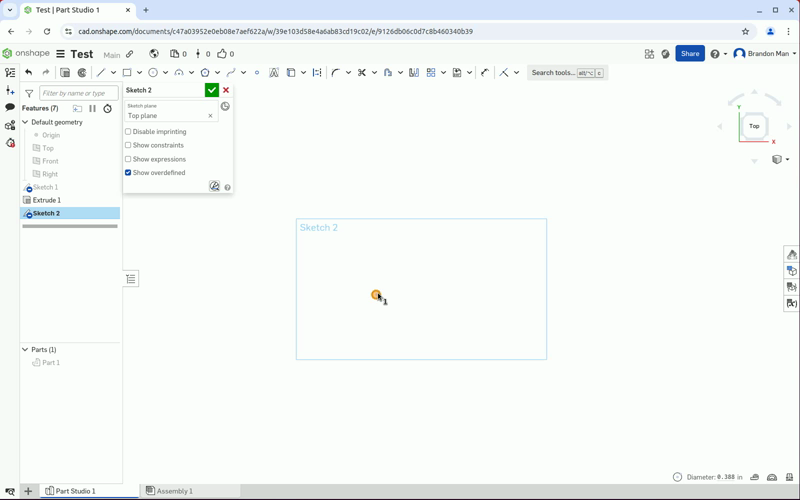
scroll(-6)
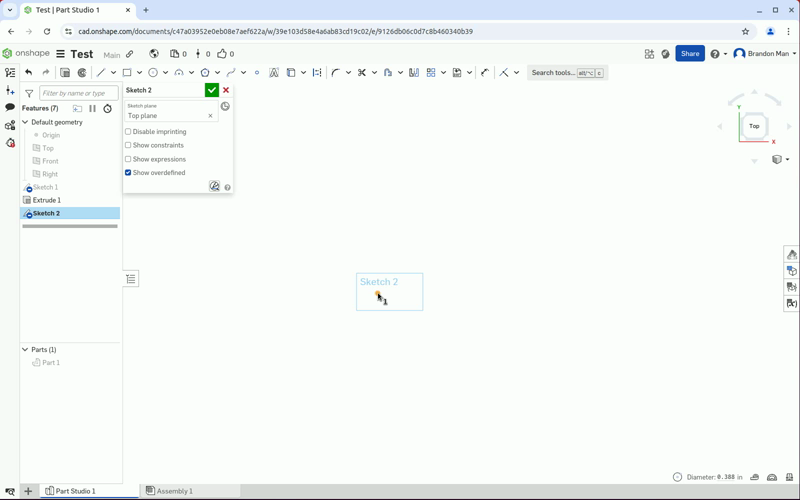
mouse_move(73, 352)
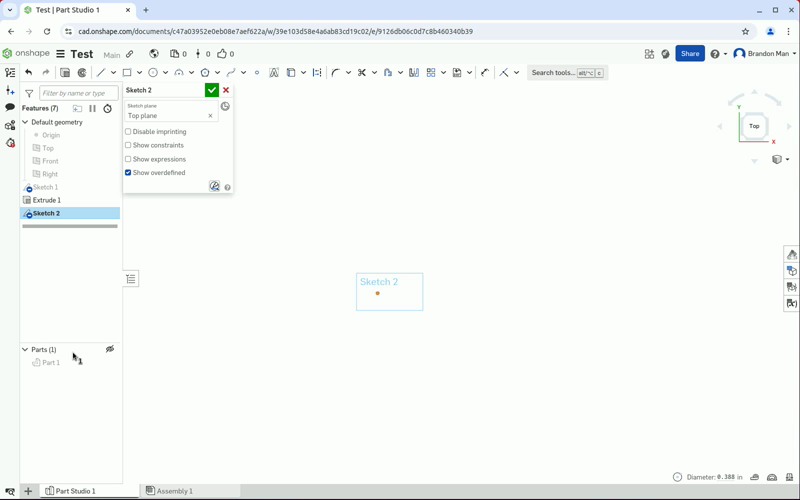
key(shift+y)
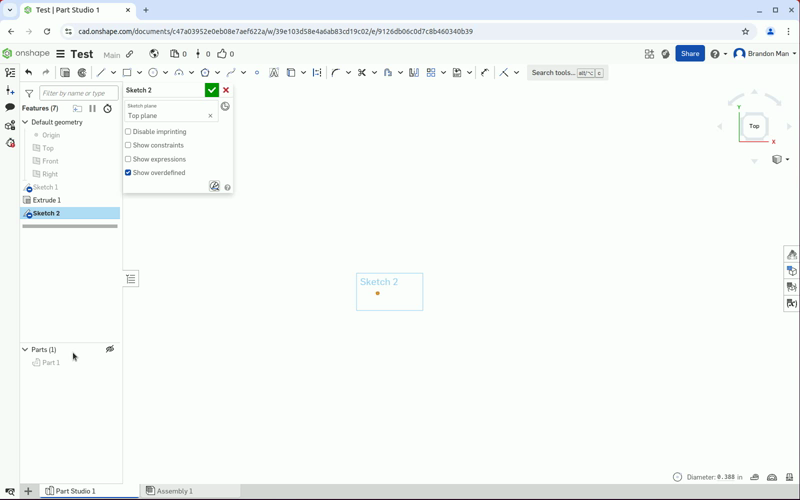
key(shift+e)
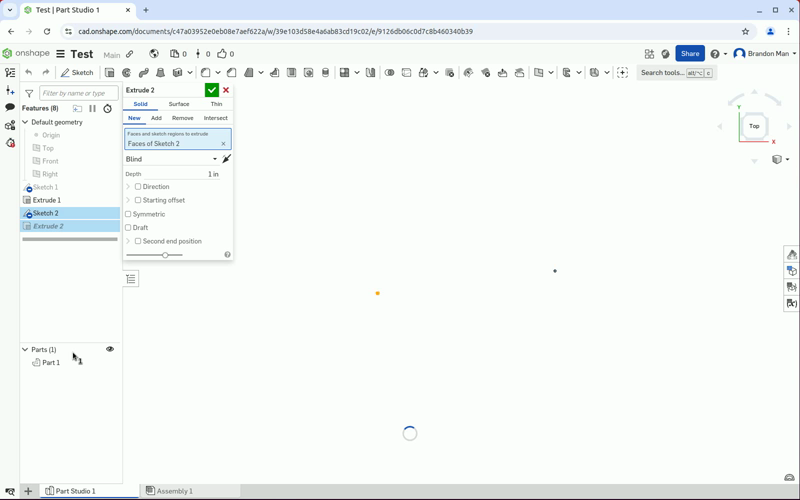
mouse_move(143, 106)
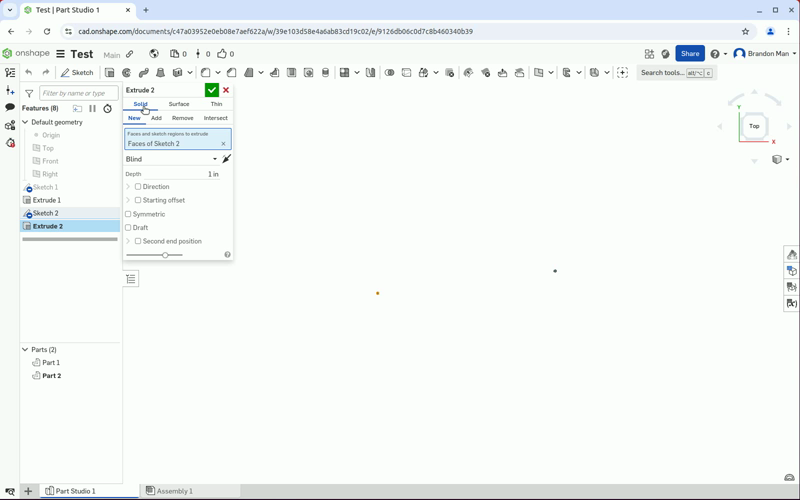
click(143, 106)
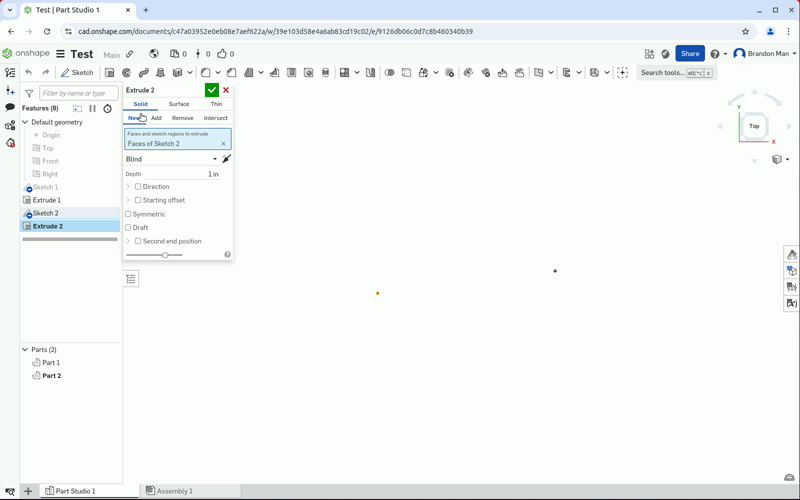
mouse_move(137, 120)
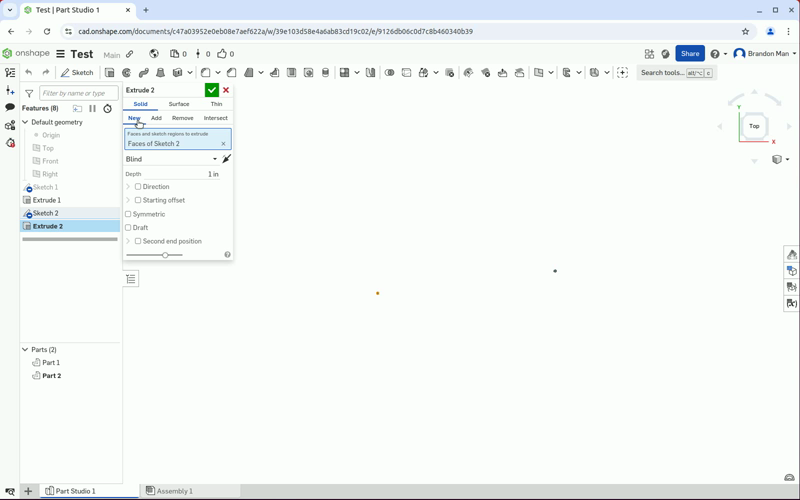
click(137, 120)
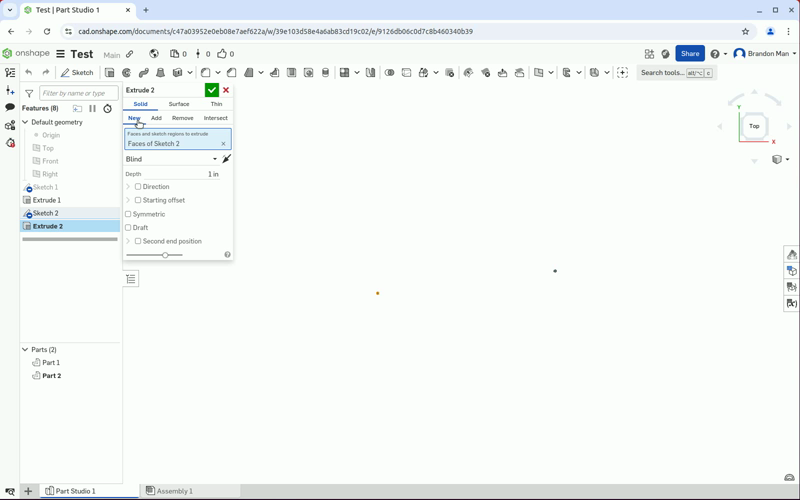
key(tab, 4)
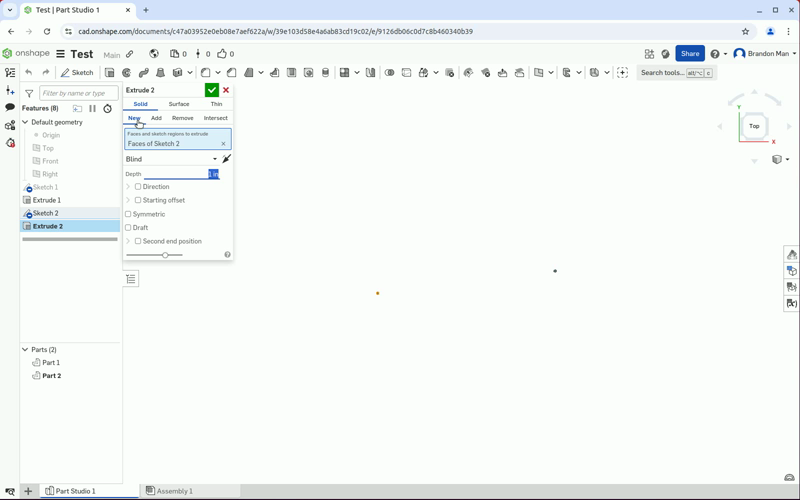
text(2.648)
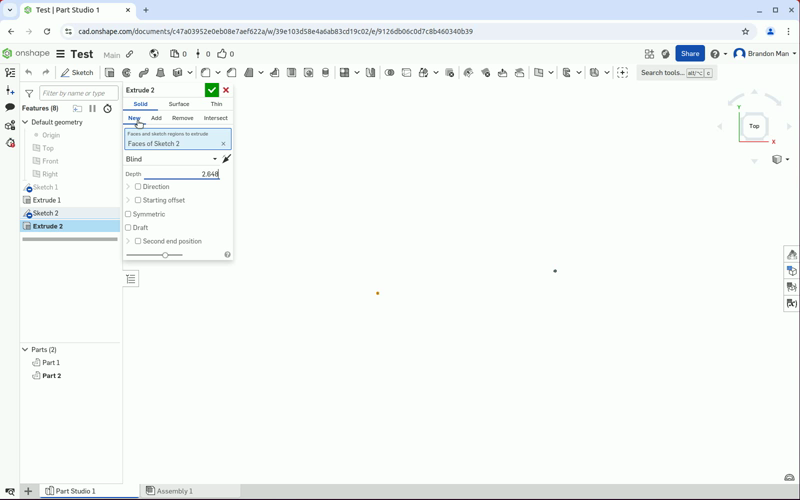
key(enter)
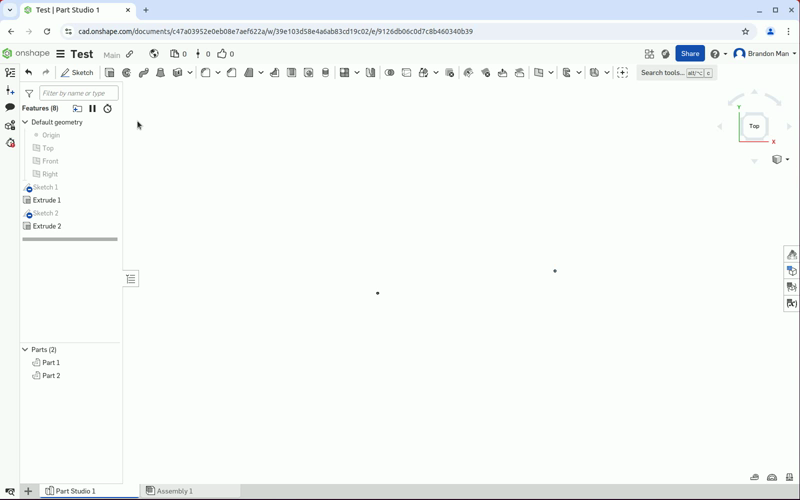
key(shift+h)
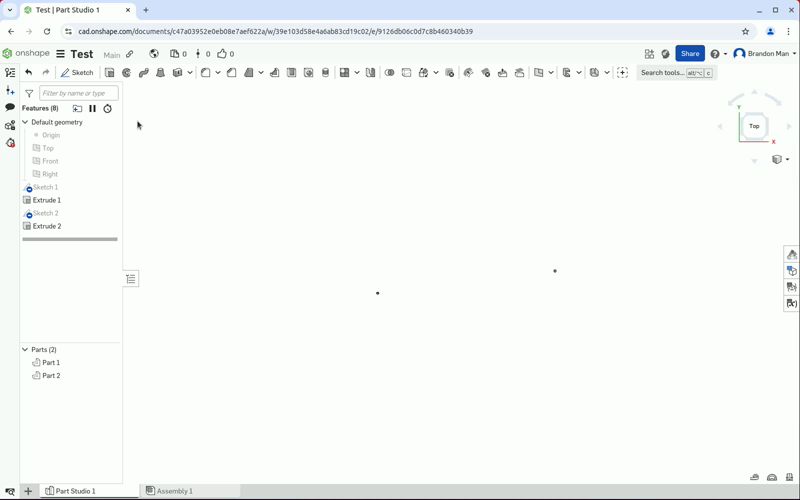
key(shift+h)
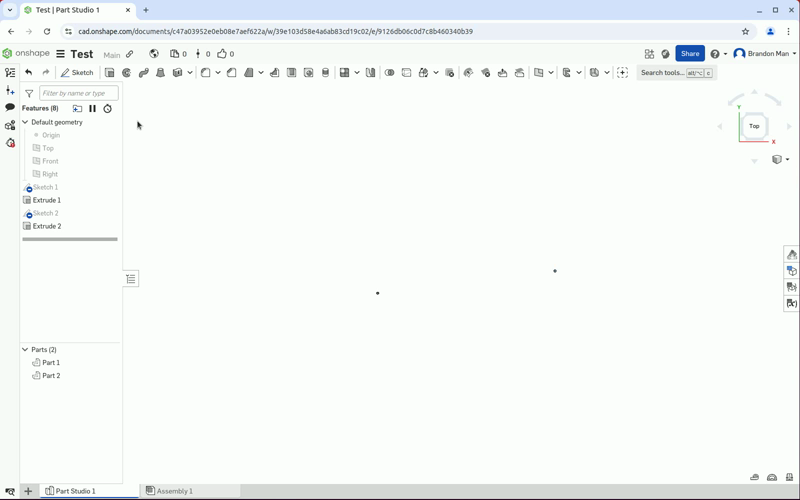
mouse_move(73, 189)
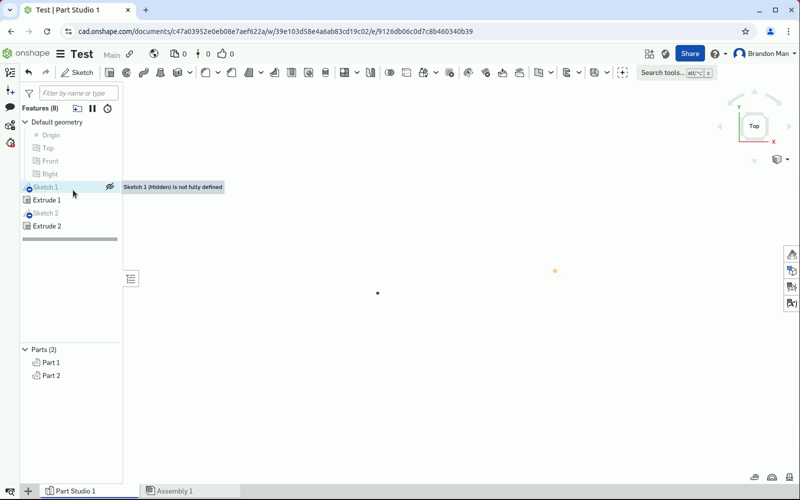
click(73, 189)
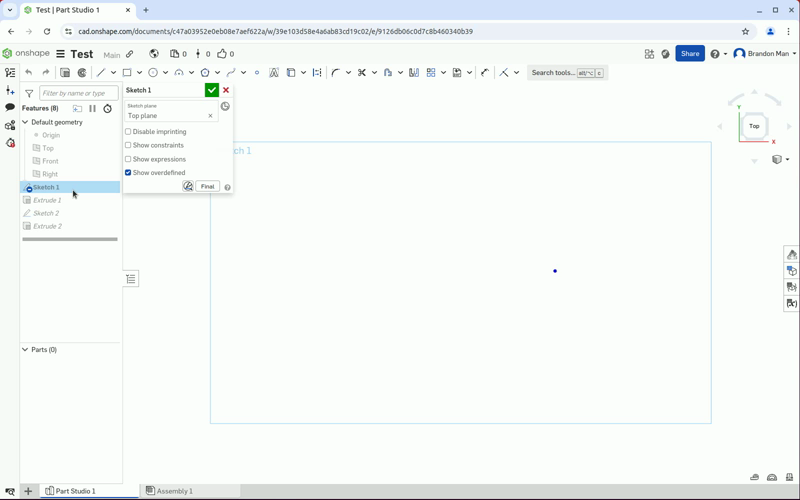
mouse_move(229, 92)
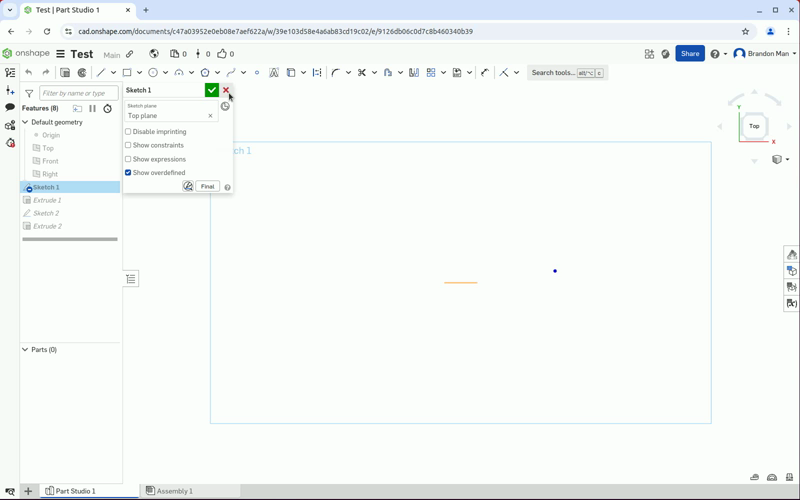
click(229, 92)
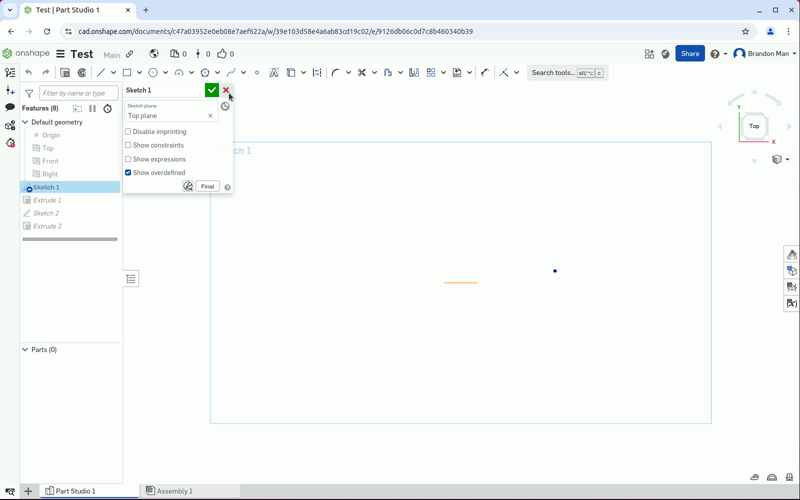
key(shift+s)
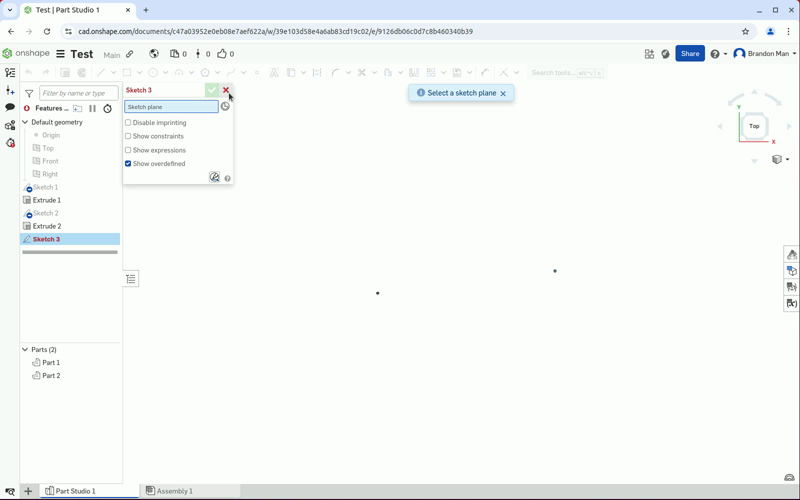
mouse_move(73, 150)
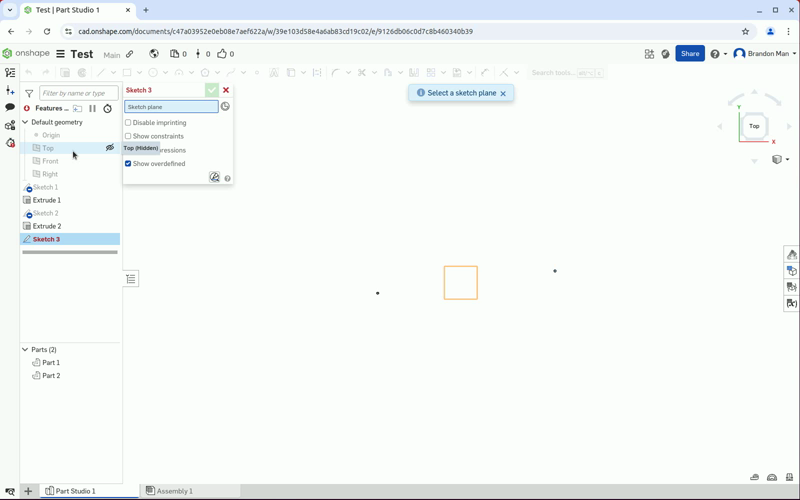
click(73, 150)
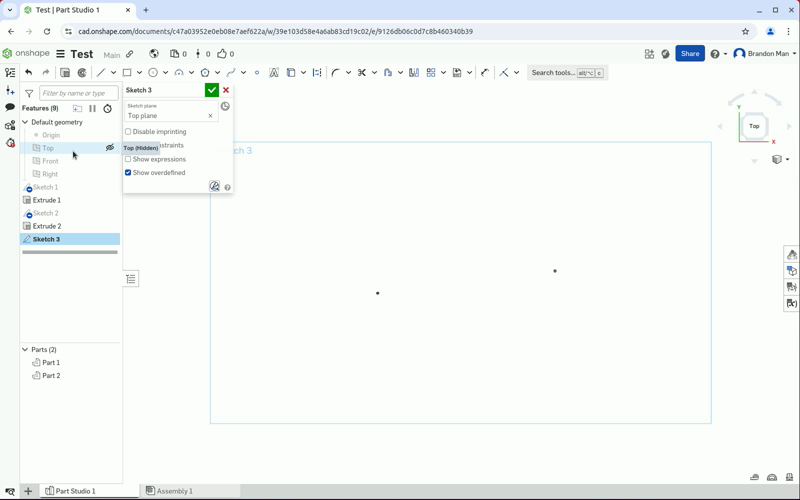
mouse_move(73, 352)
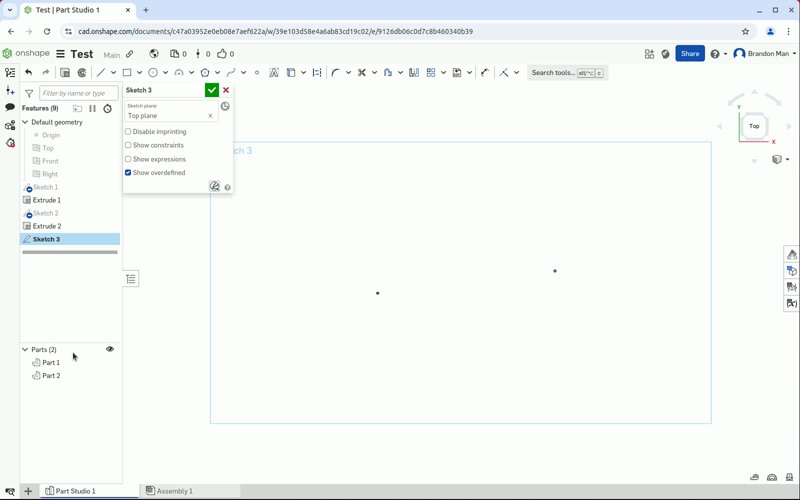
key(y)
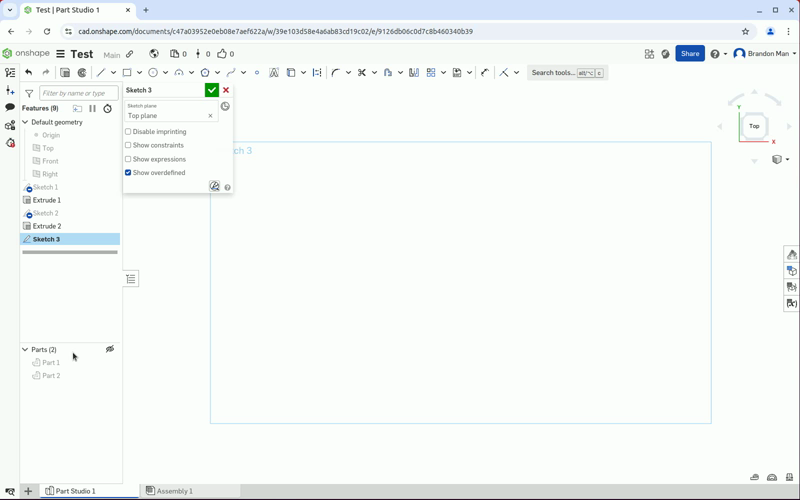
key(c)
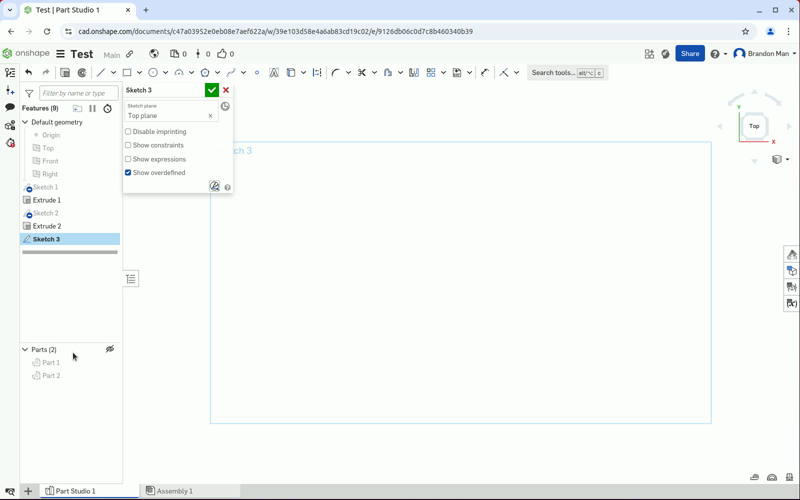
key_down(shift)
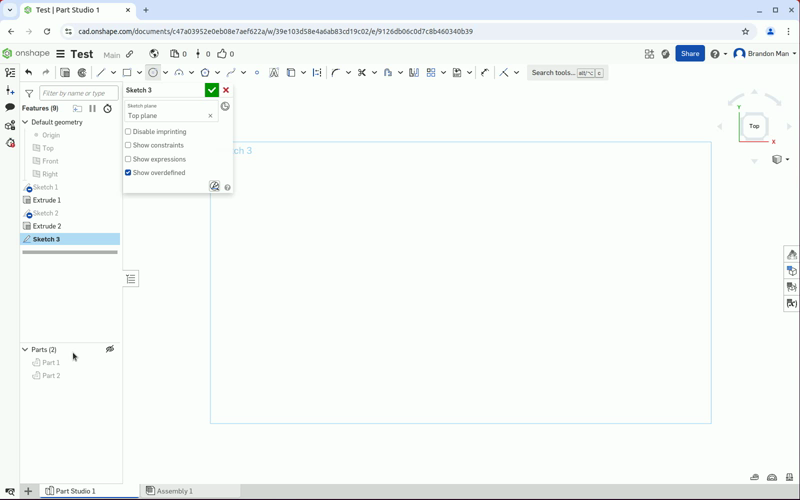
mouse_move(573, 293)
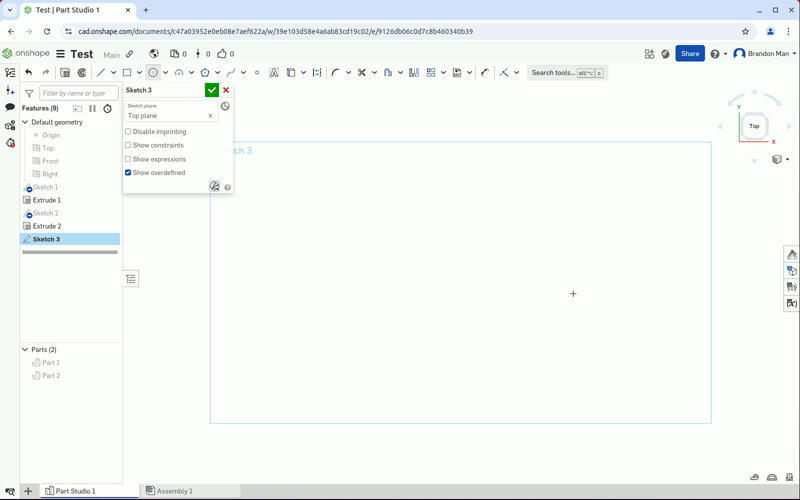
click(573, 293)
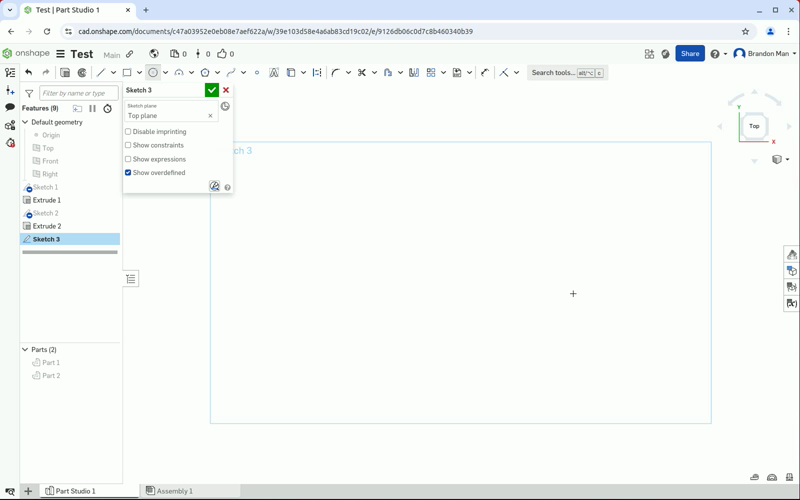
key_up(shift)
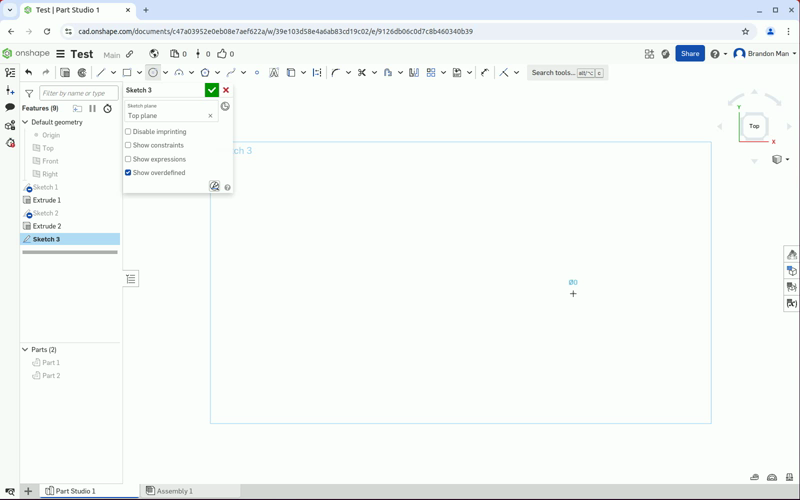
mouse_move(574, 293)
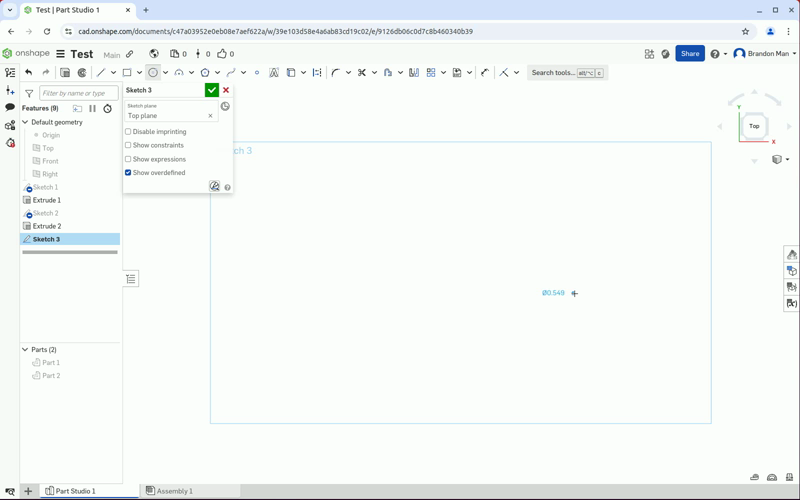
scroll(6)
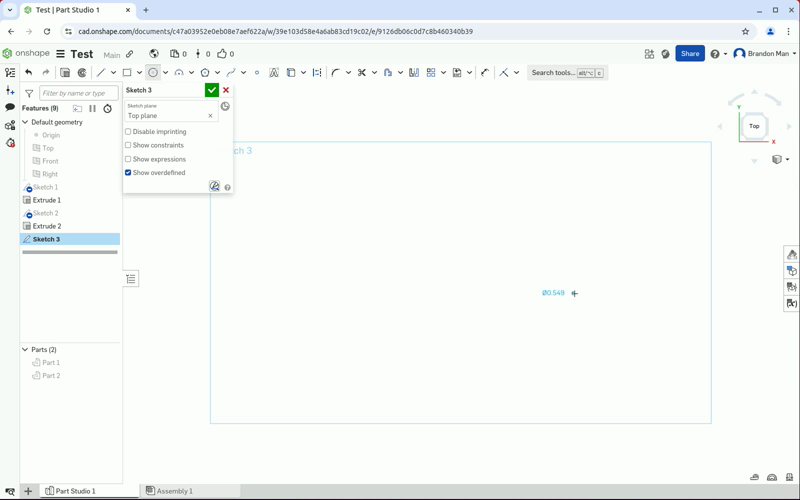
scroll(6)
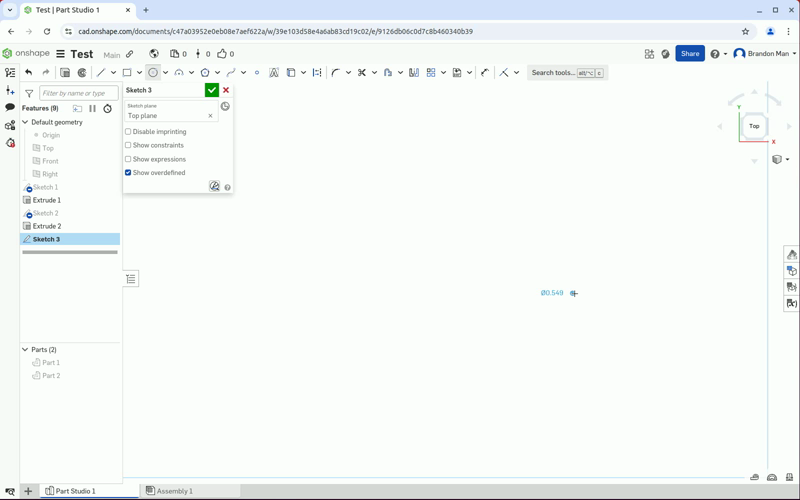
scroll(6)
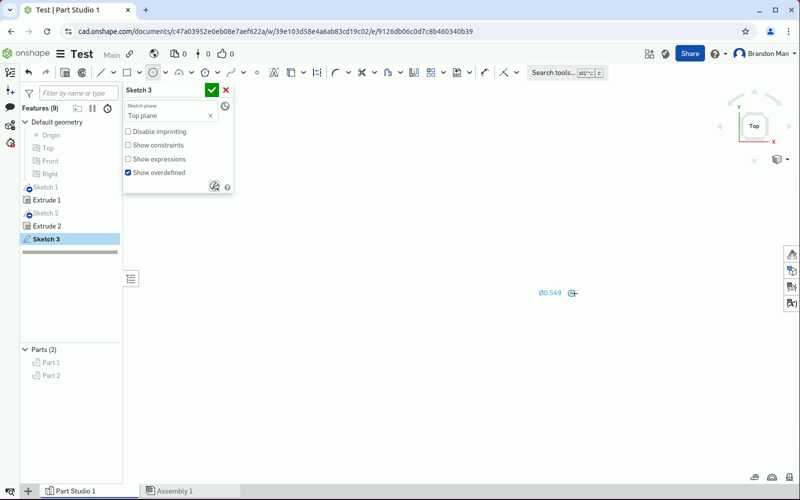
scroll(6)
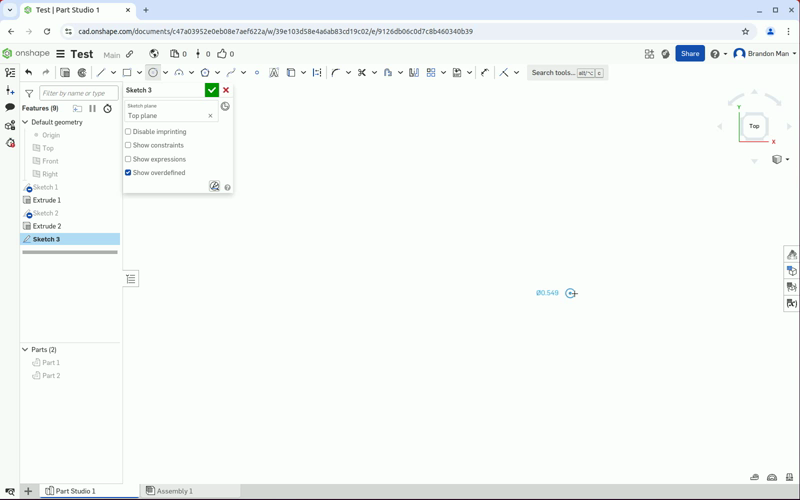
scroll(6)
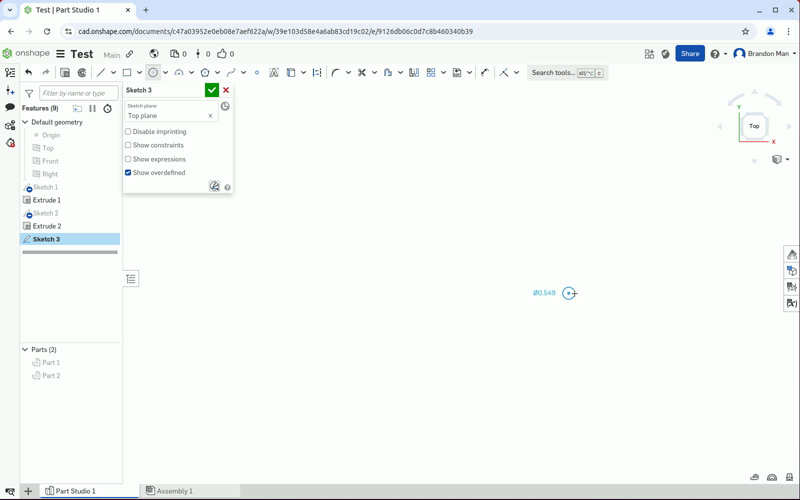
scroll(6)
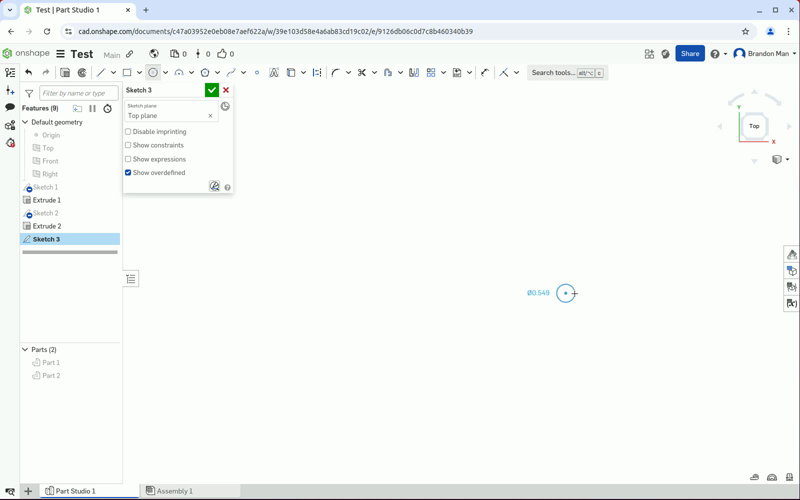
scroll(6)
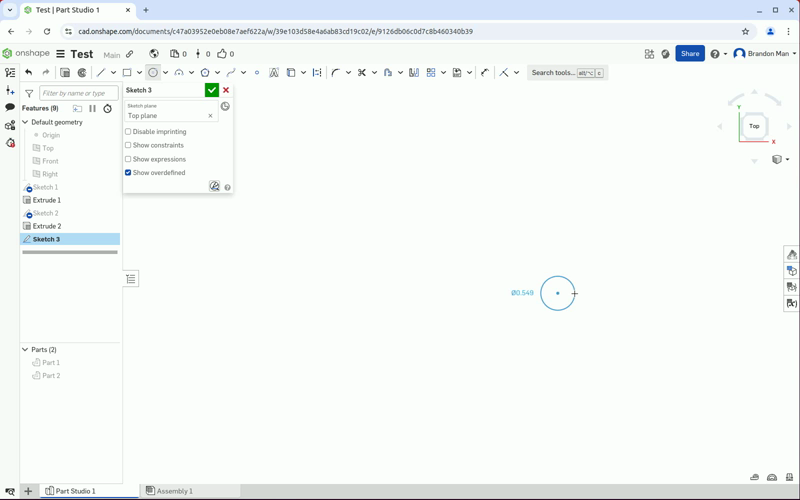
click(574, 293)
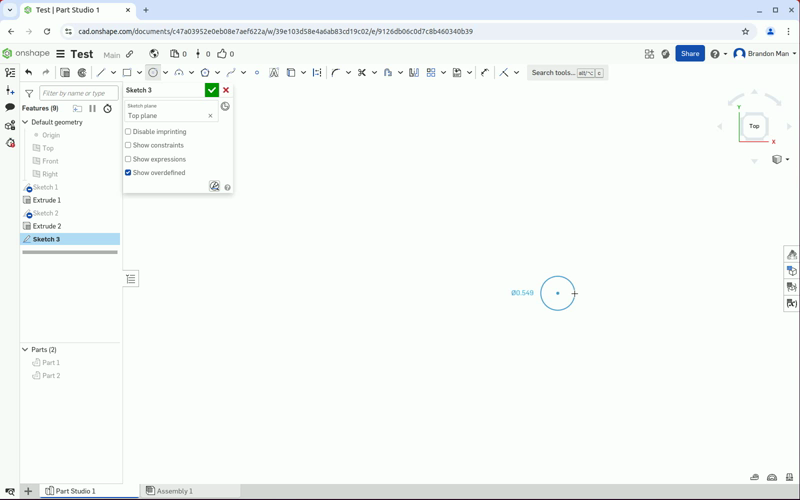
scroll(-6)
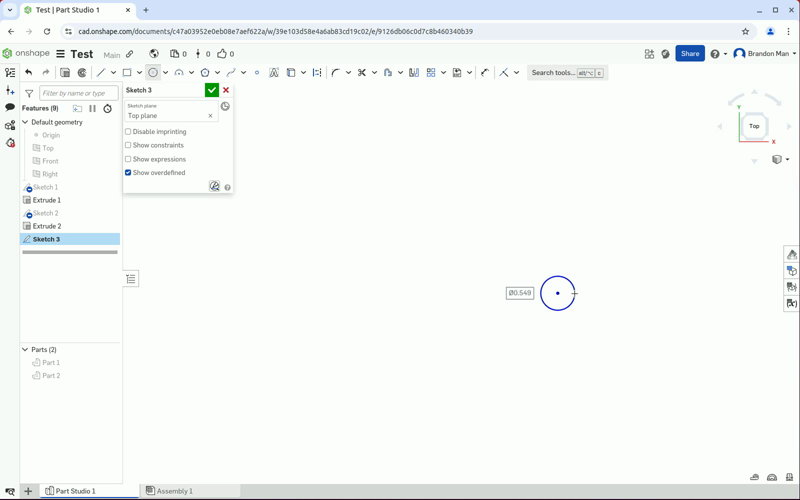
scroll(-6)
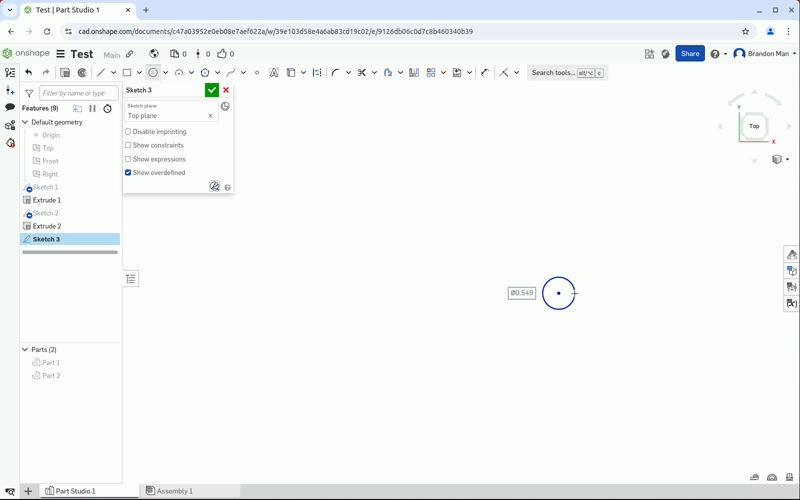
scroll(-6)
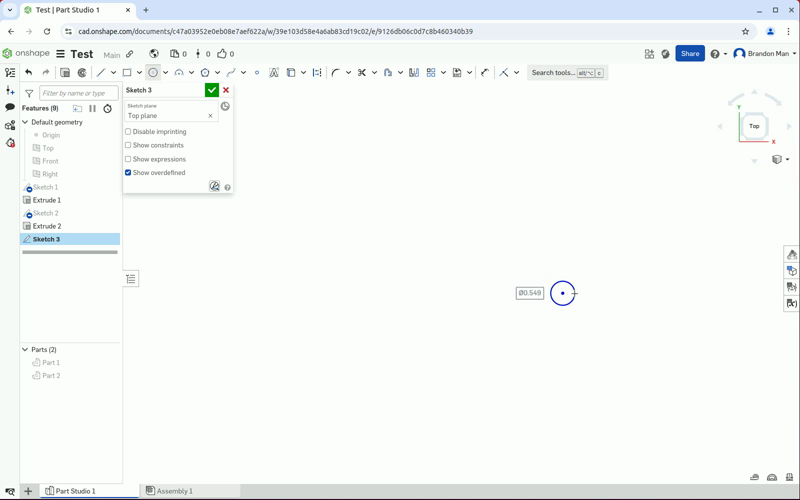
scroll(-6)
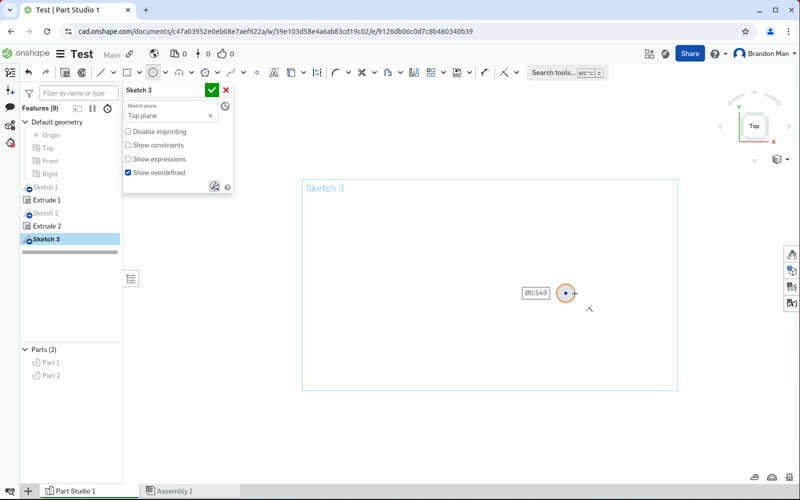
scroll(-6)
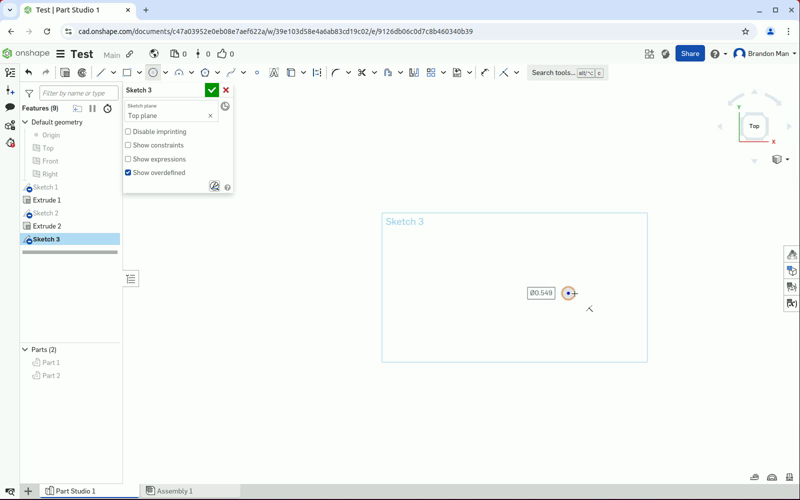
scroll(-6)
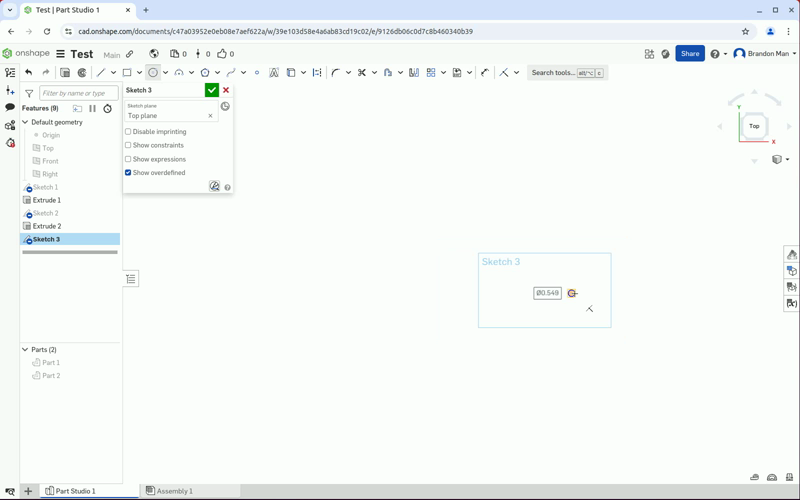
scroll(-6)
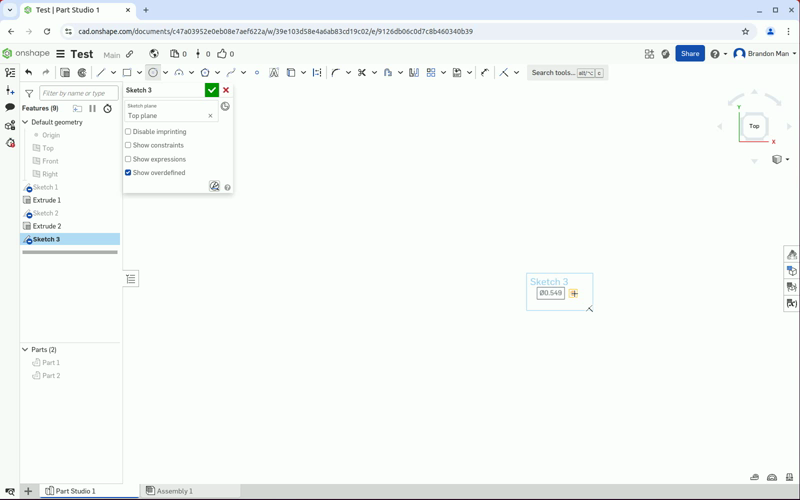
key(esc)
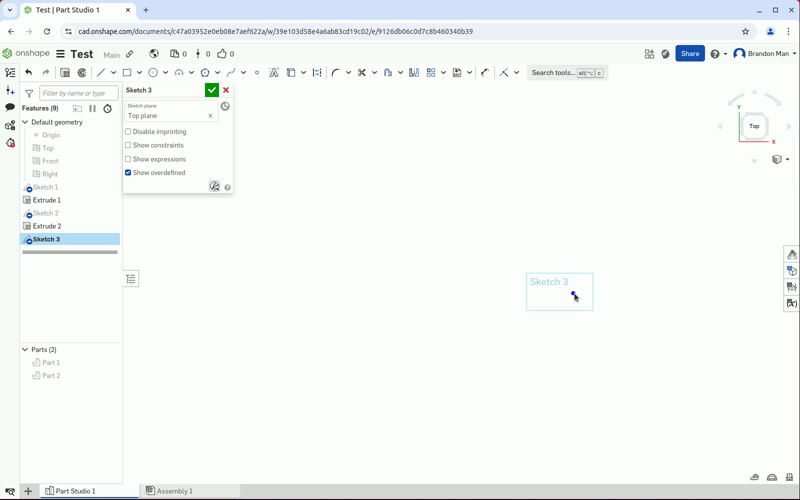
mouse_move(573, 294)
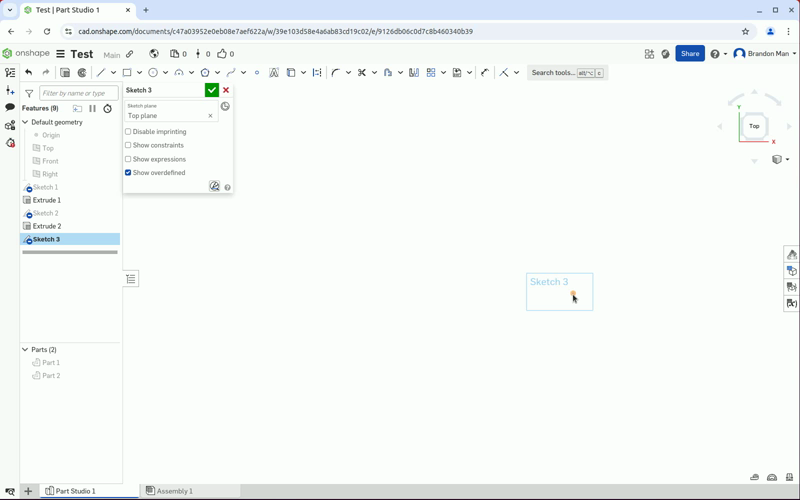
scroll(6)
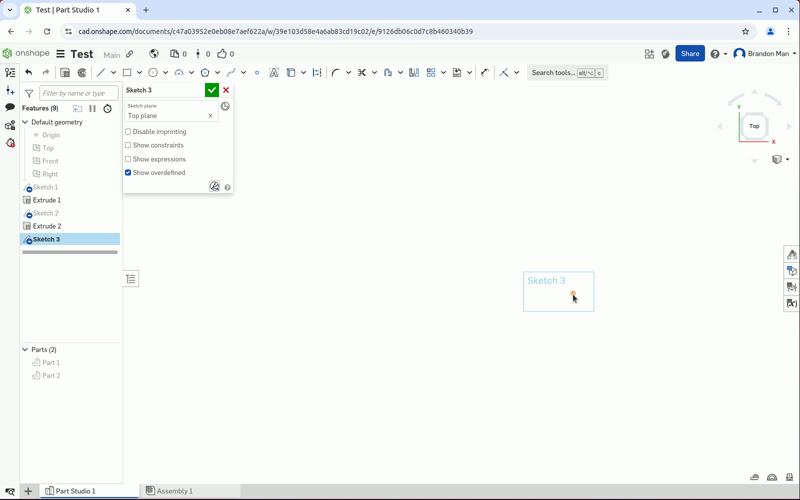
scroll(6)
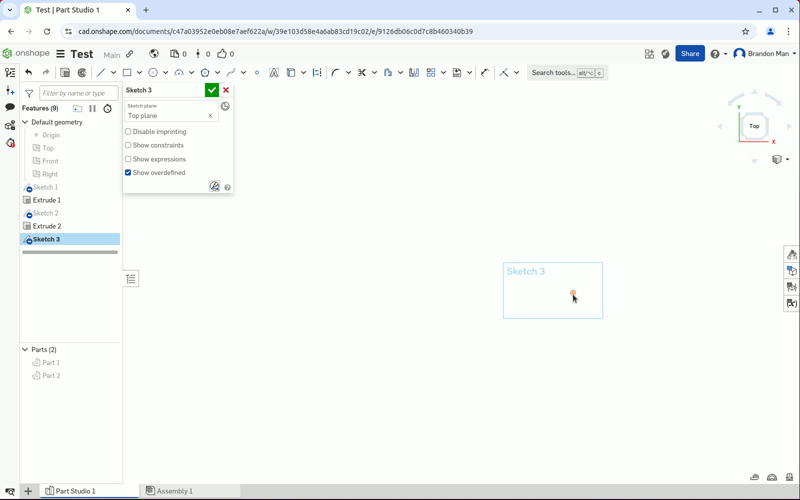
scroll(6)
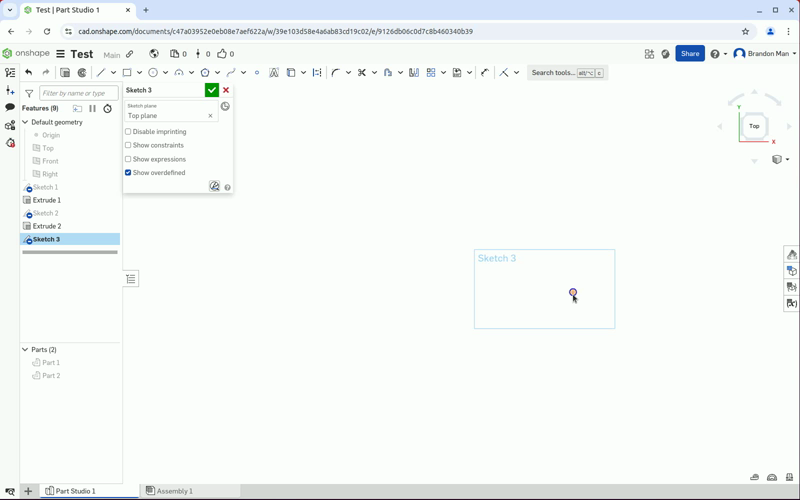
scroll(6)
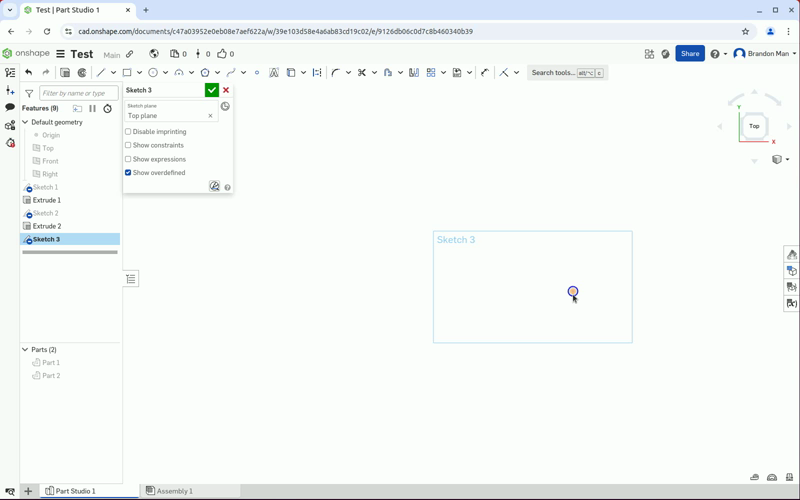
scroll(6)
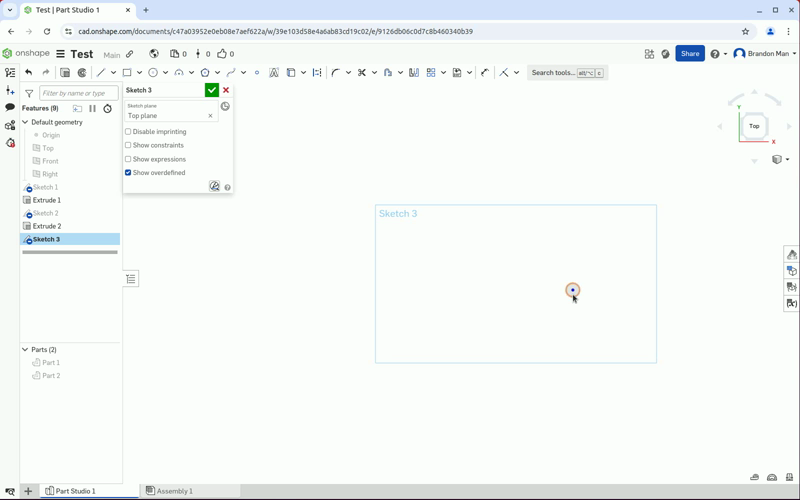
scroll(6)
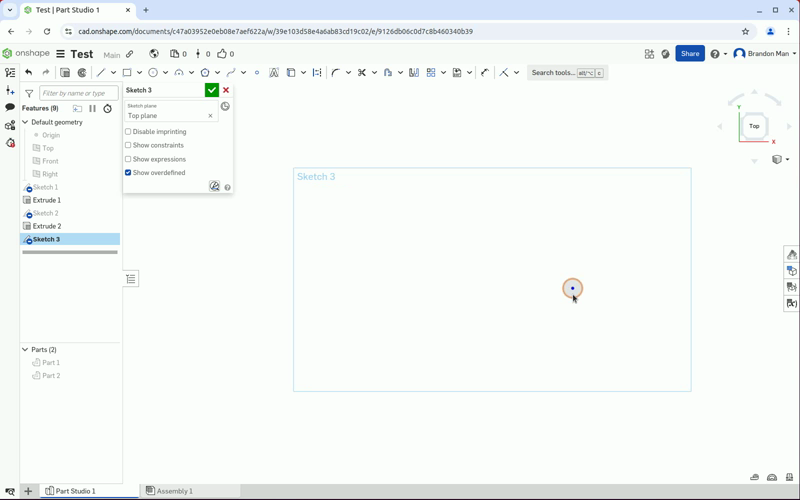
scroll(6)
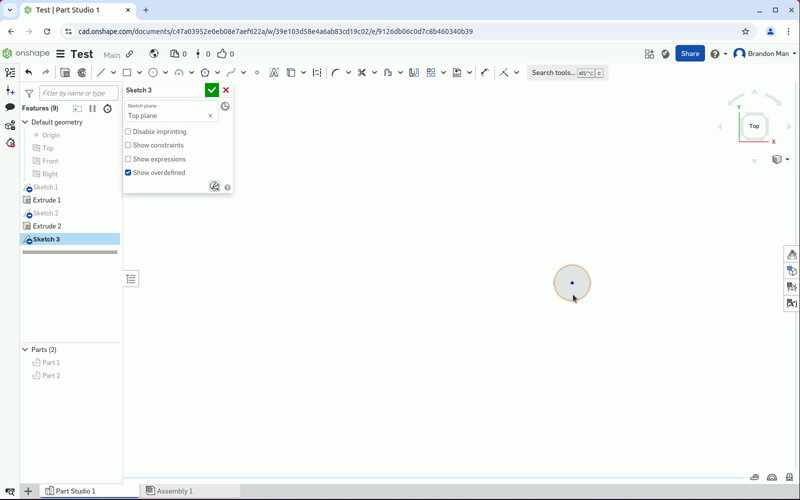
click(573, 294)
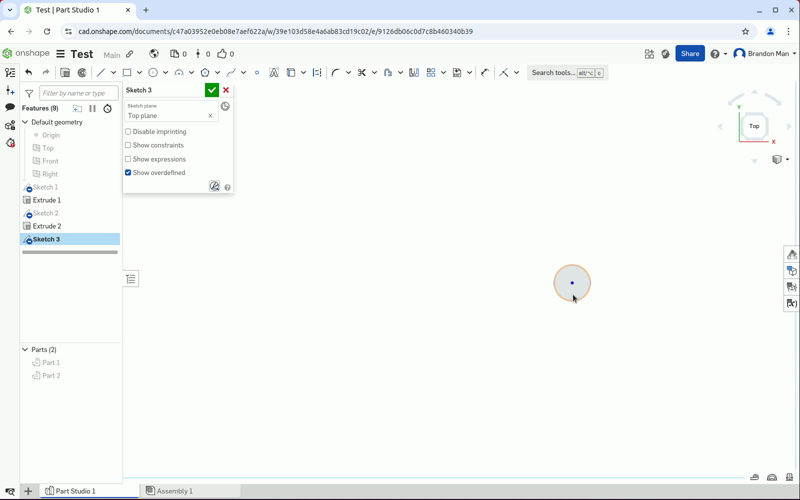
scroll(-6)
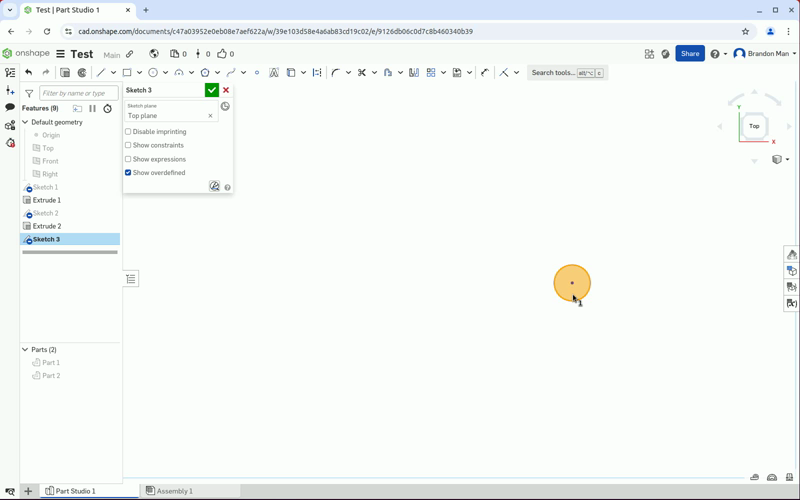
scroll(-6)
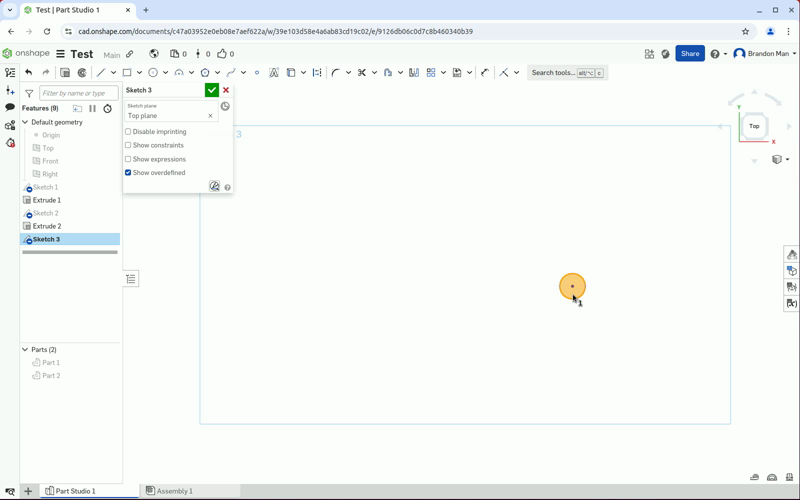
scroll(-6)
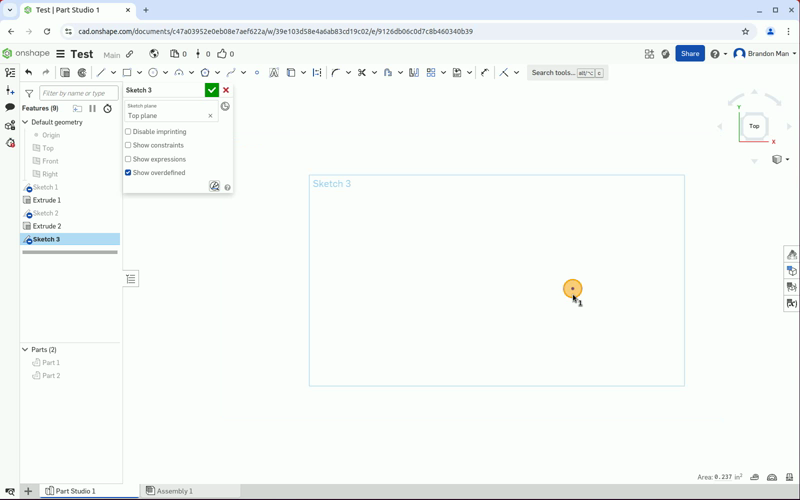
scroll(-6)
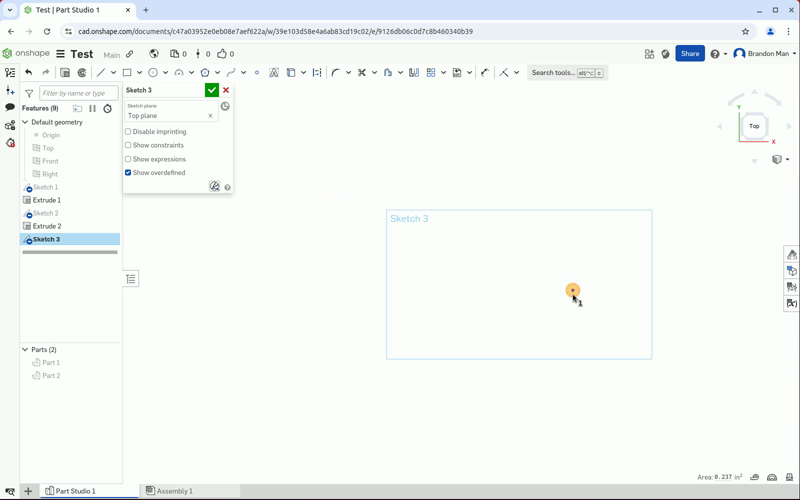
scroll(-6)
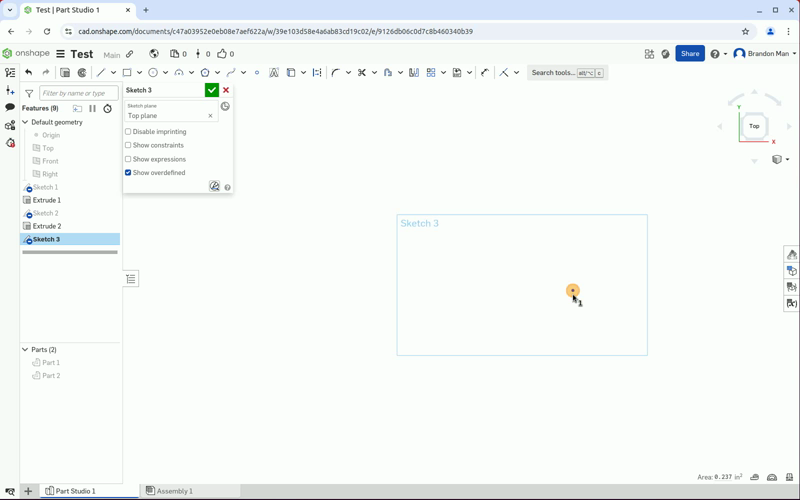
scroll(-6)
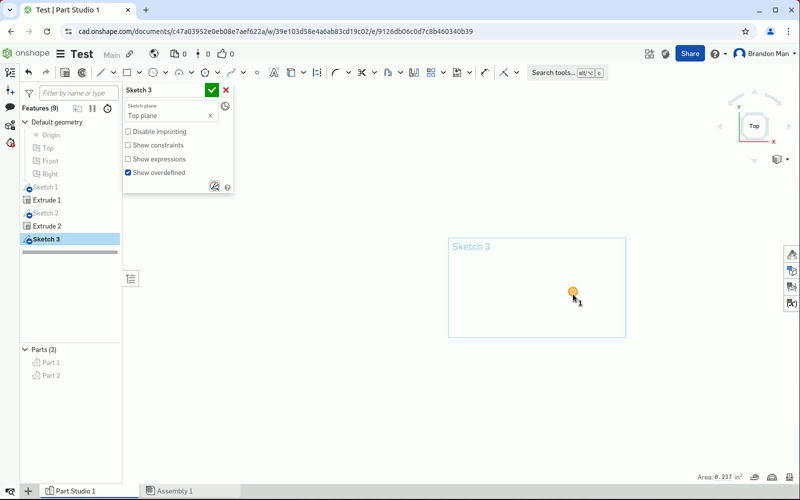
scroll(-6)
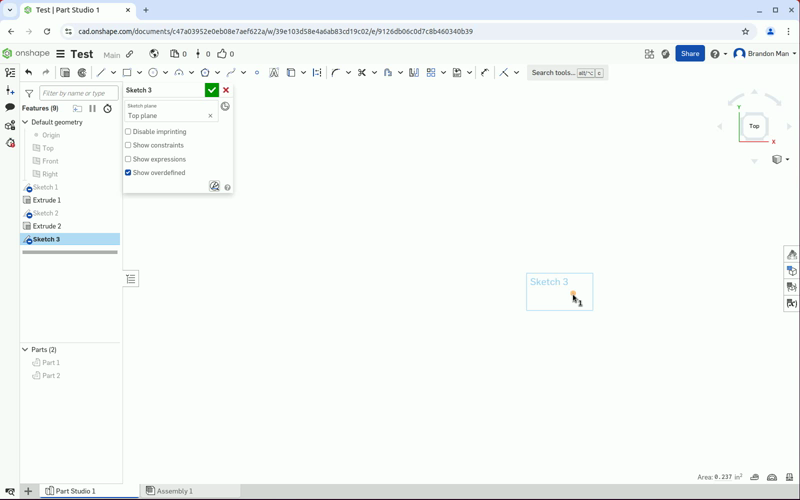
mouse_move(73, 352)
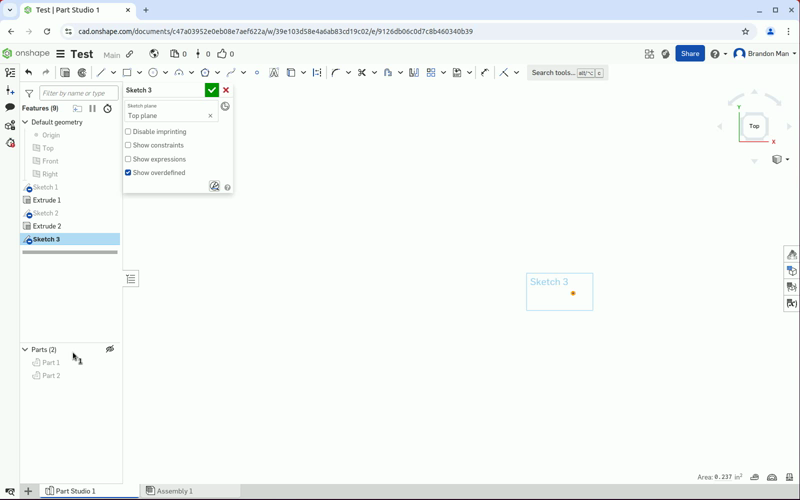
key(shift+y)
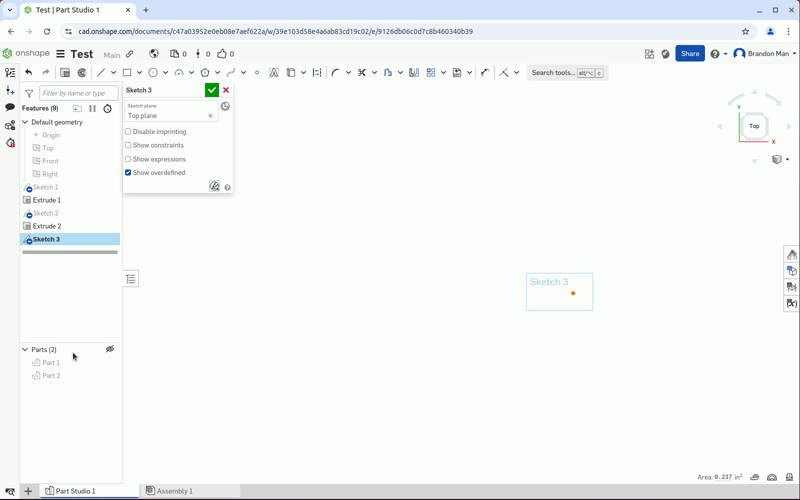
key(shift+e)
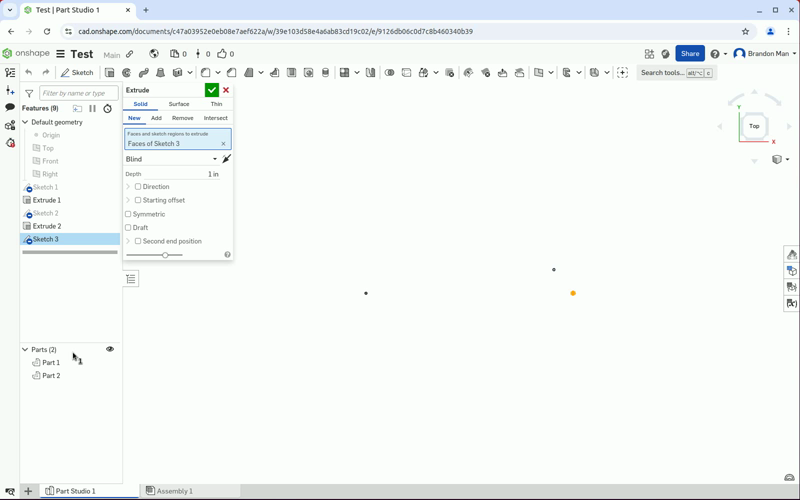
mouse_move(143, 106)
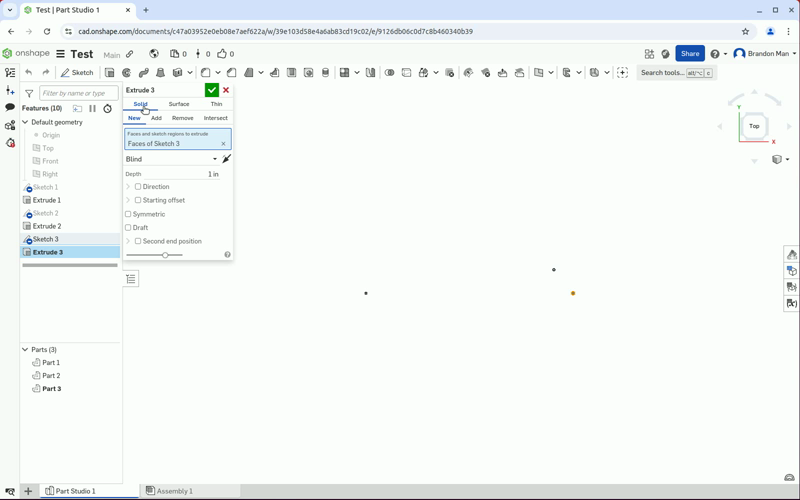
click(143, 106)
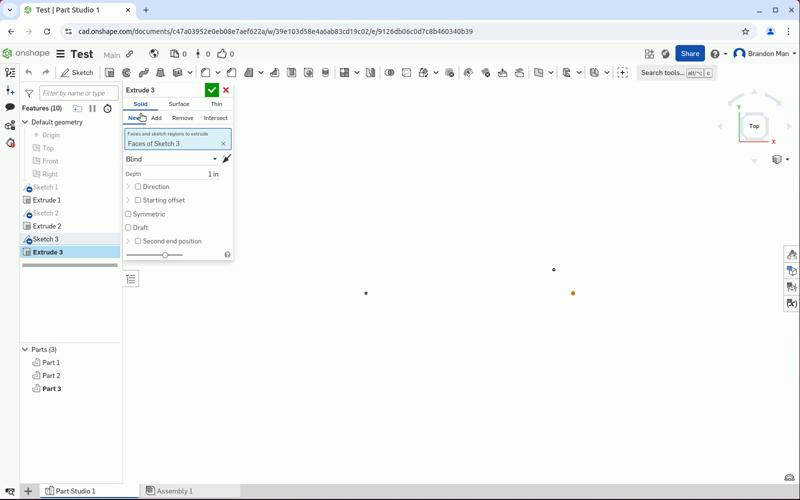
mouse_move(137, 120)
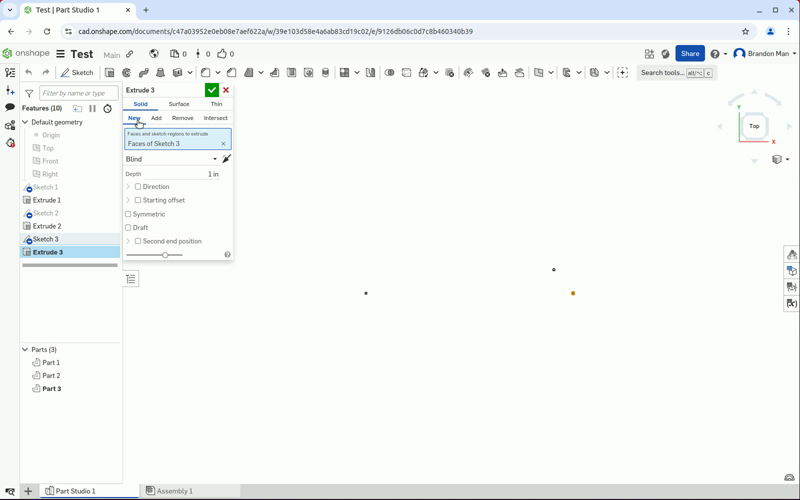
click(137, 120)
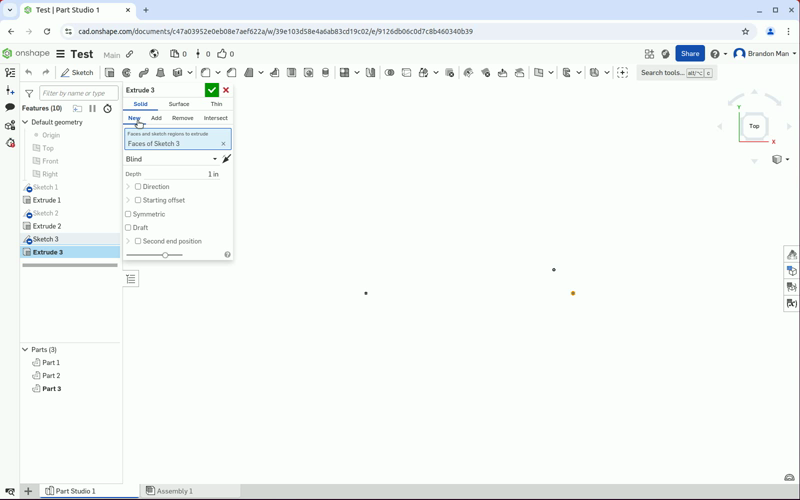
key(tab, 4)
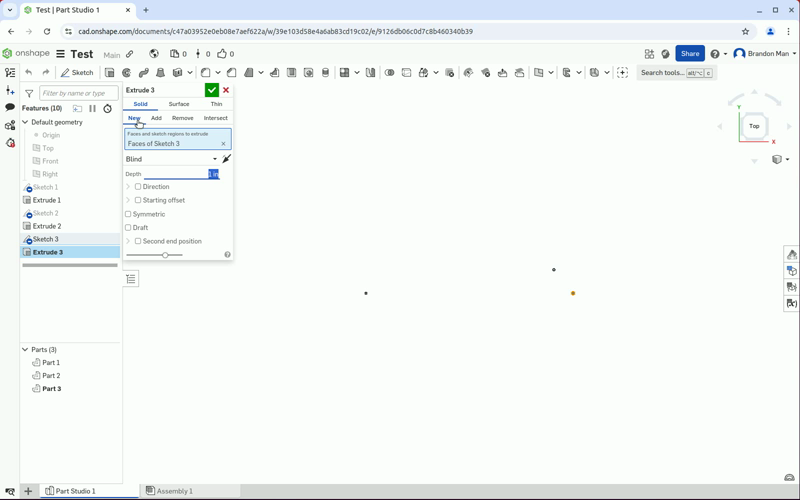
text(2.648)
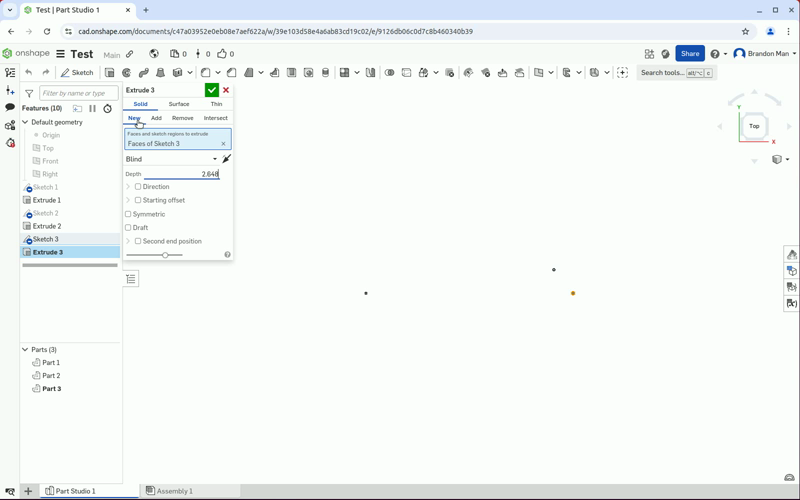
key(enter)
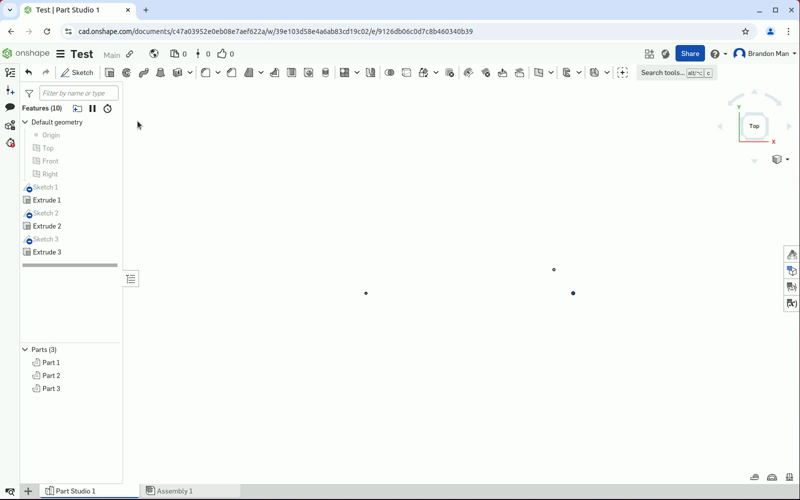
key(shift+h)
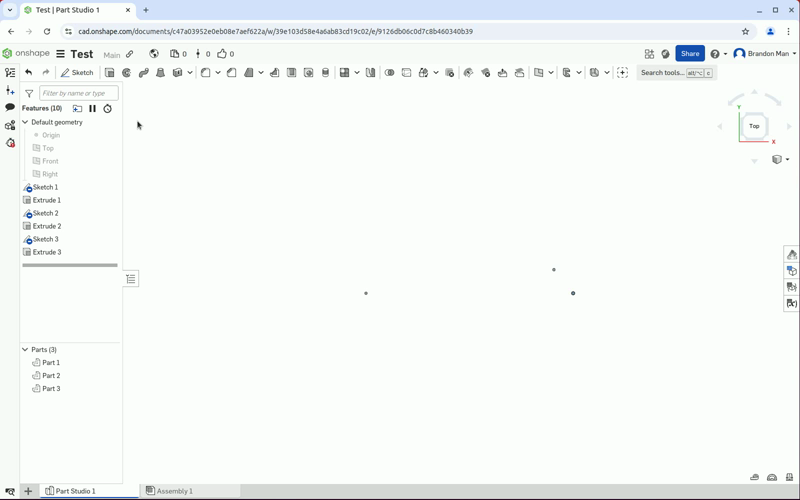
key(shift+h)
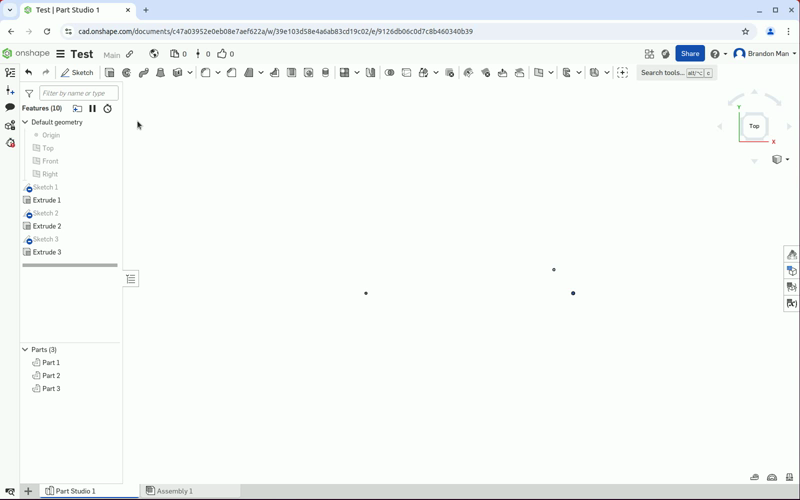
mouse_move(73, 189)
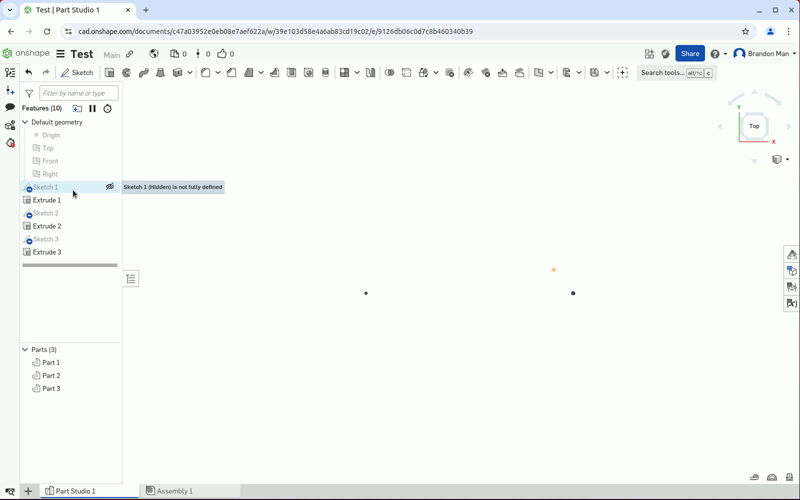
click(73, 189)
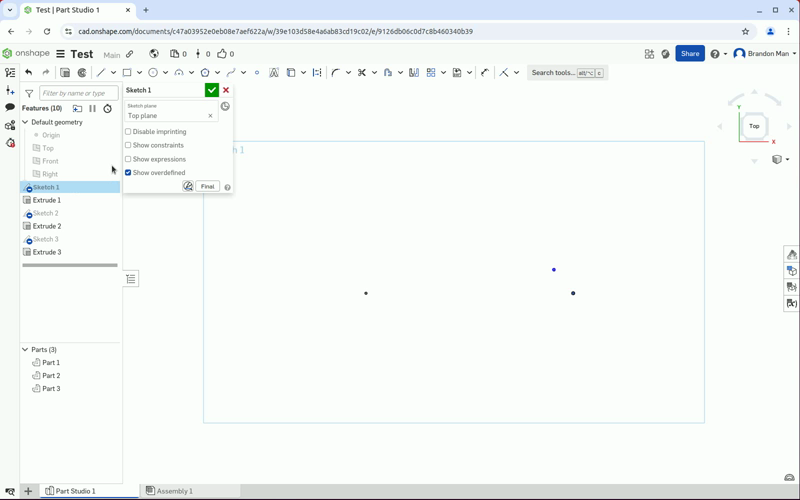
mouse_move(229, 92)
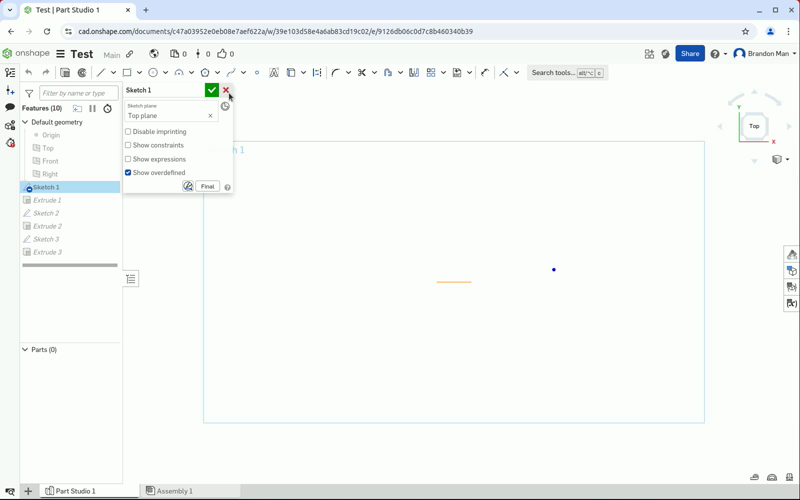
click(229, 92)
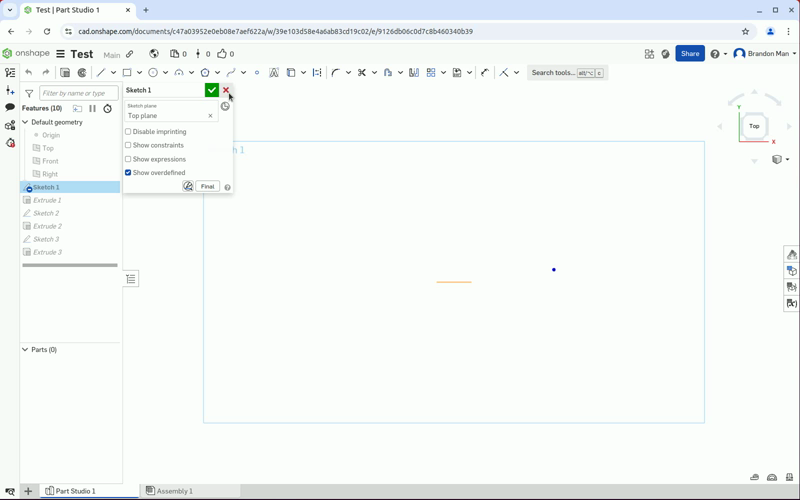
key(shift+s)
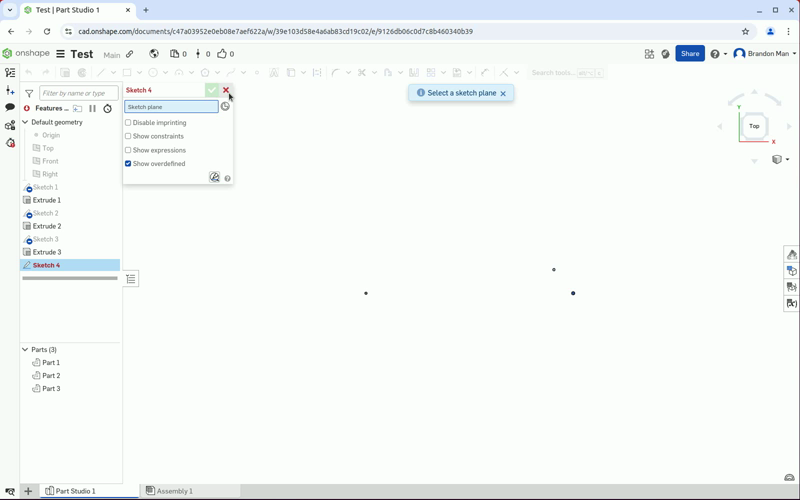
mouse_move(73, 150)
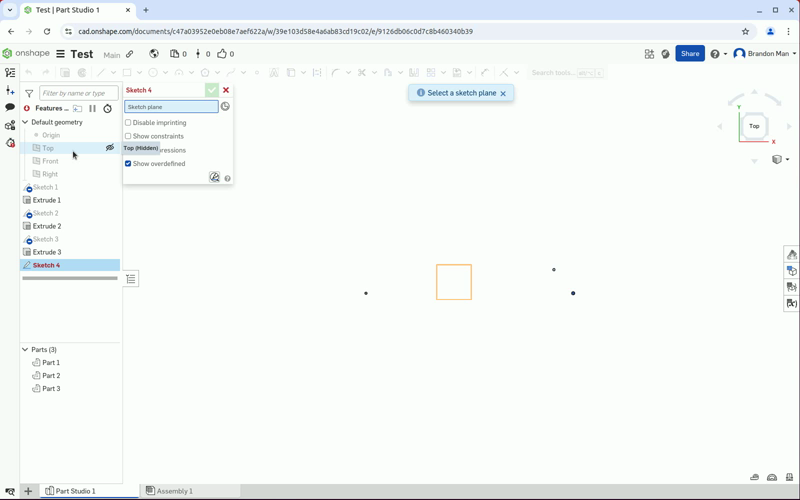
click(73, 150)
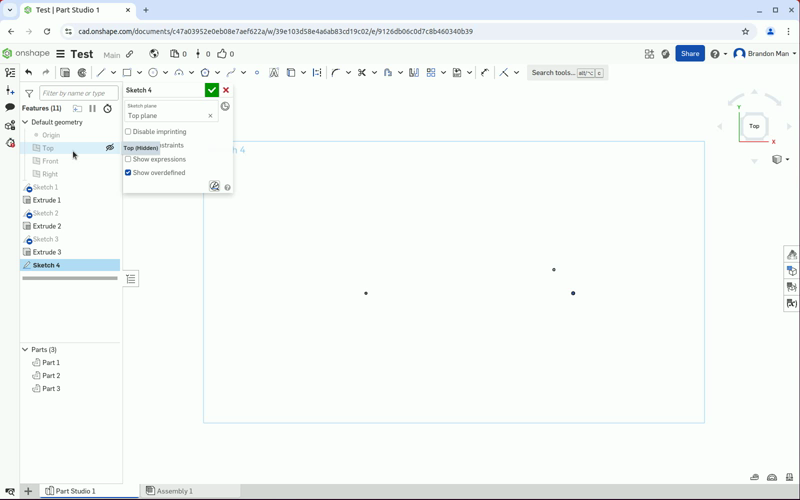
mouse_move(73, 352)
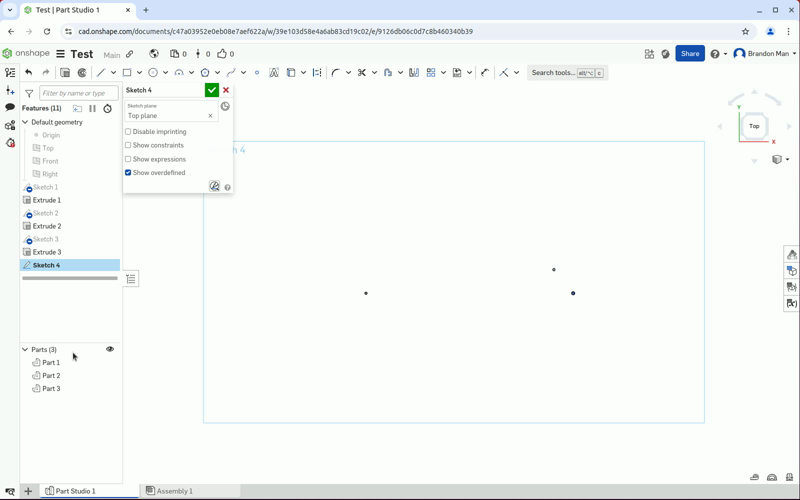
key(y)
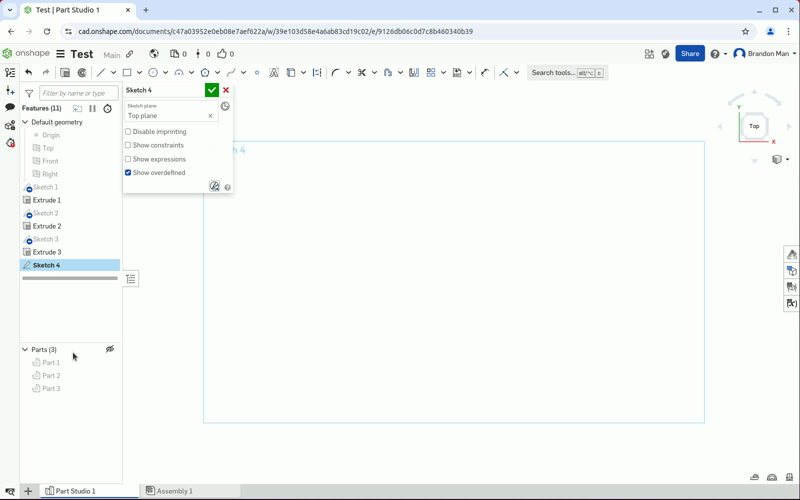
key(c)
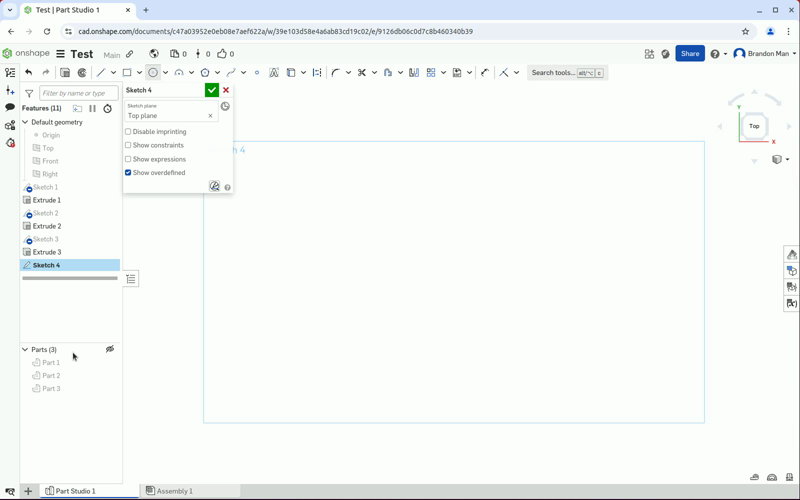
key_down(shift)
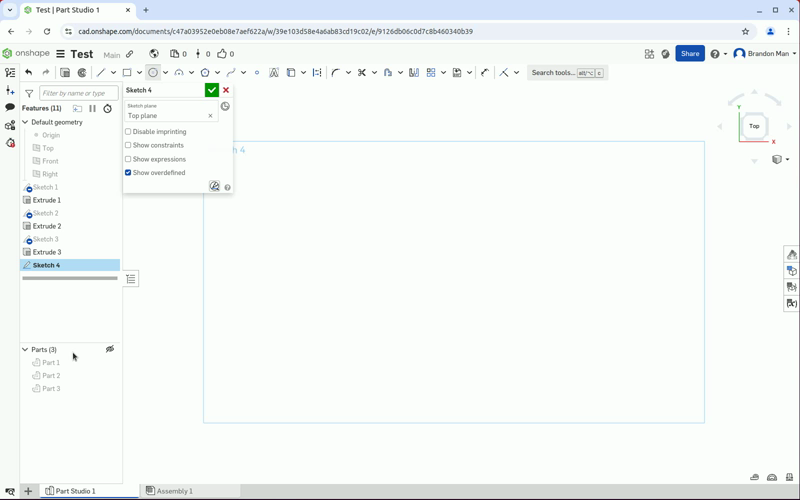
mouse_move(573, 272)
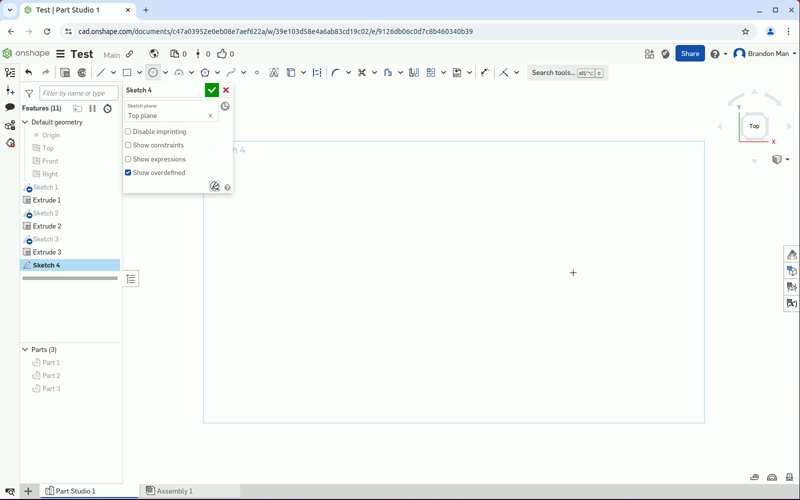
click(573, 272)
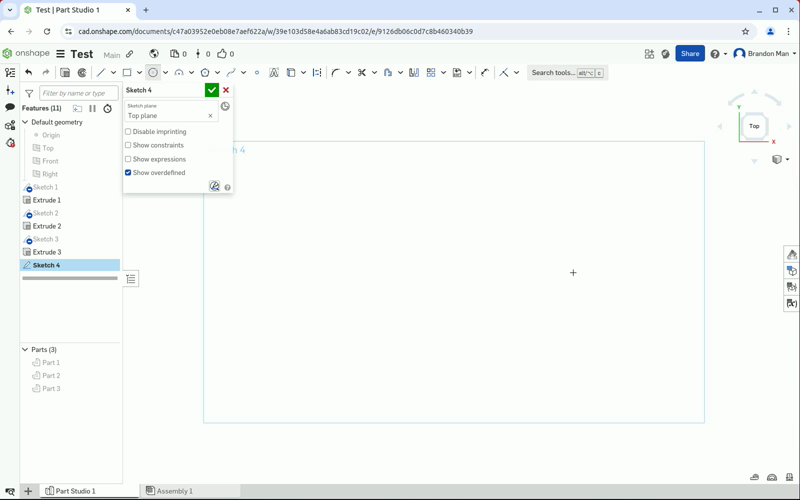
key_up(shift)
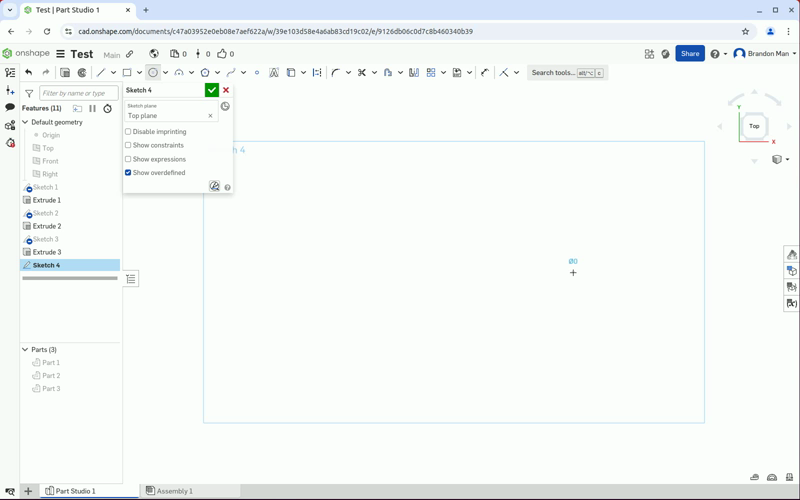
mouse_move(574, 272)
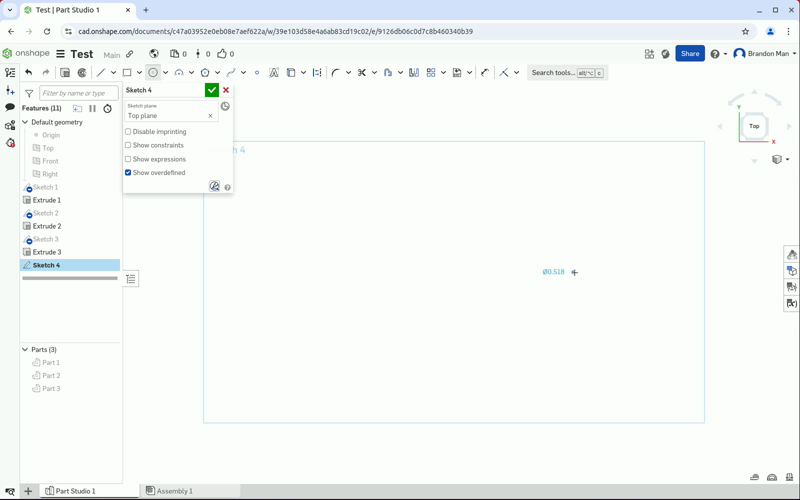
scroll(6)
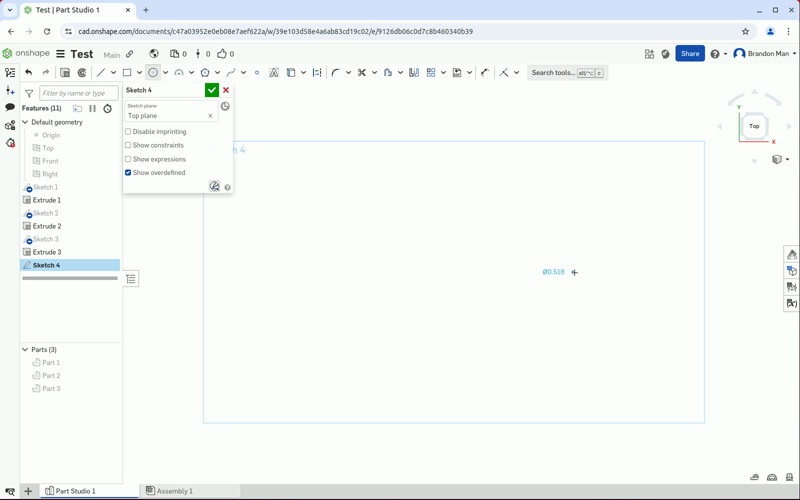
scroll(6)
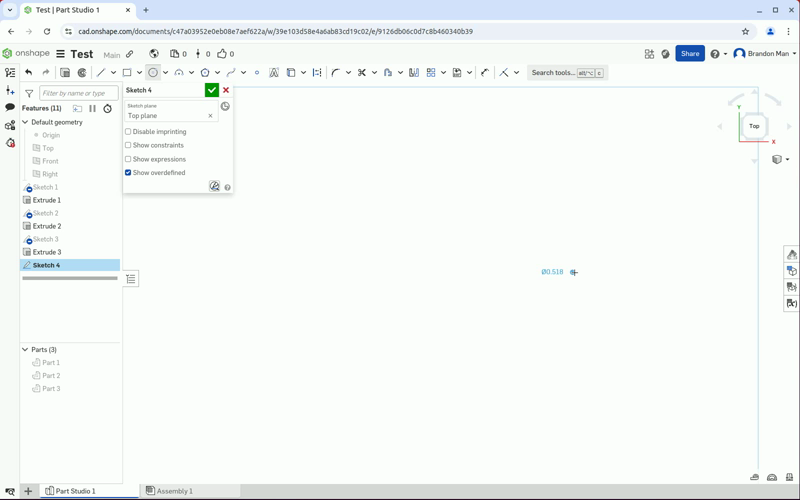
scroll(6)
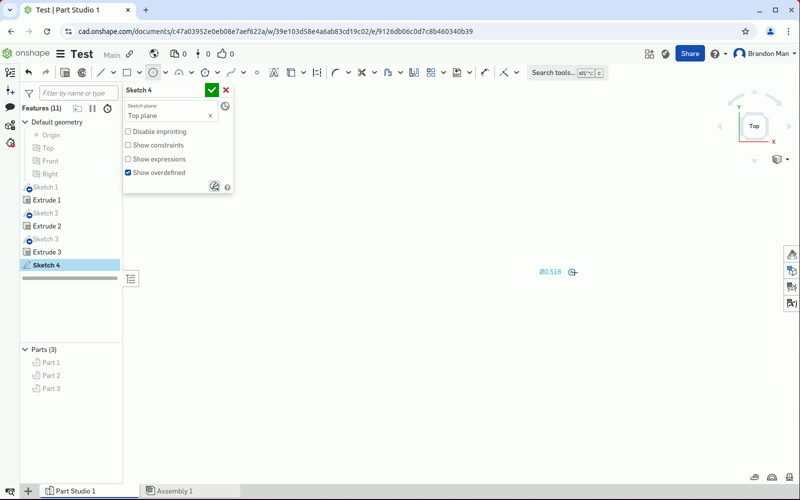
scroll(6)
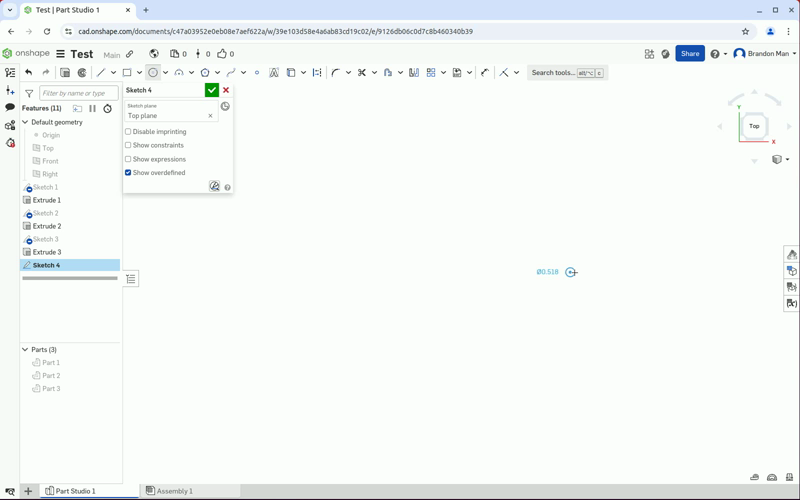
scroll(6)
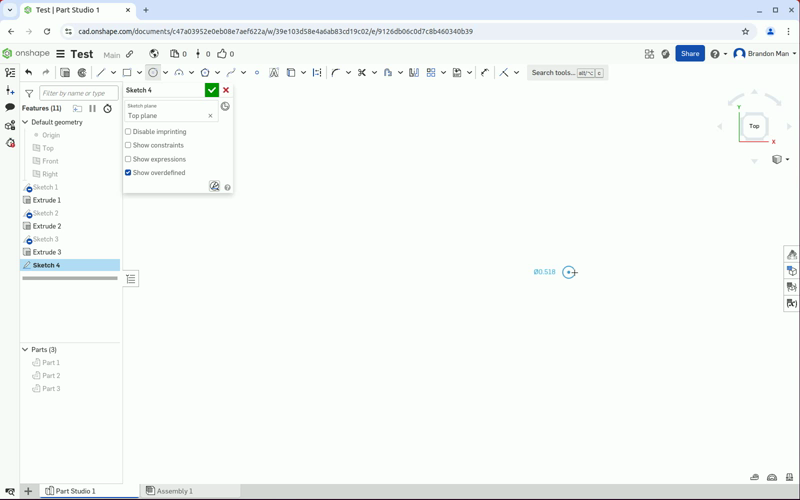
scroll(6)
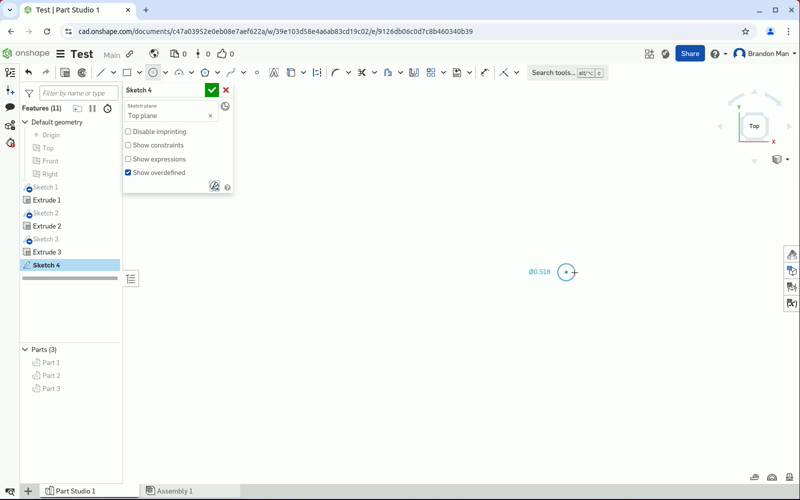
scroll(6)
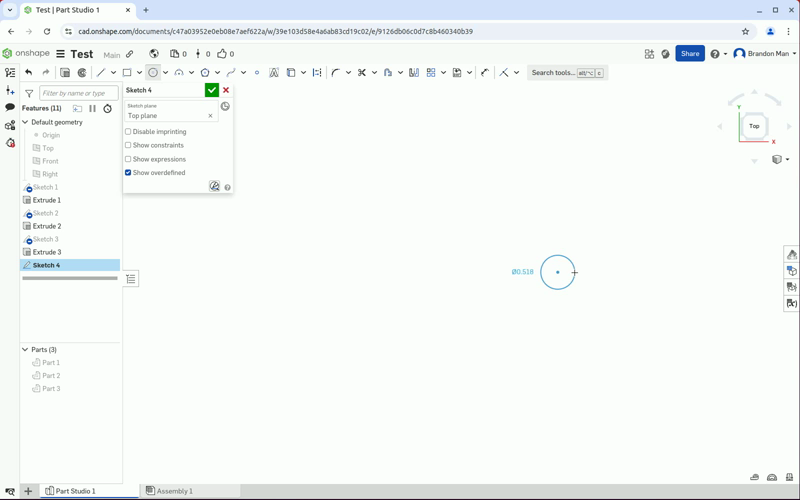
click(574, 272)
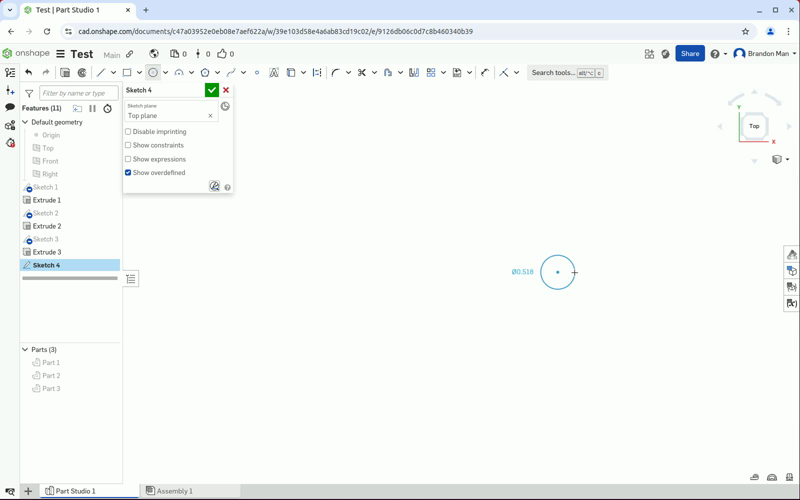
scroll(-6)
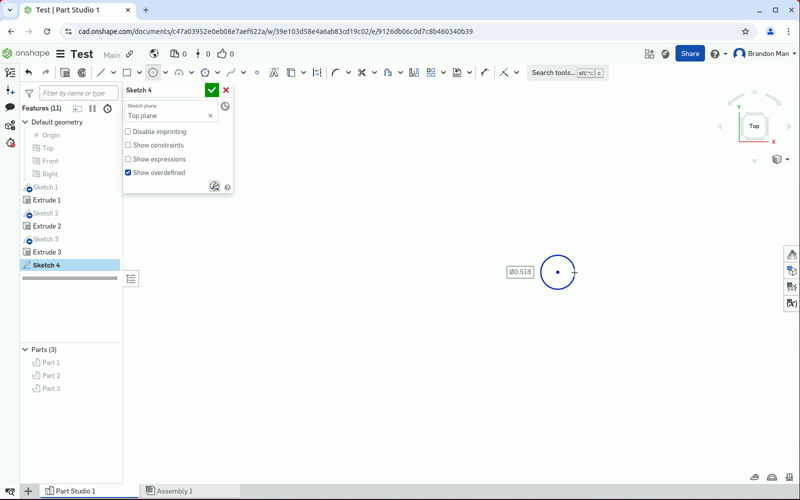
scroll(-6)
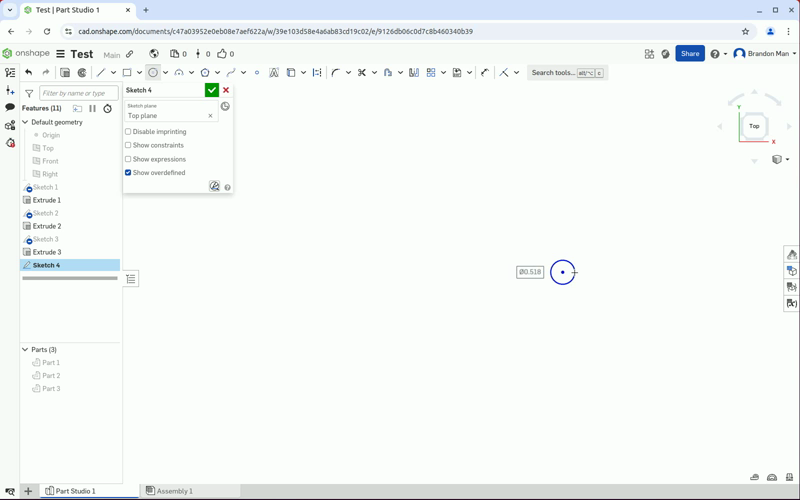
scroll(-6)
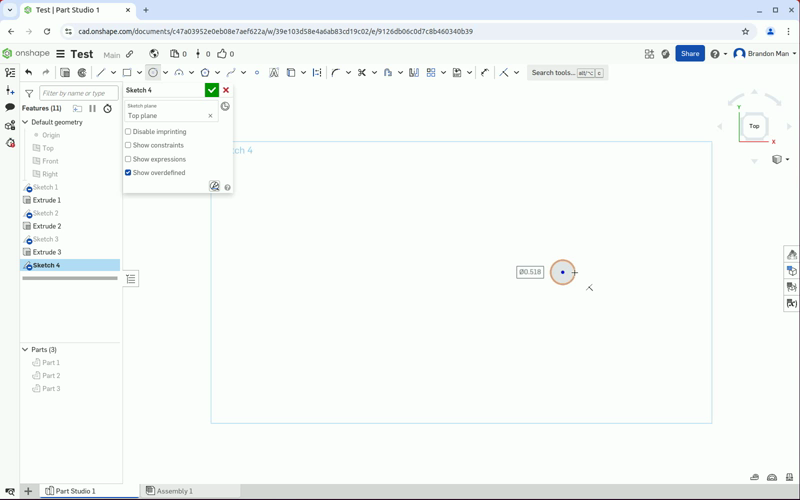
scroll(-6)
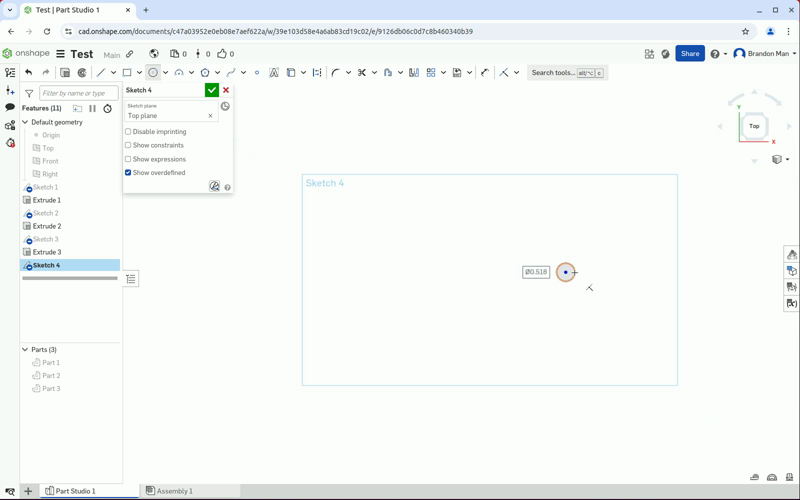
scroll(-6)
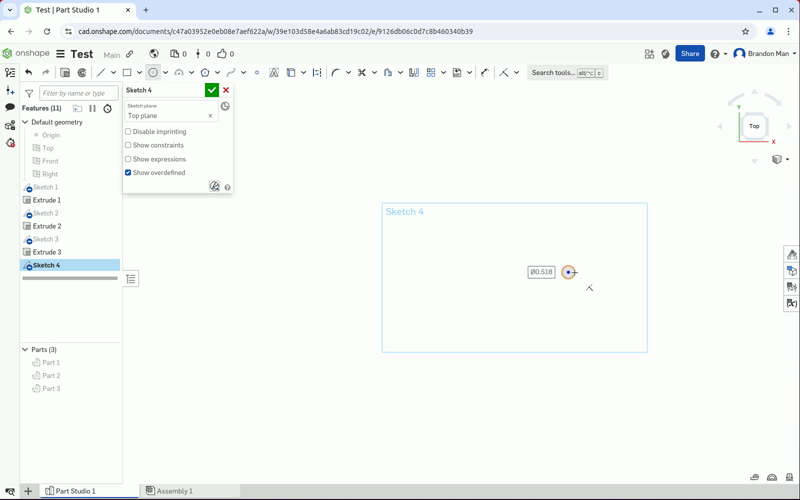
scroll(-6)
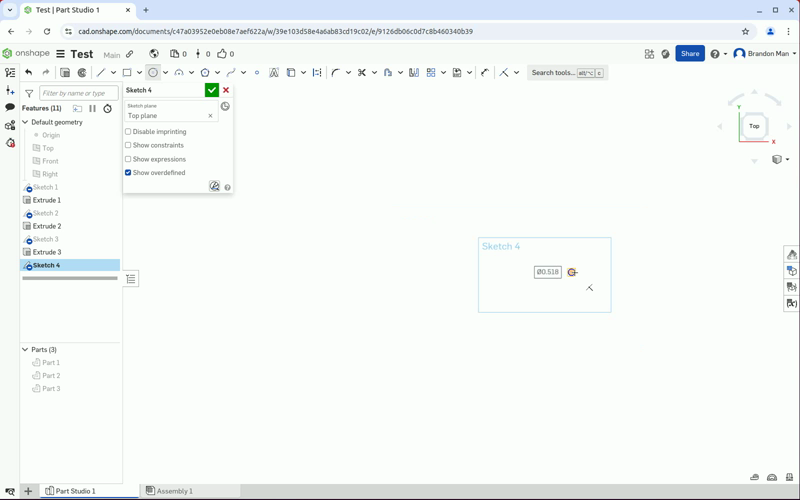
scroll(-6)
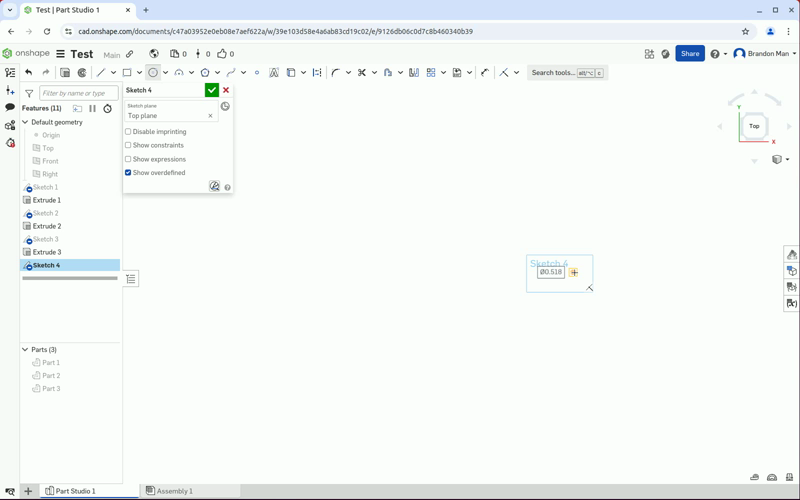
key(esc)
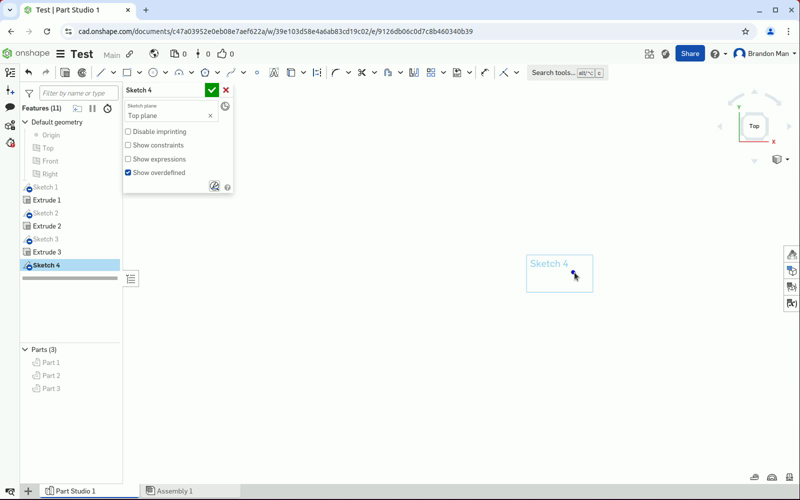
mouse_move(573, 271)
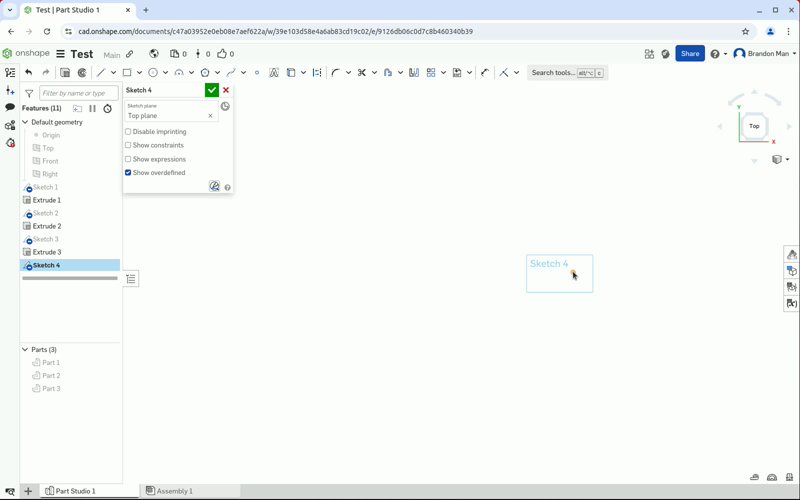
scroll(6)
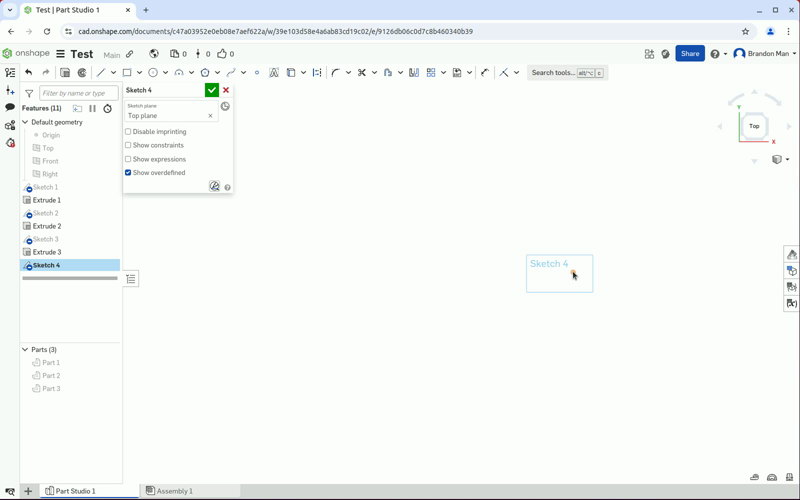
scroll(6)
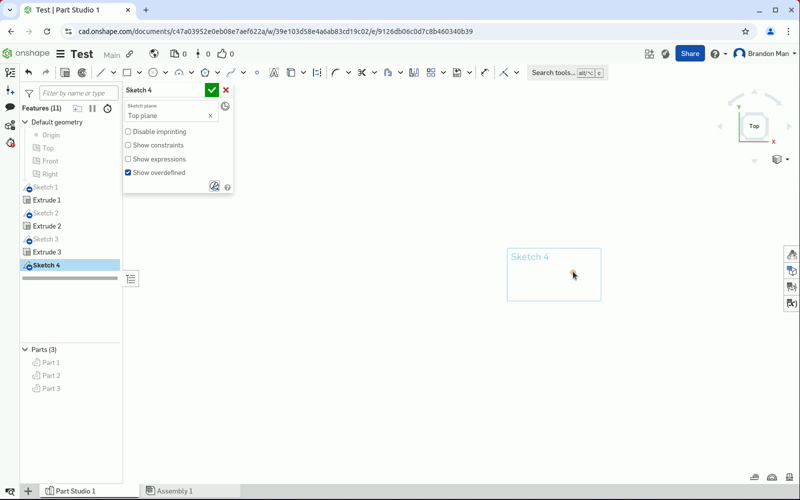
scroll(6)
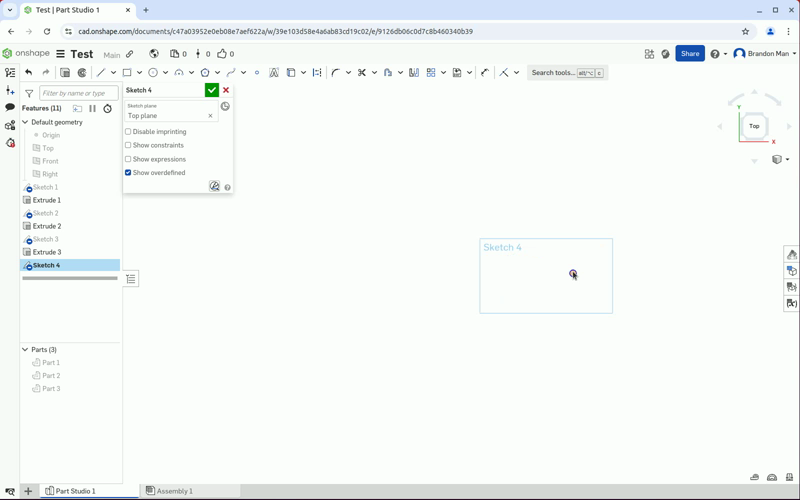
scroll(6)
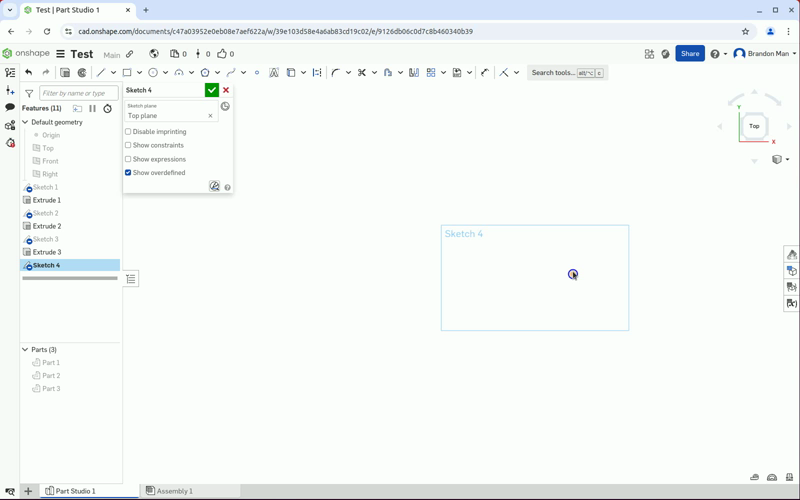
scroll(6)
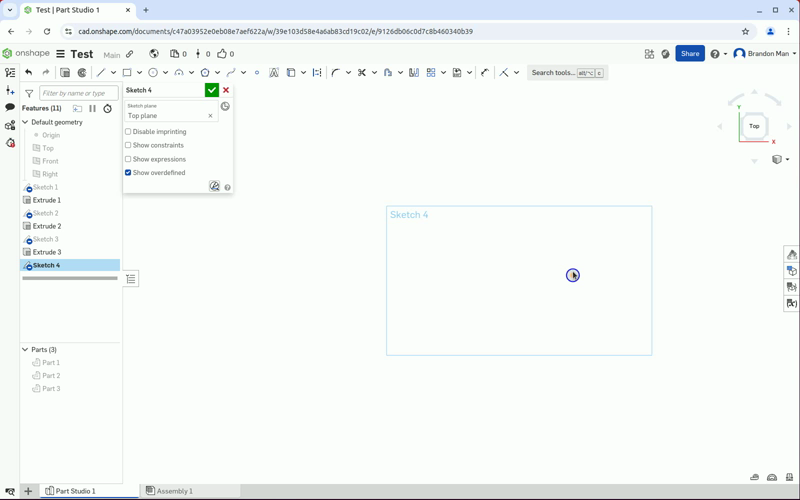
scroll(6)
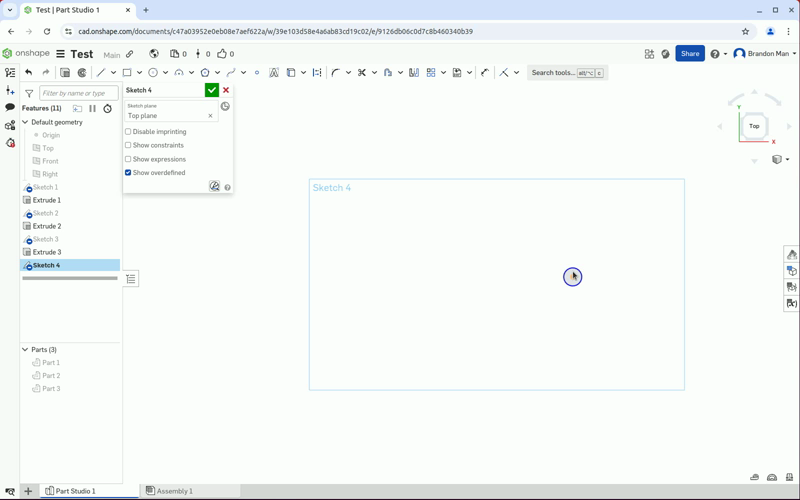
scroll(6)
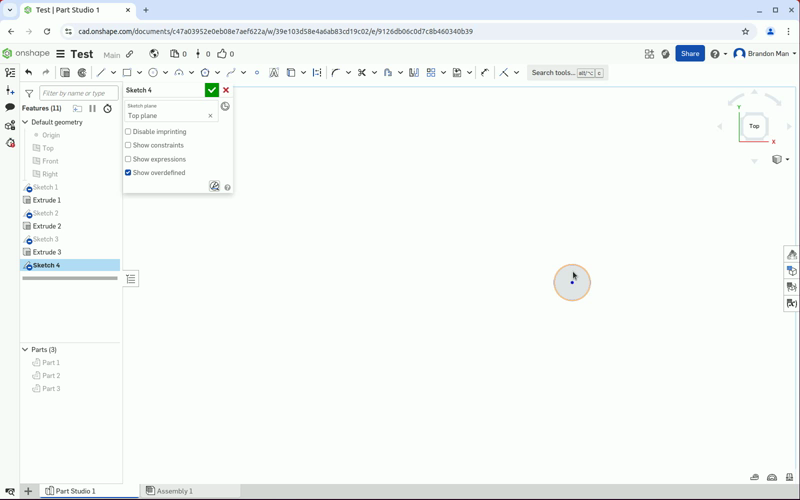
click(573, 271)
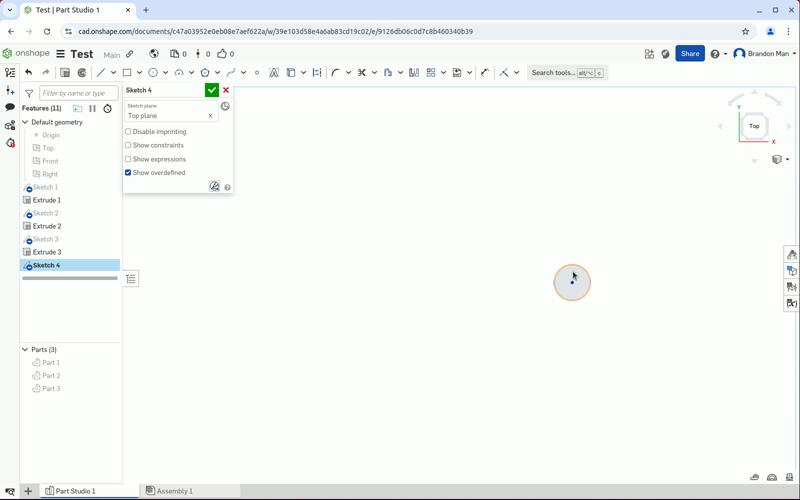
scroll(-6)
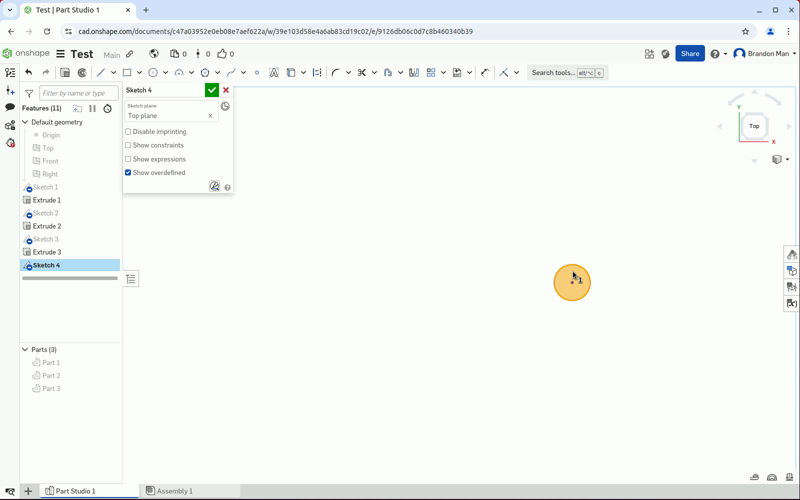
scroll(-6)
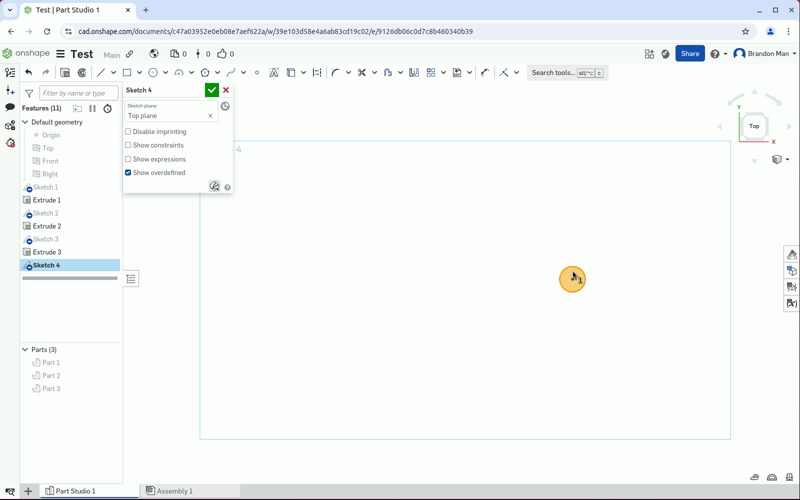
scroll(-6)
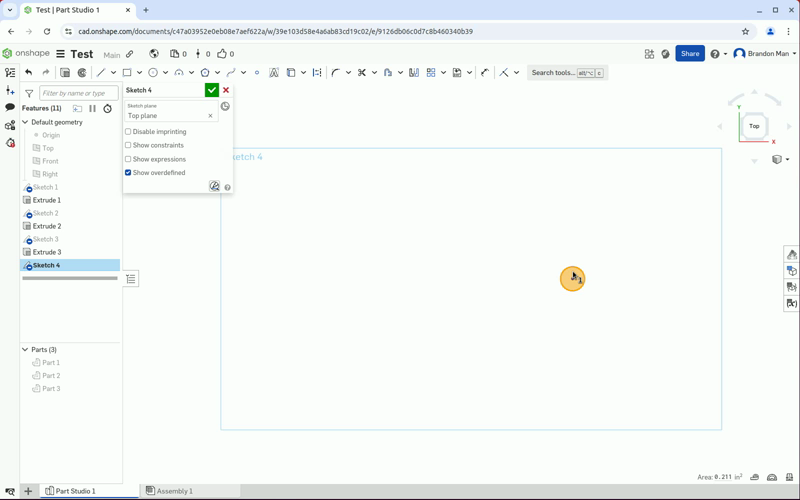
scroll(-6)
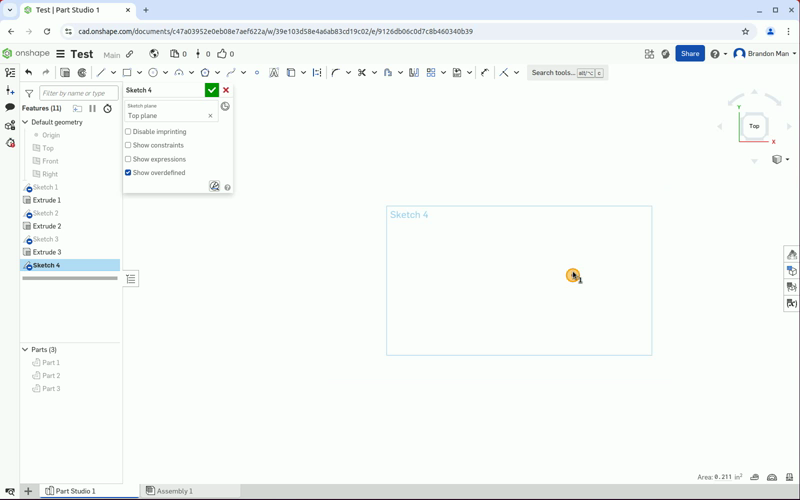
scroll(-6)
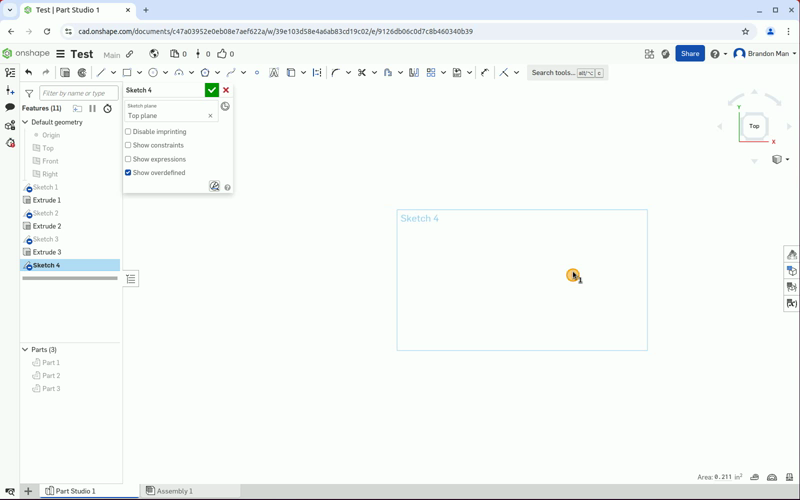
scroll(-6)
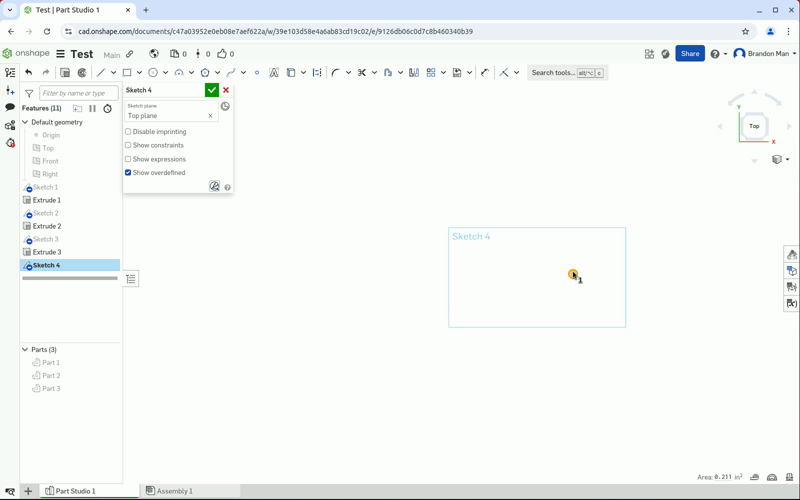
scroll(-6)
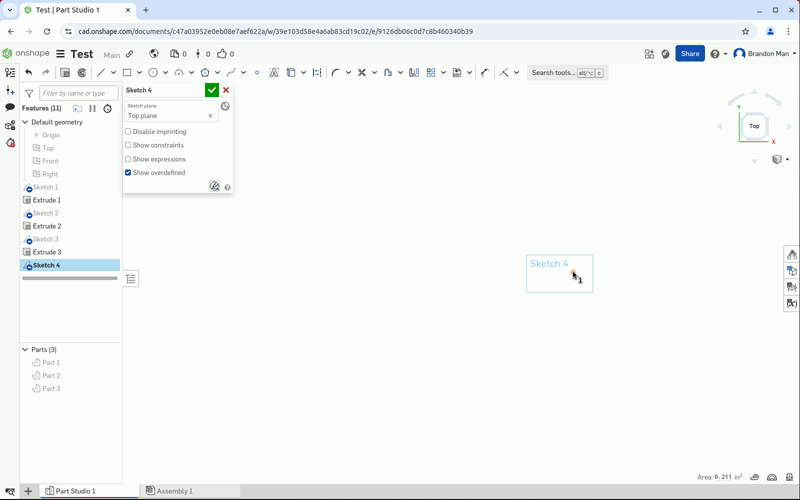
mouse_move(73, 352)
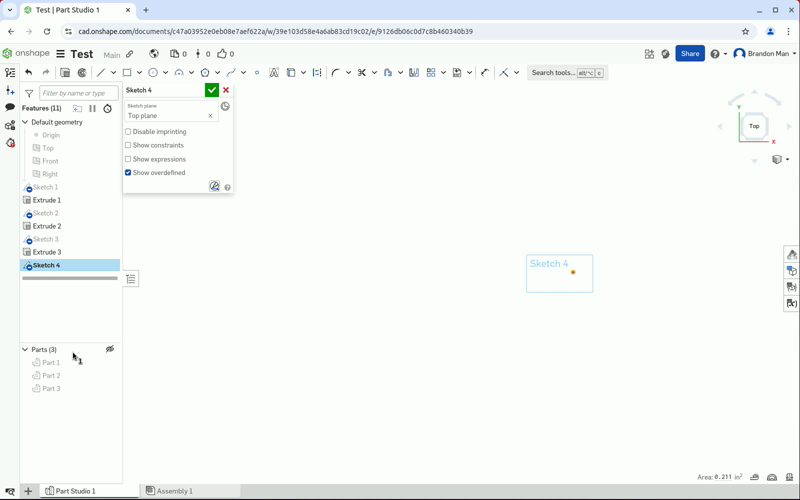
key(shift+y)
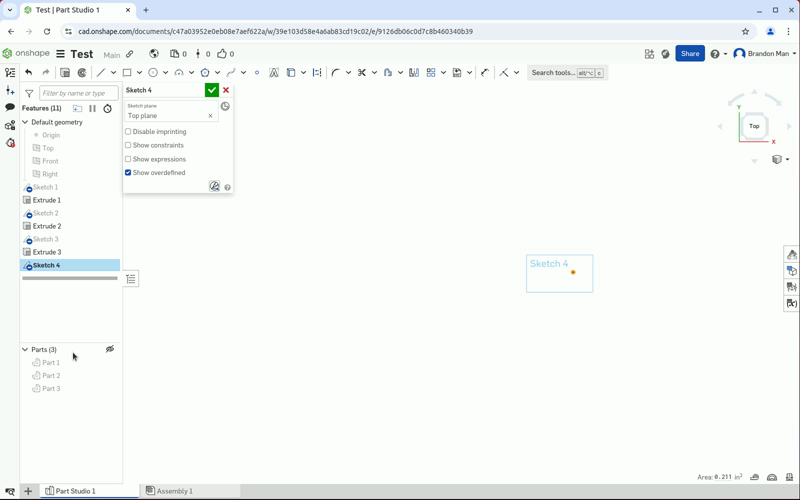
key(shift+e)
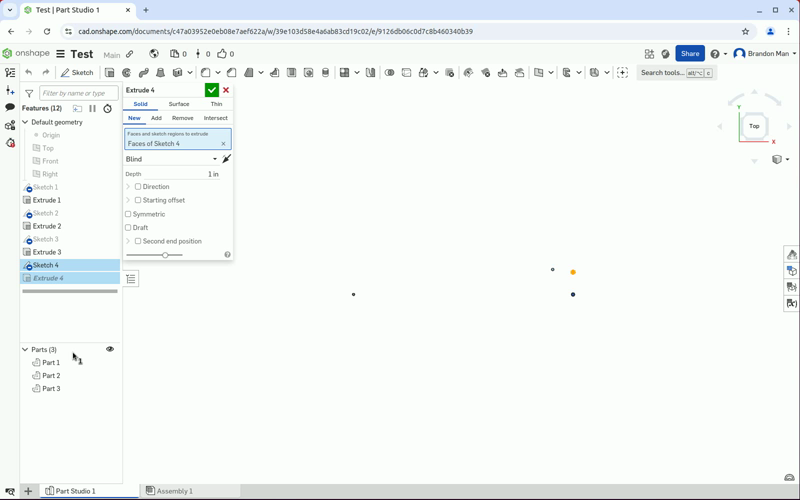
mouse_move(143, 106)
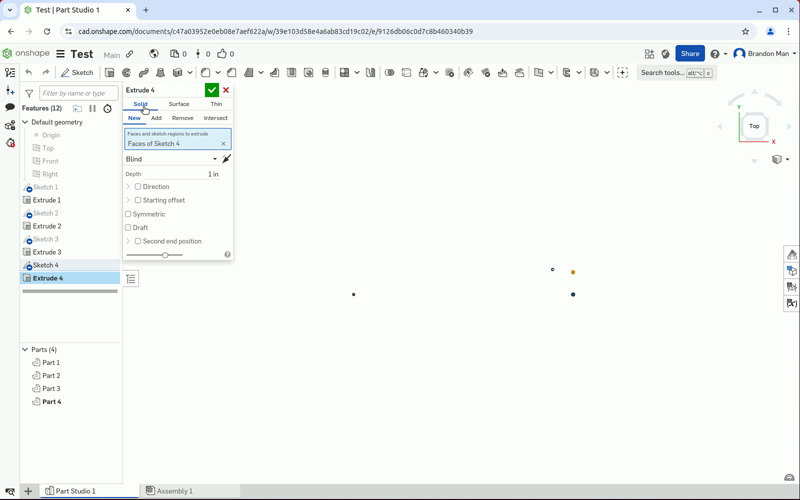
click(143, 106)
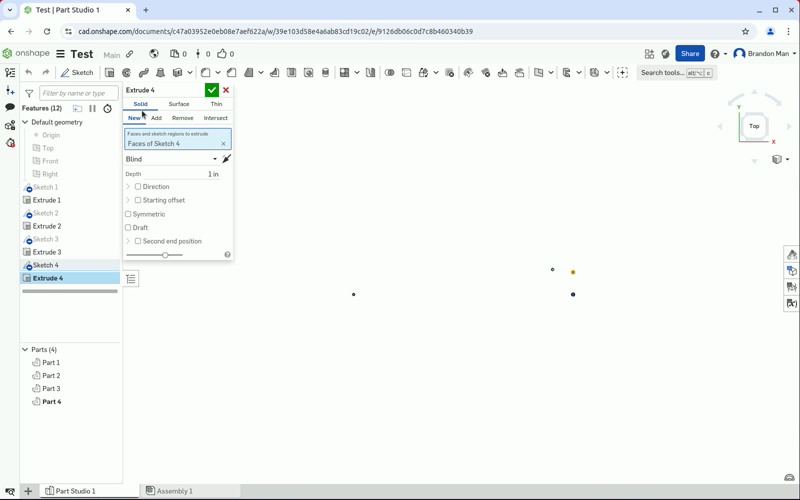
mouse_move(137, 120)
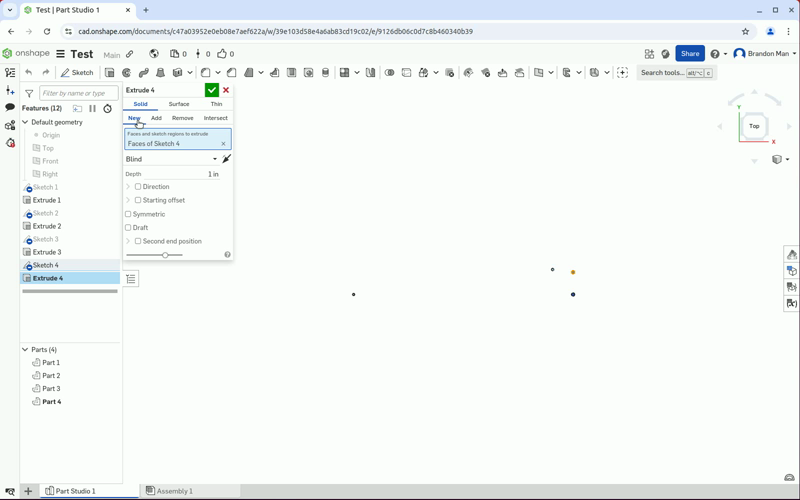
click(137, 120)
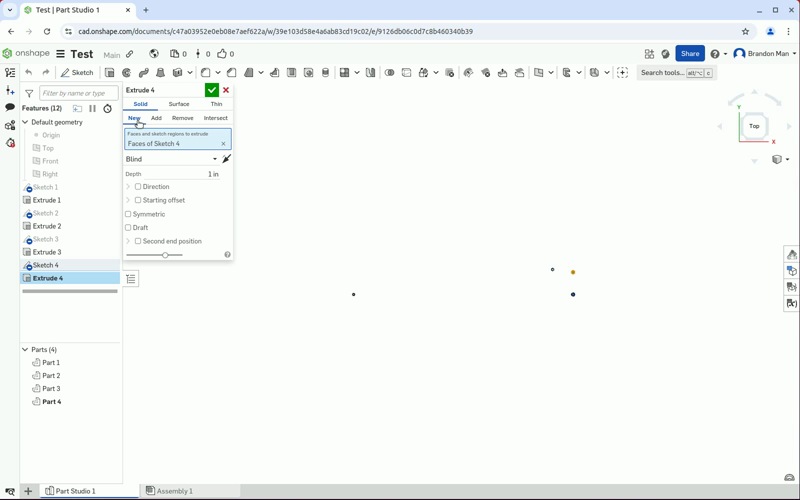
key(tab, 4)
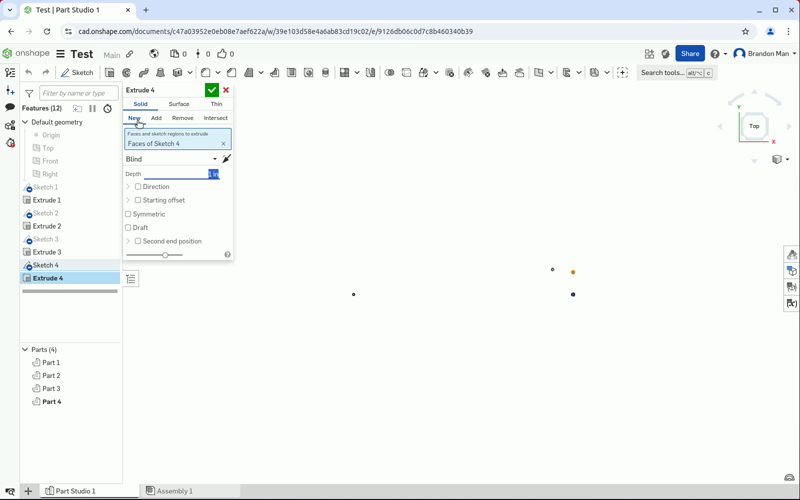
text(2.648)
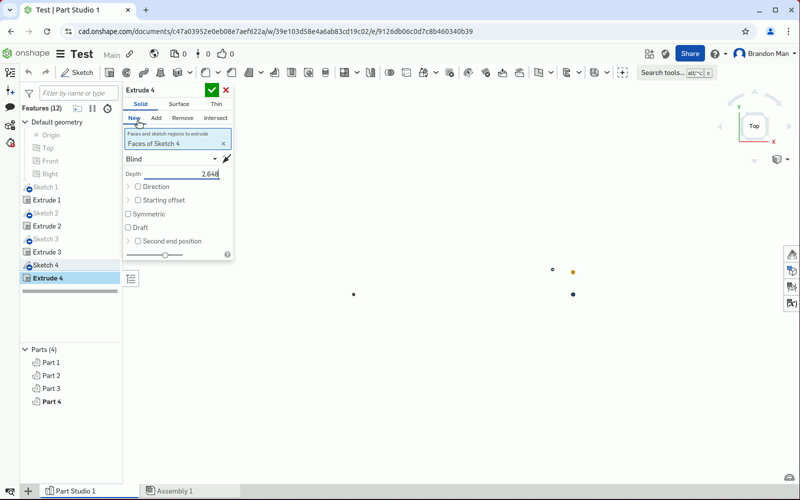
key(enter)
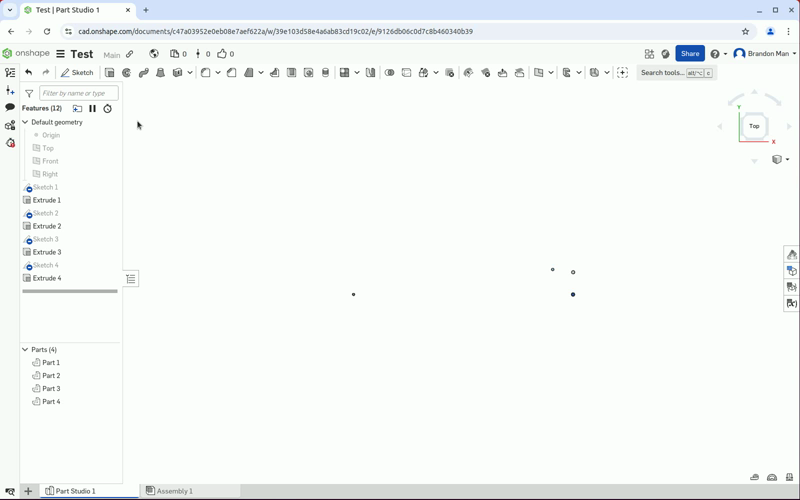
key(shift+h)
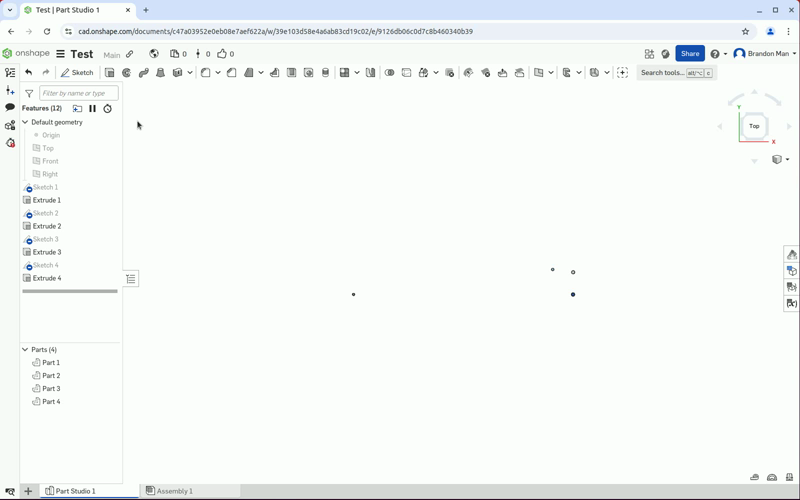
key(shift+h)
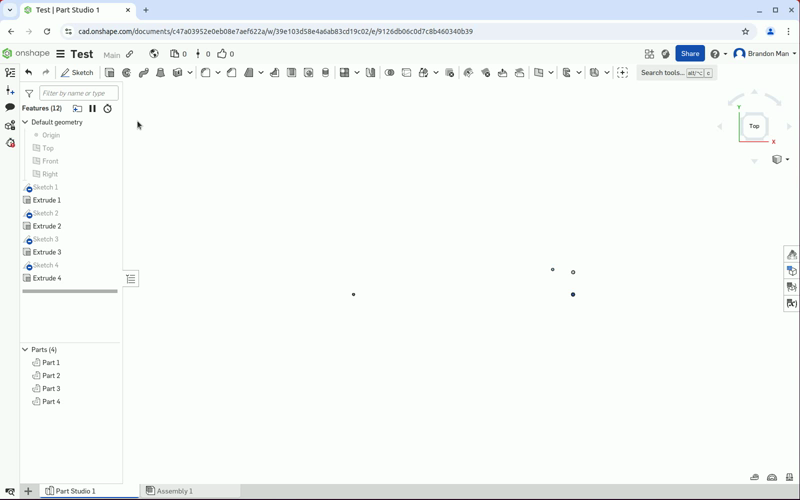
mouse_move(73, 189)
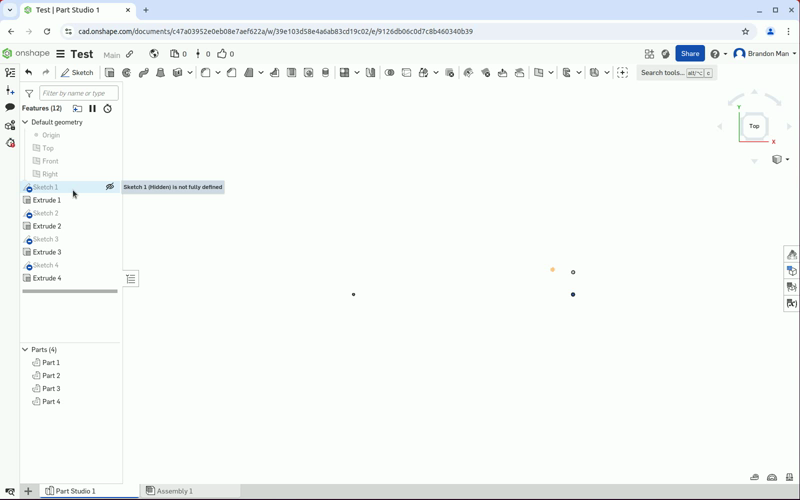
click(73, 189)
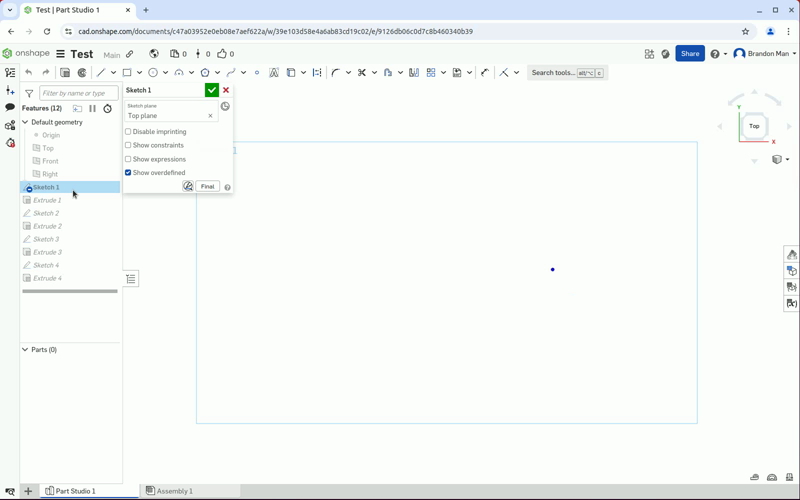
mouse_move(229, 92)
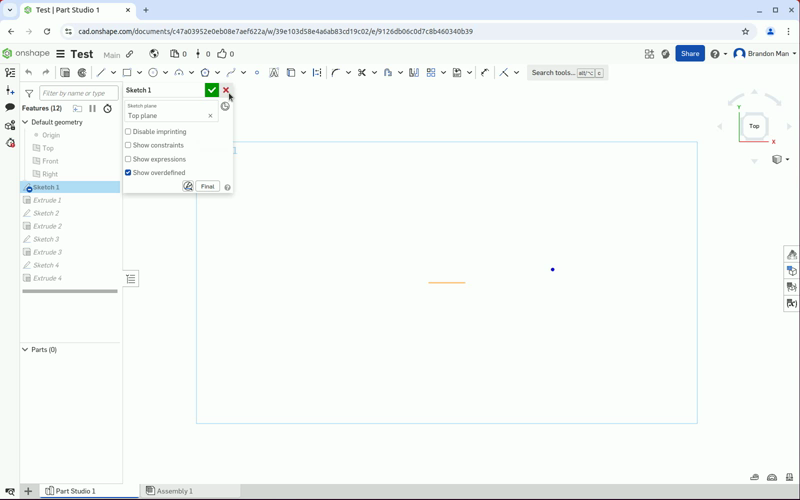
click(229, 92)
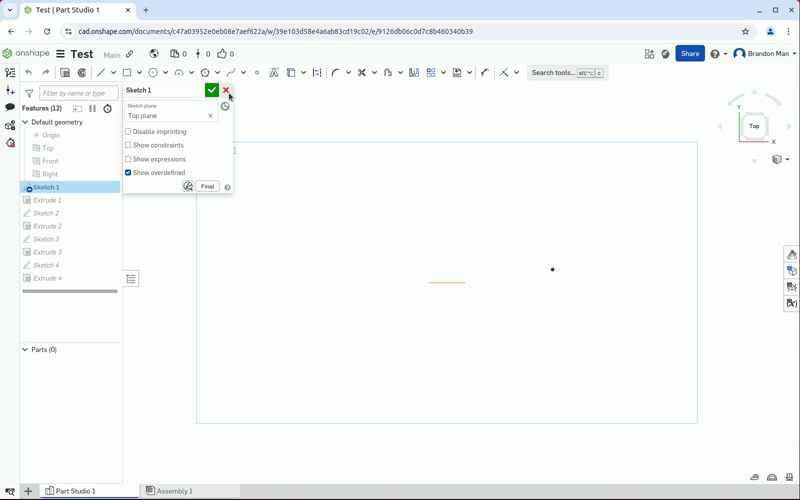
key(shift+s)
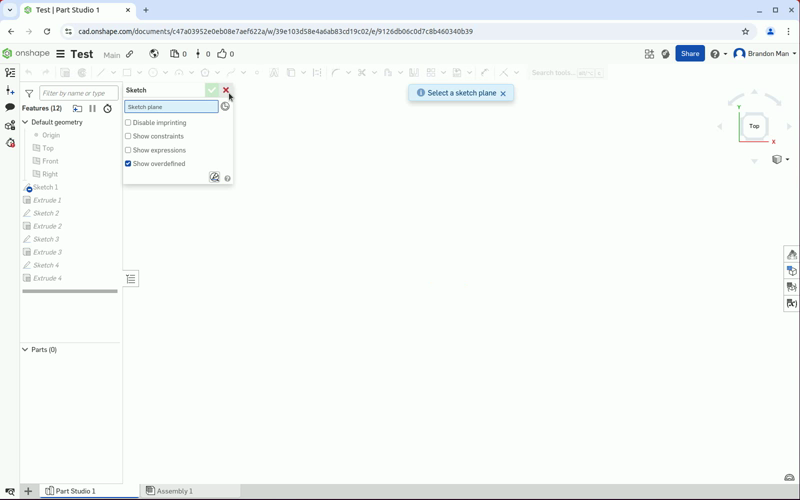
mouse_move(73, 150)
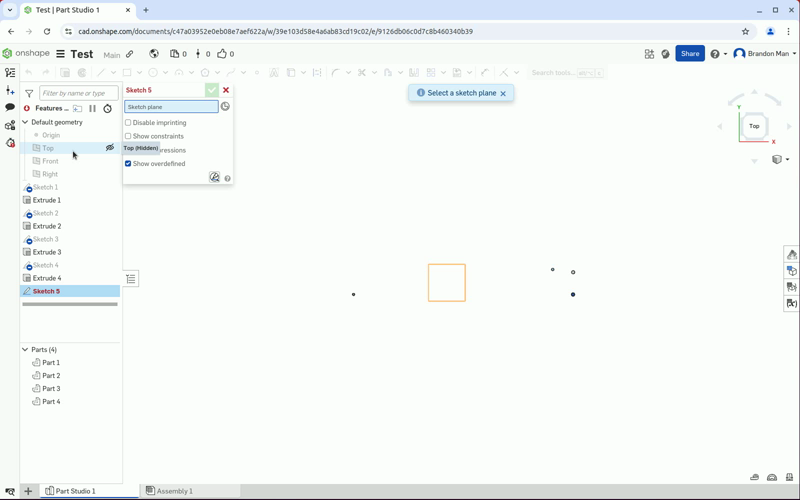
click(73, 150)
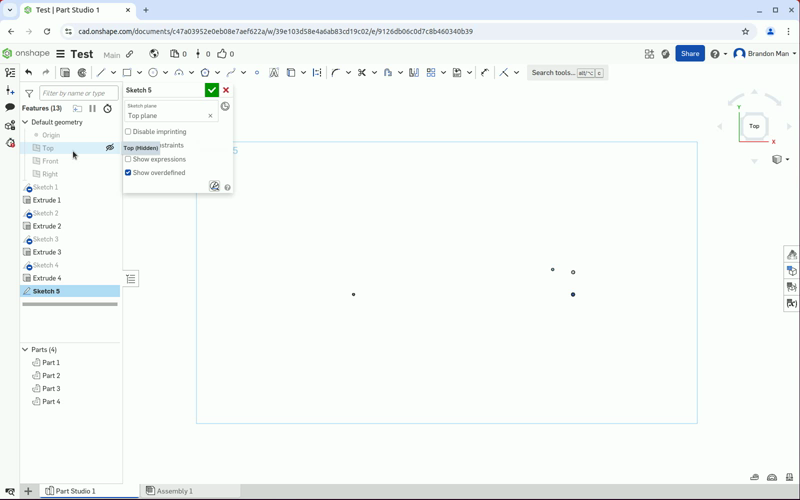
mouse_move(73, 352)
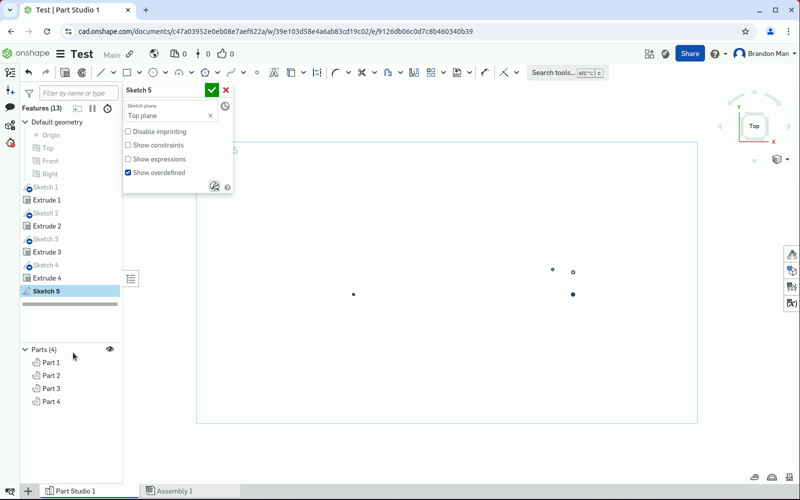
key(y)
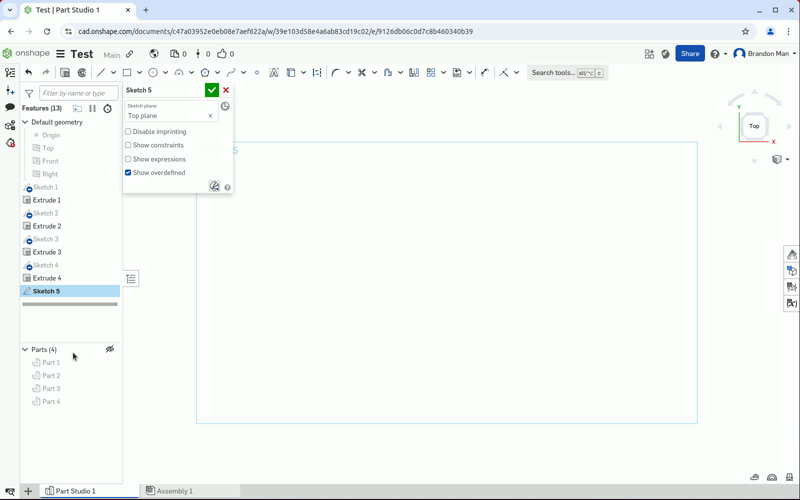
key(c)
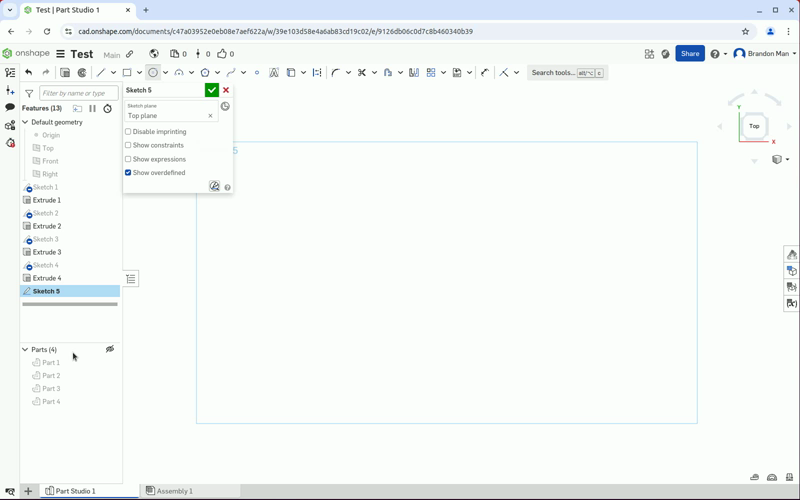
key_down(shift)
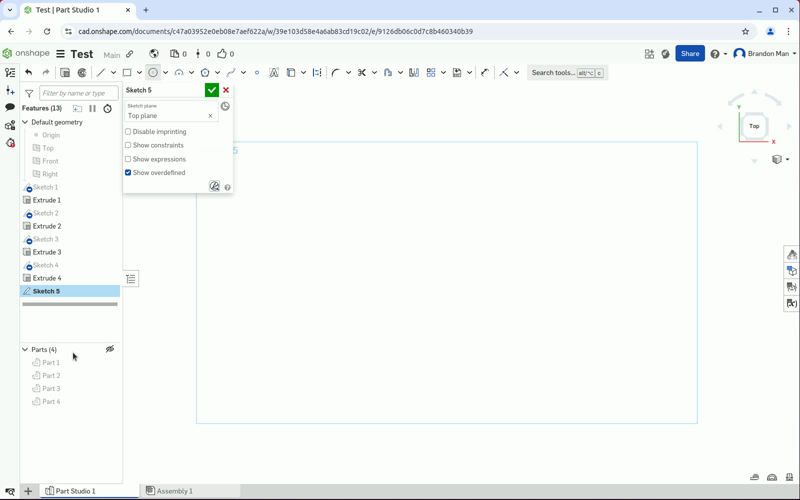
mouse_move(377, 272)
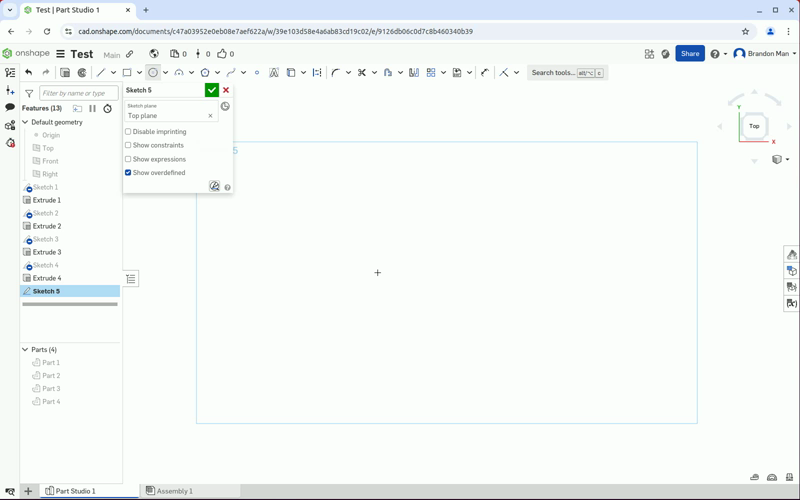
click(377, 272)
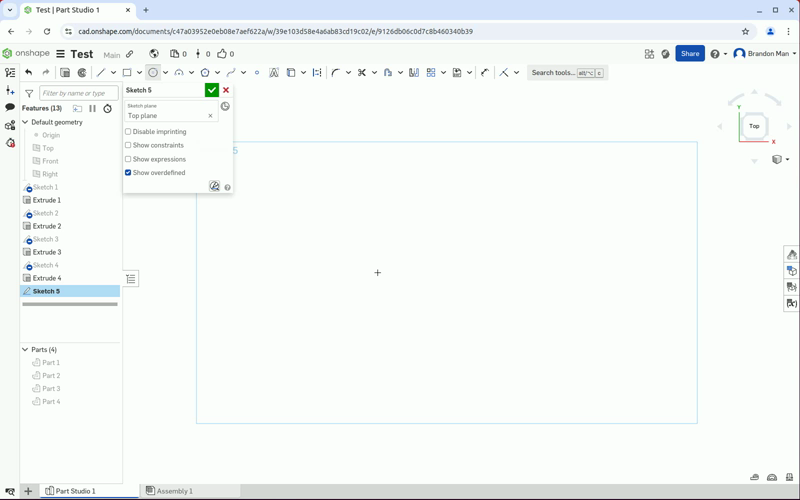
key_up(shift)
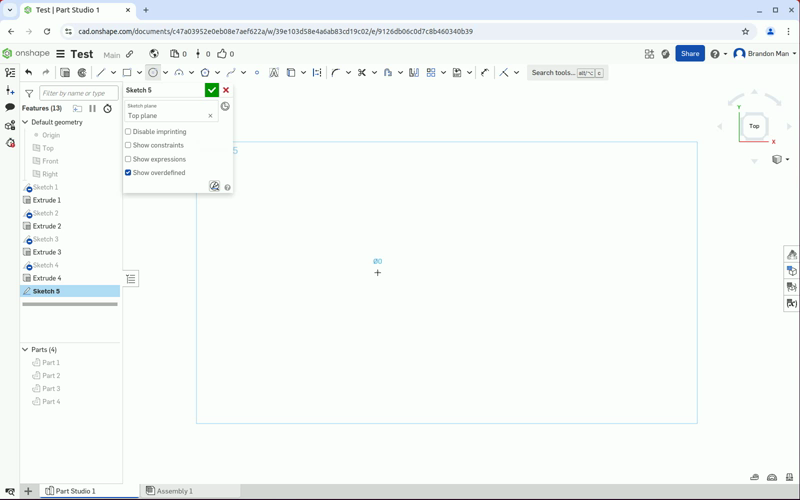
mouse_move(378, 272)
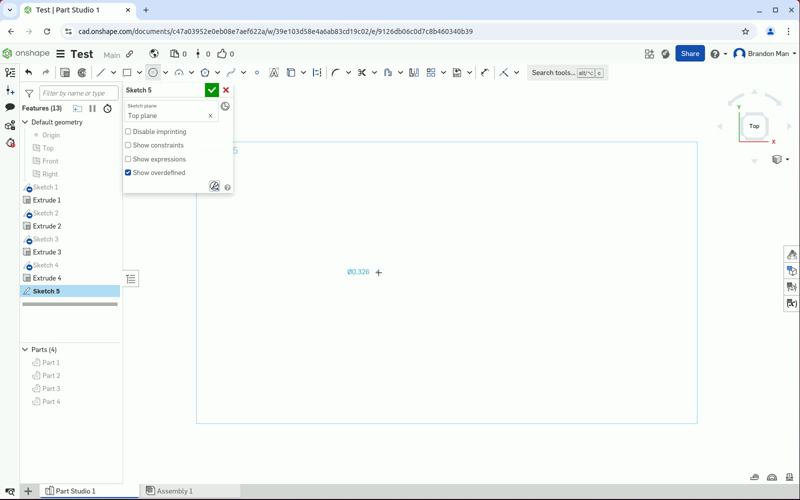
scroll(6)
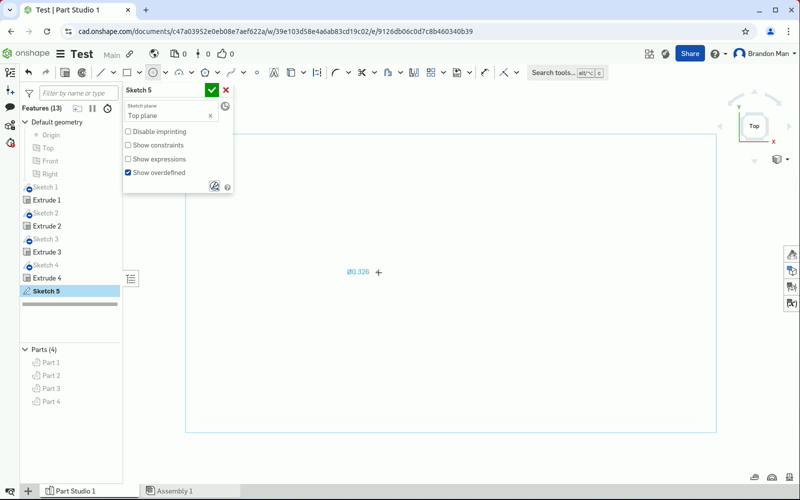
scroll(6)
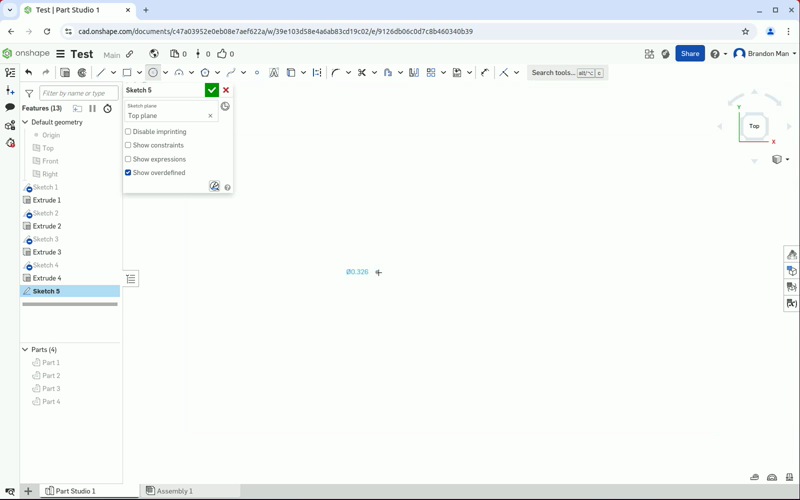
scroll(6)
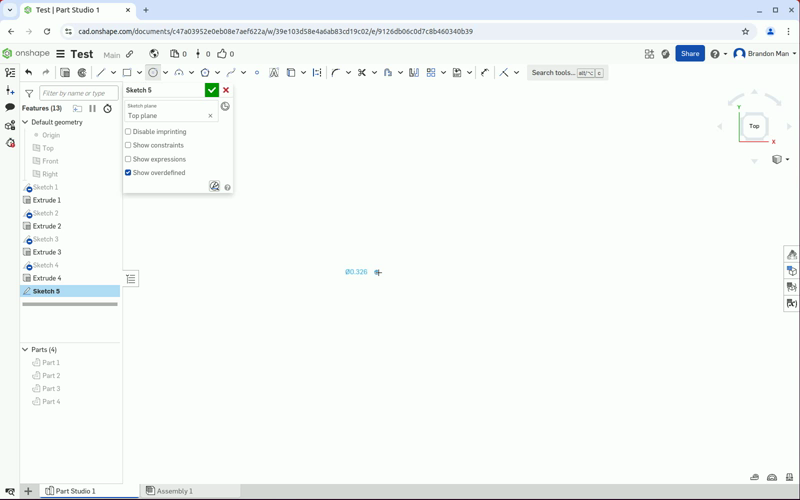
scroll(6)
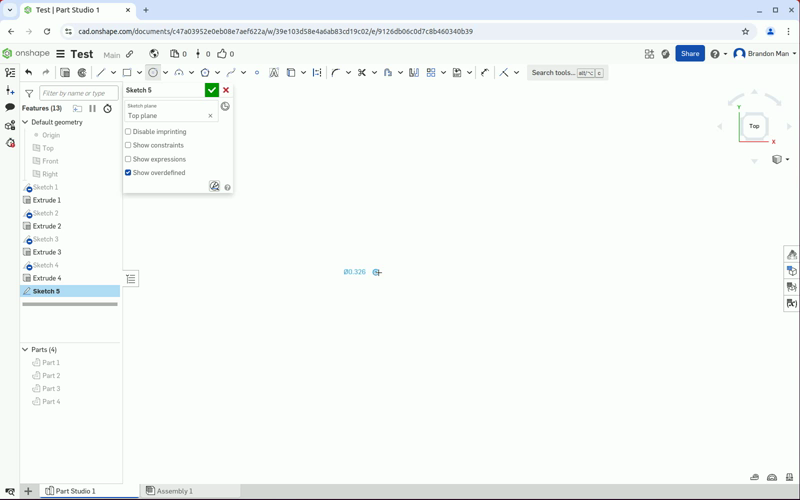
scroll(6)
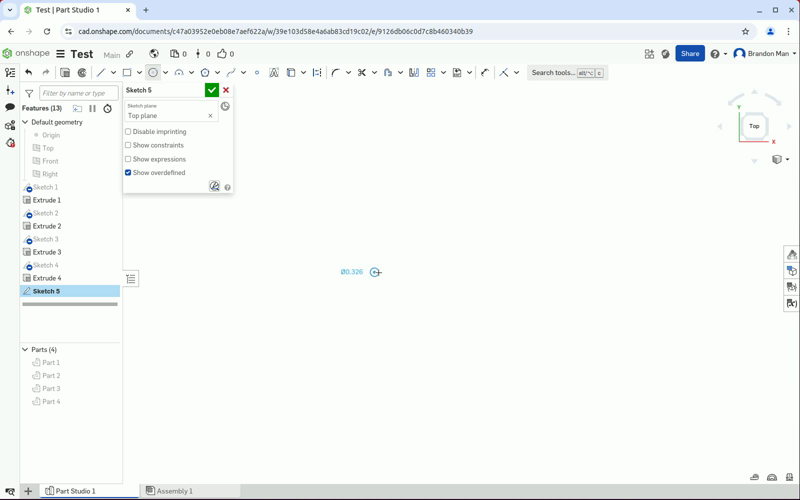
scroll(6)
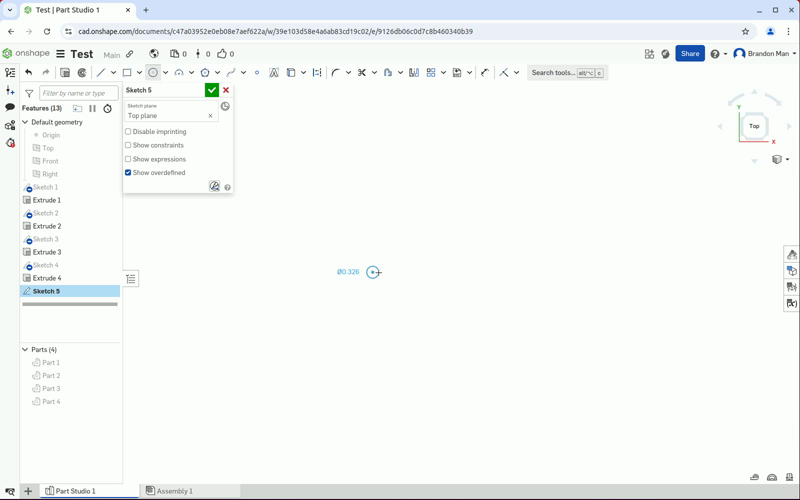
scroll(6)
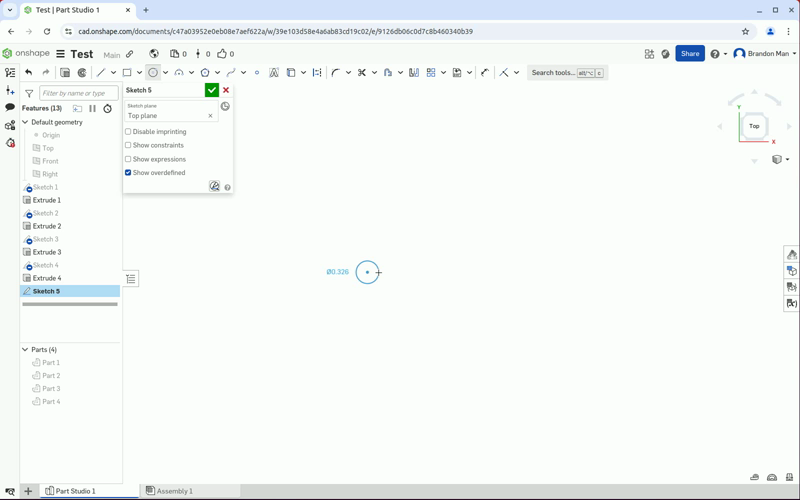
click(378, 272)
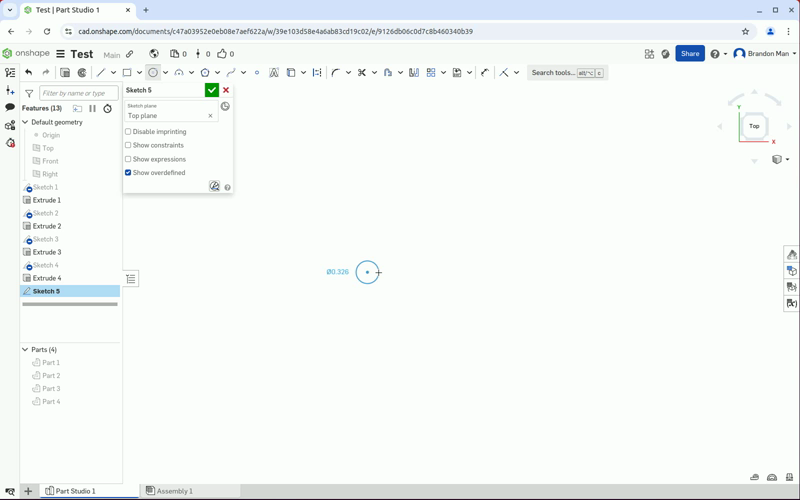
scroll(-6)
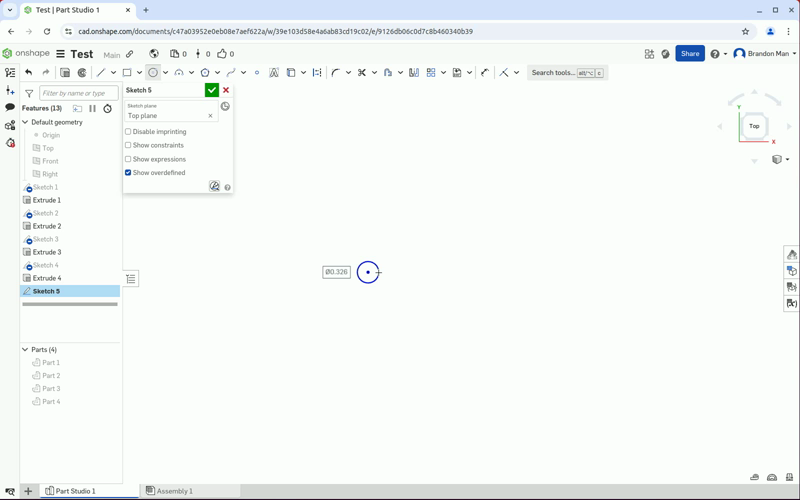
scroll(-6)
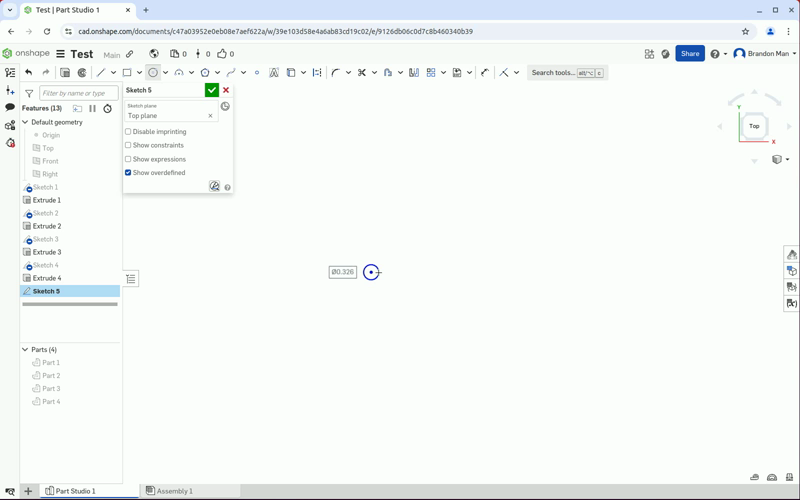
scroll(-6)
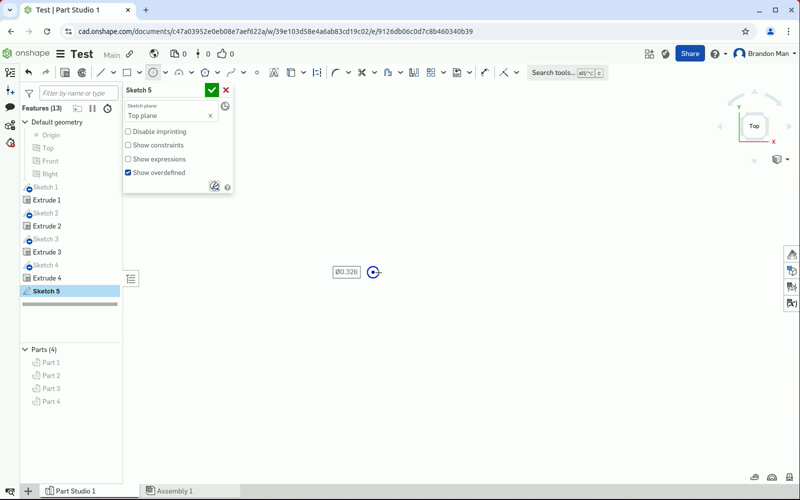
scroll(-6)
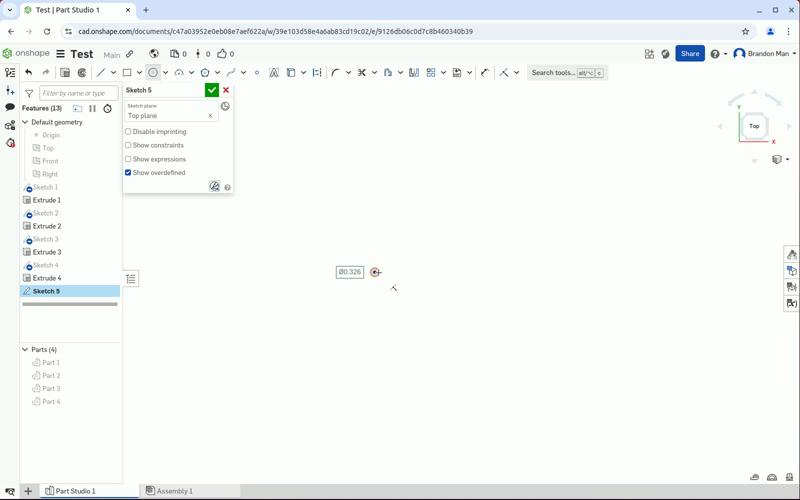
scroll(-6)
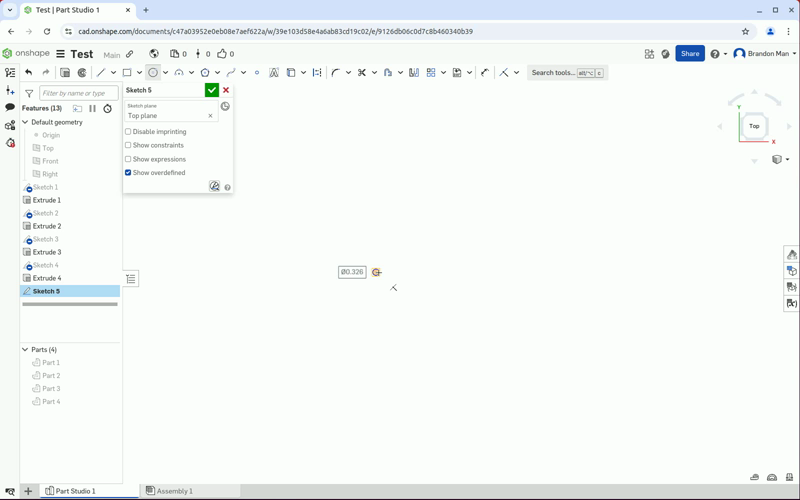
scroll(-6)
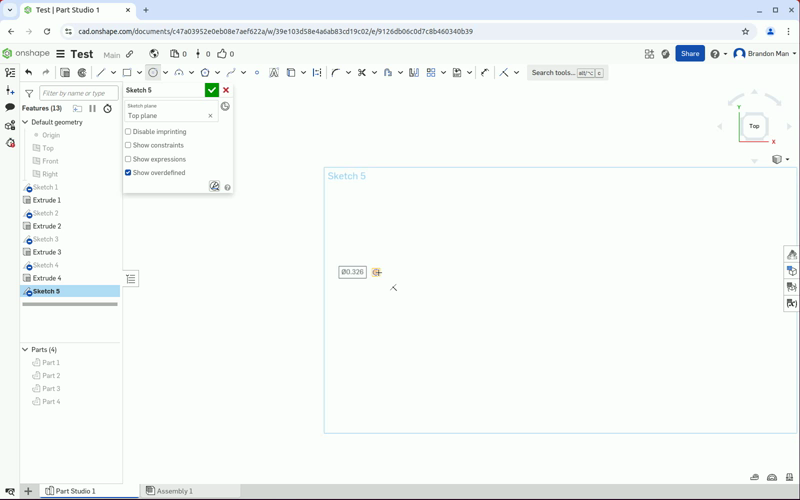
scroll(-6)
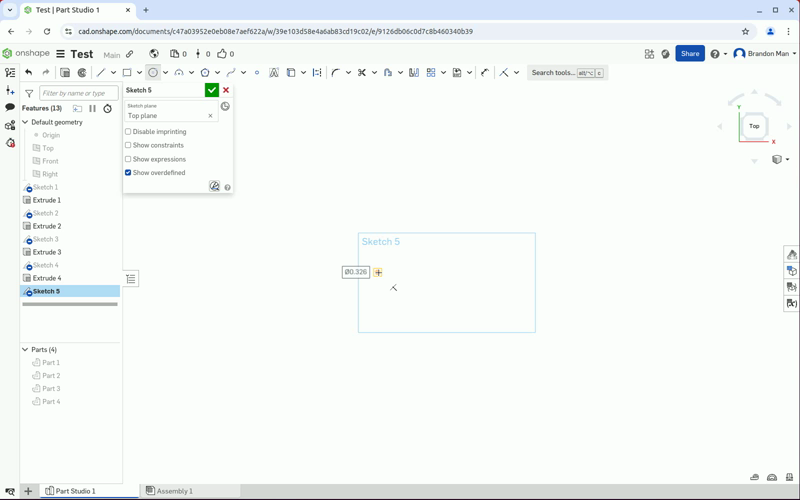
key(esc)
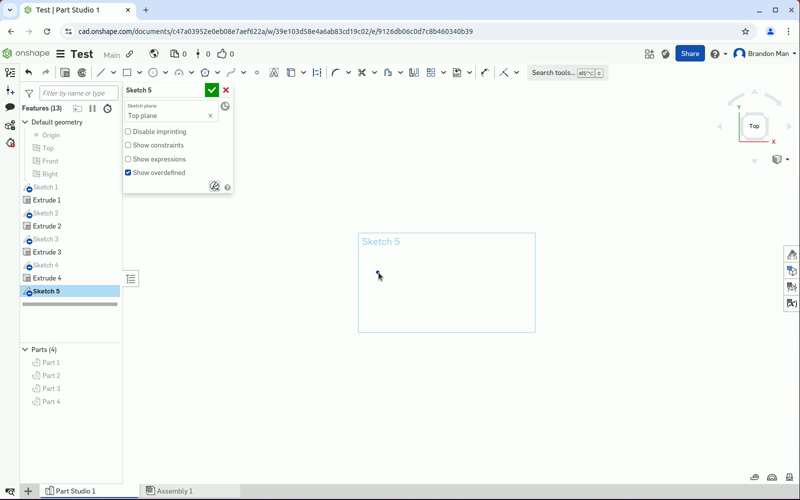
mouse_move(378, 271)
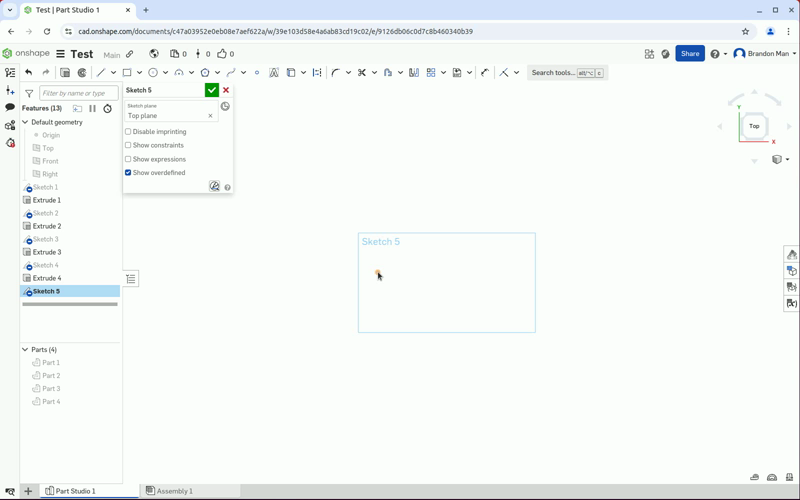
scroll(6)
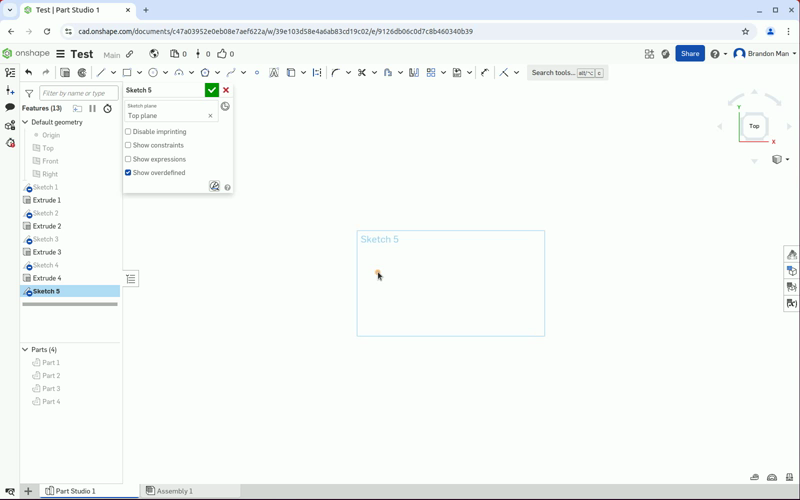
scroll(6)
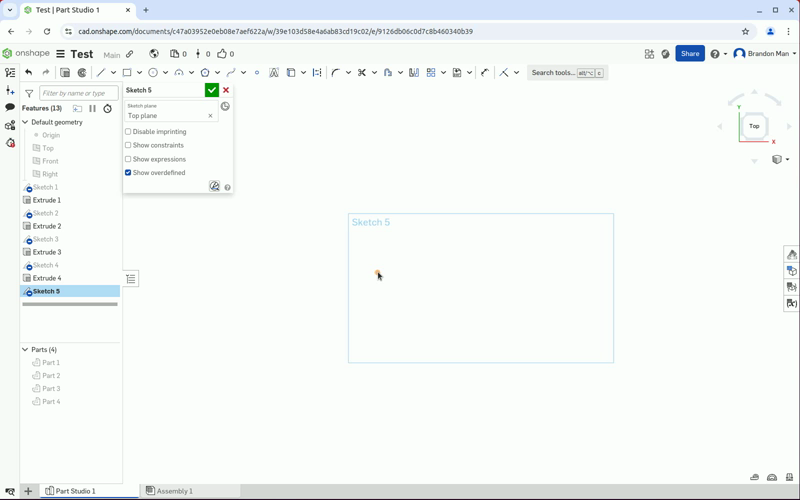
scroll(6)
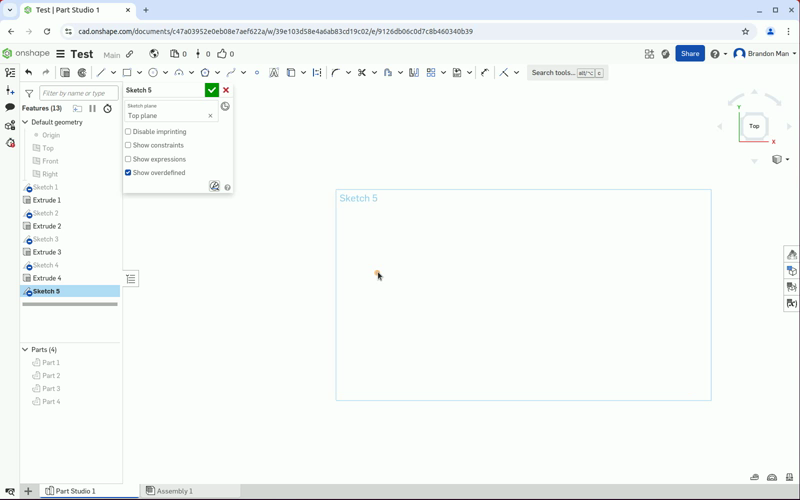
scroll(6)
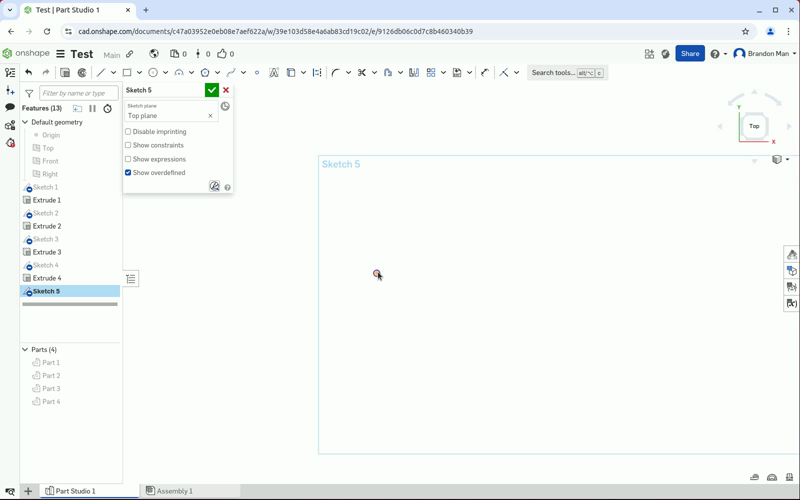
scroll(6)
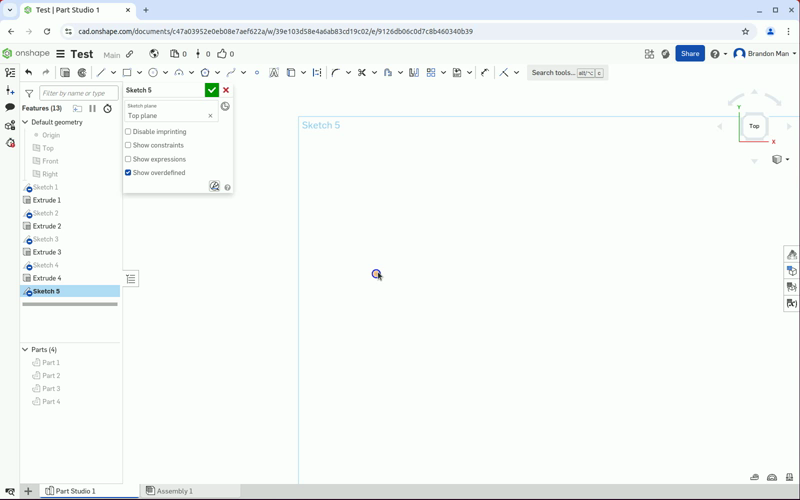
scroll(6)
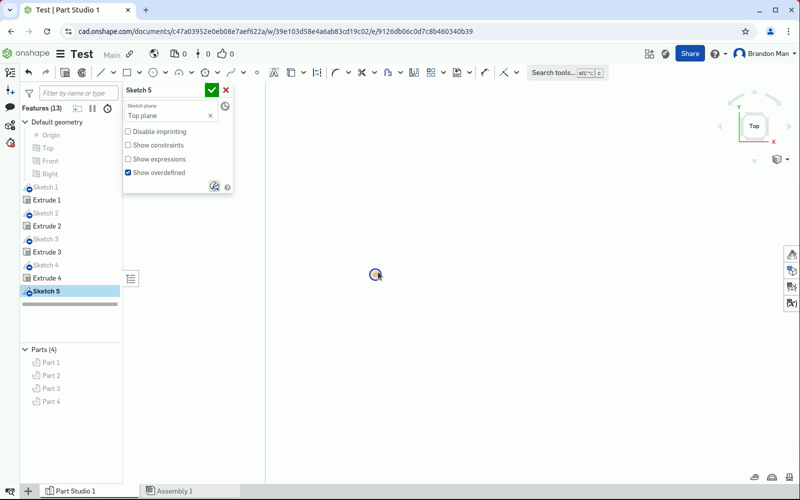
scroll(6)
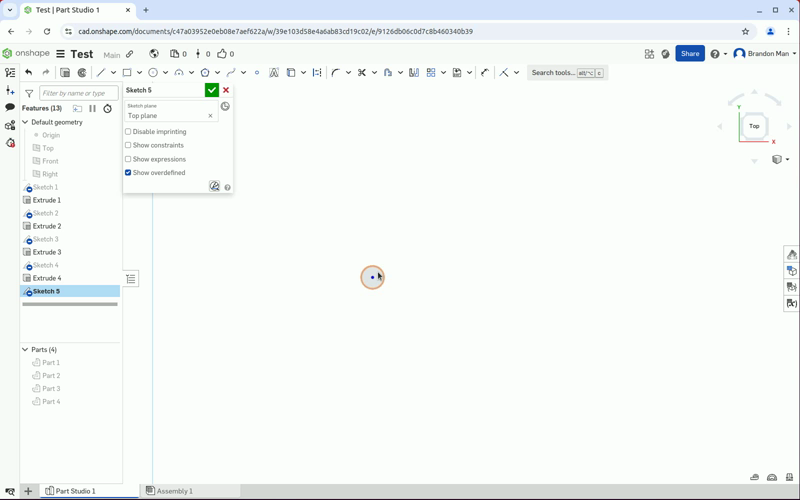
click(378, 271)
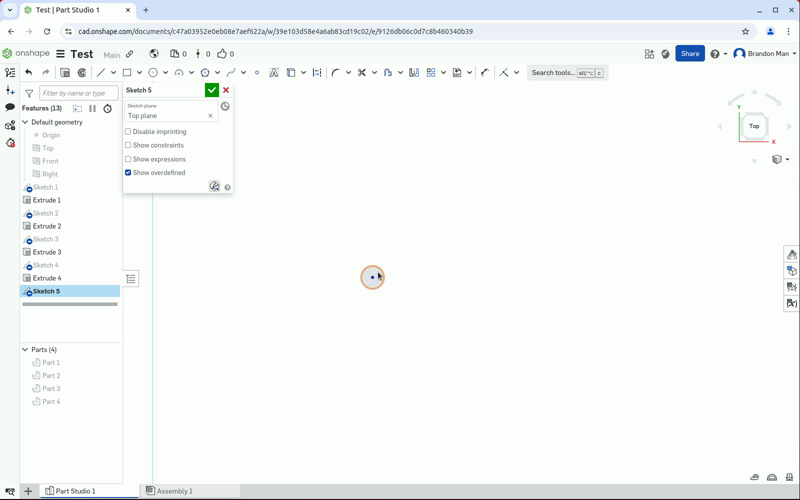
scroll(-6)
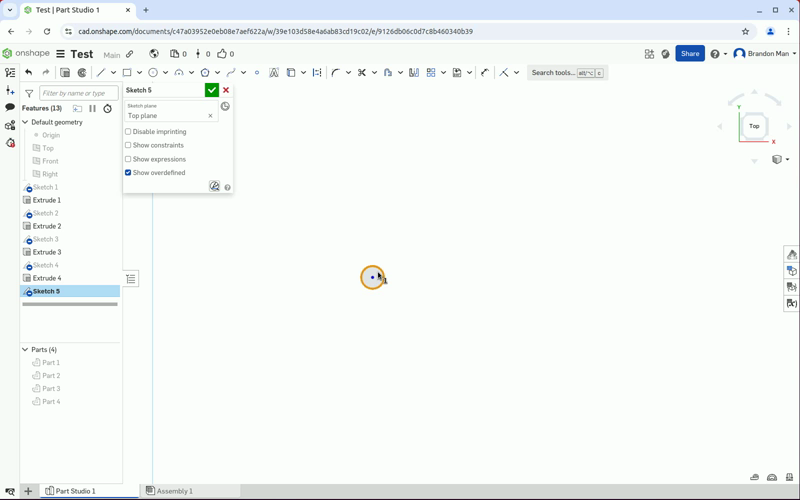
scroll(-6)
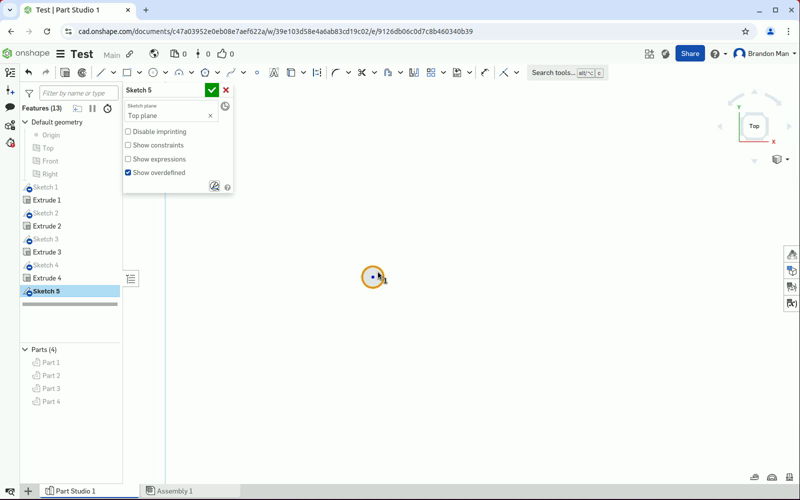
scroll(-6)
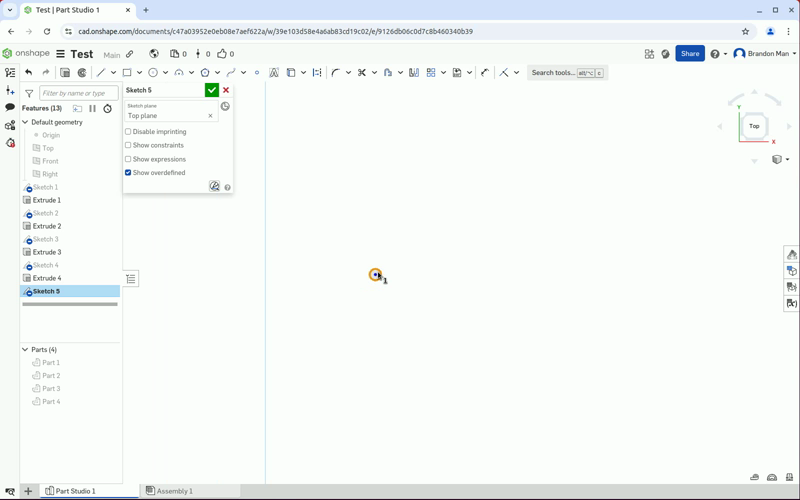
scroll(-6)
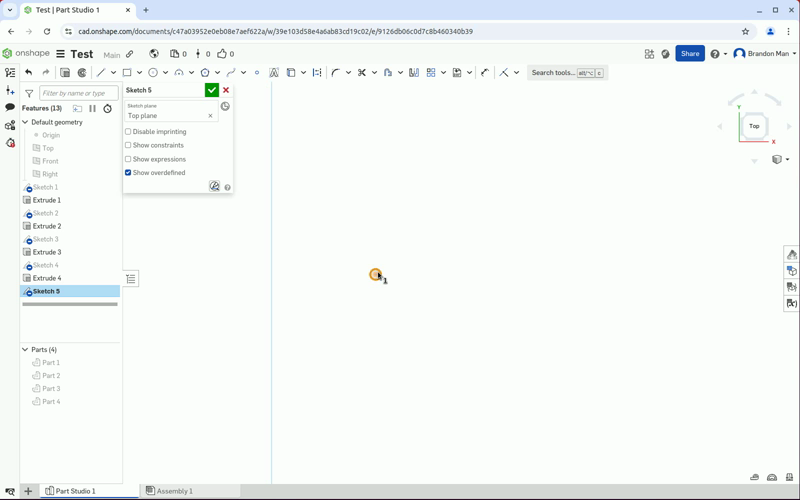
scroll(-6)
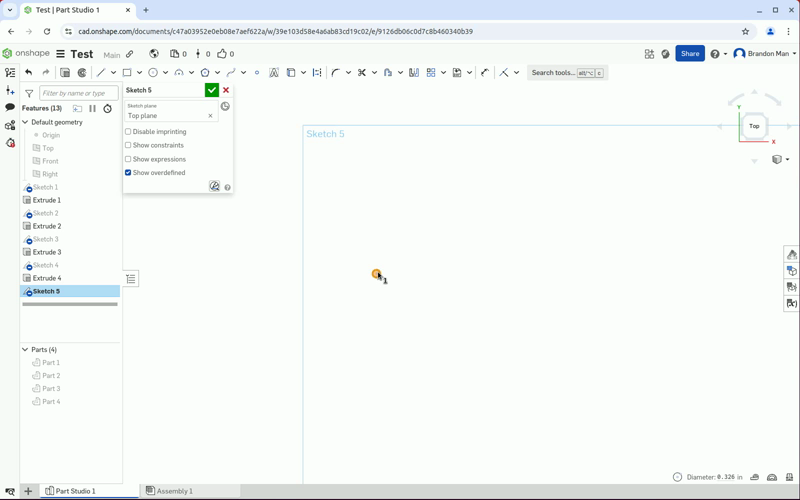
scroll(-6)
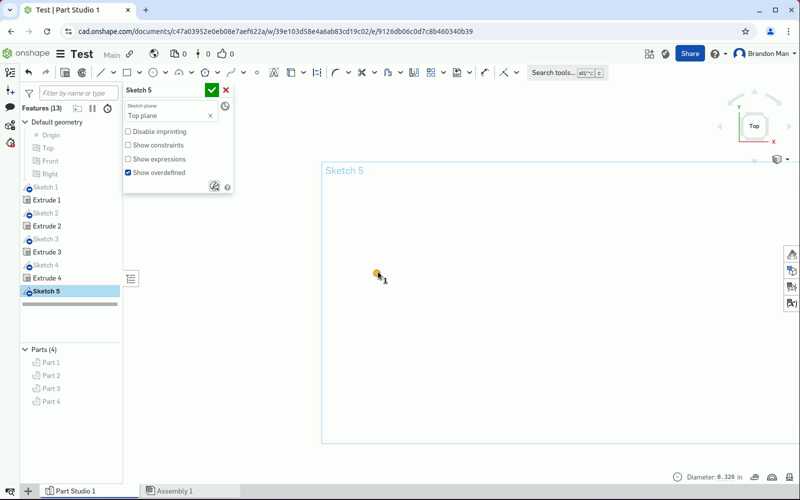
scroll(-6)
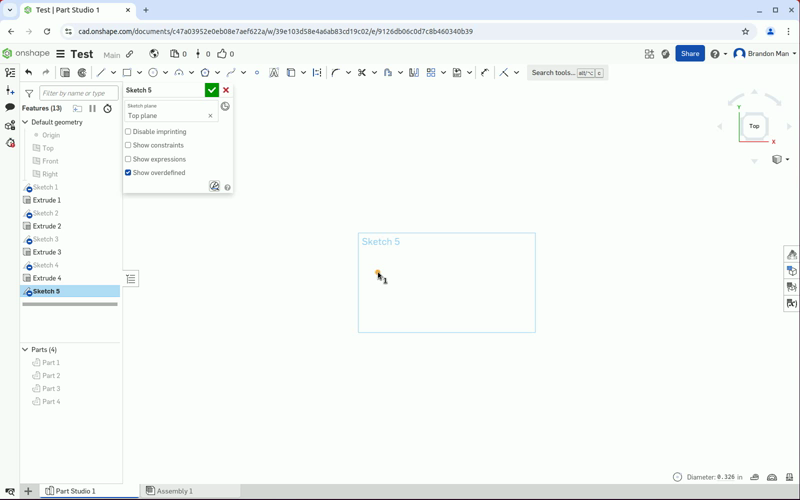
mouse_move(73, 352)
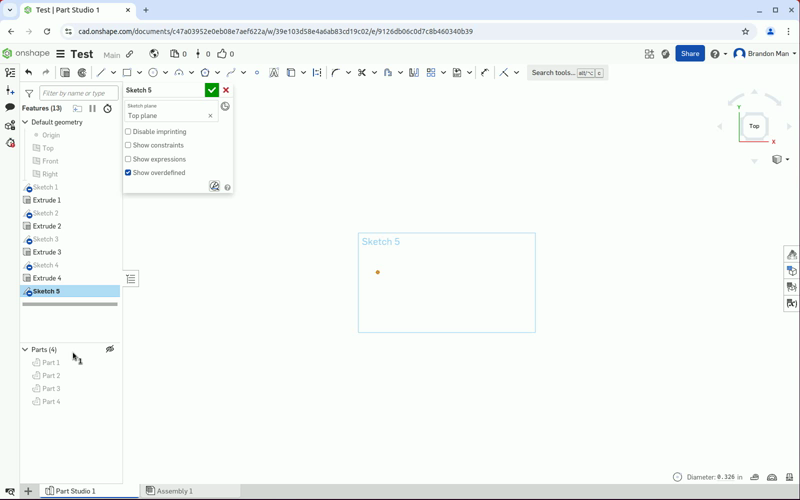
key(shift+y)
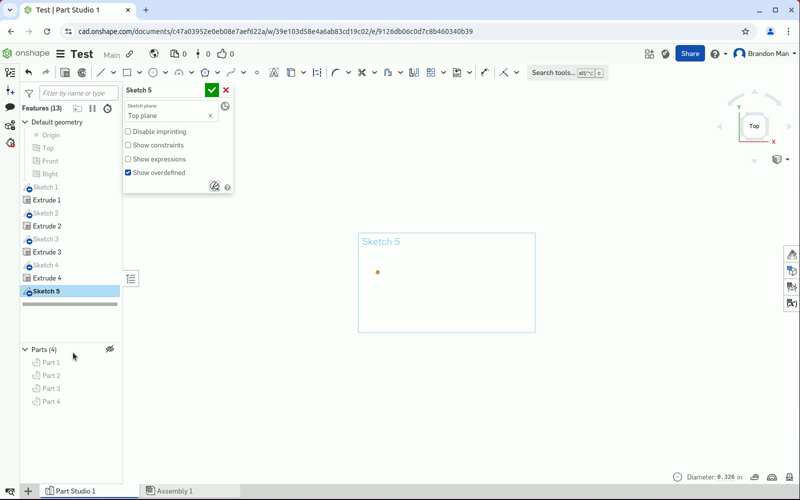
key(shift+e)
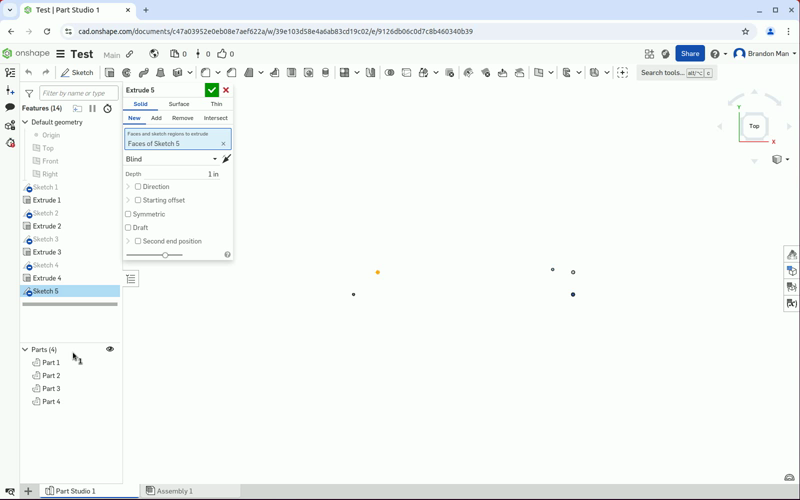
mouse_move(143, 106)
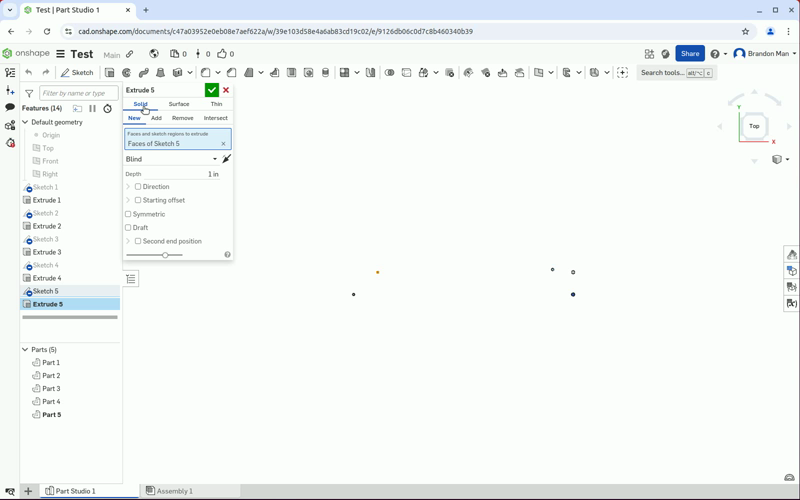
click(143, 106)
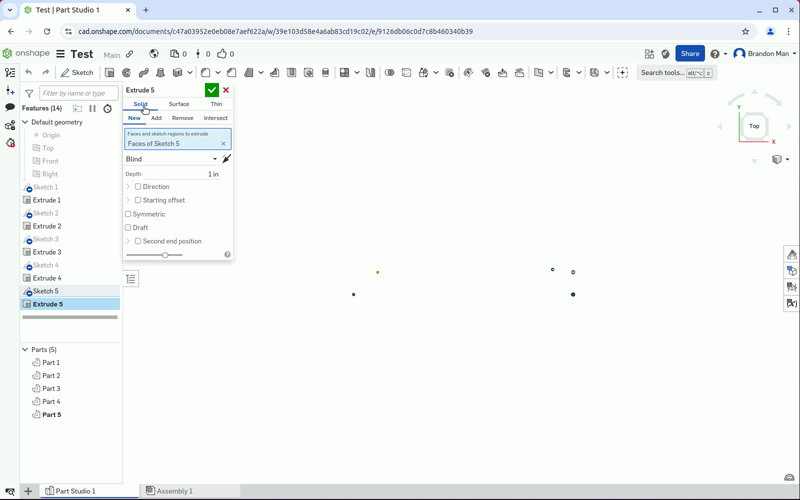
mouse_move(137, 120)
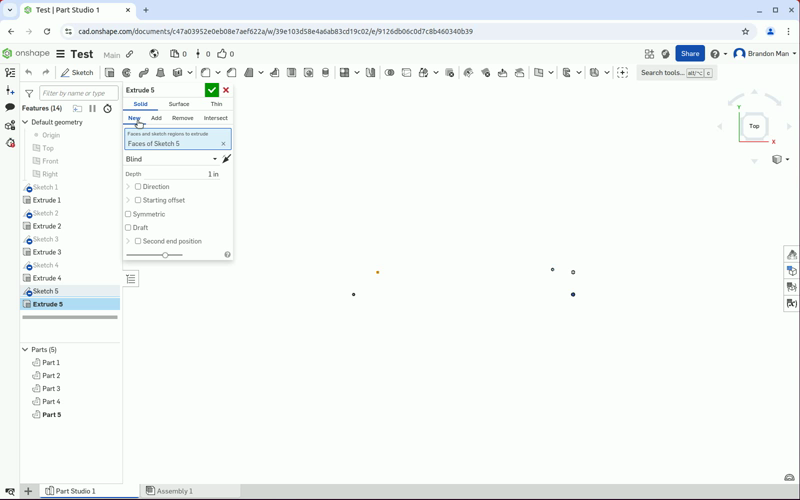
click(137, 120)
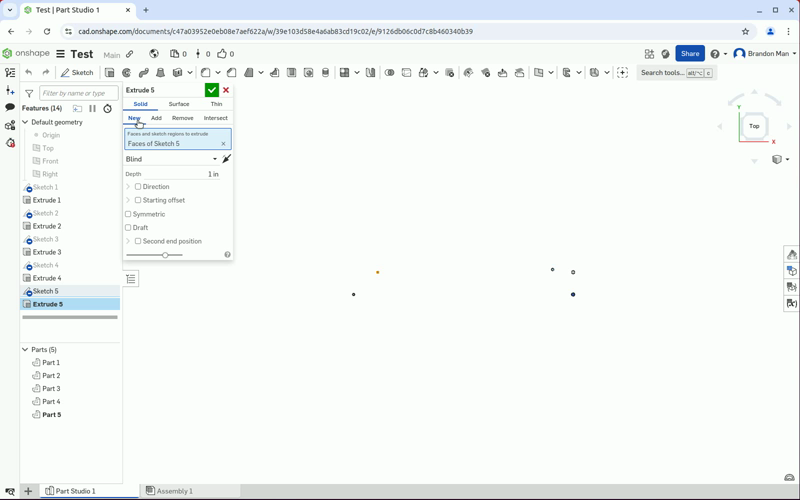
key(tab, 4)
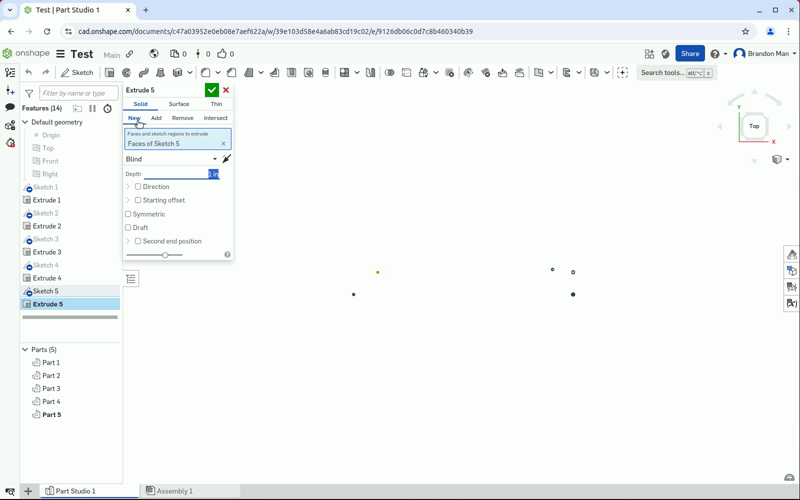
text(2.648)
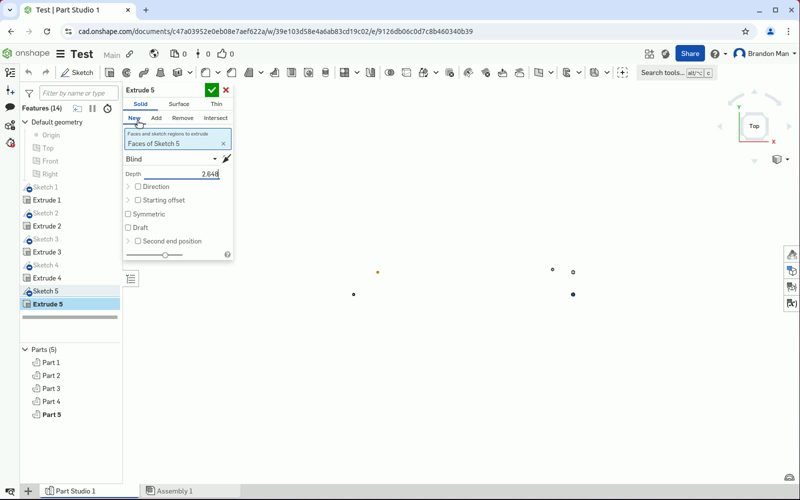
key(enter)
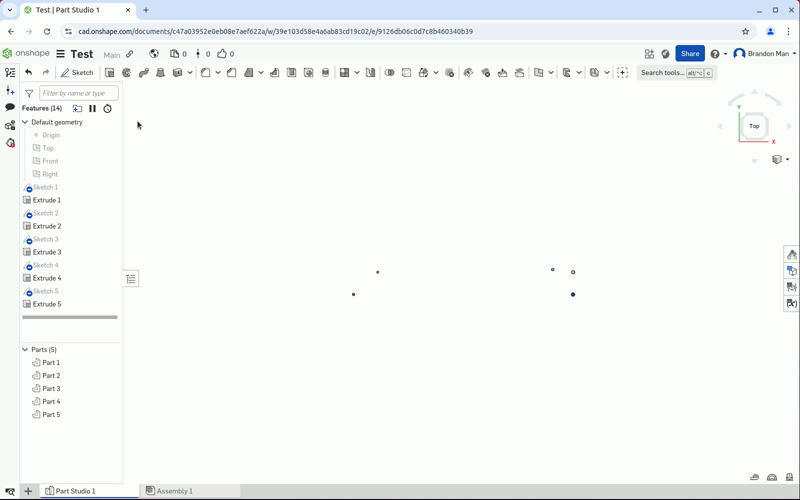
key(shift+h)
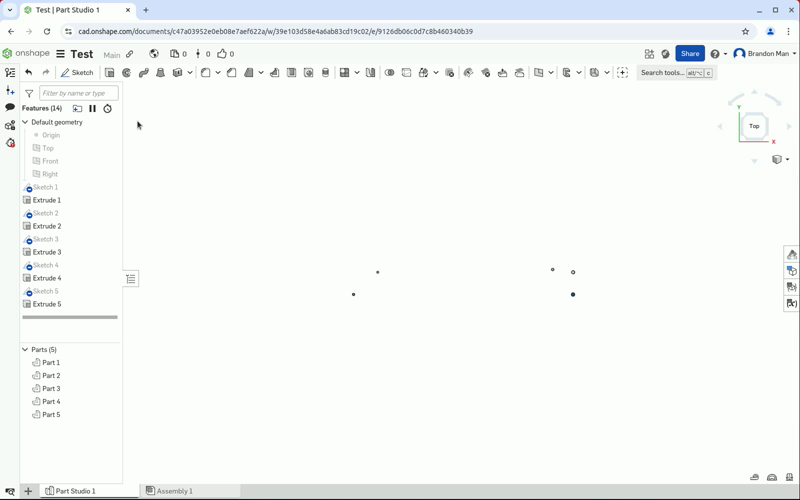
key(shift+h)
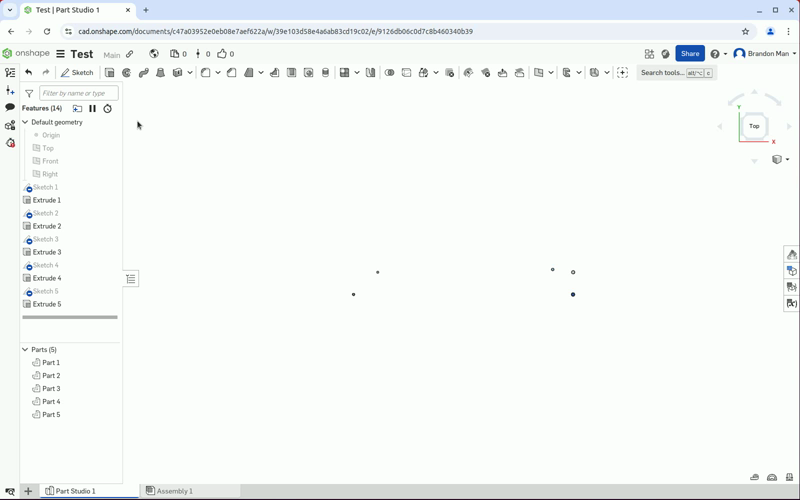
mouse_move(73, 189)
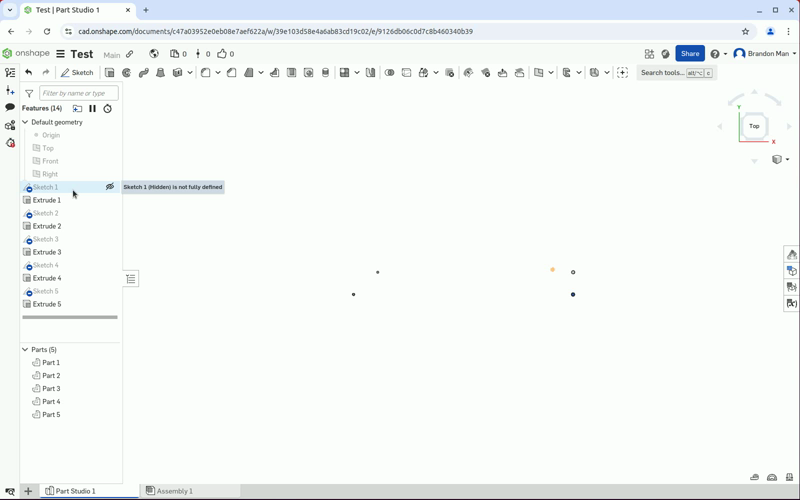
click(73, 189)
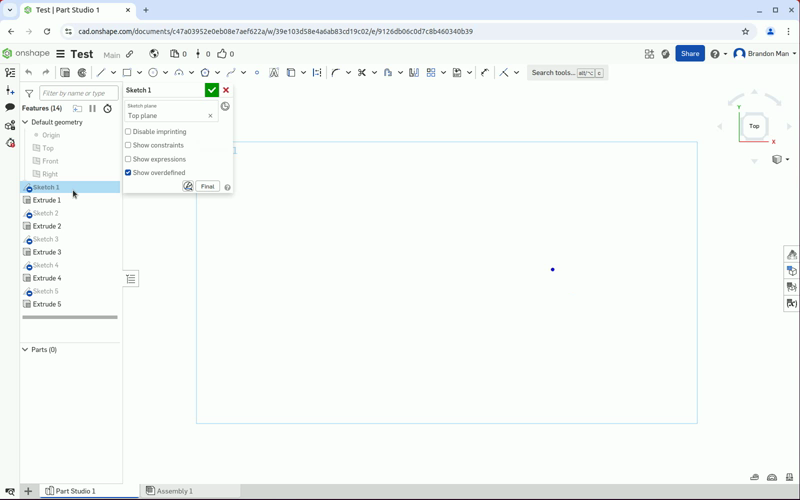
mouse_move(229, 92)
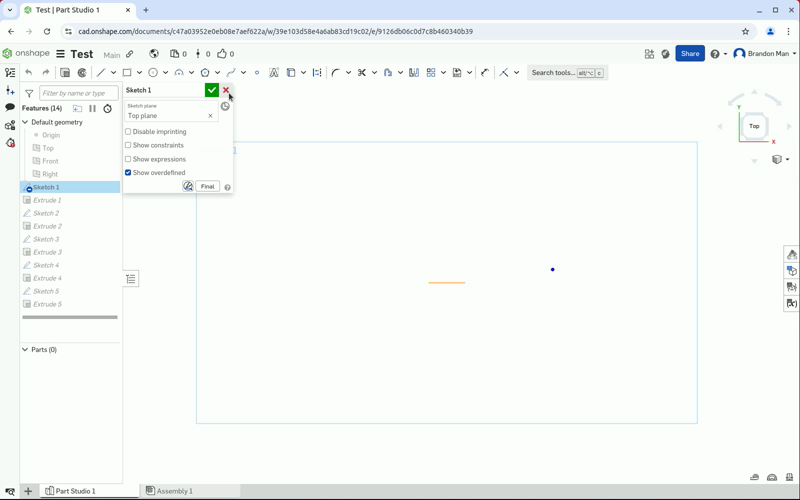
click(229, 92)
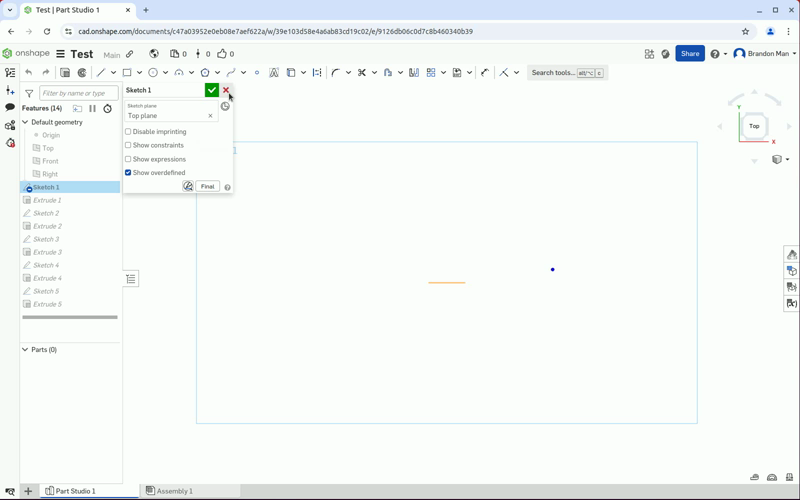
key(shift+s)
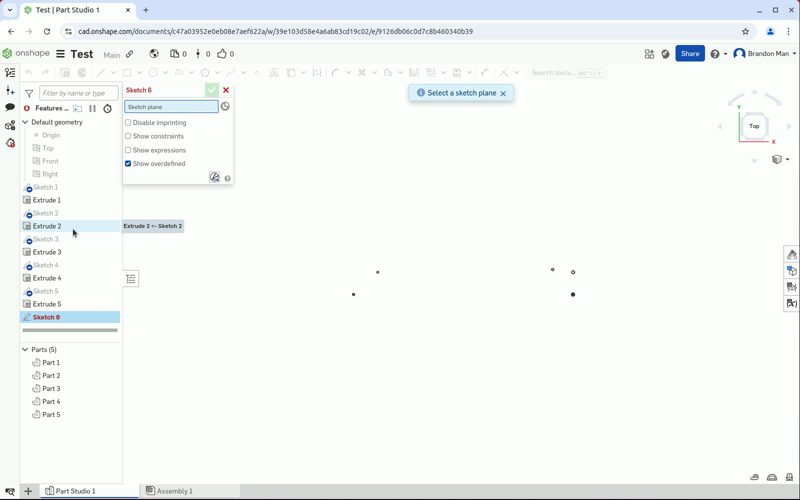
scroll(3)
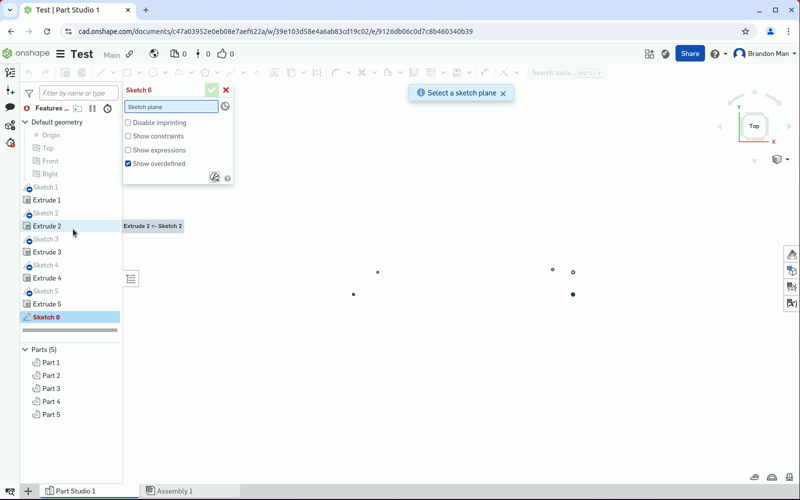
mouse_move(73, 150)
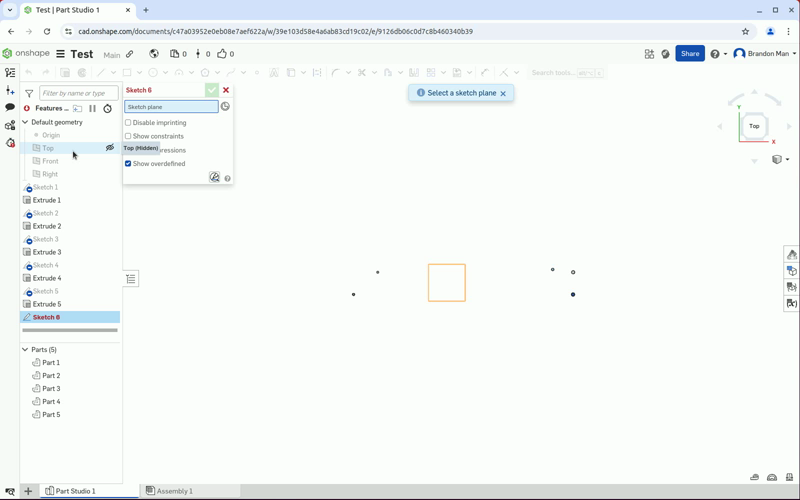
click(73, 150)
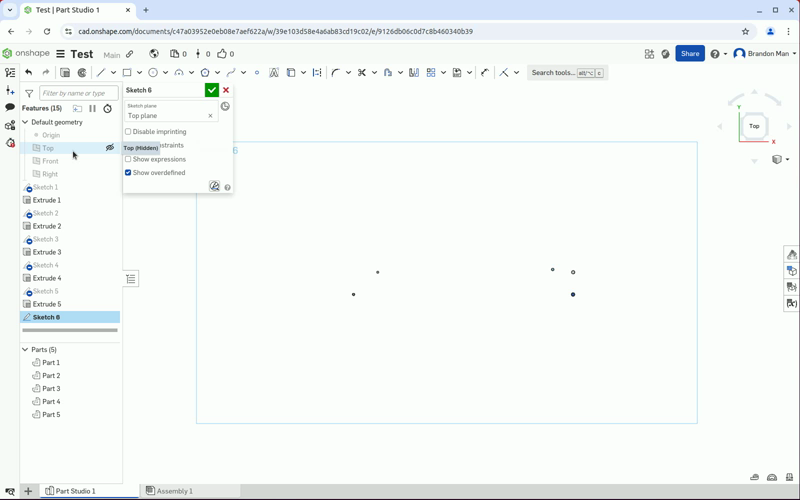
mouse_move(73, 352)
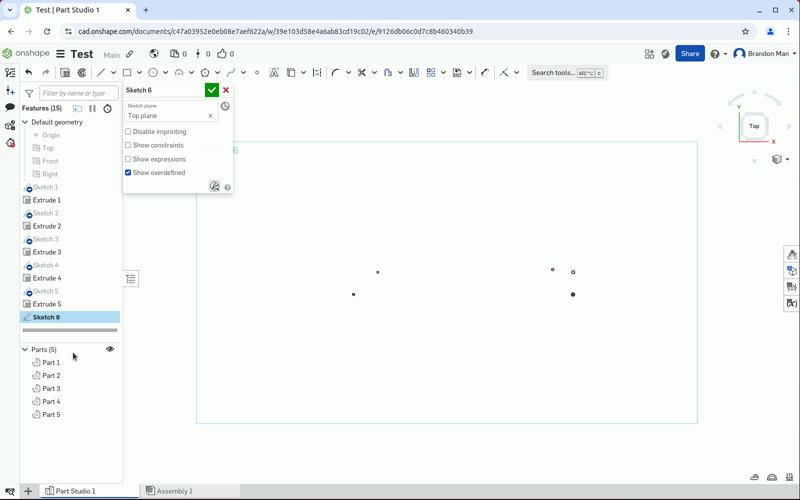
key(y)
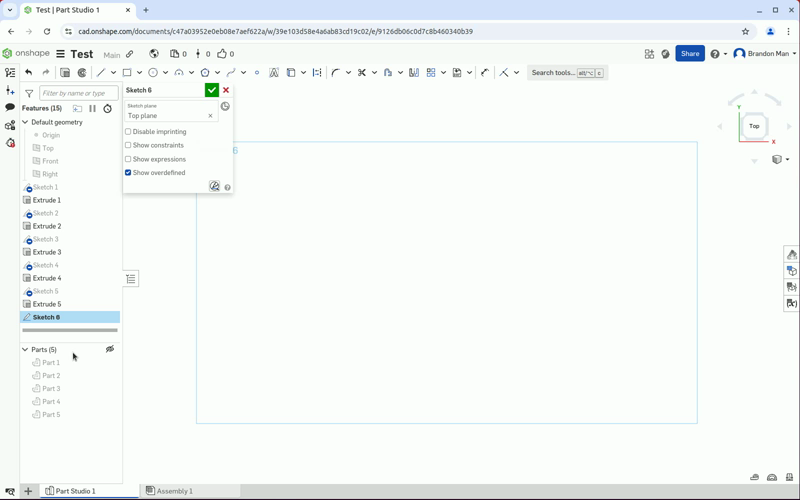
key(c)
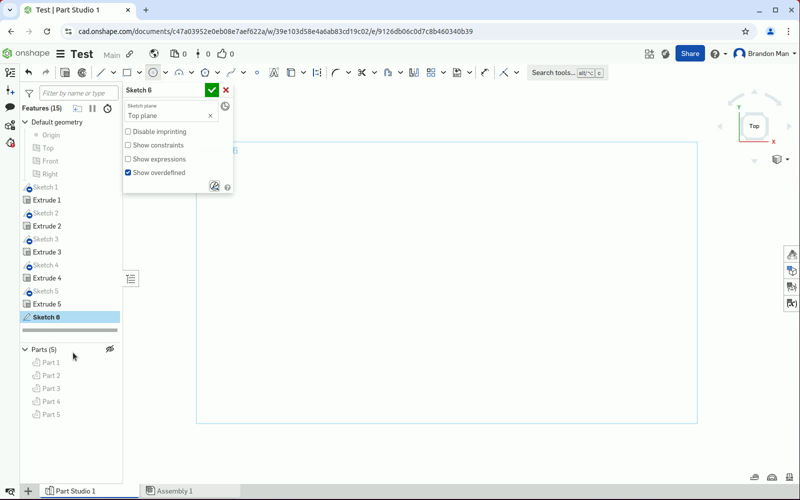
key_down(shift)
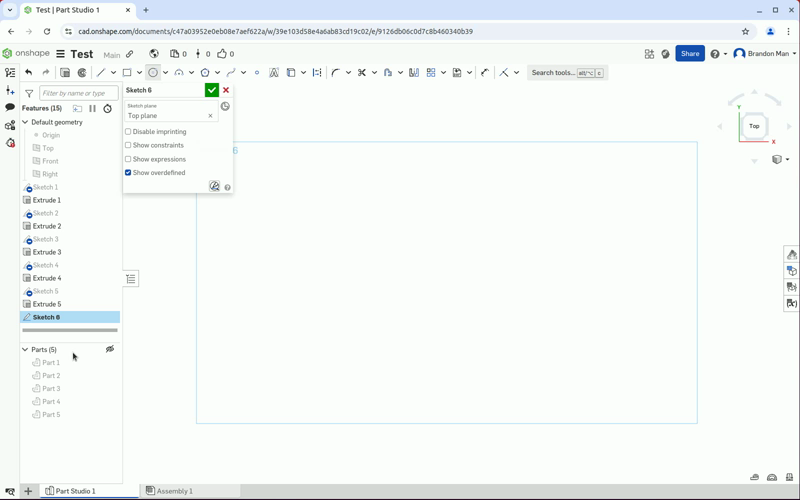
mouse_move(545, 293)
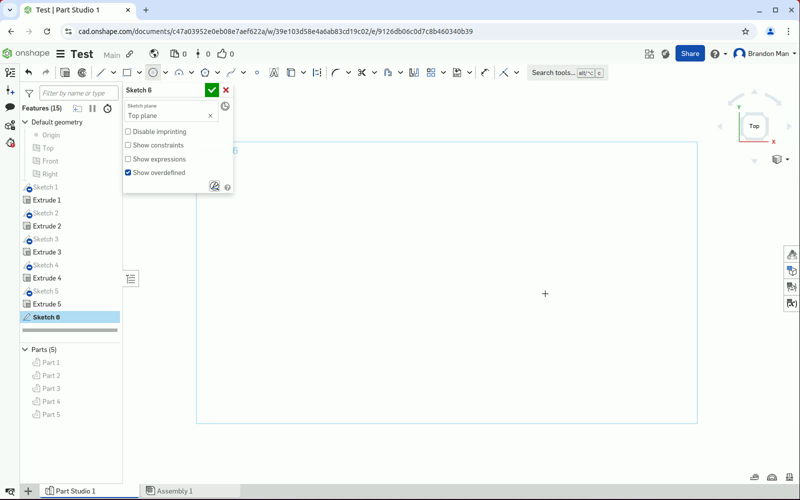
click(545, 293)
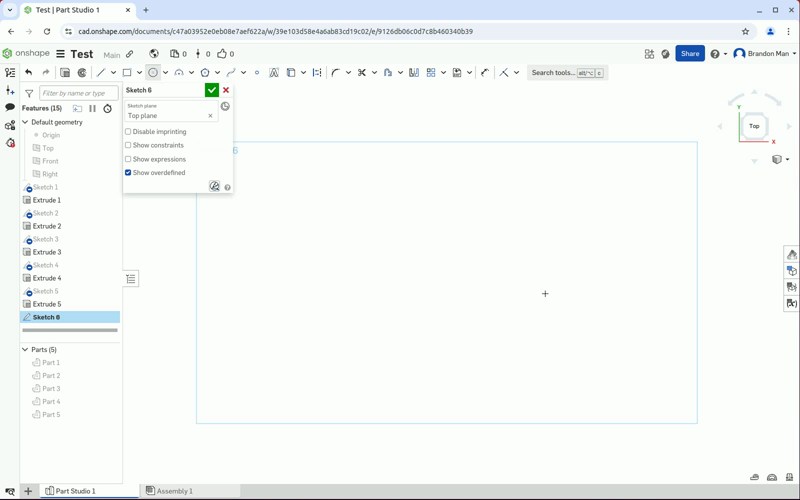
key_up(shift)
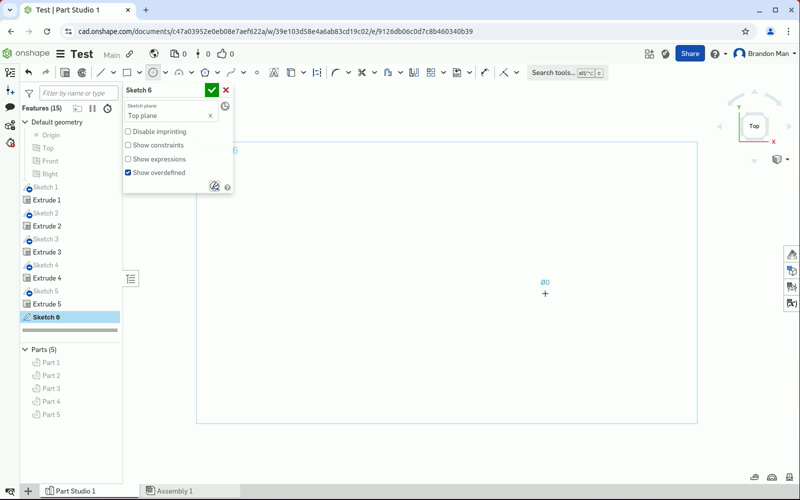
mouse_move(546, 293)
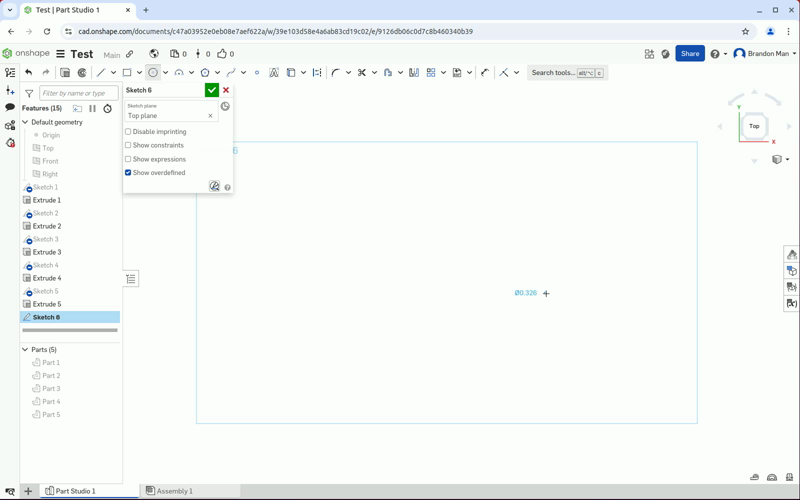
scroll(6)
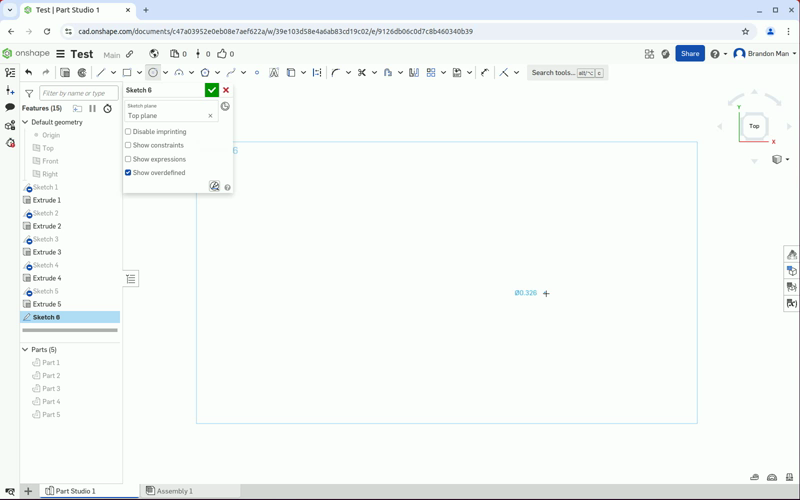
scroll(6)
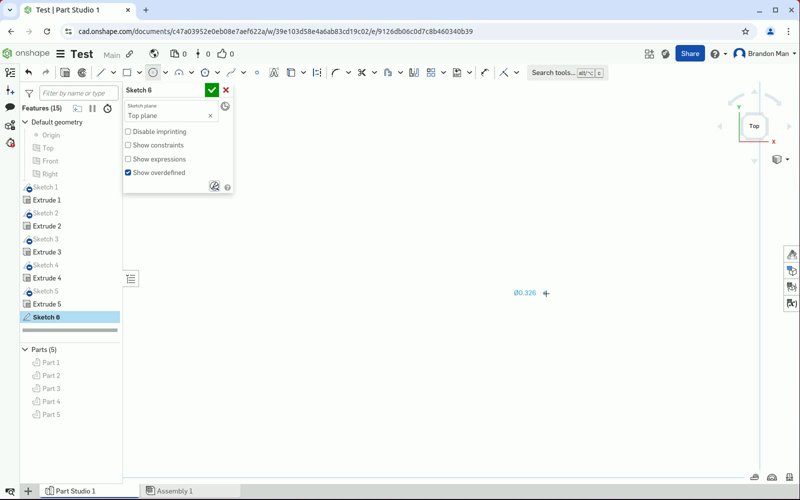
scroll(6)
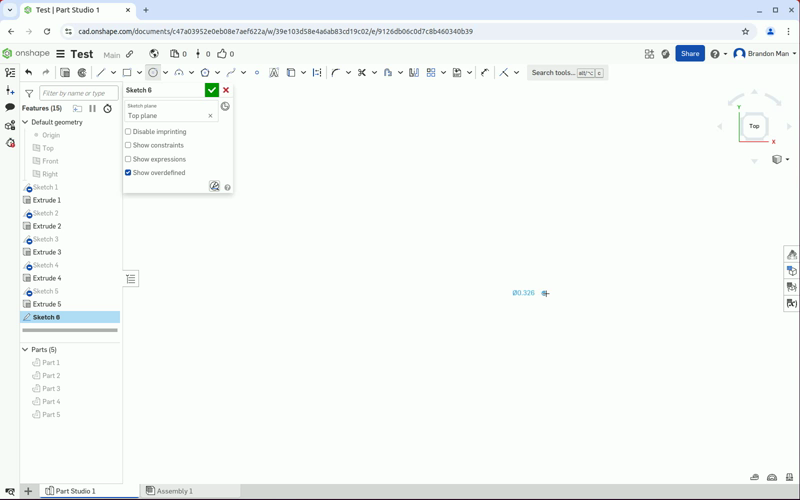
scroll(6)
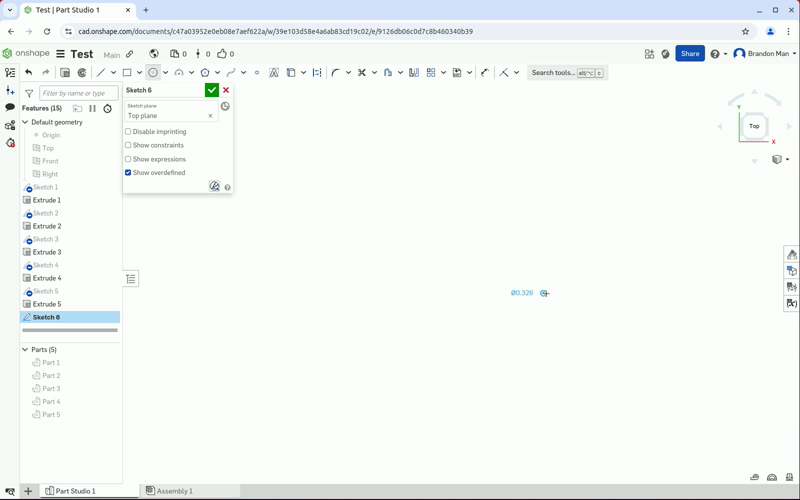
scroll(6)
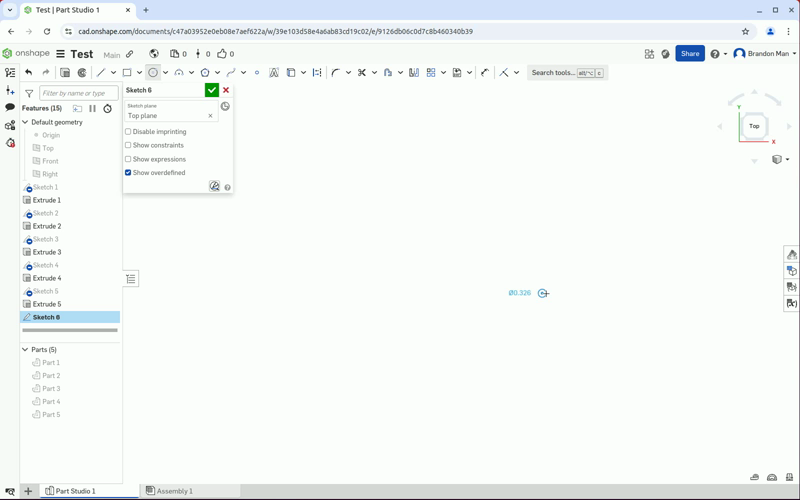
scroll(6)
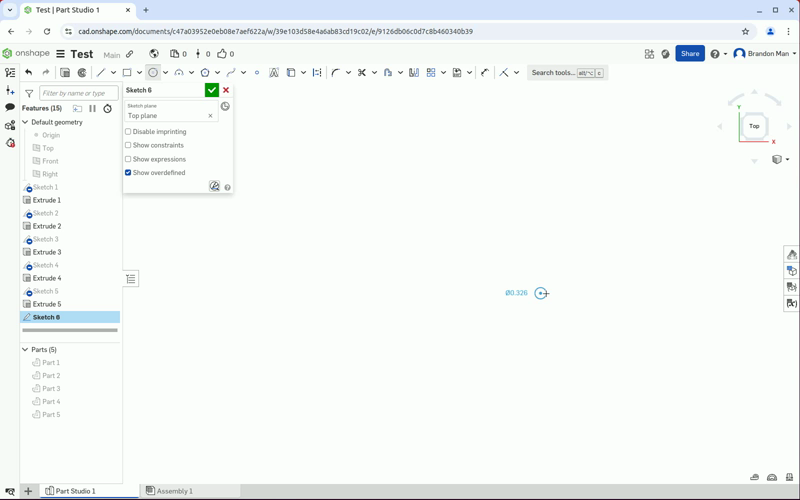
scroll(6)
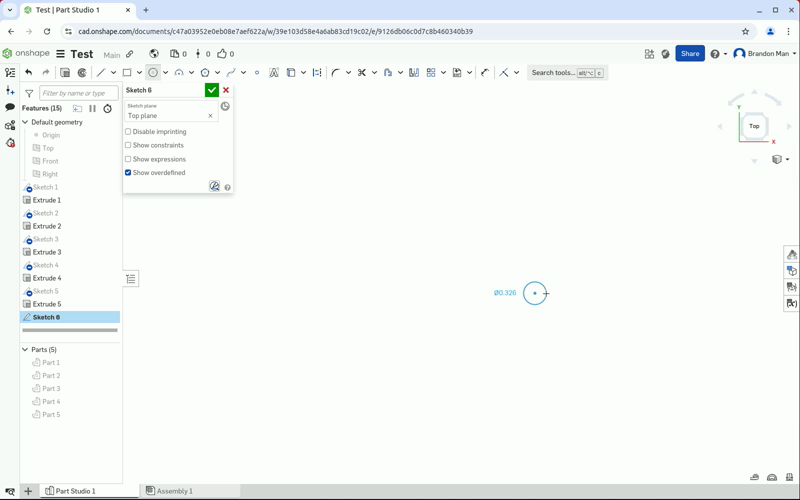
click(546, 293)
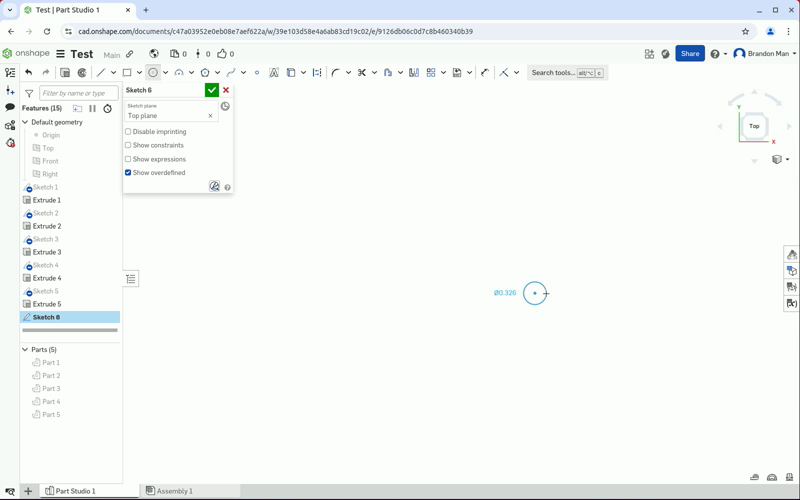
scroll(-6)
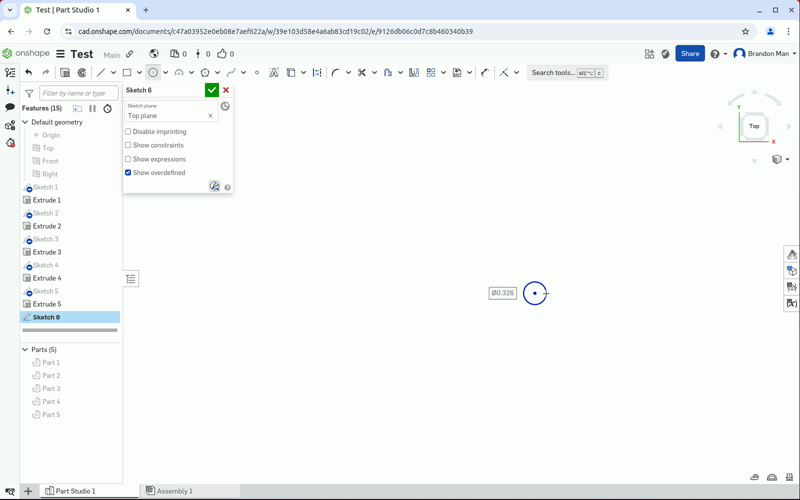
scroll(-6)
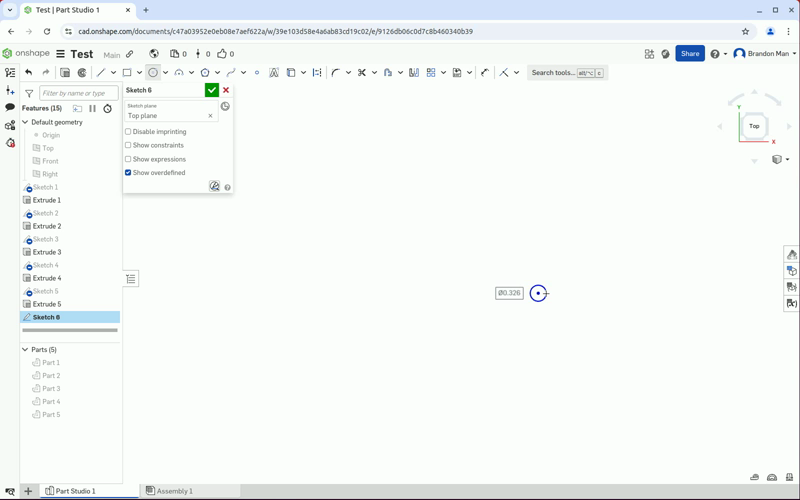
scroll(-6)
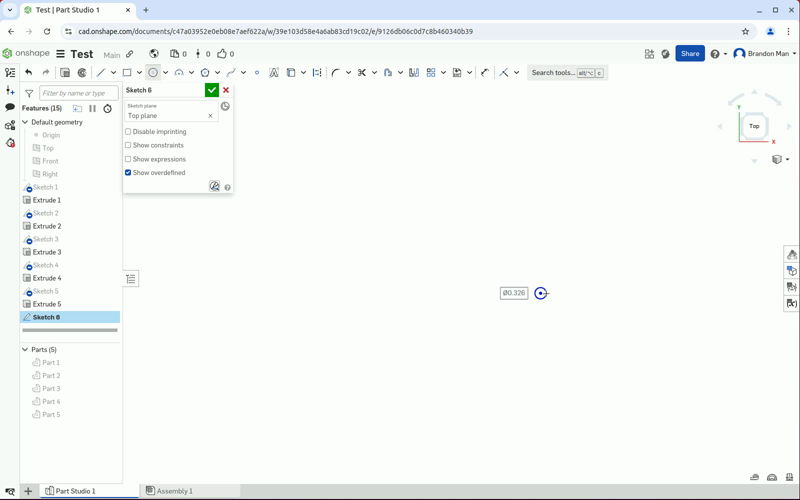
scroll(-6)
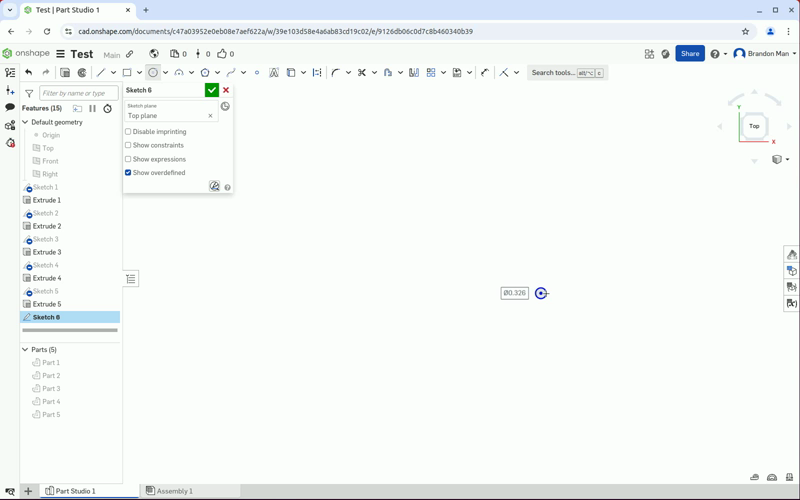
scroll(-6)
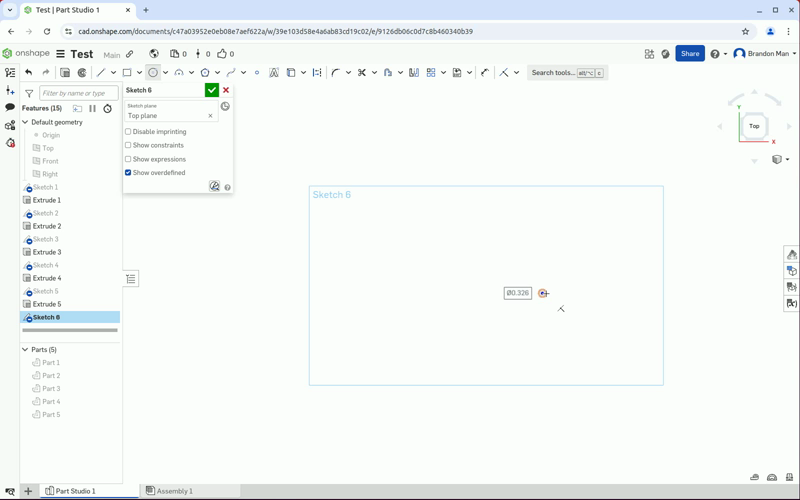
scroll(-6)
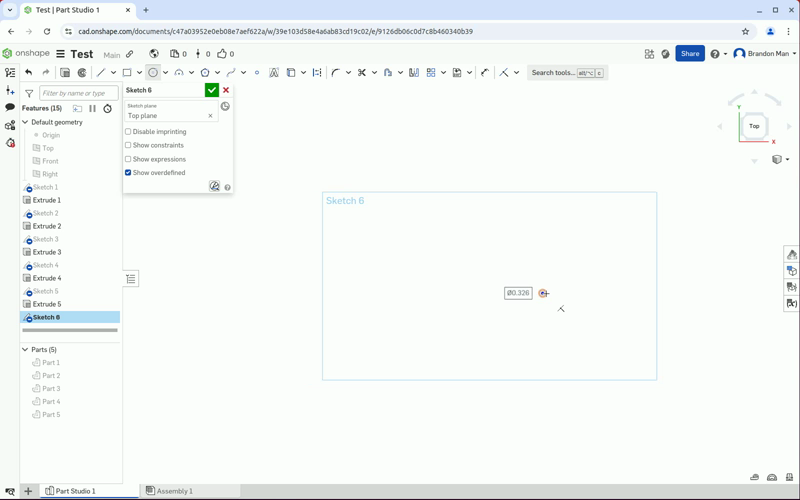
scroll(-6)
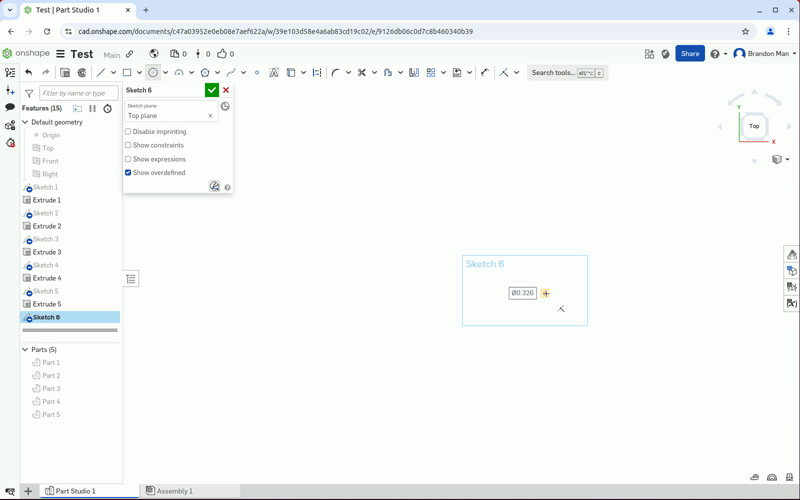
key(esc)
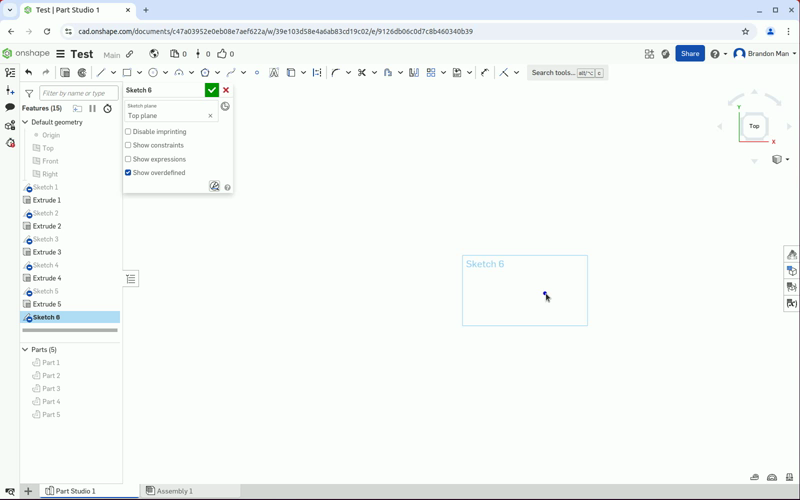
mouse_move(544, 293)
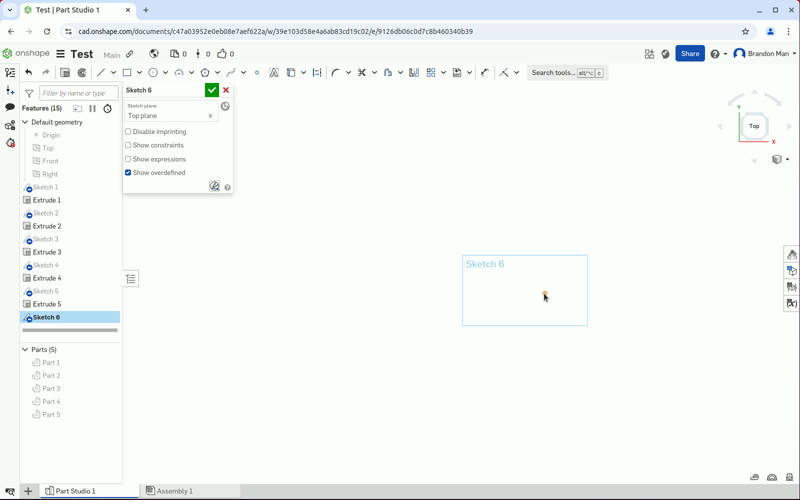
scroll(6)
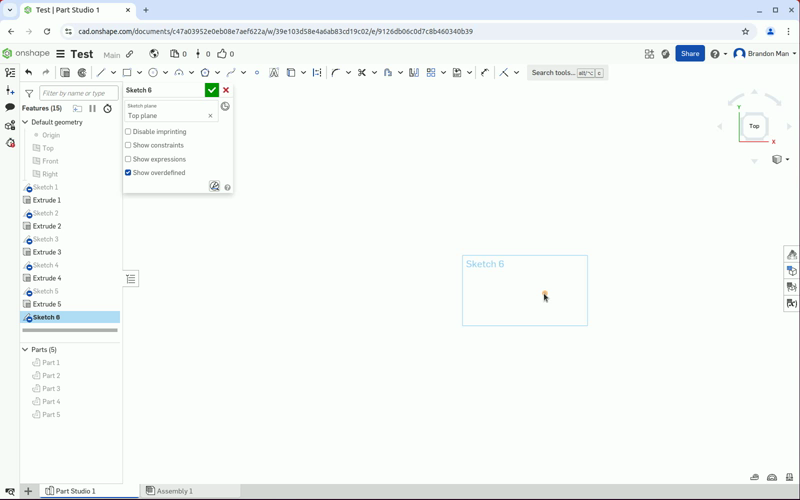
scroll(6)
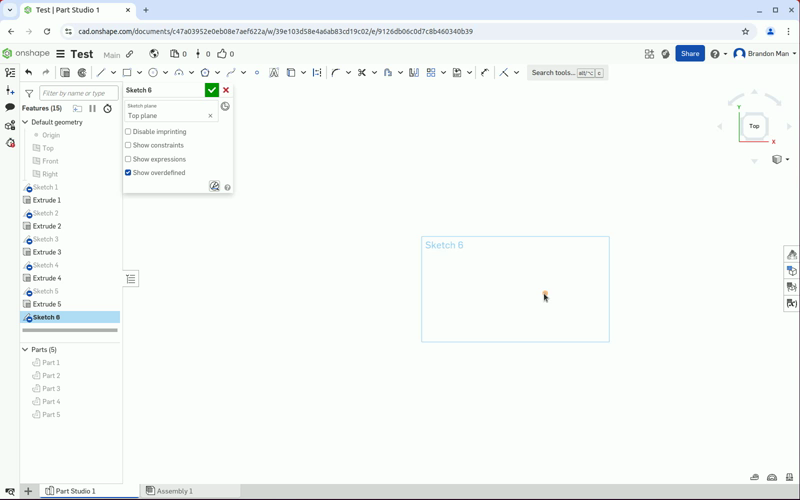
scroll(6)
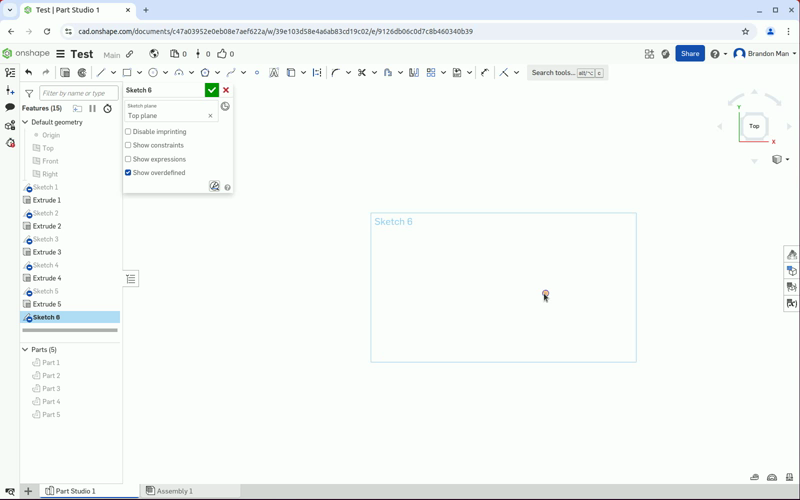
scroll(6)
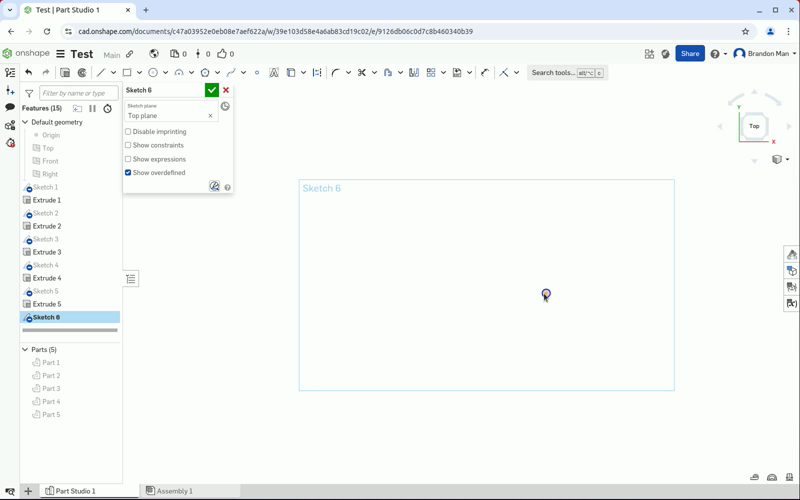
scroll(6)
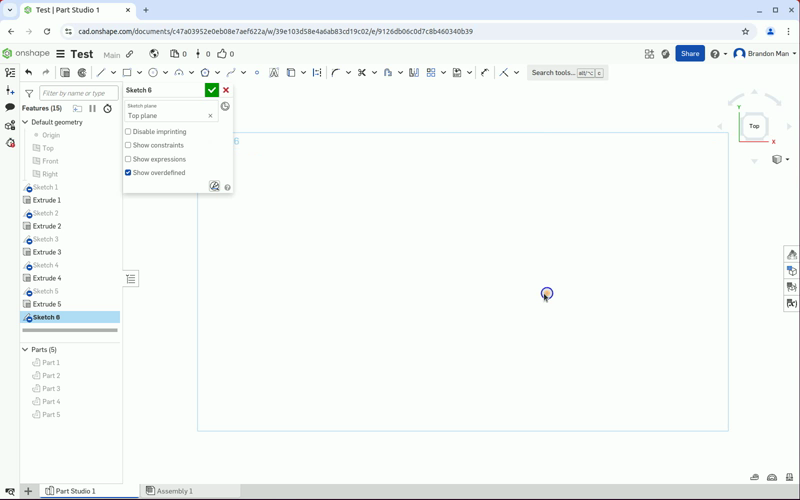
scroll(6)
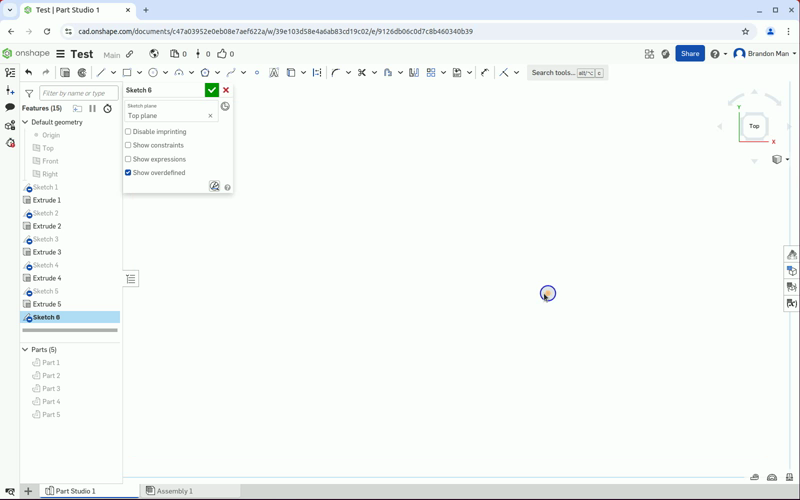
scroll(6)
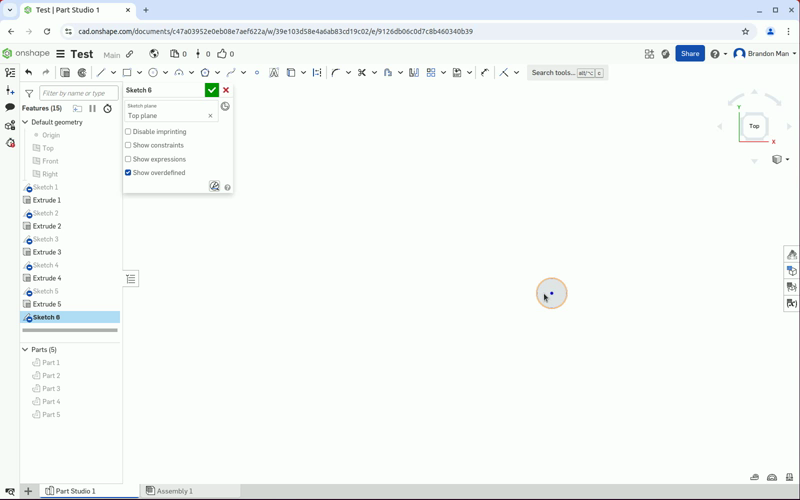
click(544, 293)
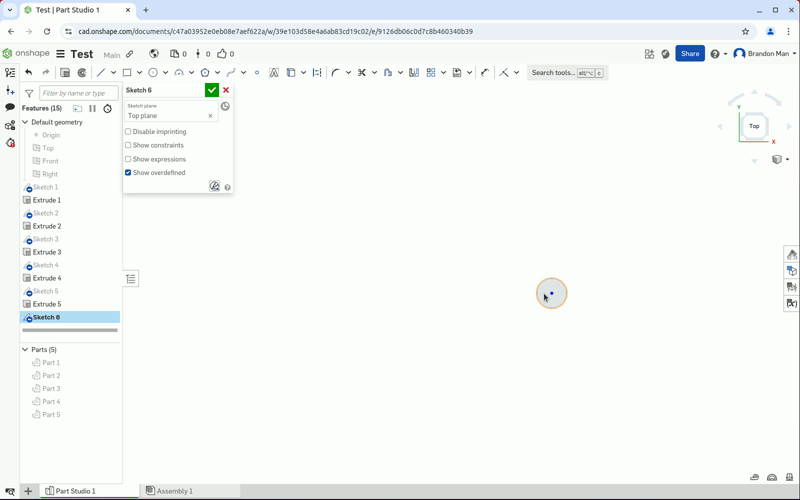
scroll(-6)
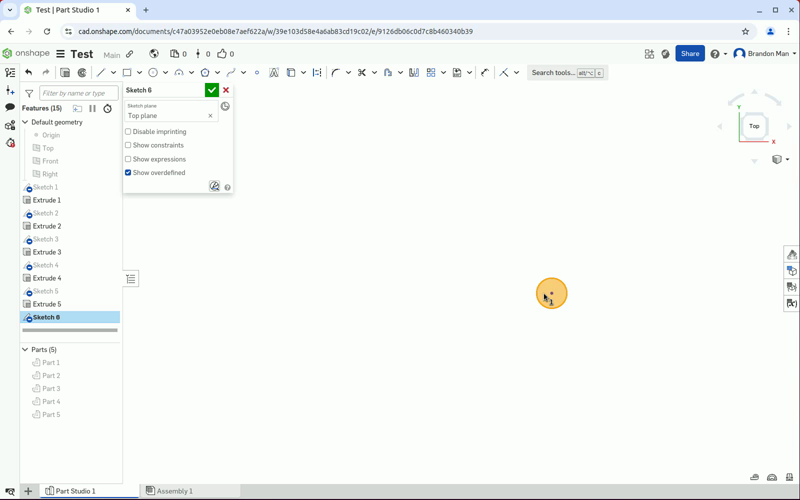
scroll(-6)
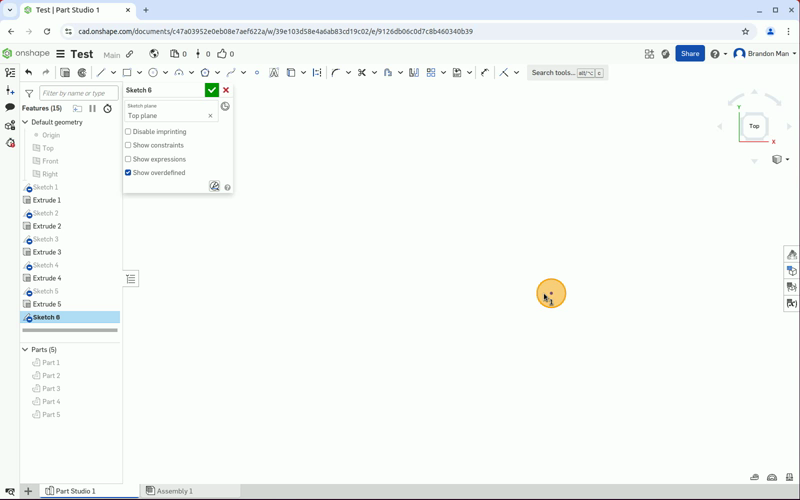
scroll(-6)
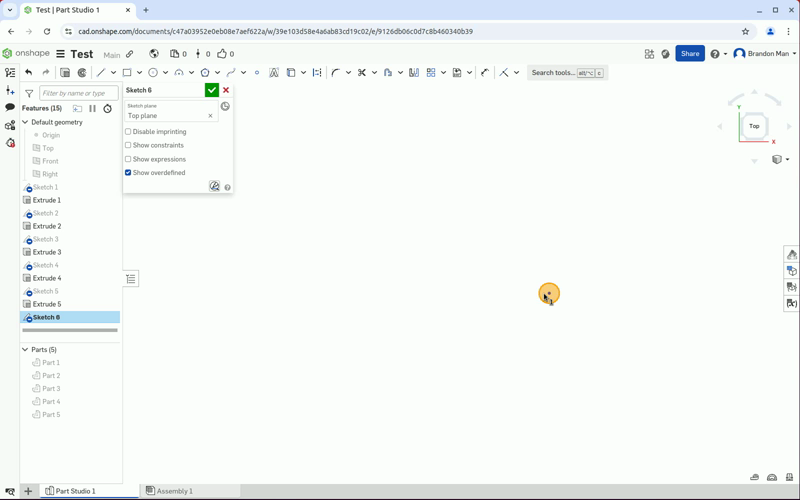
scroll(-6)
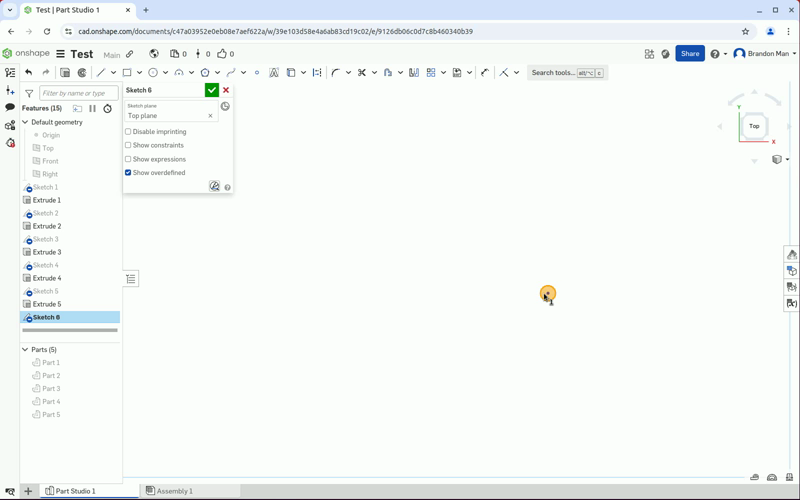
scroll(-6)
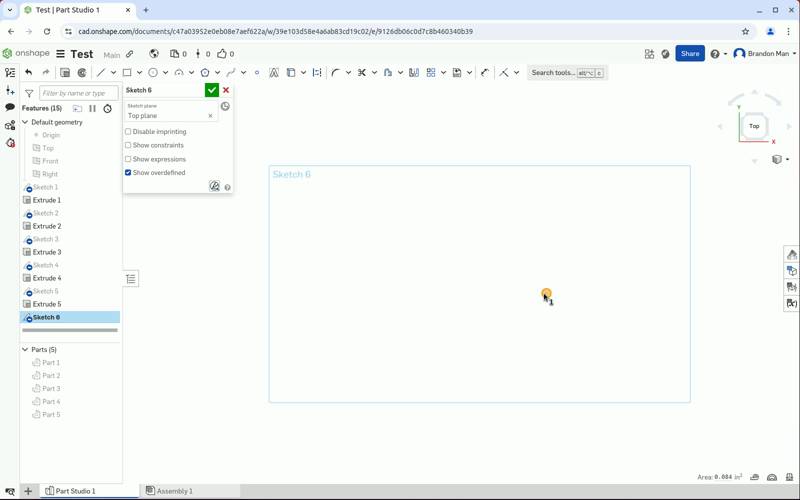
scroll(-6)
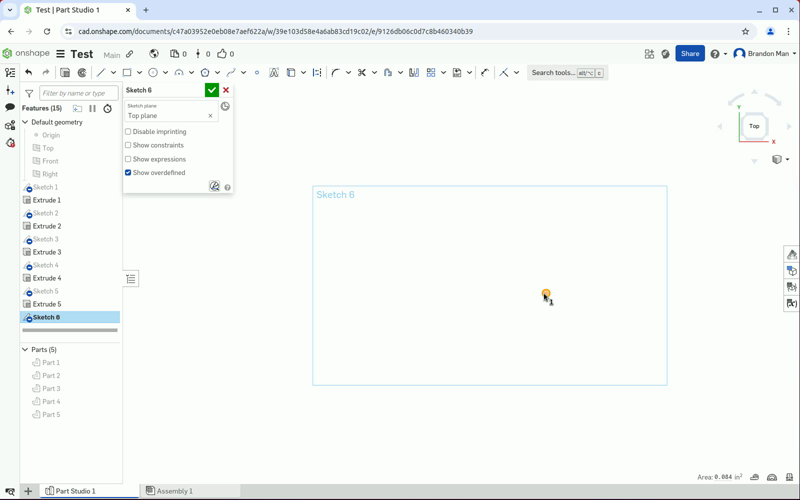
scroll(-6)
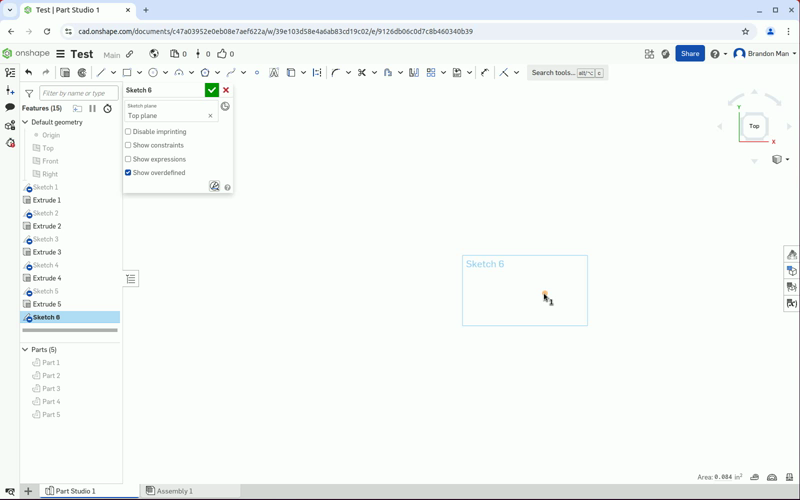
mouse_move(73, 352)
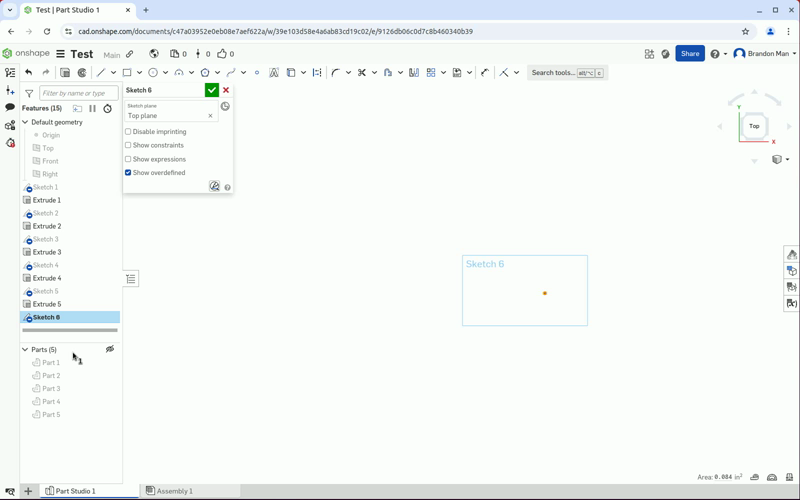
key(shift+y)
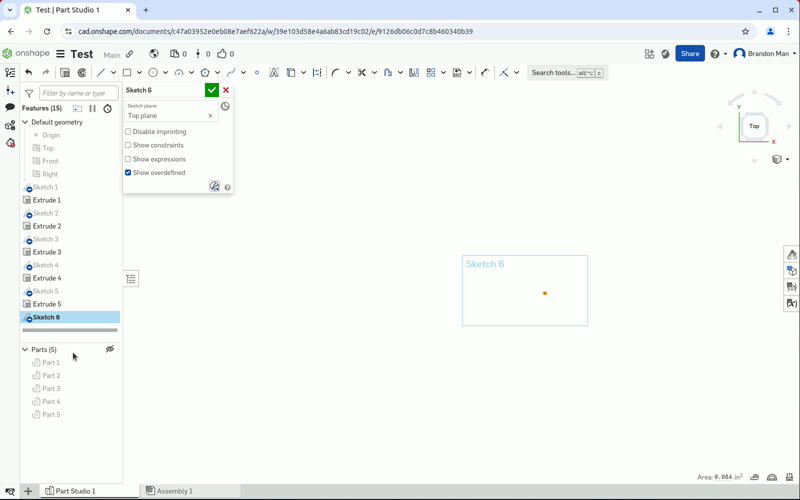
key(shift+e)
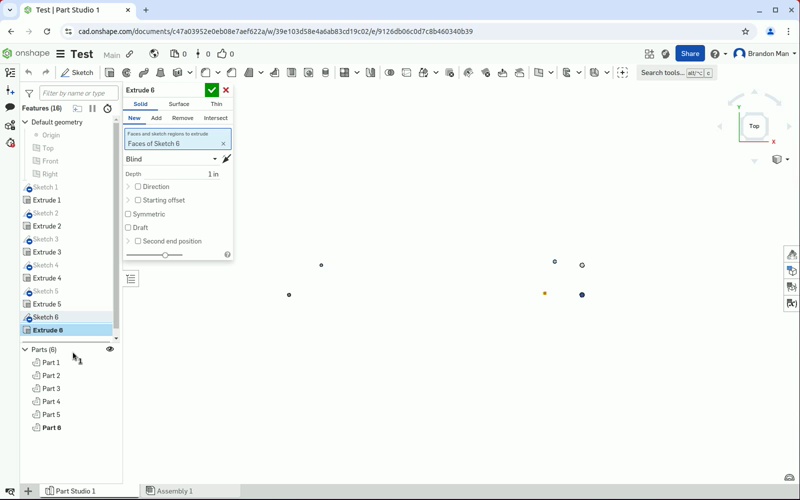
mouse_move(143, 106)
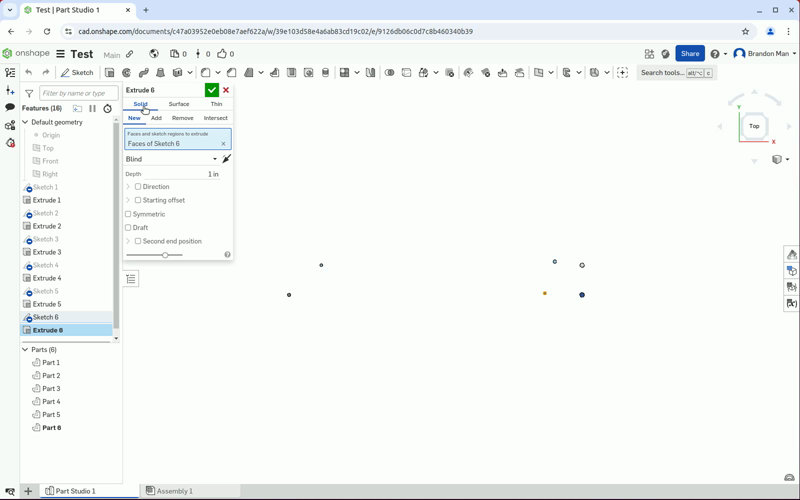
click(143, 106)
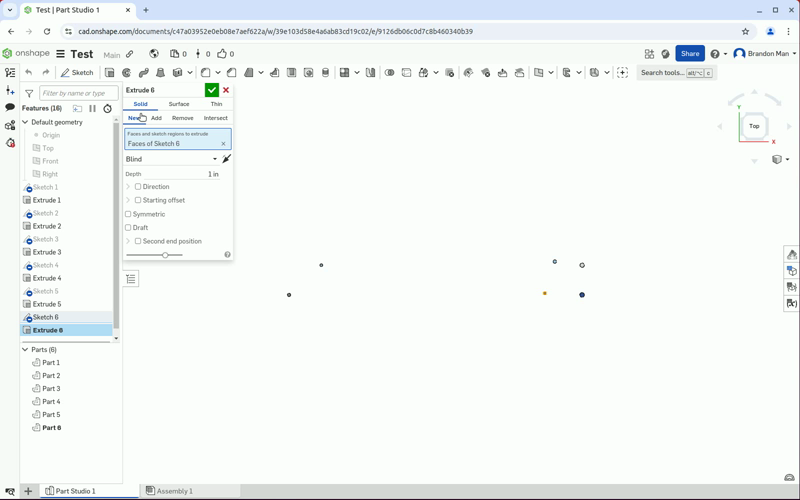
mouse_move(137, 120)
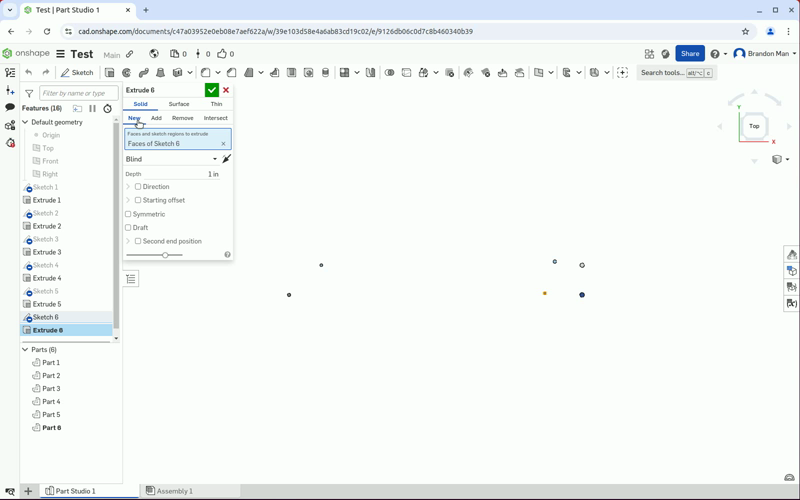
click(137, 120)
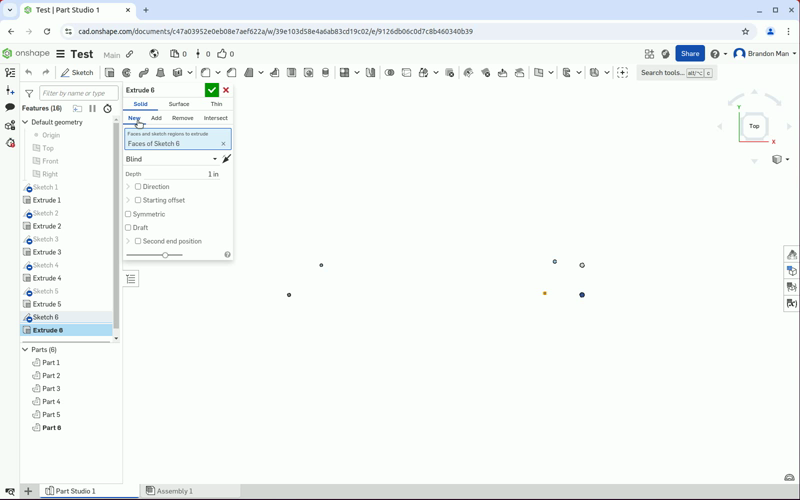
key(tab, 4)
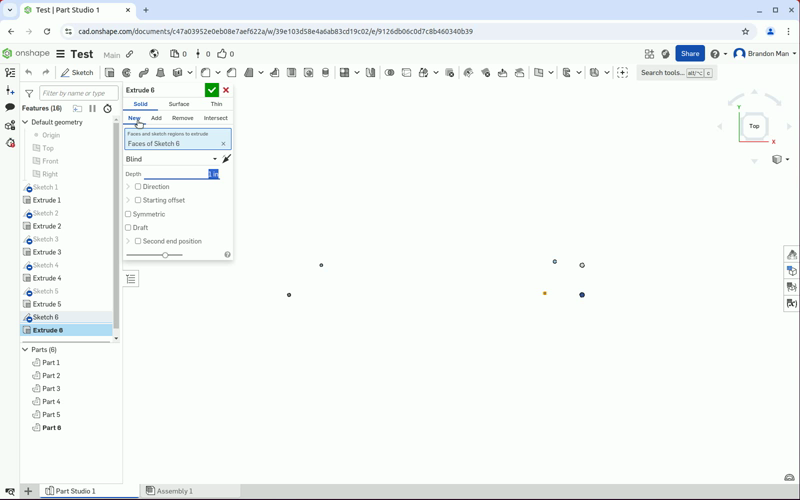
text(2.648)
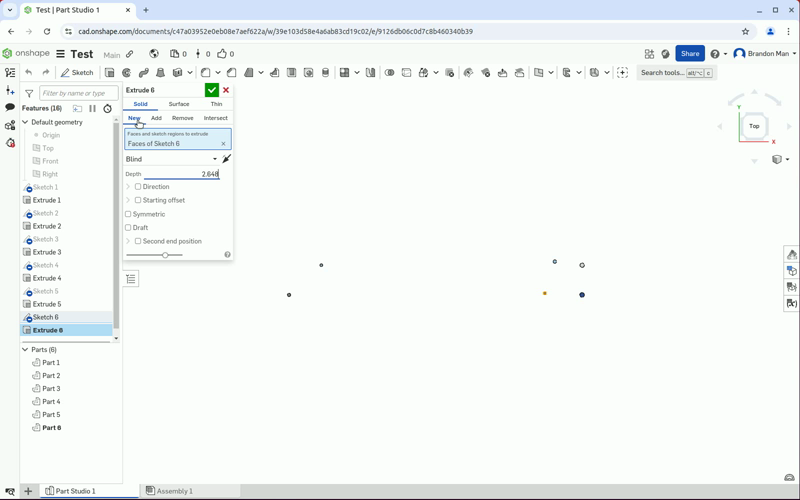
key(enter)
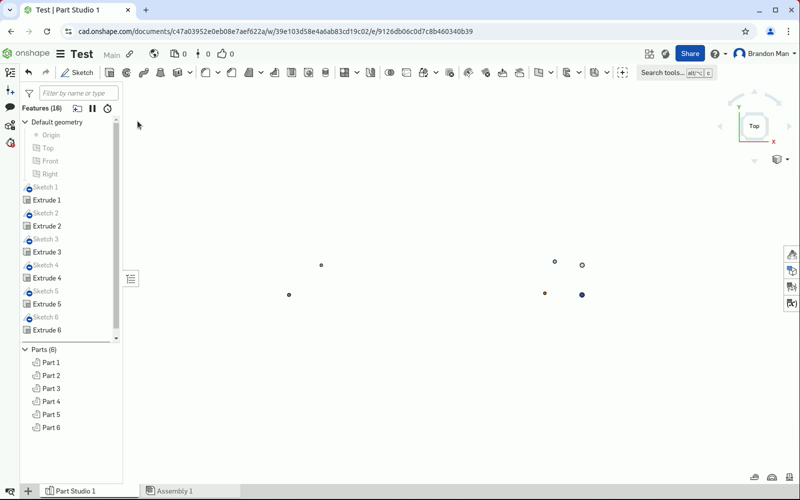
key(shift+h)
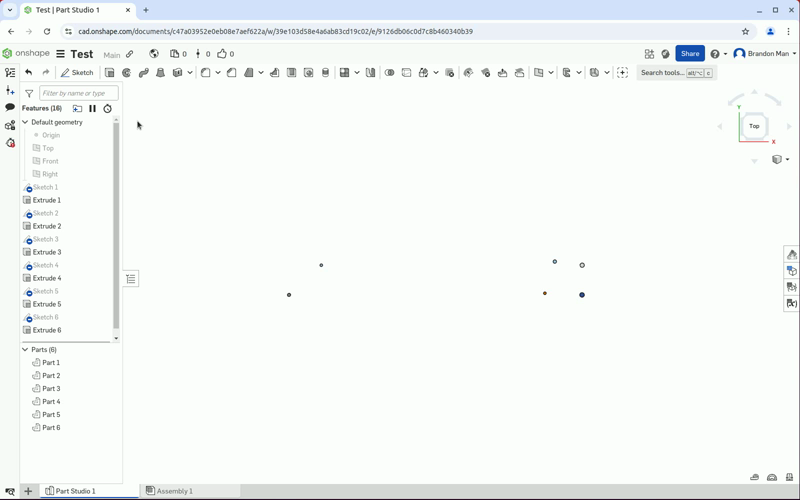
key(shift+h)
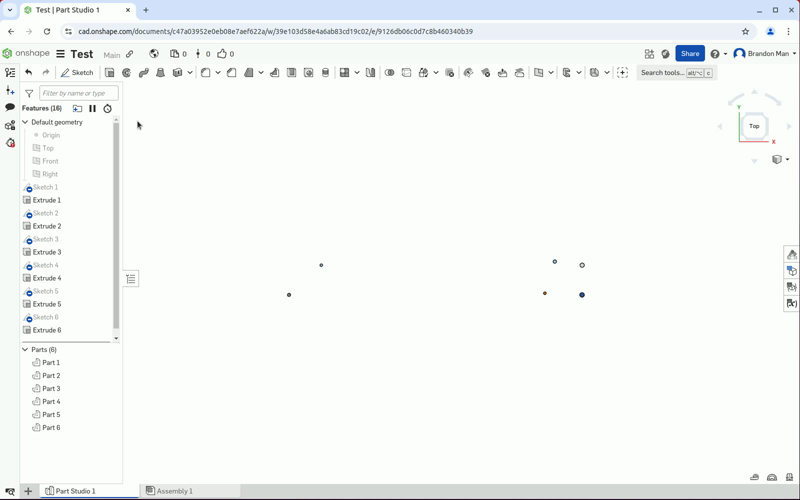
mouse_move(69, 189)
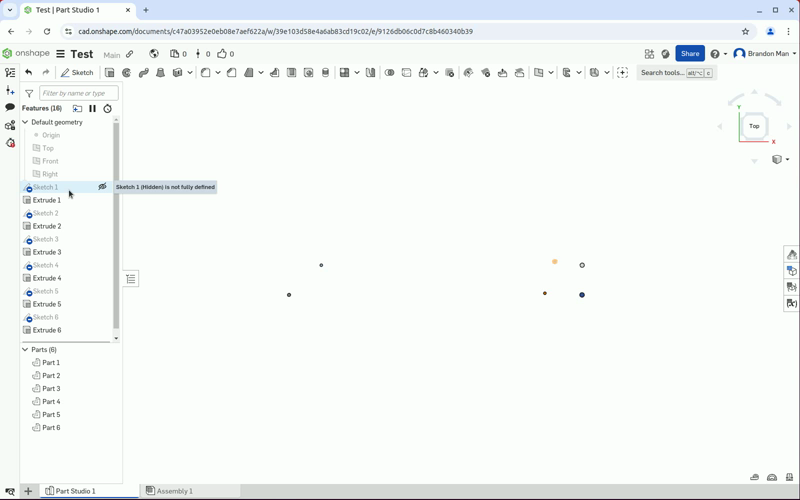
click(69, 189)
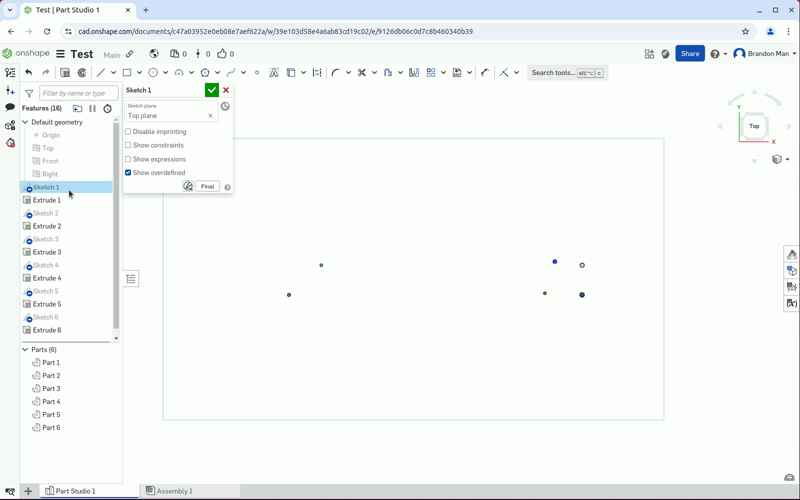
mouse_move(229, 92)
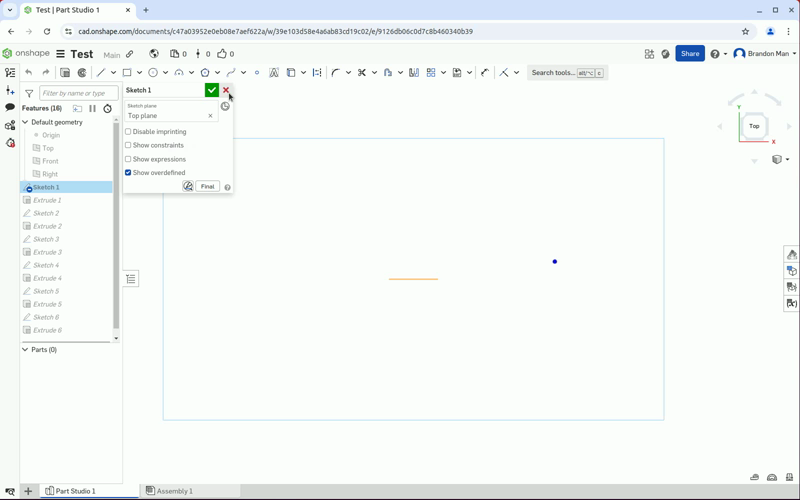
click(229, 92)
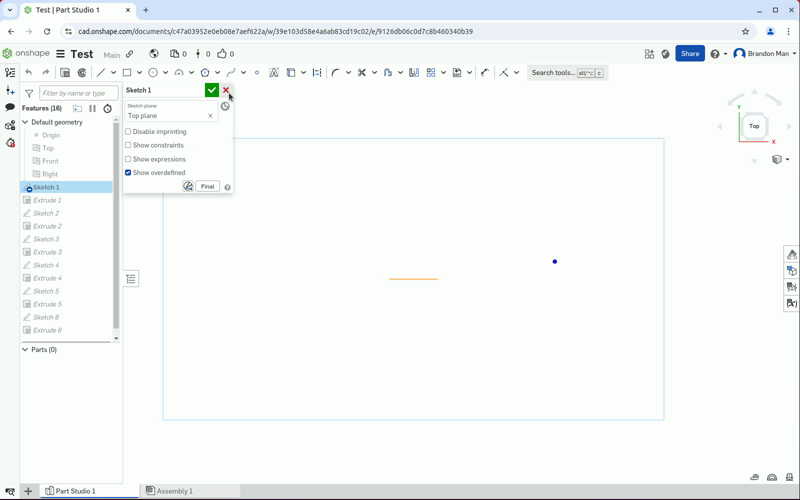
key(shift+s)
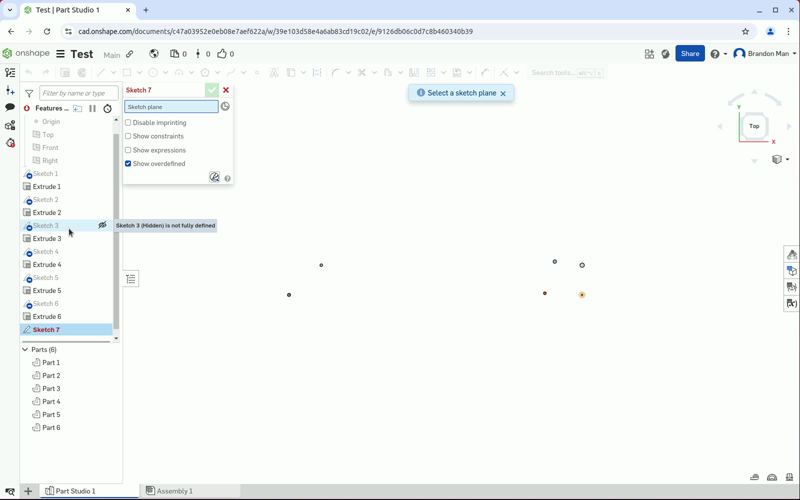
scroll(3)
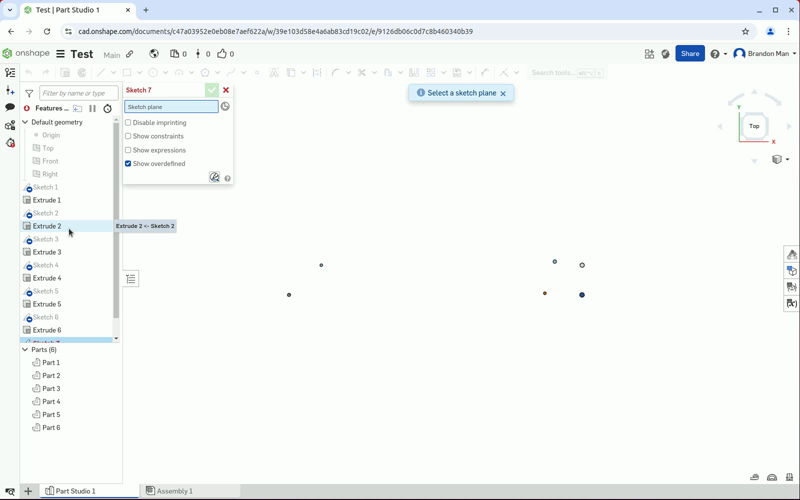
mouse_move(69, 150)
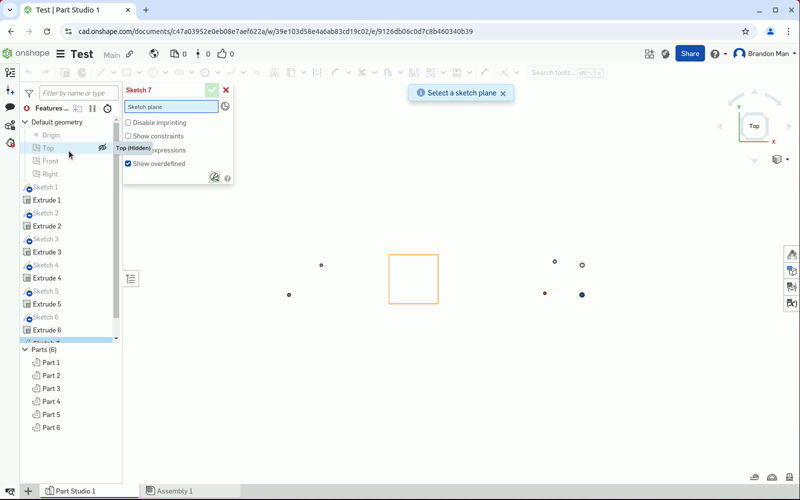
click(69, 150)
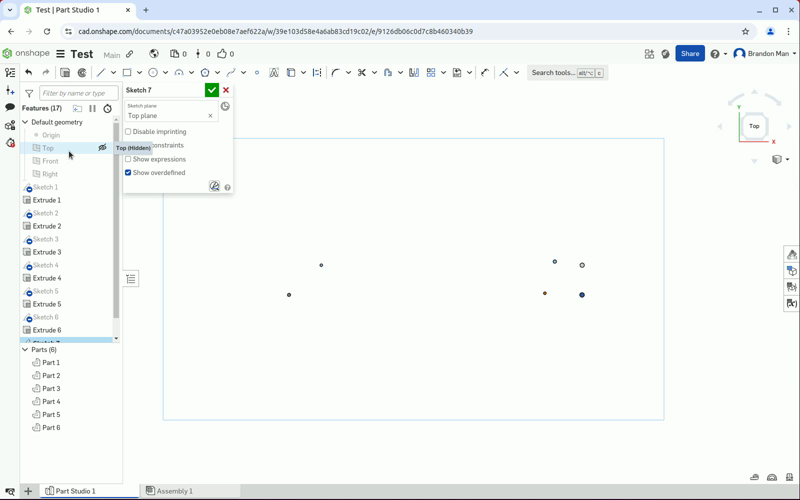
mouse_move(73, 352)
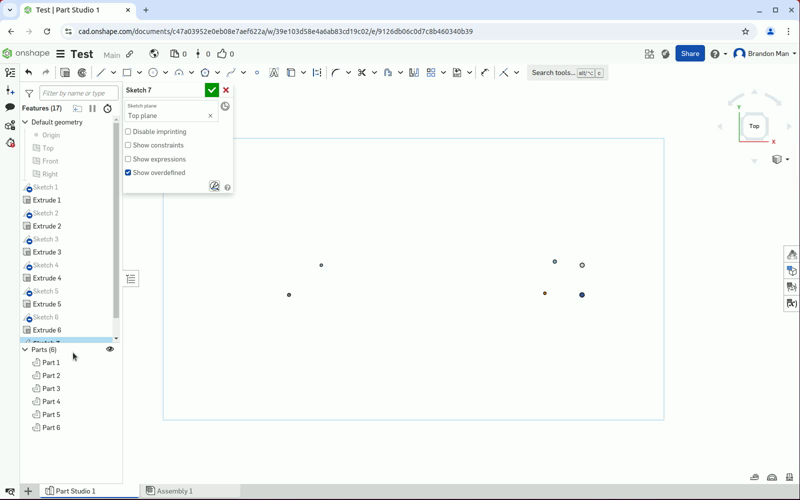
key(y)
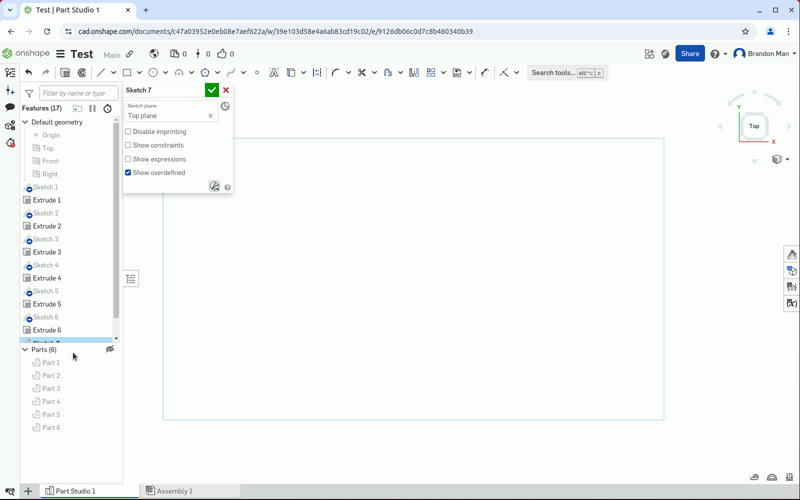
key(c)
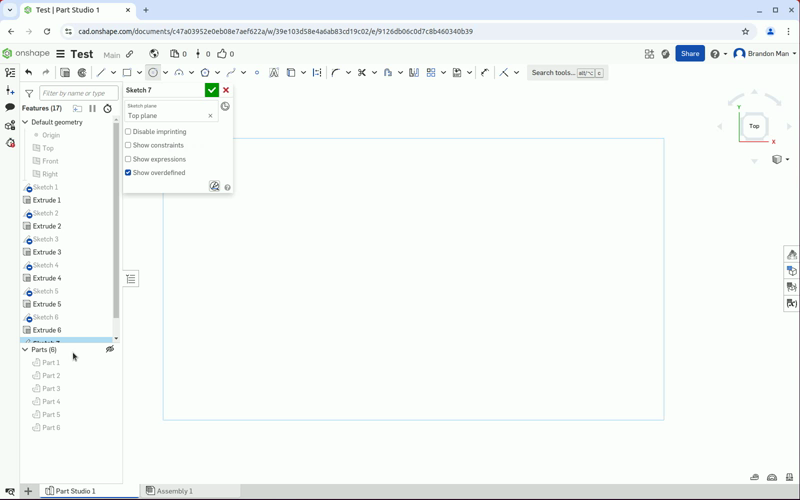
key_down(shift)
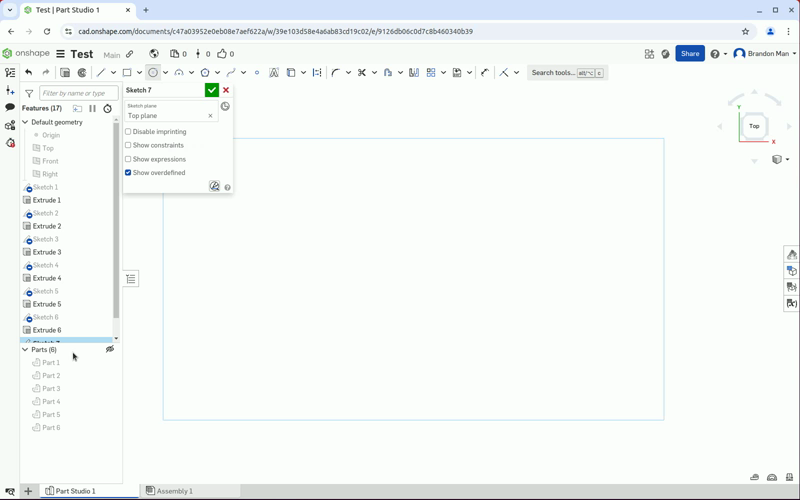
mouse_move(349, 293)
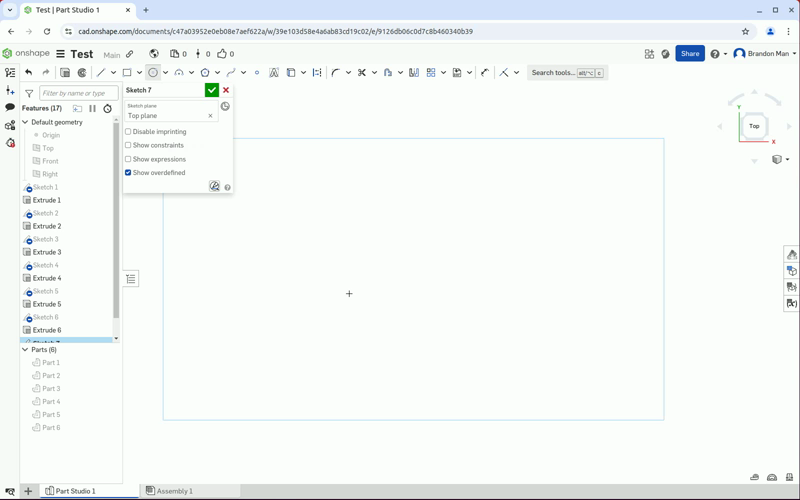
click(349, 293)
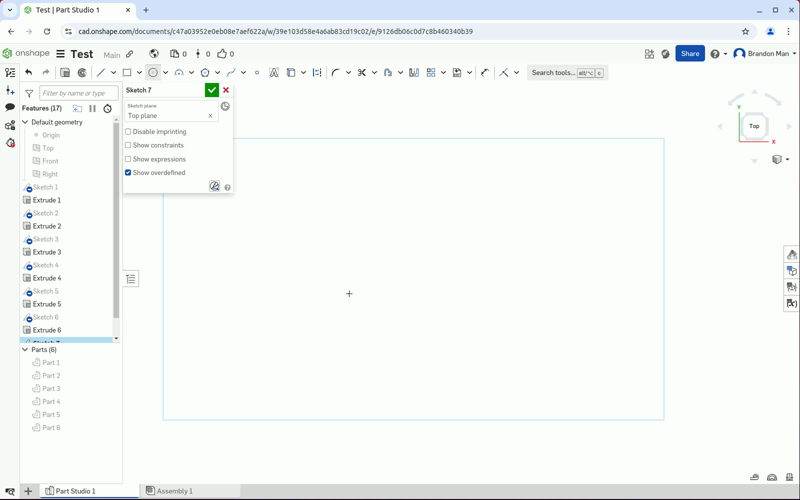
key_up(shift)
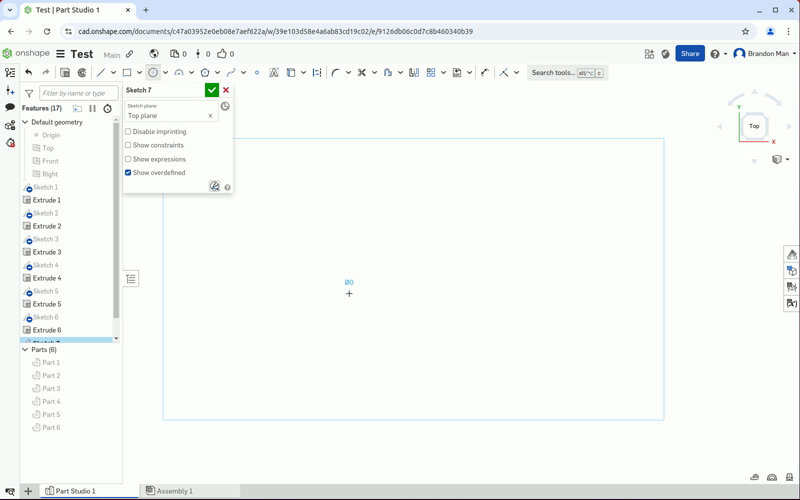
mouse_move(350, 293)
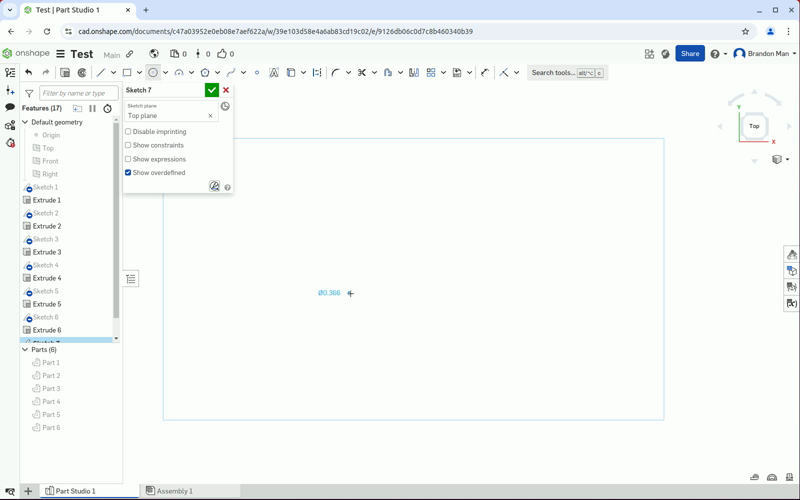
scroll(6)
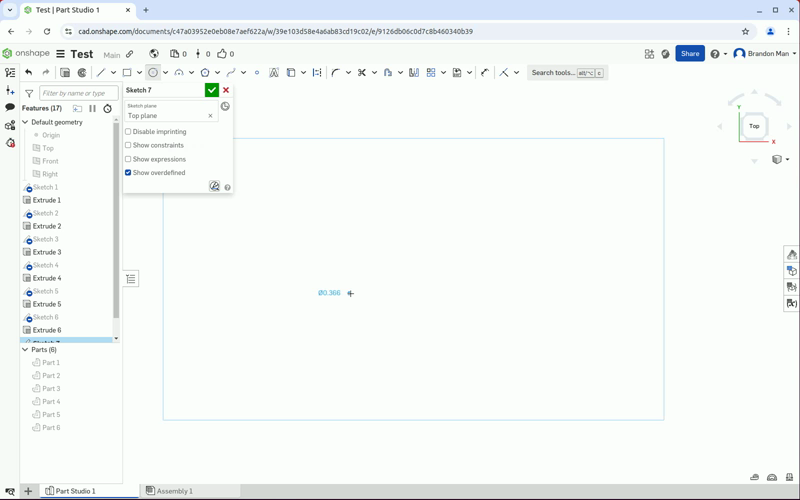
scroll(6)
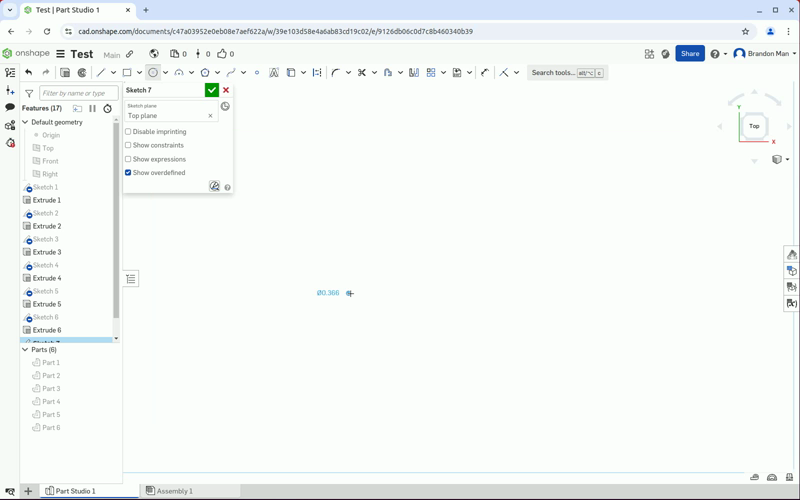
scroll(6)
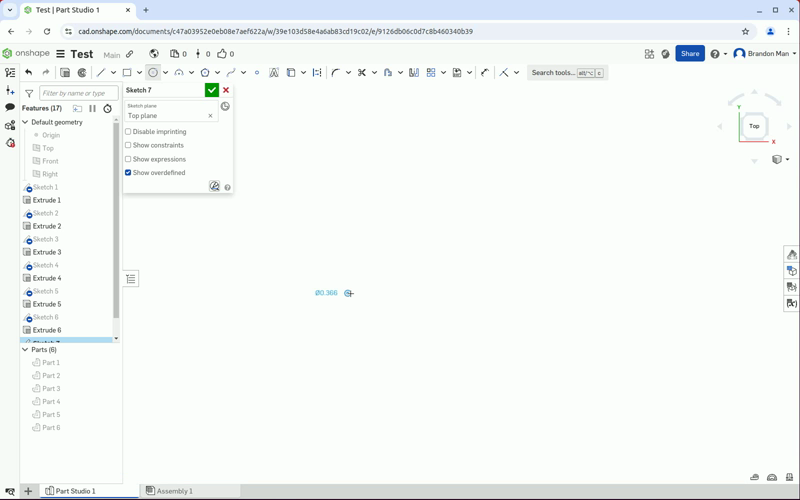
scroll(6)
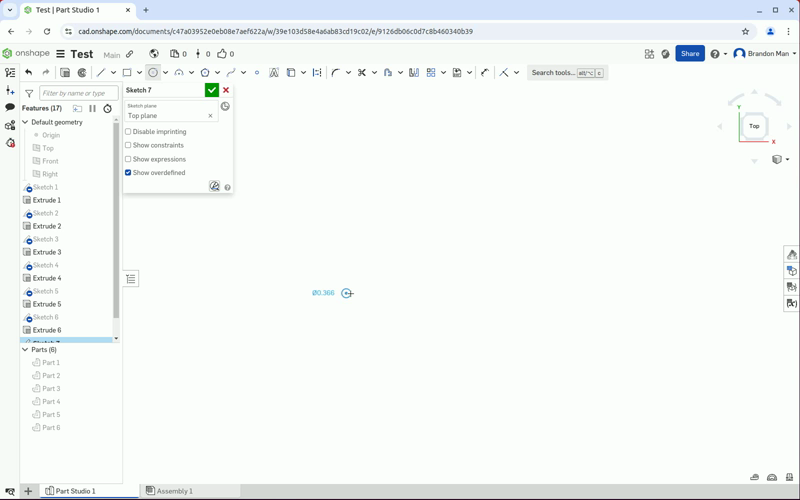
scroll(6)
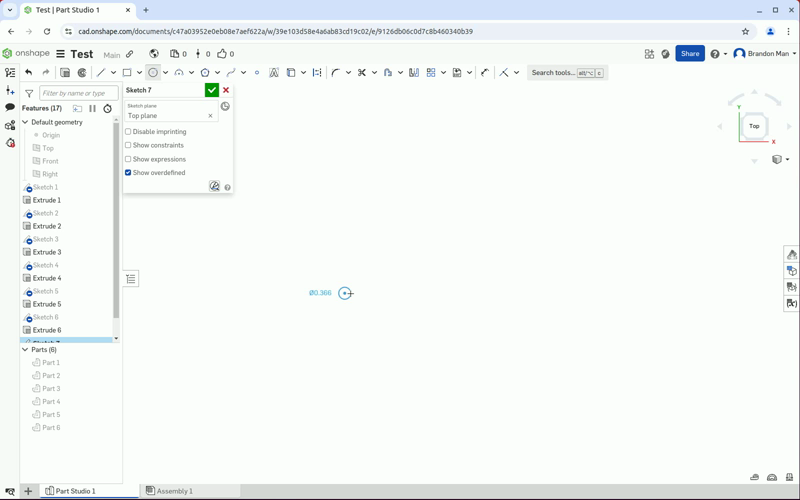
scroll(6)
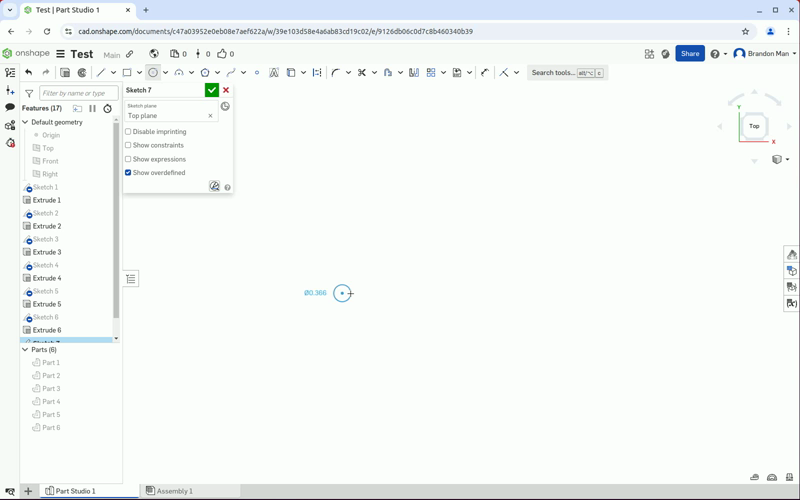
scroll(6)
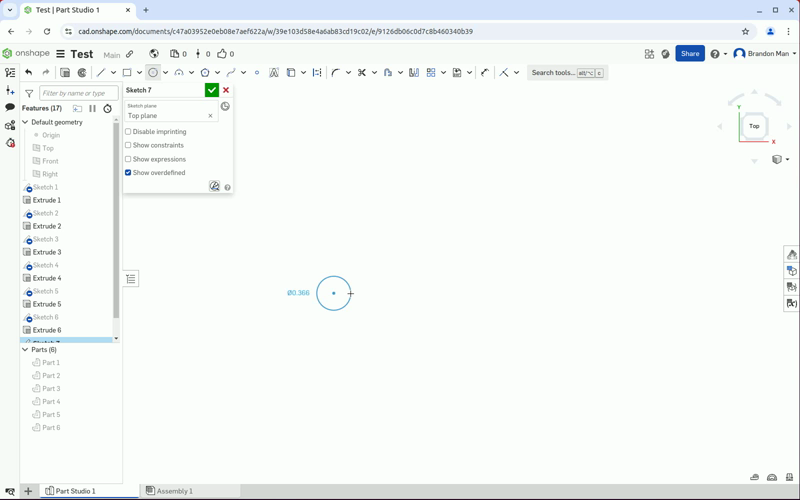
click(350, 293)
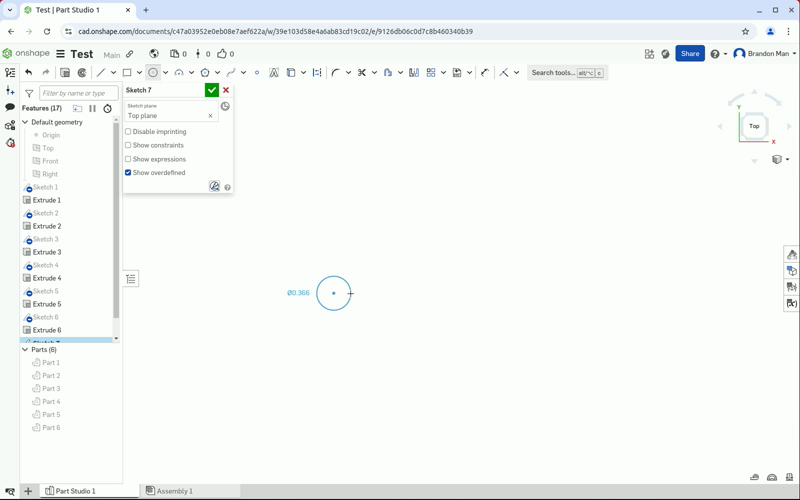
scroll(-6)
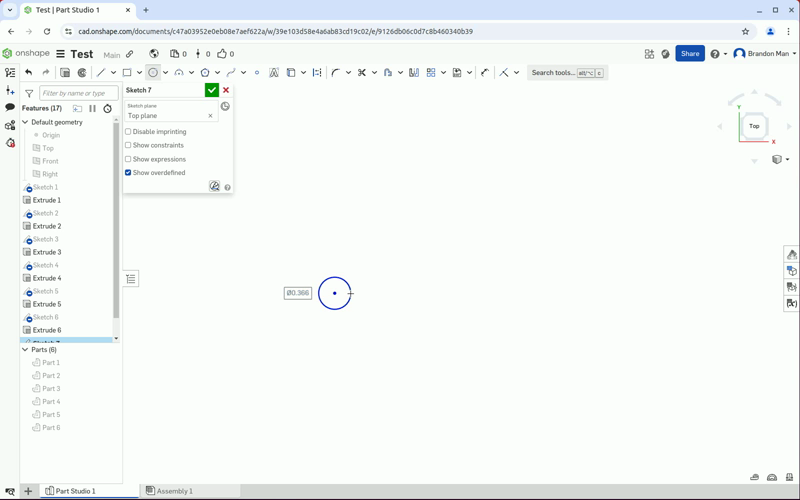
scroll(-6)
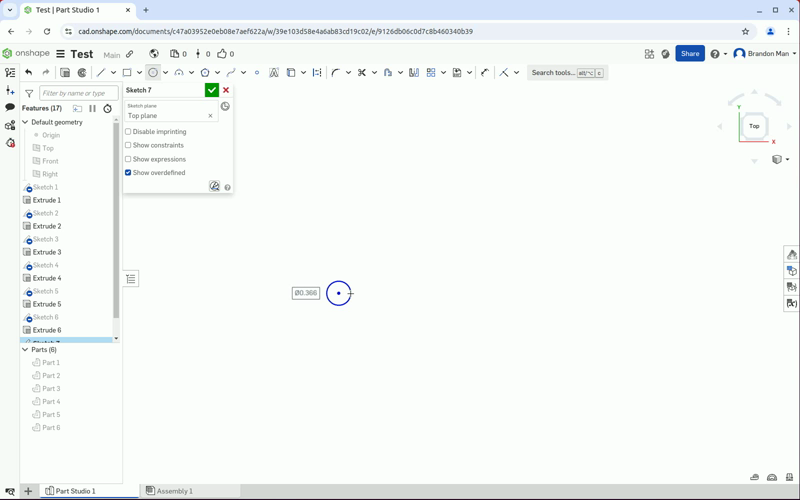
scroll(-6)
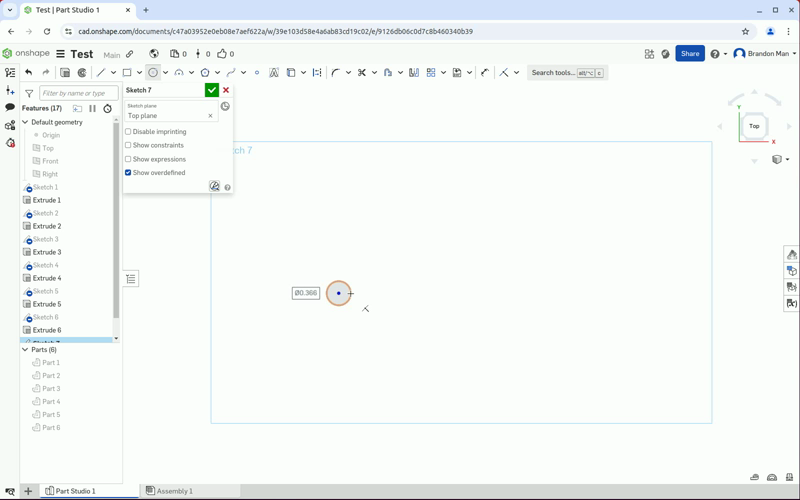
scroll(-6)
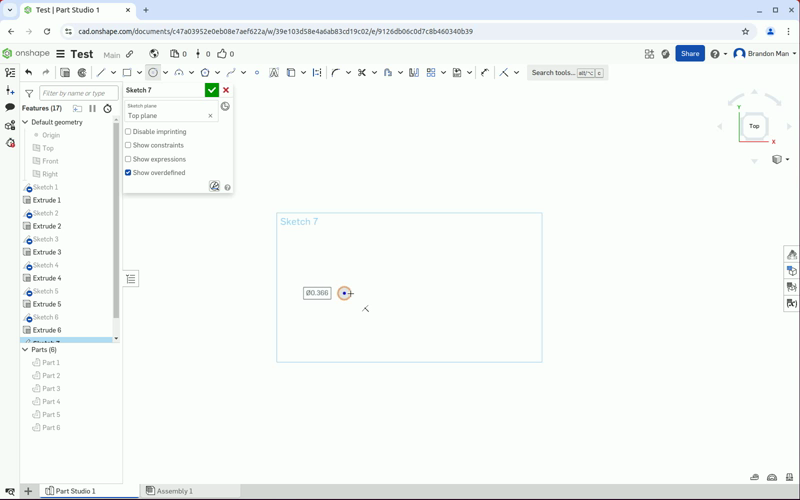
scroll(-6)
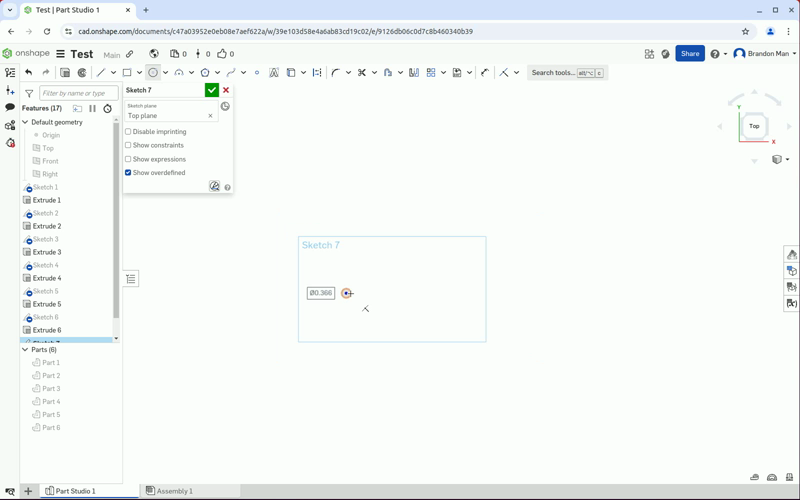
scroll(-6)
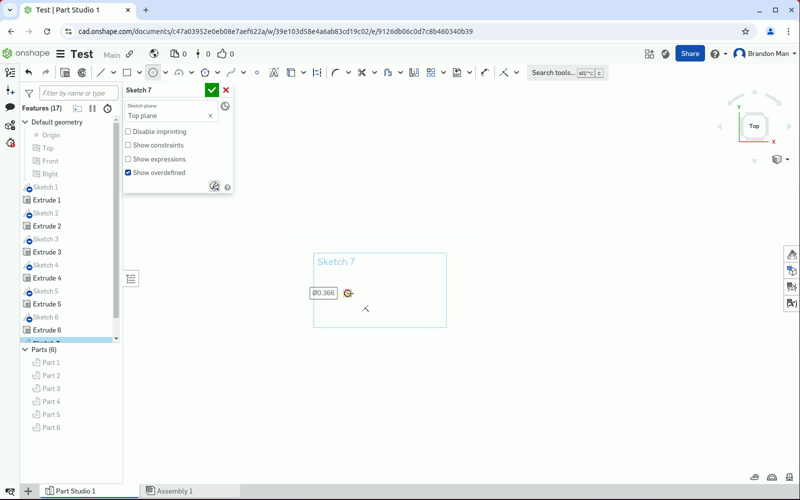
scroll(-6)
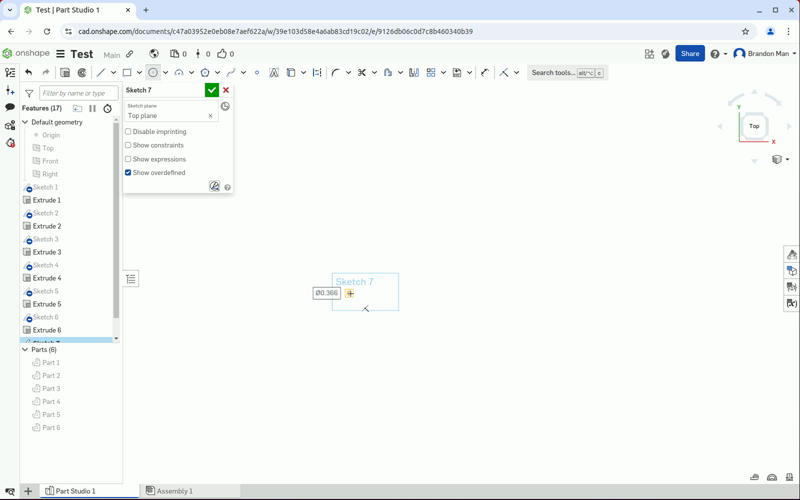
key(esc)
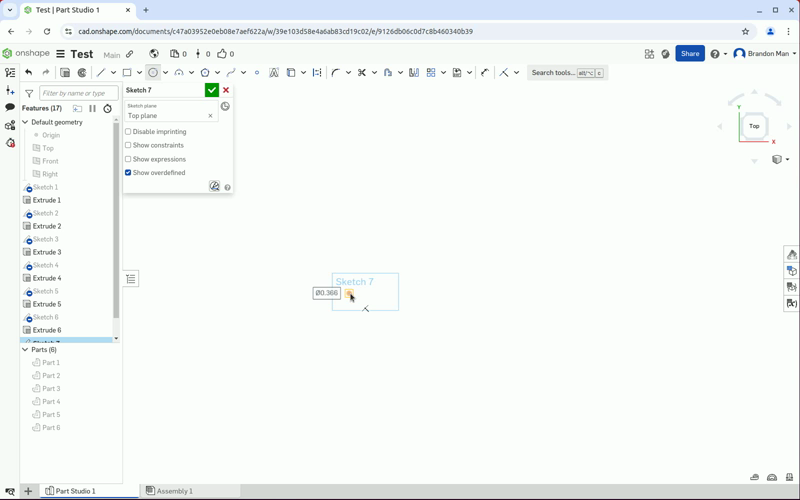
mouse_move(349, 294)
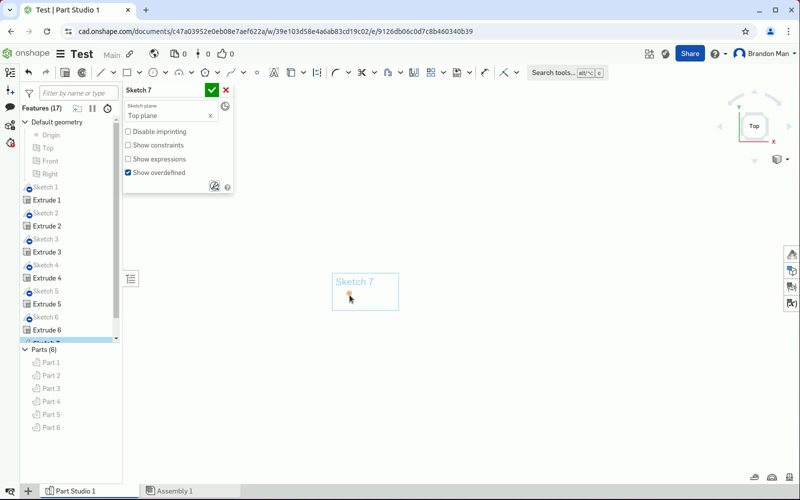
scroll(6)
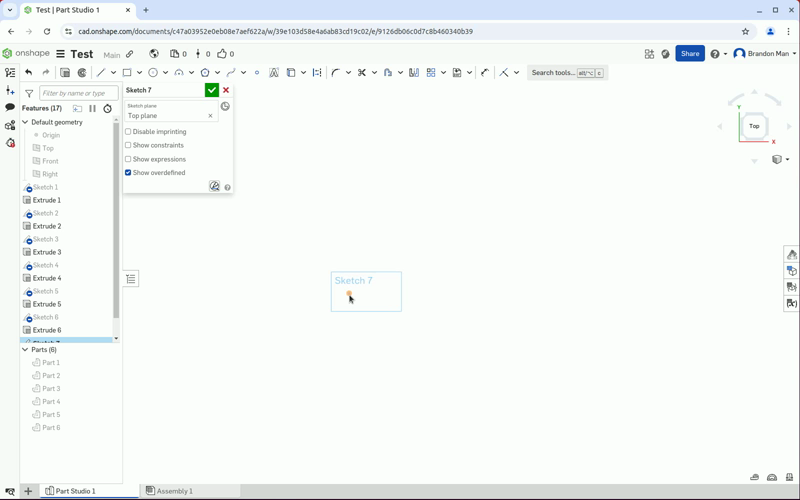
scroll(6)
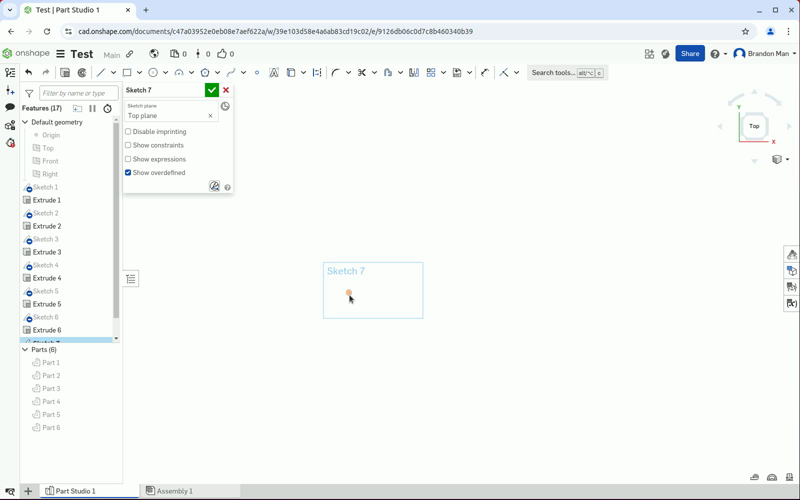
scroll(6)
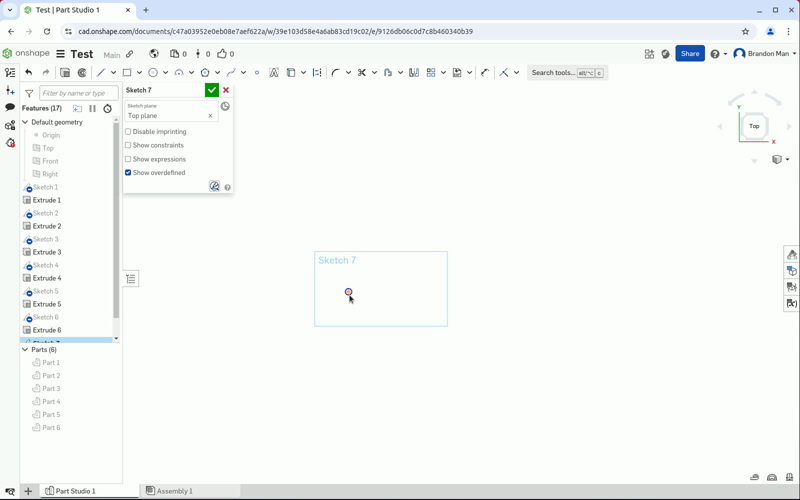
scroll(6)
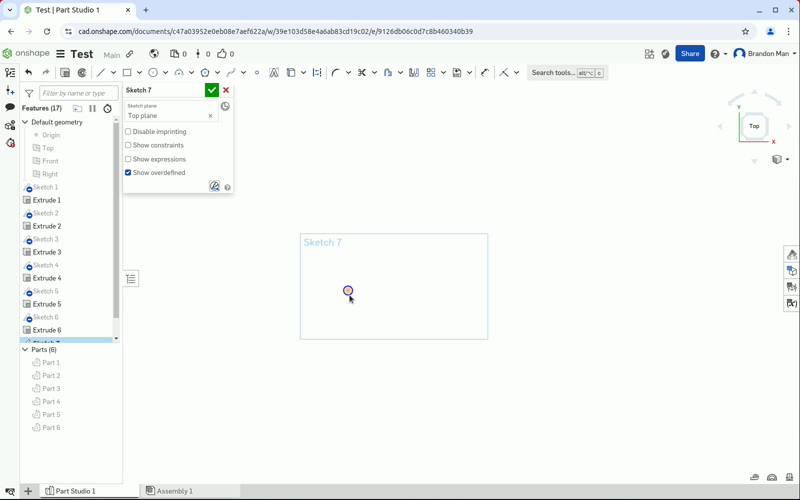
scroll(6)
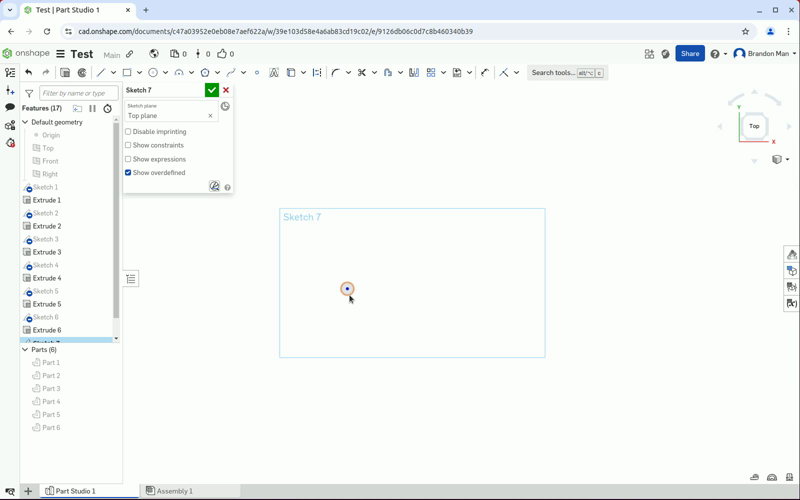
scroll(6)
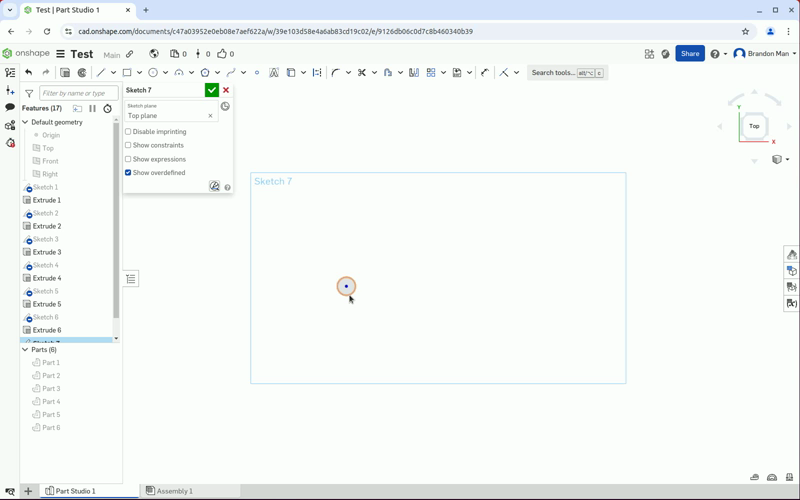
scroll(6)
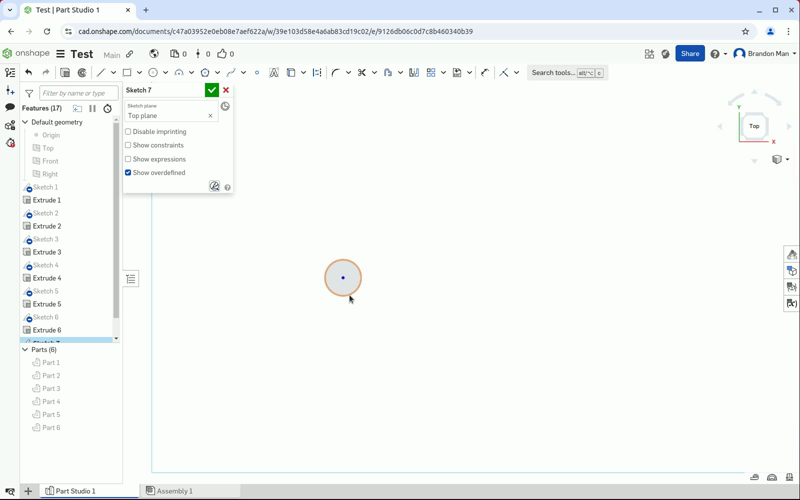
click(349, 294)
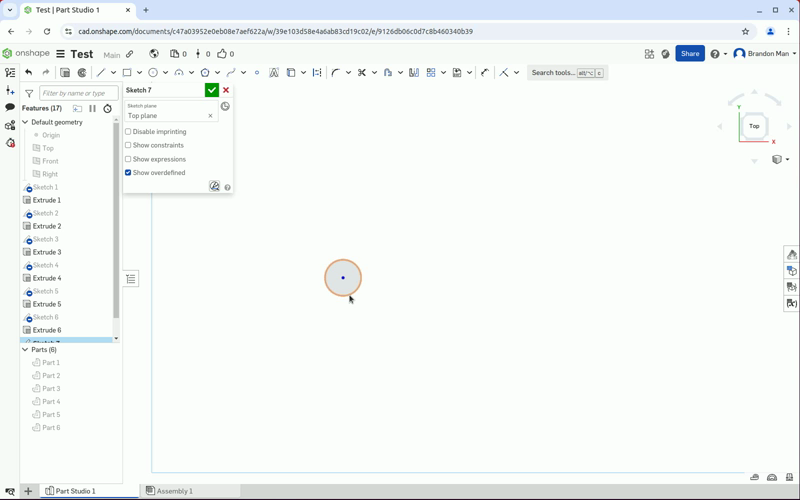
scroll(-6)
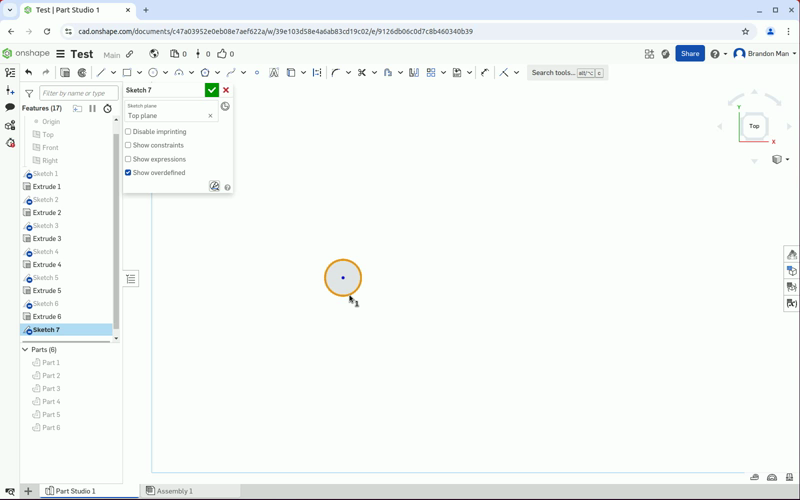
scroll(-6)
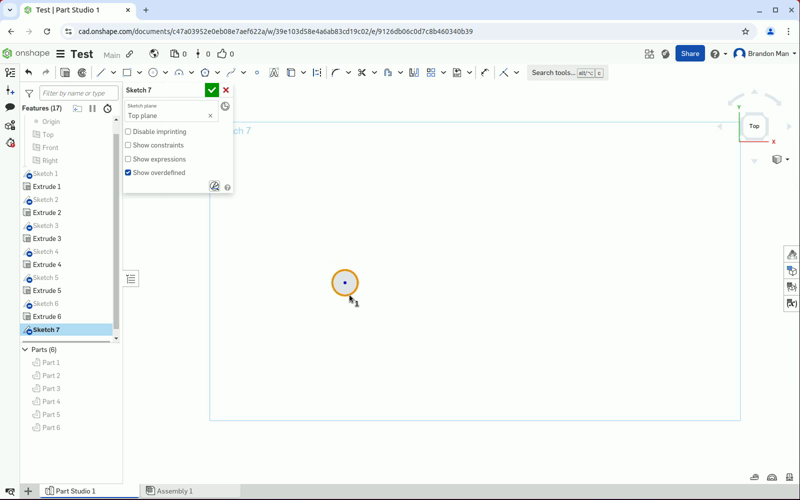
scroll(-6)
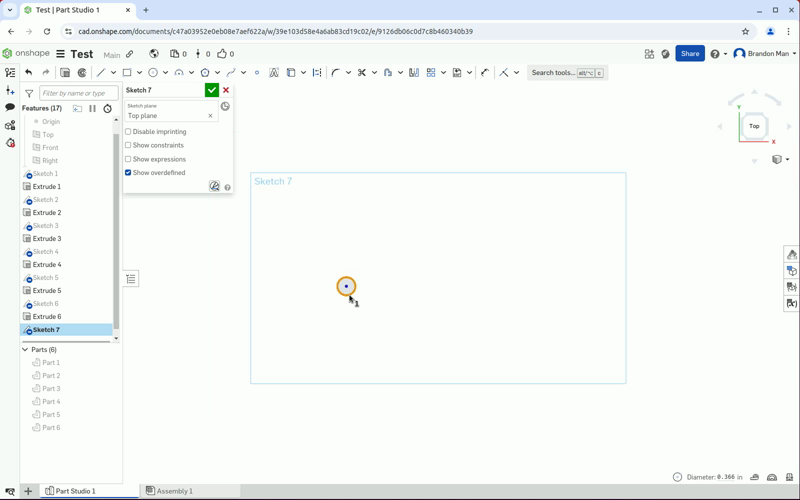
scroll(-6)
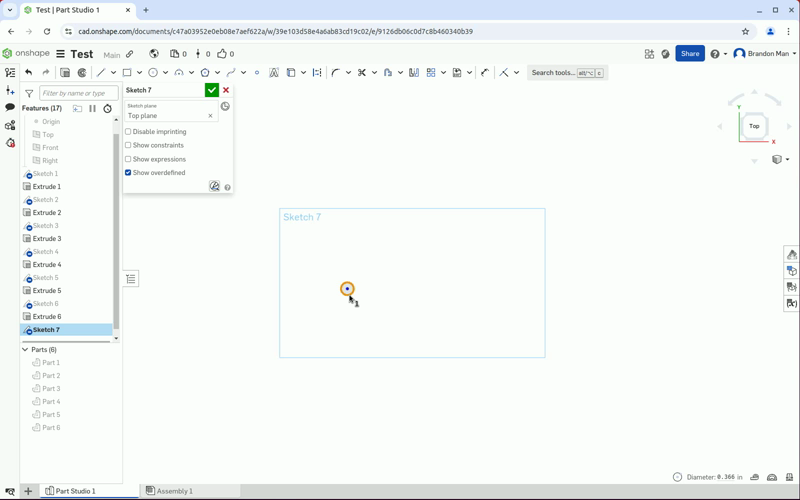
scroll(-6)
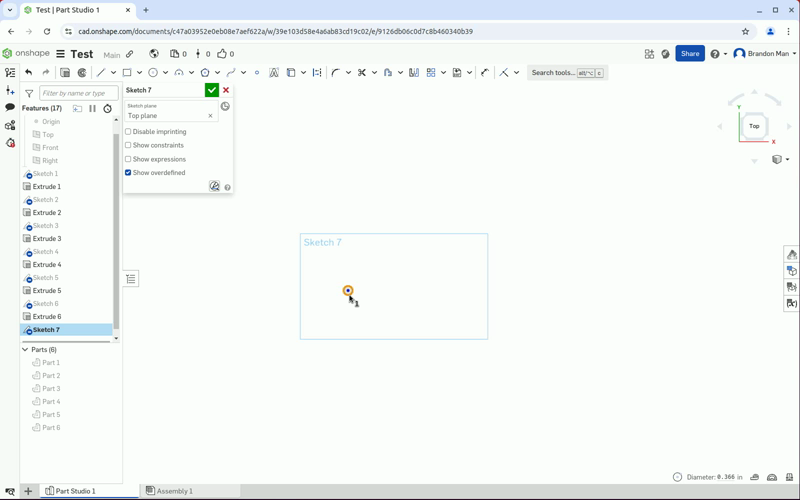
scroll(-6)
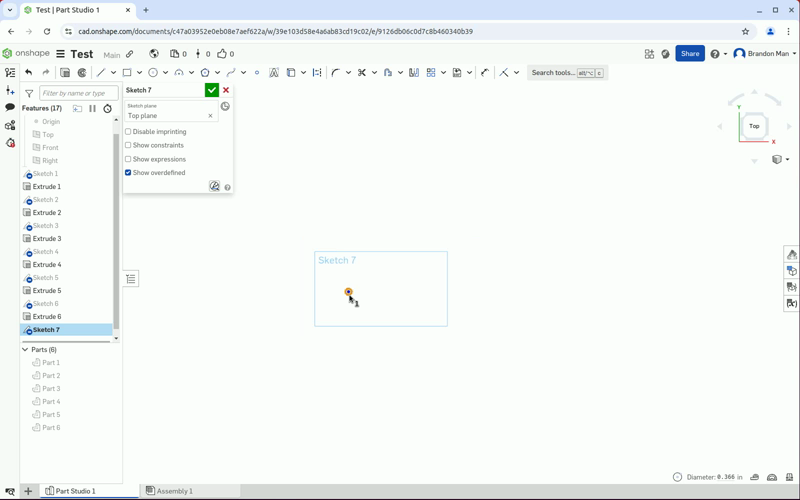
scroll(-6)
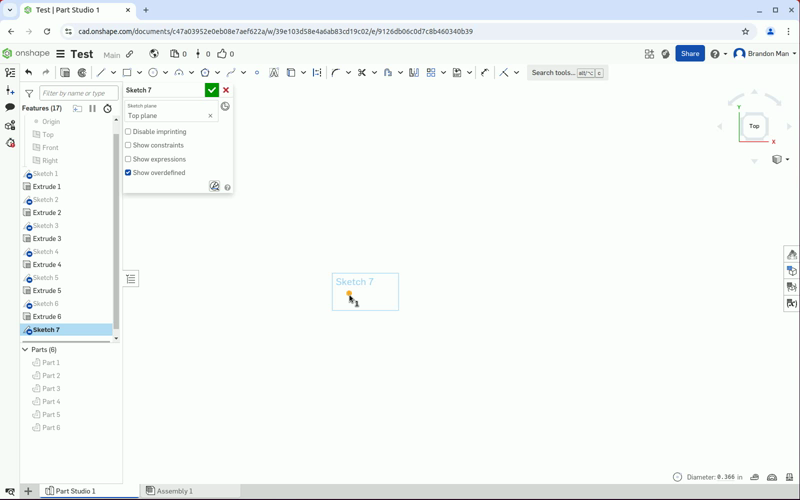
mouse_move(73, 352)
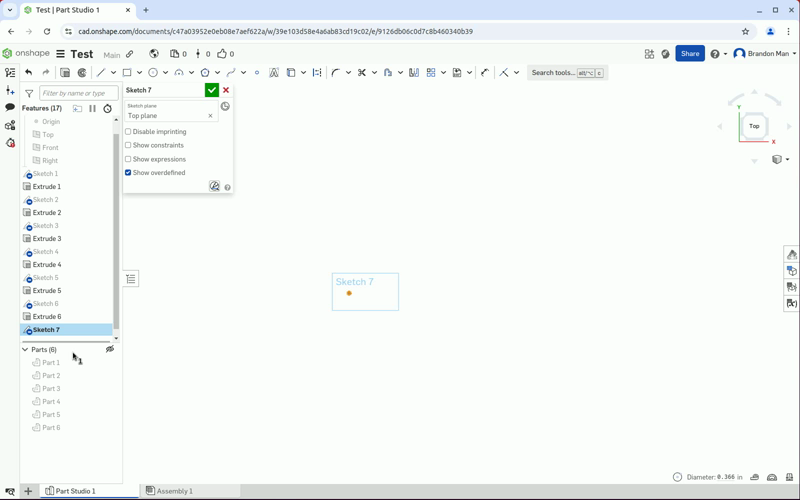
key(shift+y)
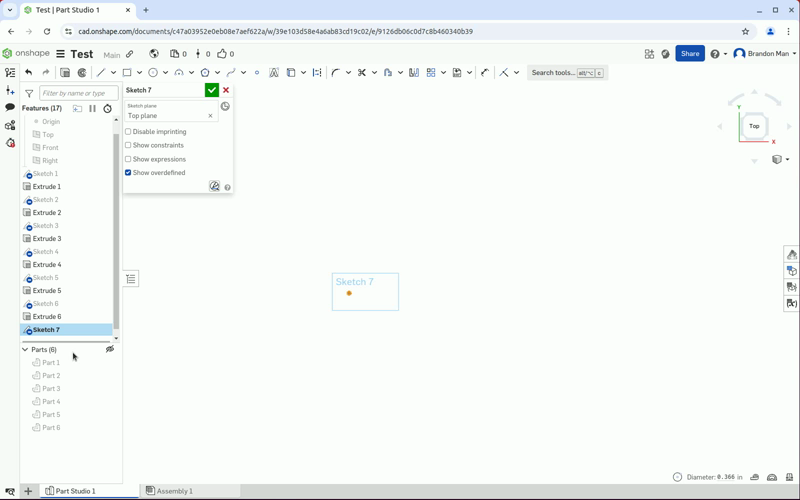
key(shift+e)
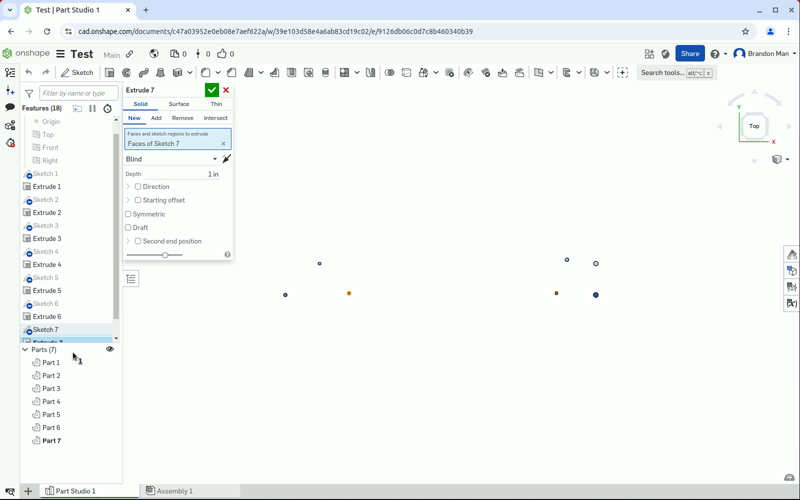
mouse_move(143, 106)
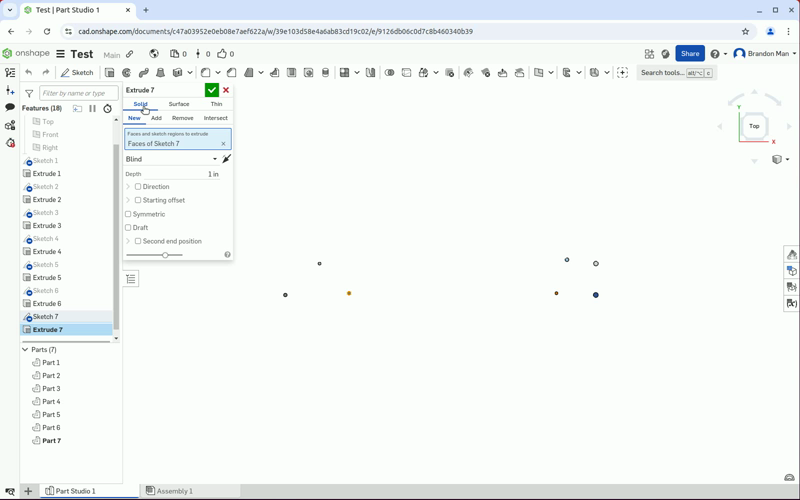
click(143, 106)
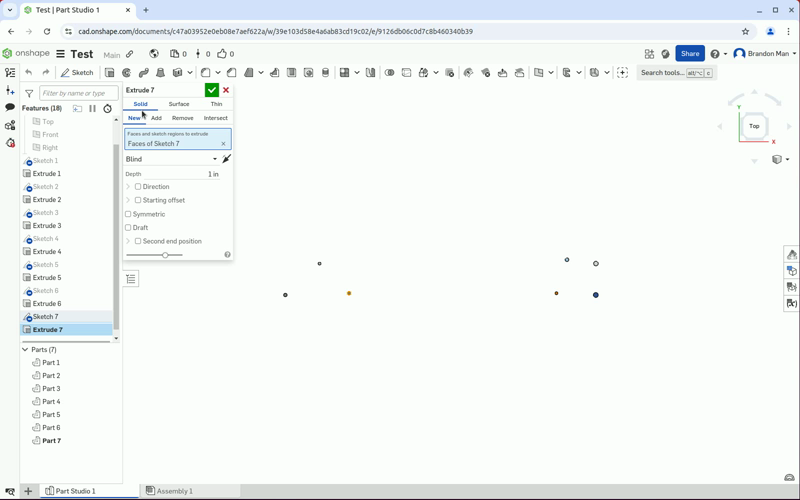
mouse_move(137, 120)
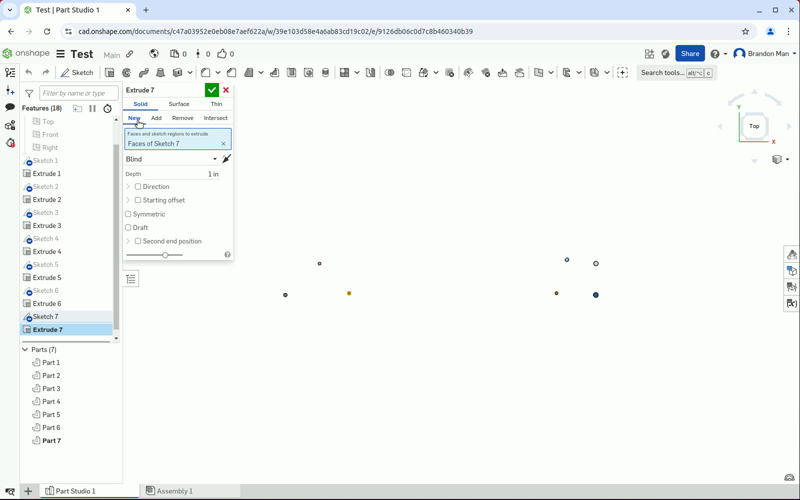
click(137, 120)
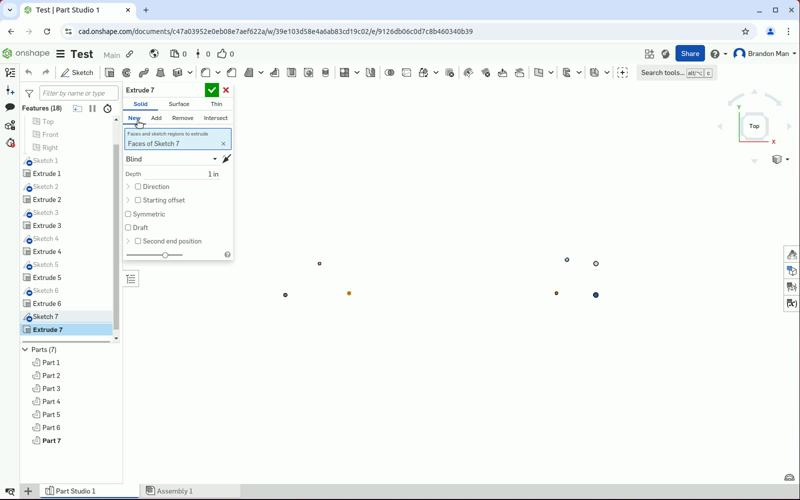
key(tab, 4)
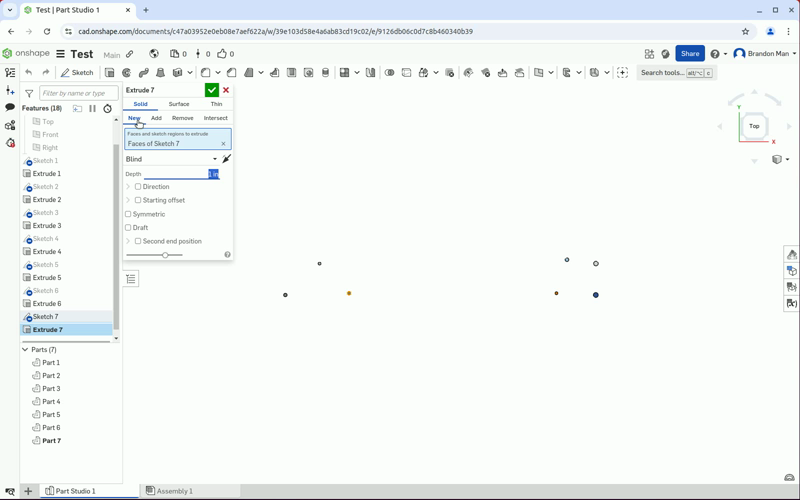
text(2.648)
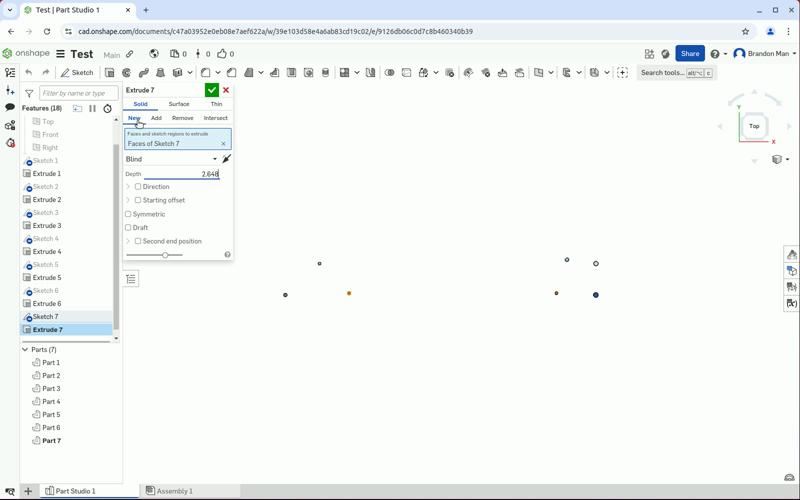
key(enter)
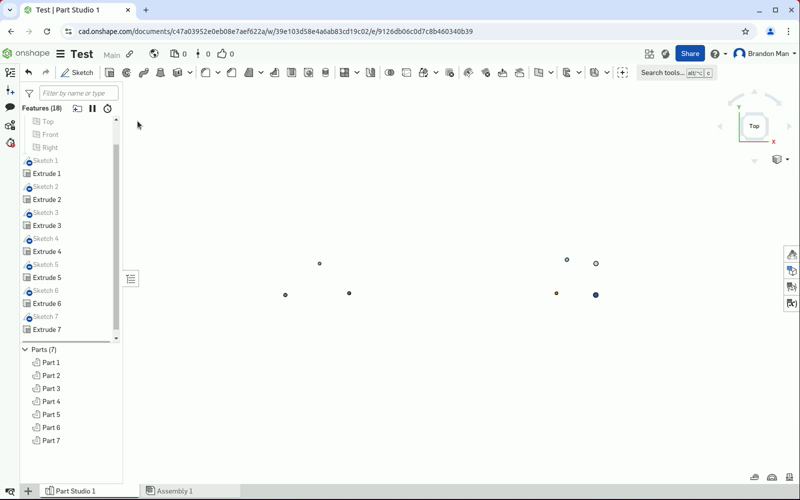
key(shift+h)
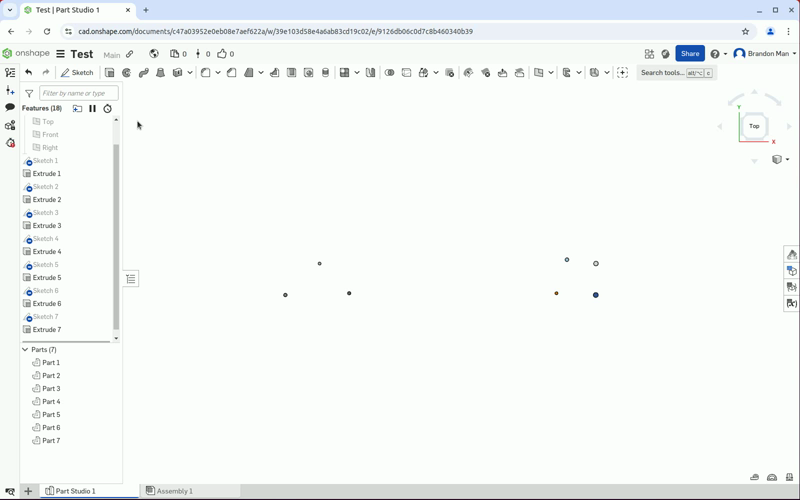
key(shift+h)
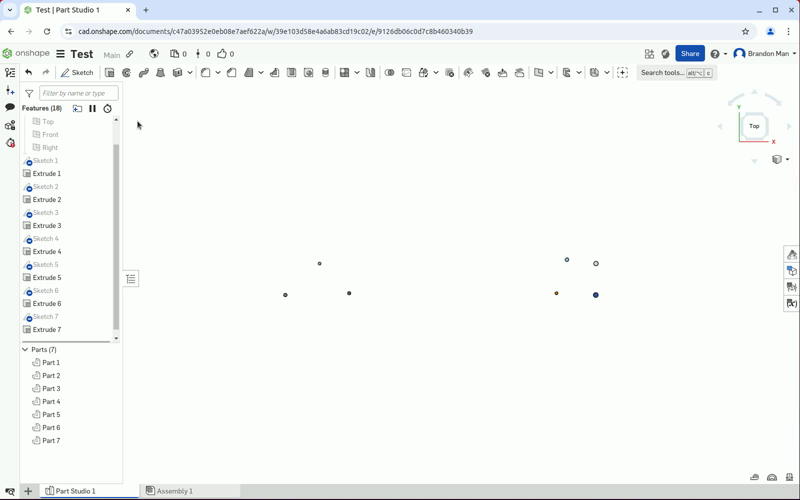
mouse_move(69, 163)
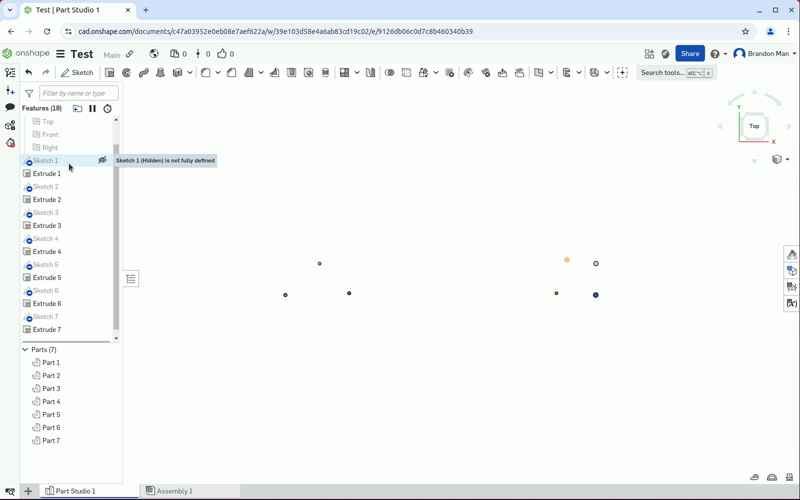
click(69, 163)
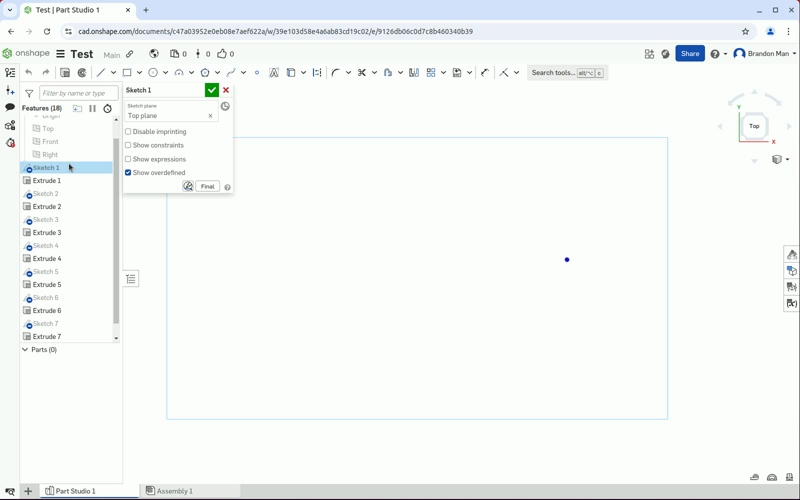
mouse_move(229, 92)
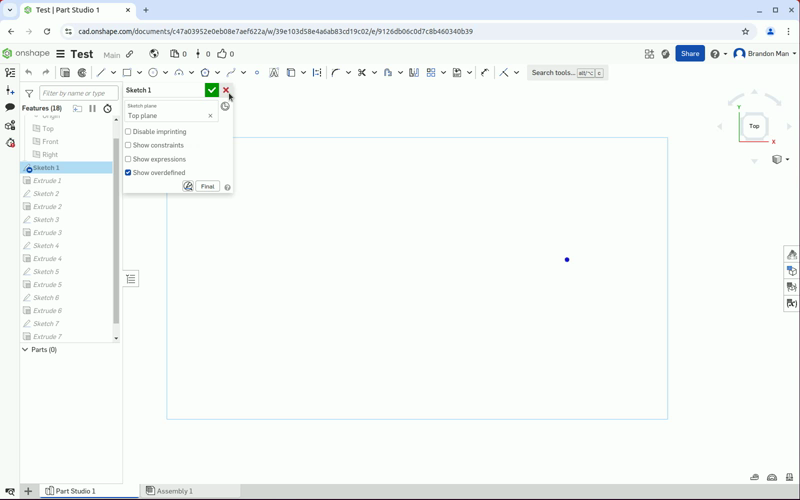
click(229, 92)
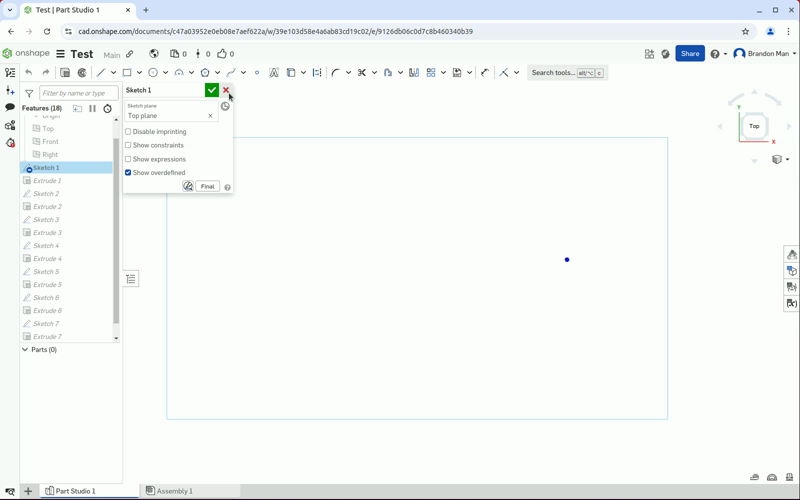
key(shift+s)
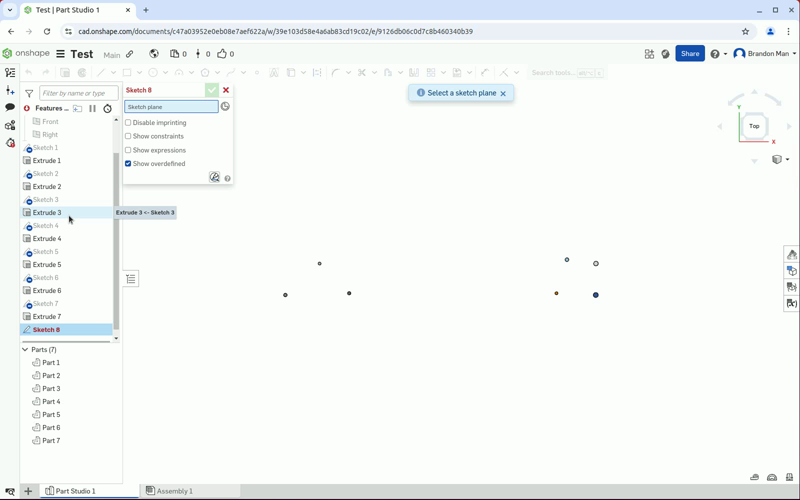
scroll(3)
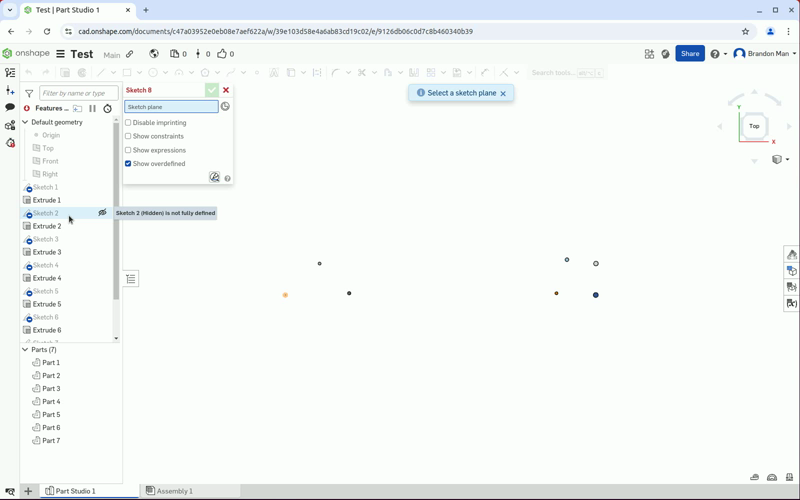
mouse_move(69, 150)
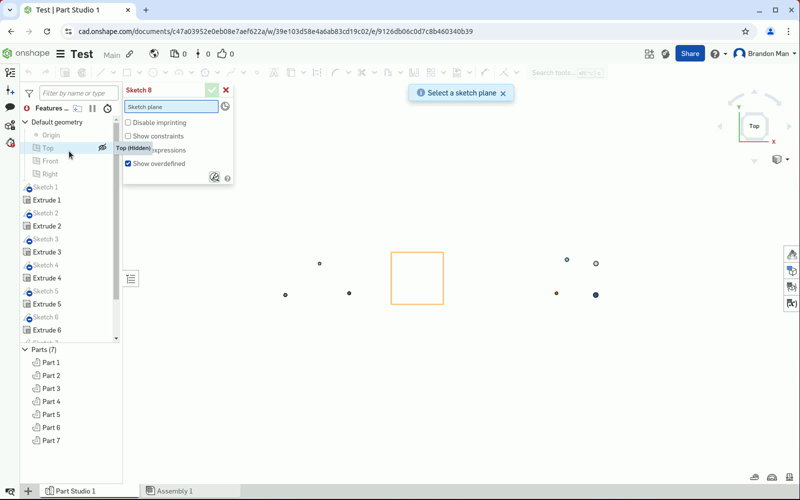
click(69, 150)
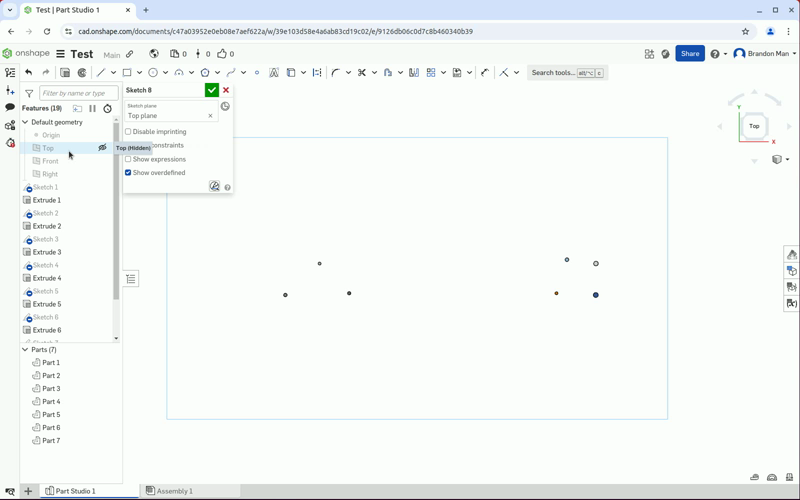
mouse_move(73, 352)
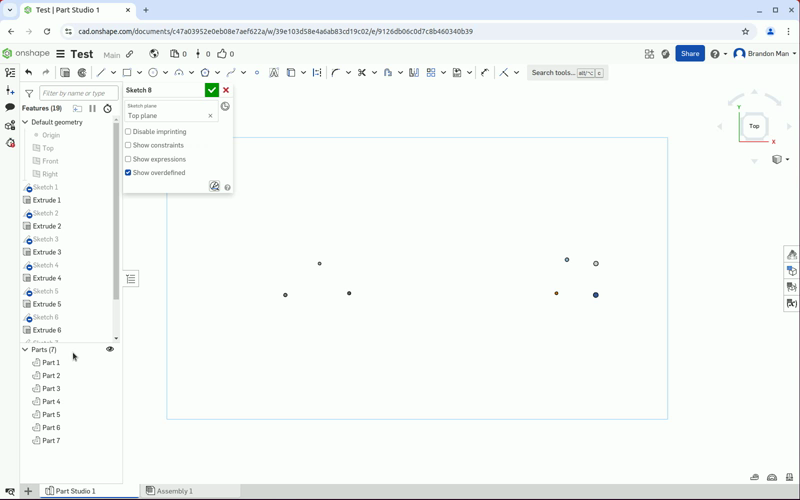
key(y)
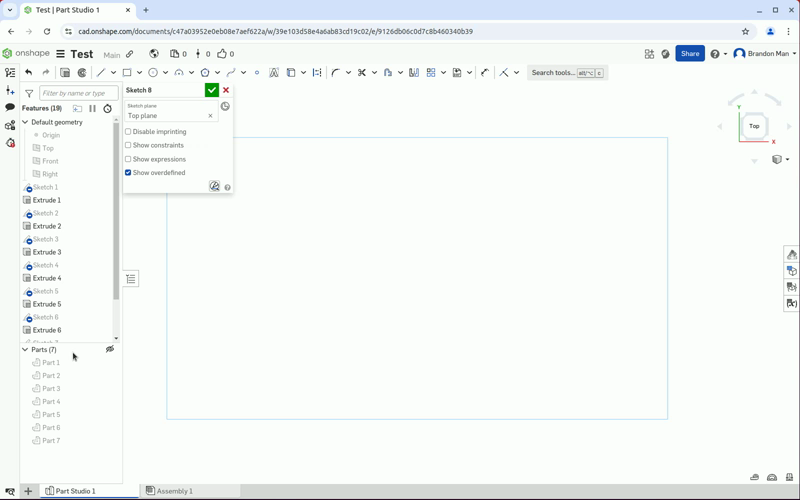
key(c)
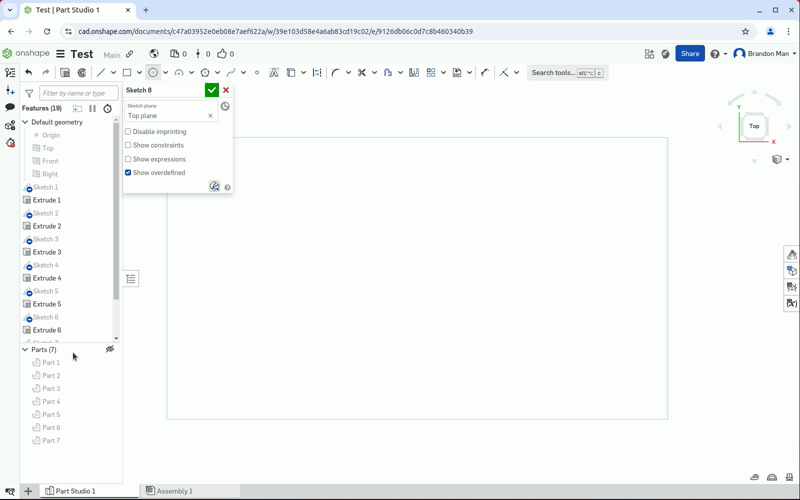
key_down(shift)
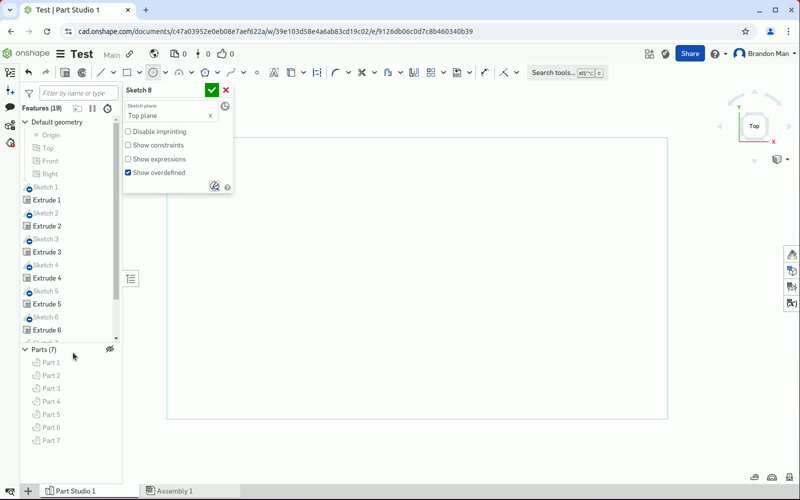
mouse_move(349, 272)
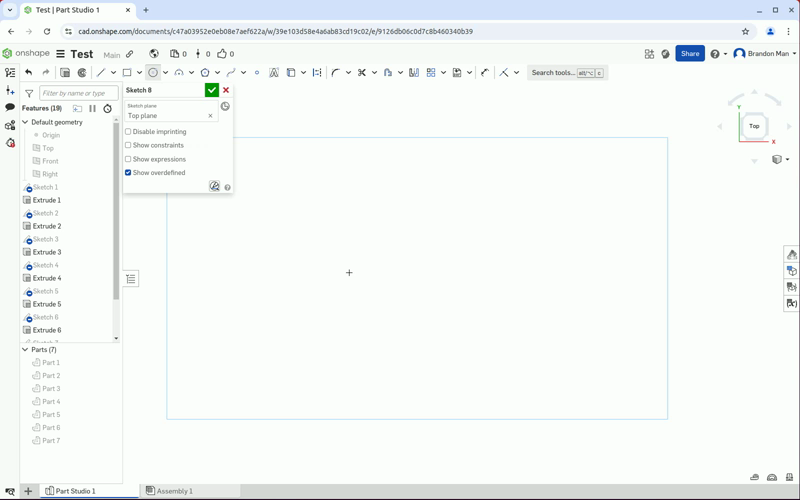
click(349, 272)
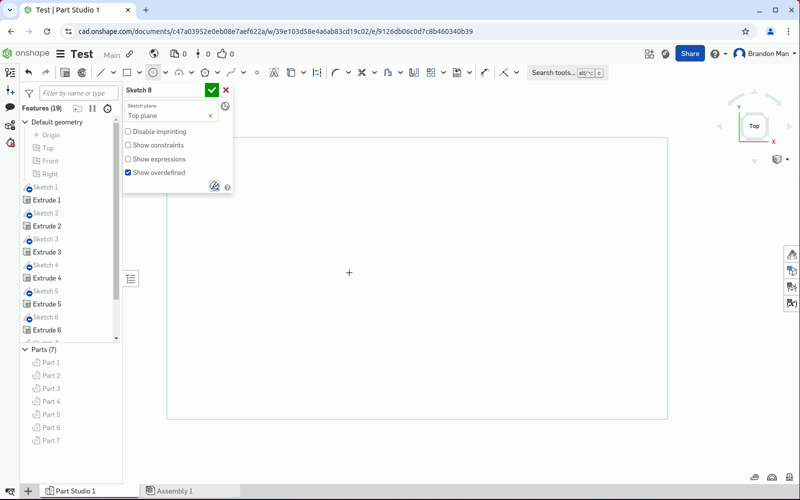
key_up(shift)
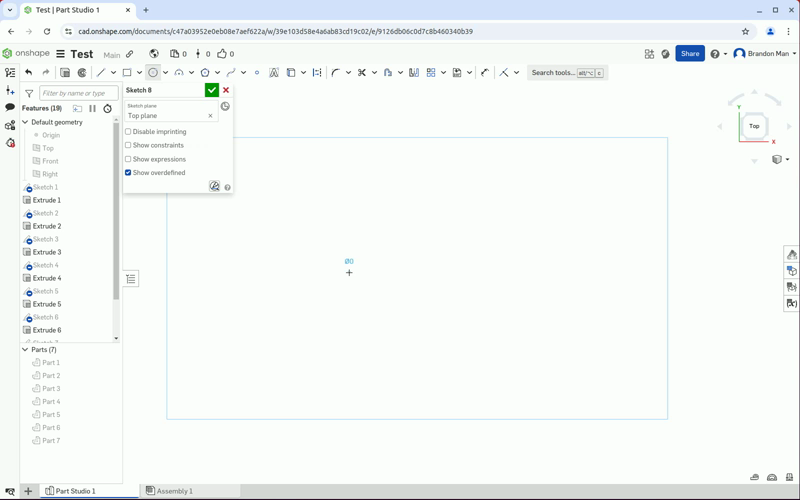
mouse_move(350, 272)
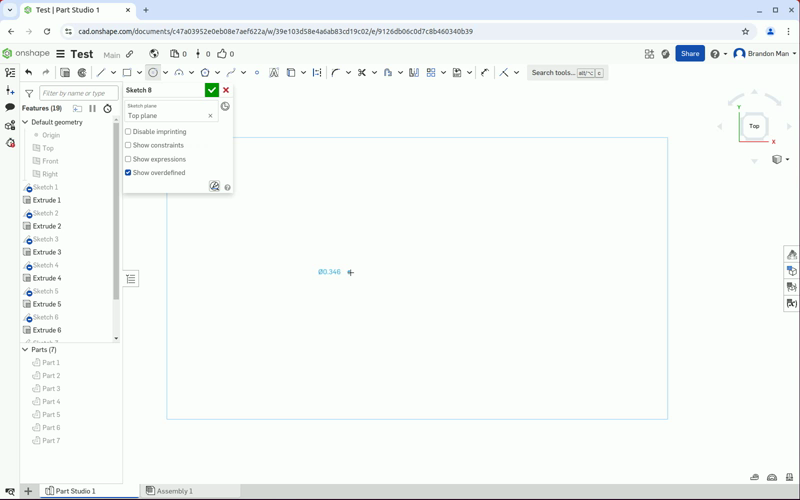
scroll(6)
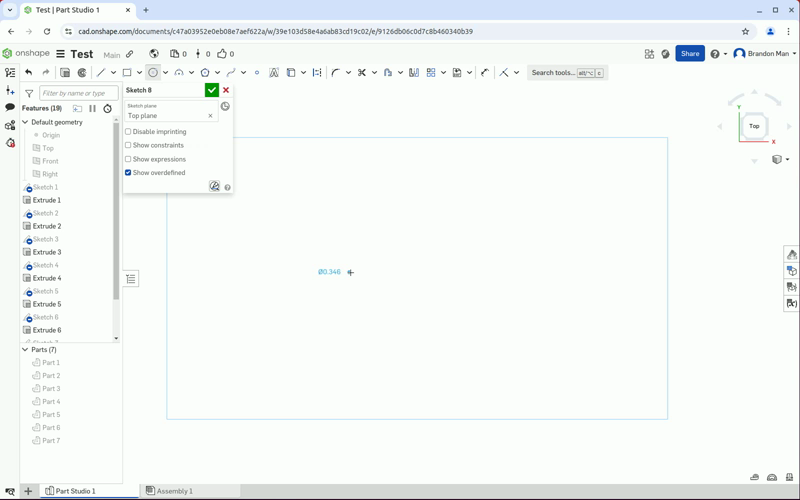
scroll(6)
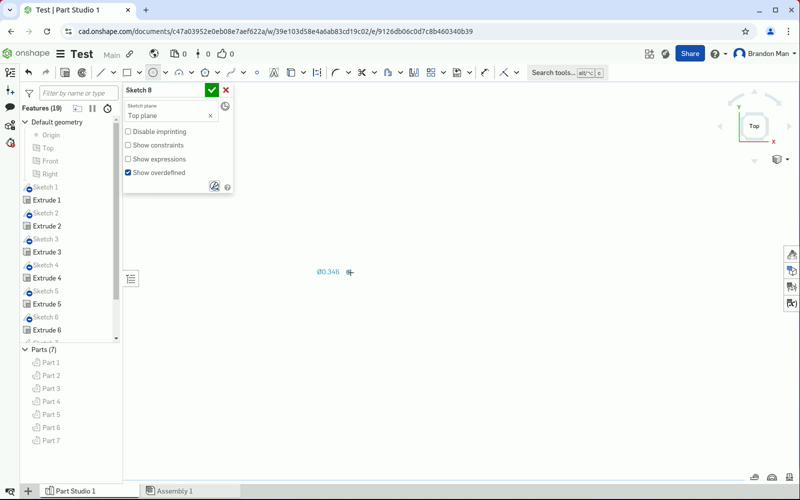
scroll(6)
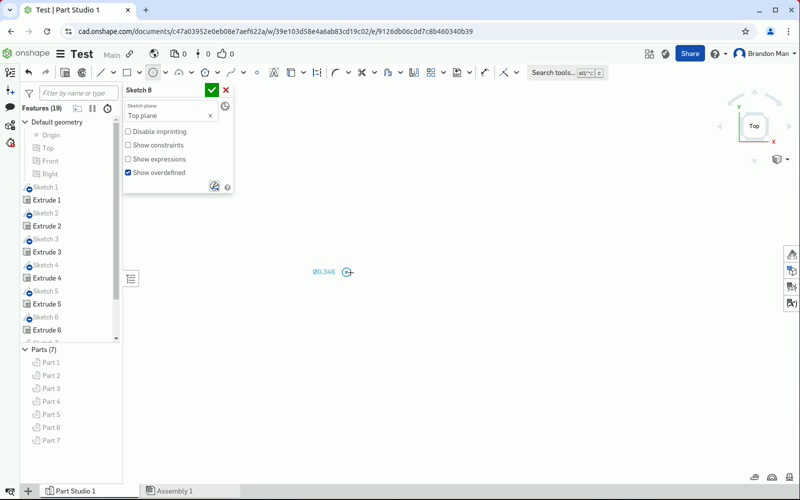
scroll(6)
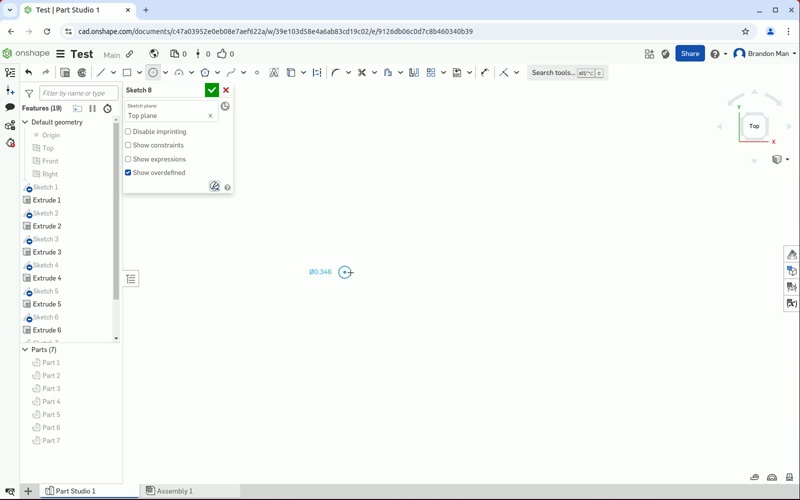
scroll(6)
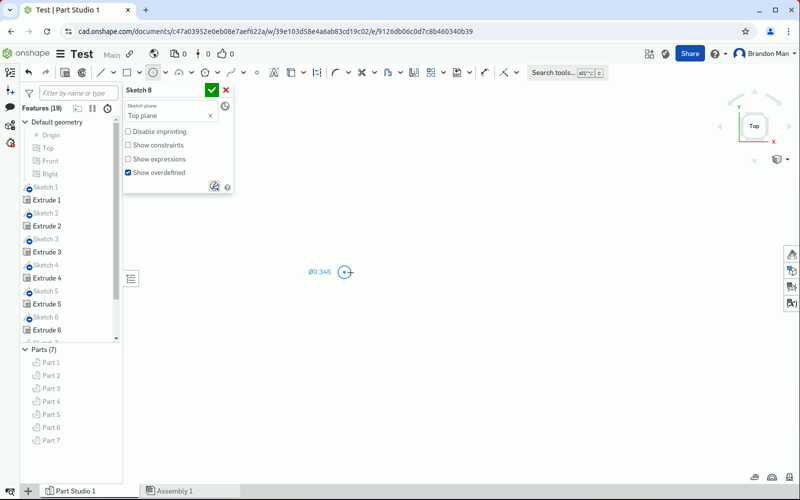
scroll(6)
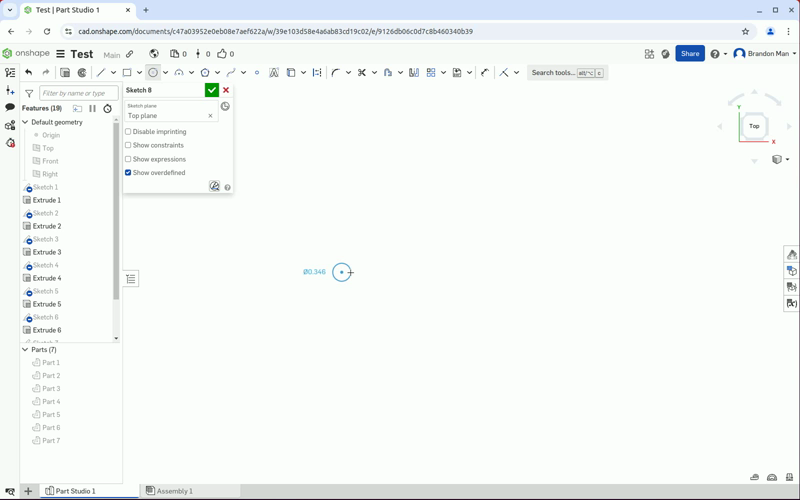
scroll(6)
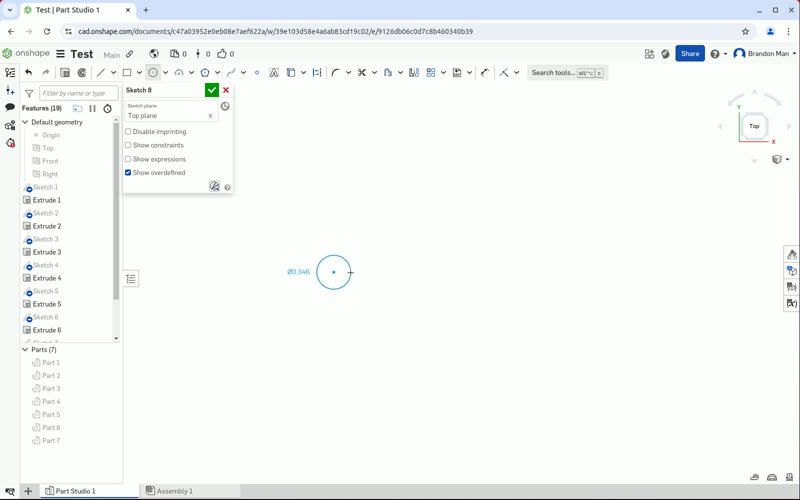
click(350, 272)
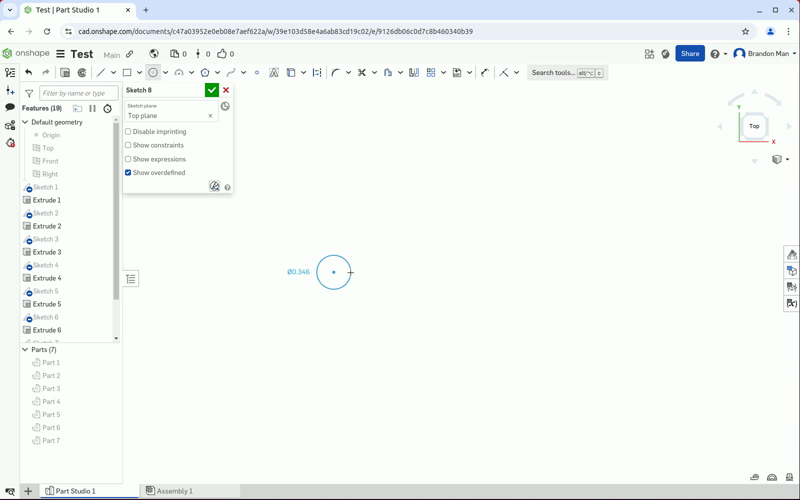
scroll(-6)
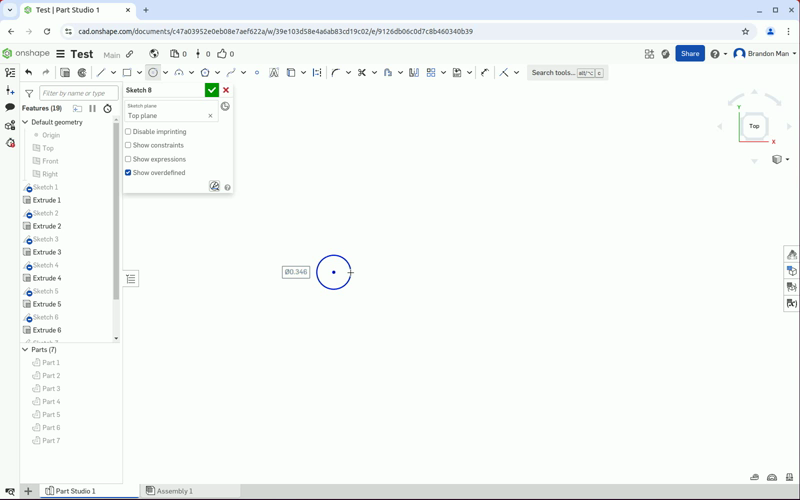
scroll(-6)
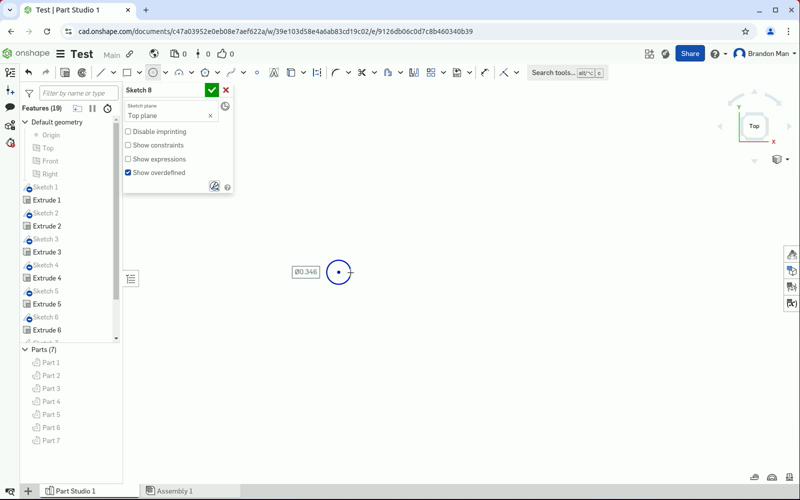
scroll(-6)
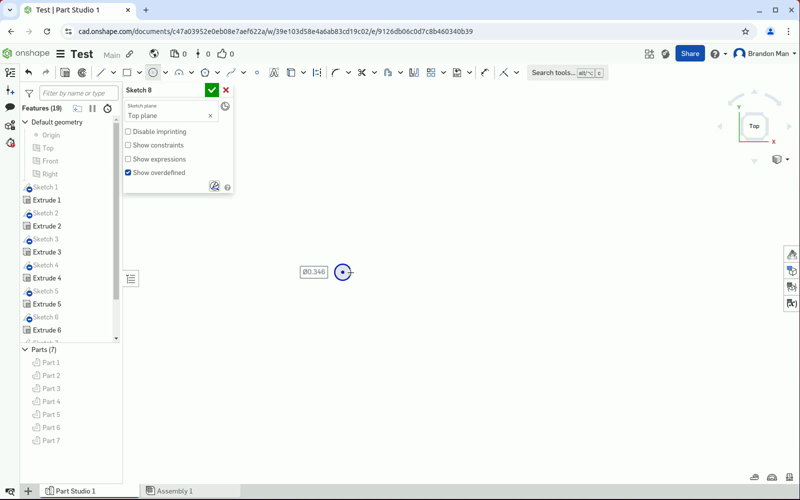
scroll(-6)
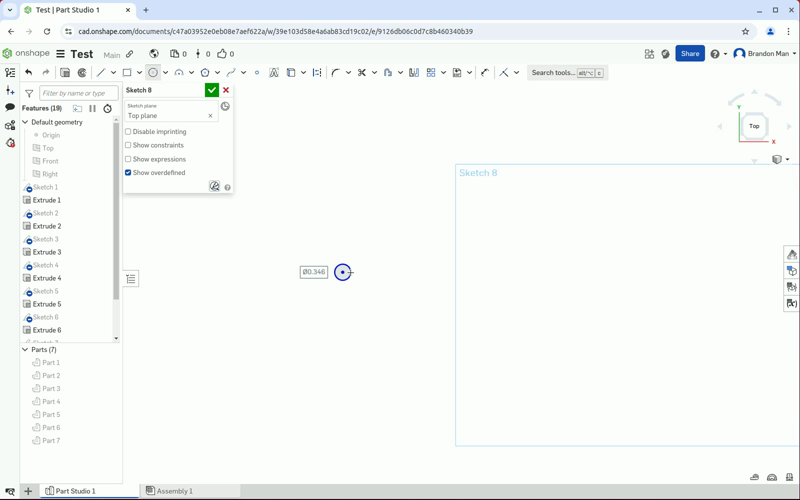
scroll(-6)
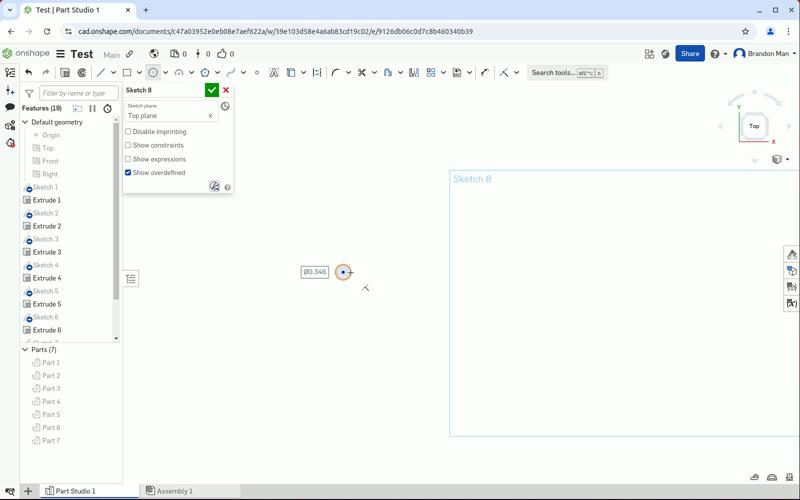
scroll(-6)
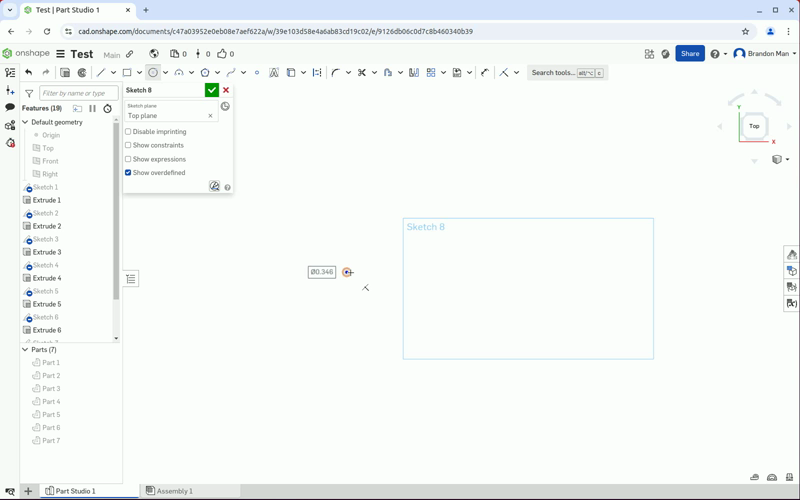
scroll(-6)
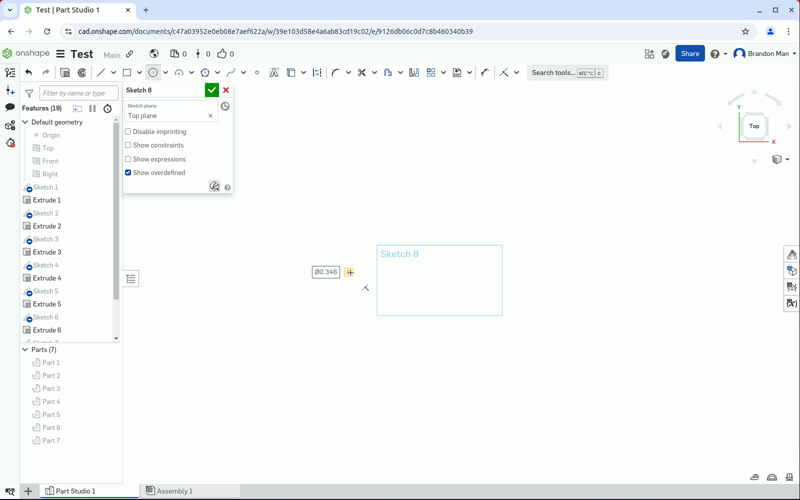
key(esc)
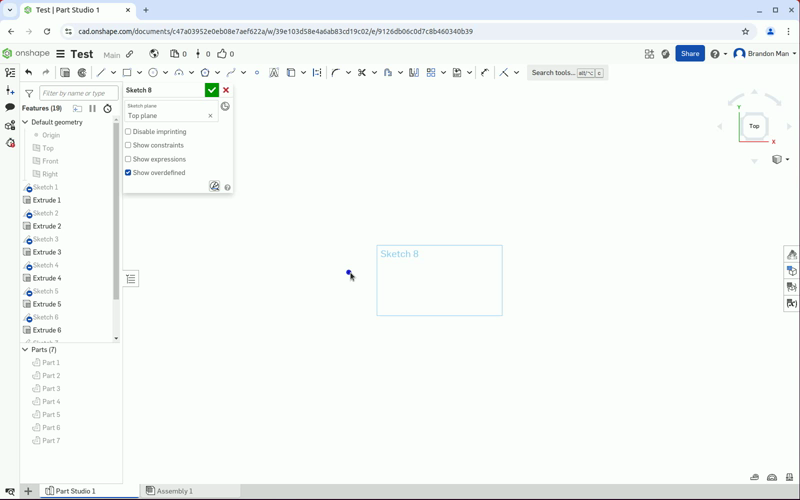
mouse_move(350, 272)
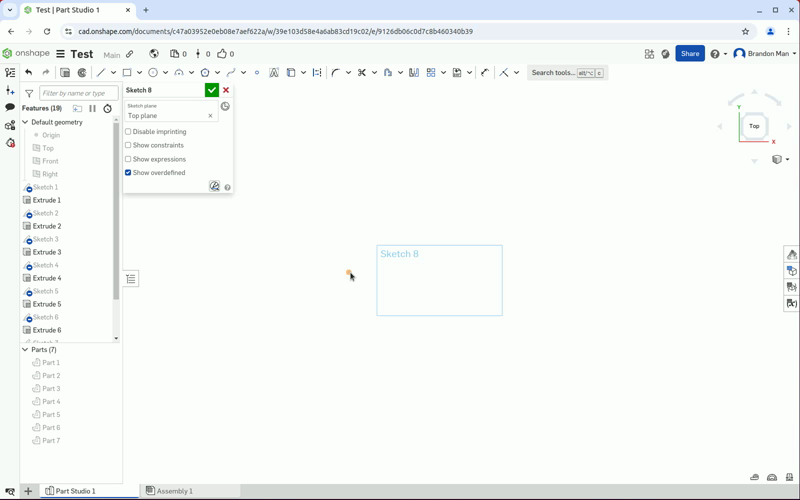
scroll(6)
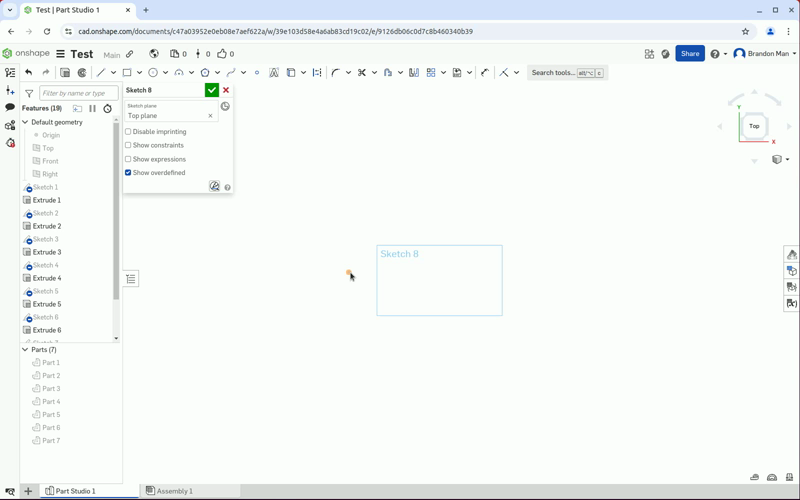
scroll(6)
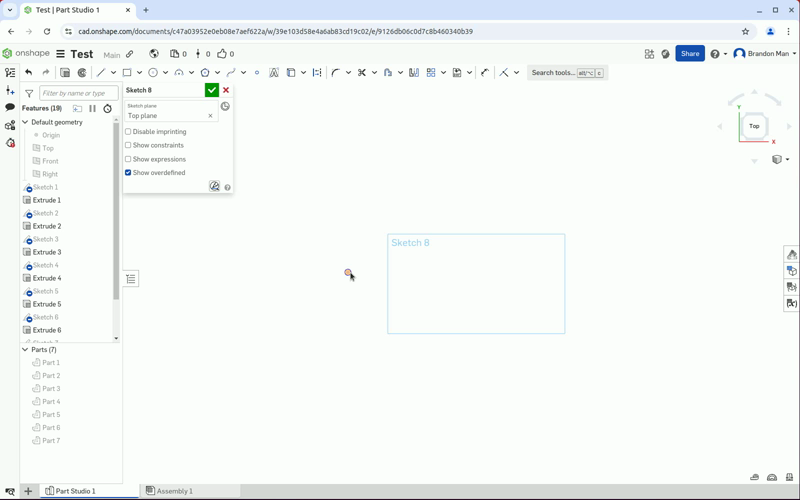
scroll(6)
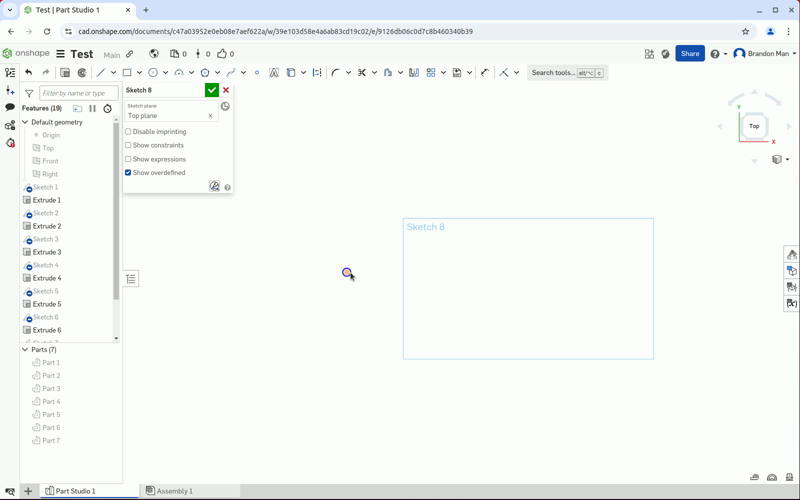
scroll(6)
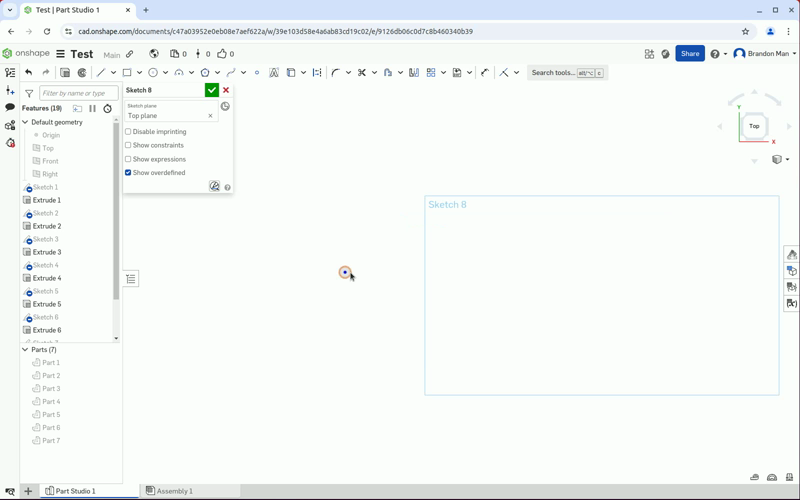
scroll(6)
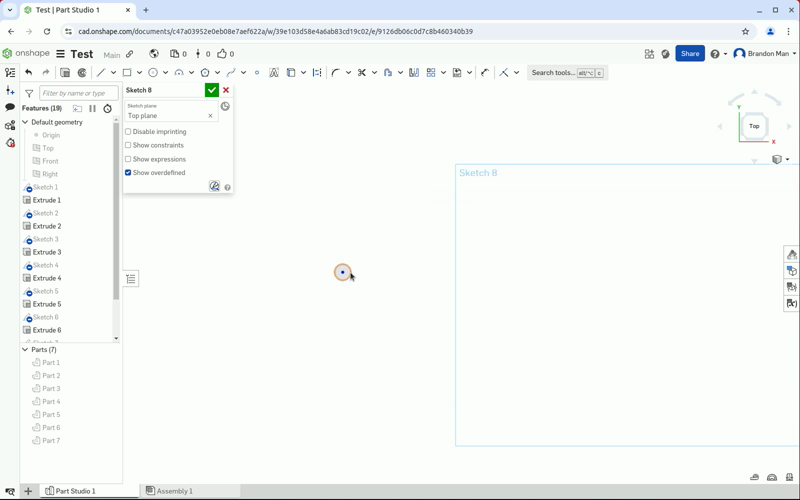
scroll(6)
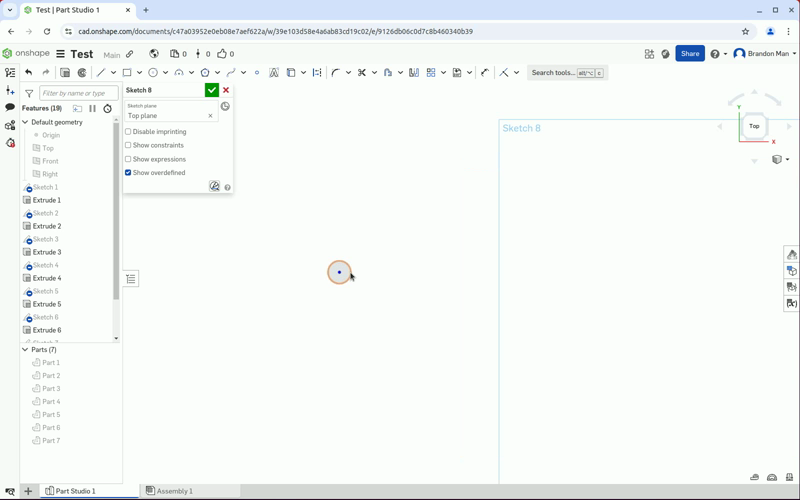
scroll(6)
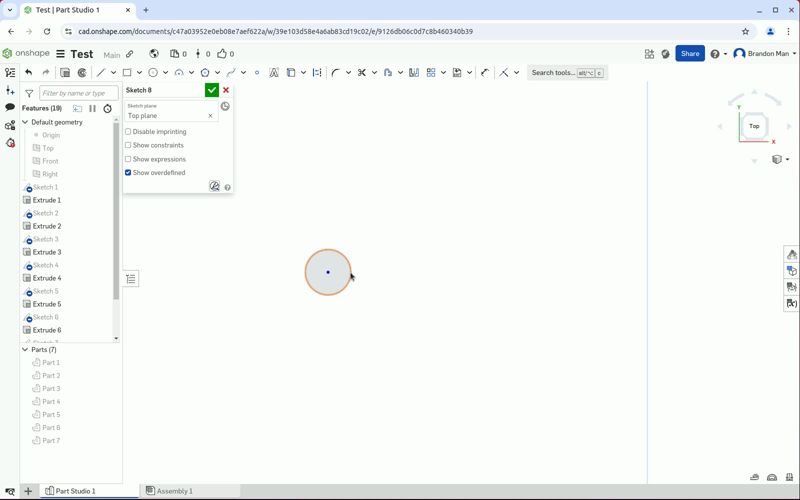
click(350, 272)
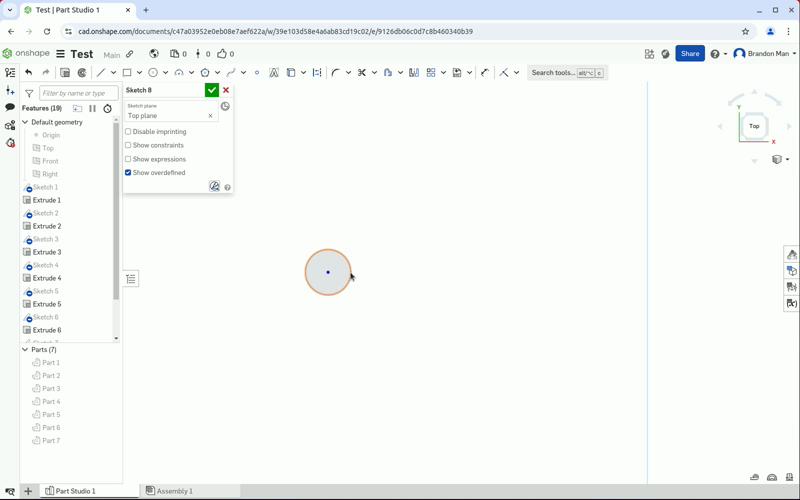
scroll(-6)
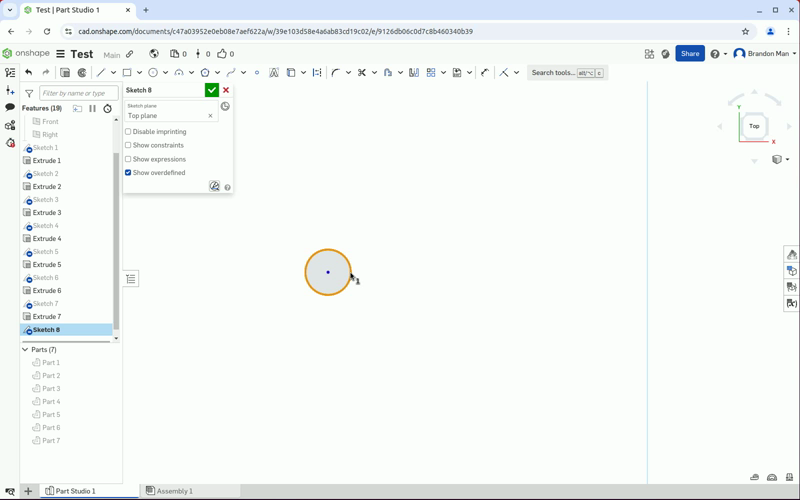
scroll(-6)
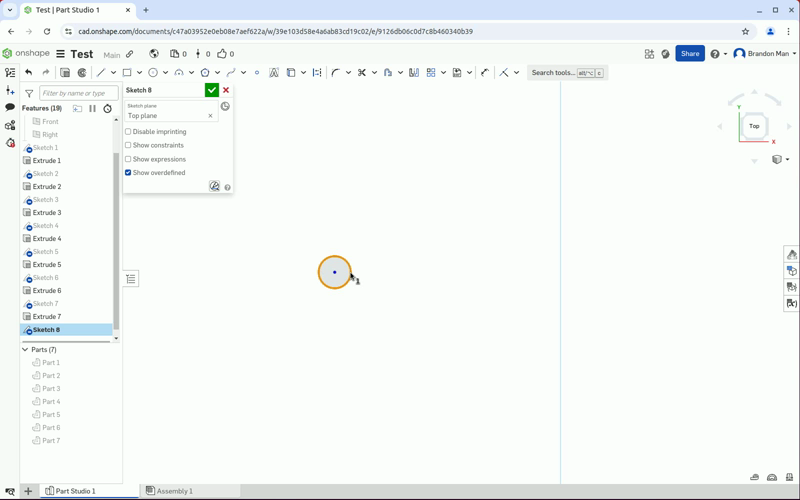
scroll(-6)
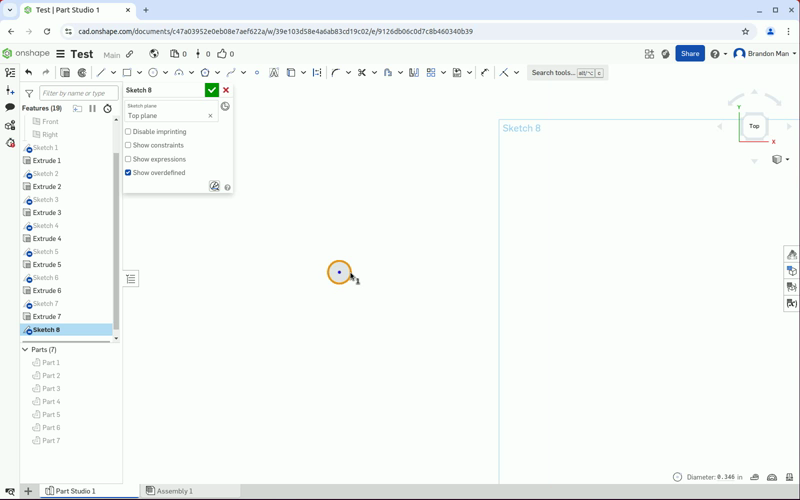
scroll(-6)
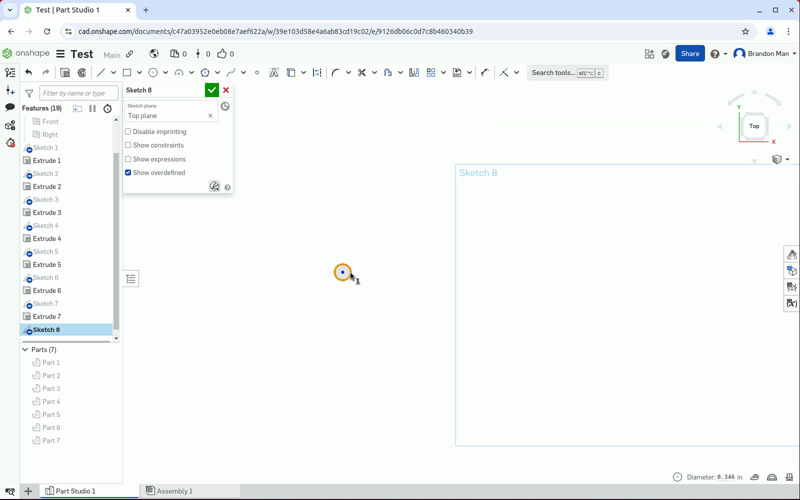
scroll(-6)
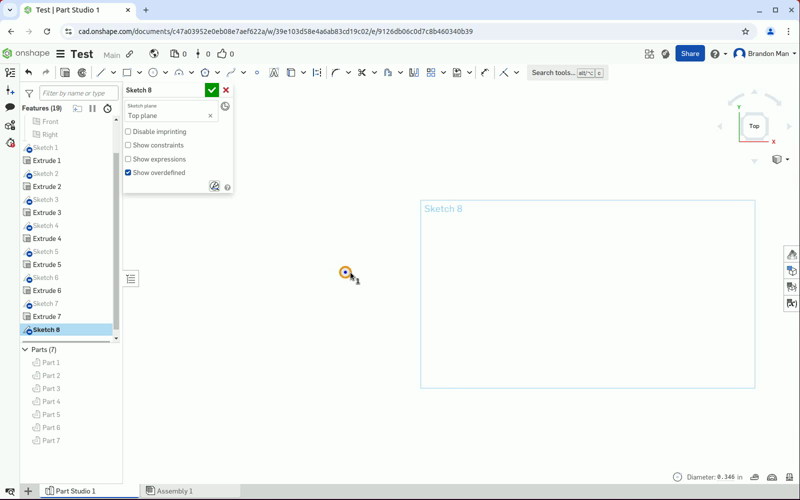
scroll(-6)
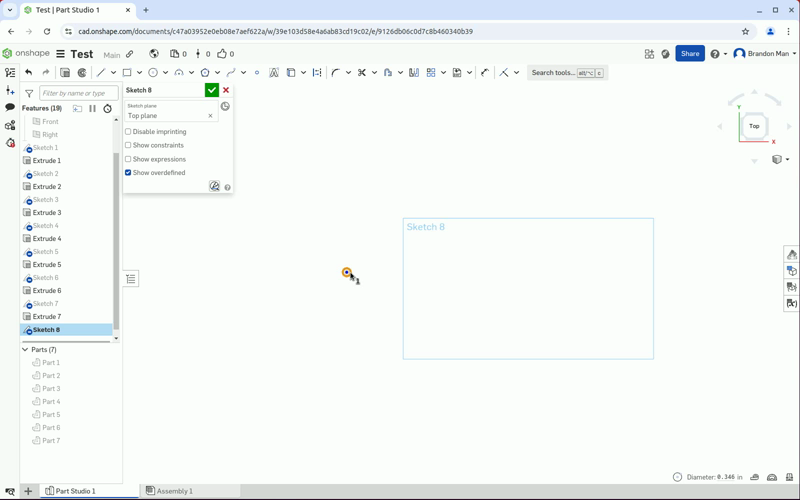
scroll(-6)
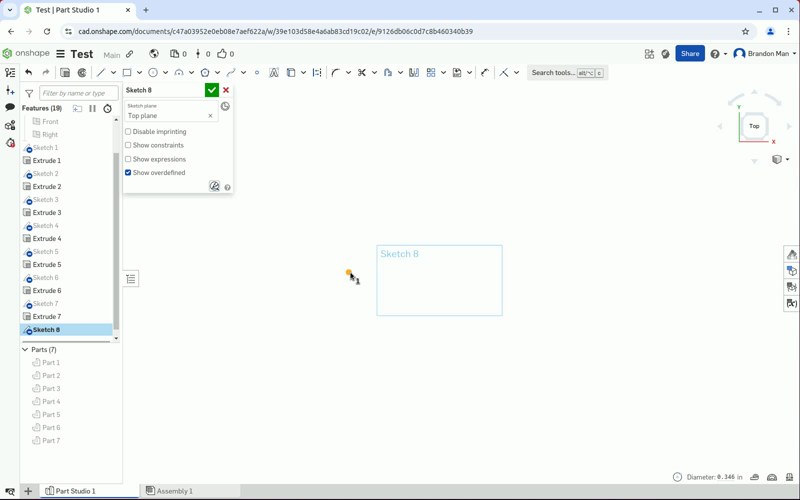
mouse_move(73, 352)
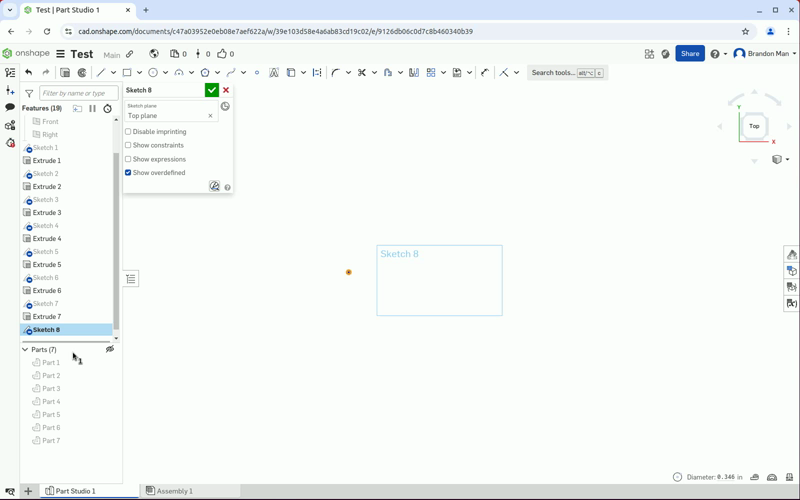
key(shift+y)
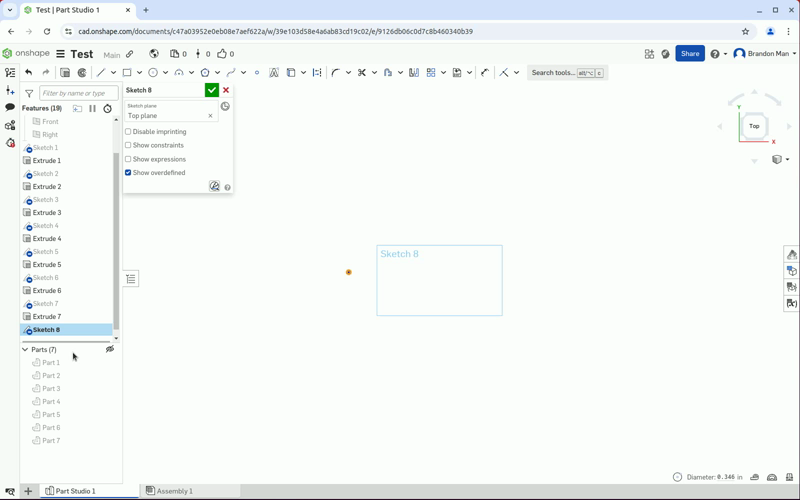
key(shift+e)
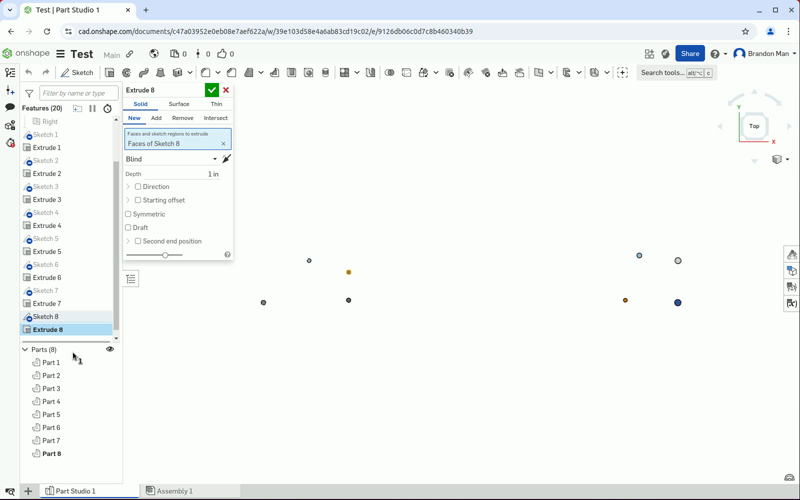
mouse_move(143, 106)
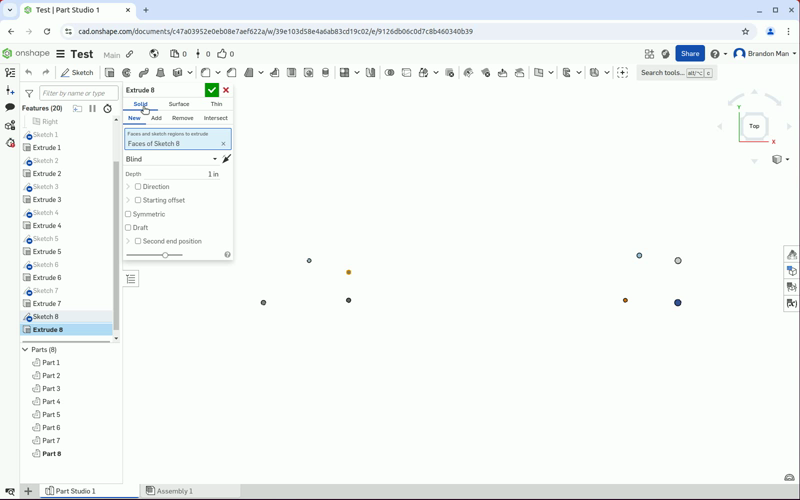
click(143, 106)
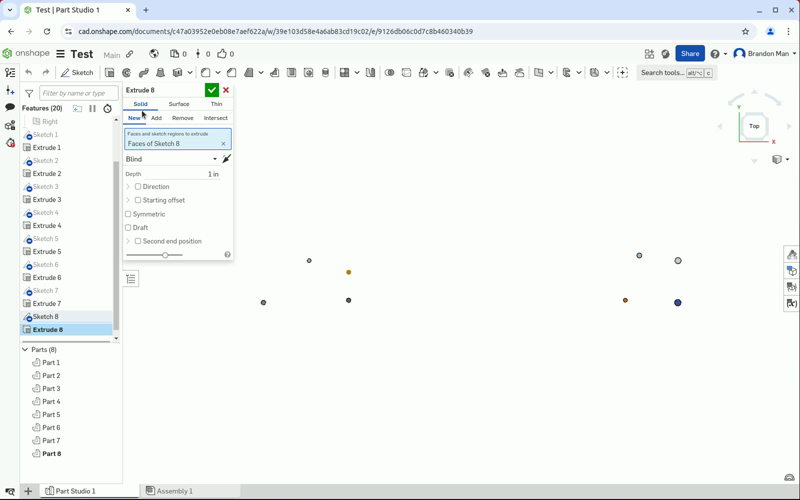
mouse_move(137, 120)
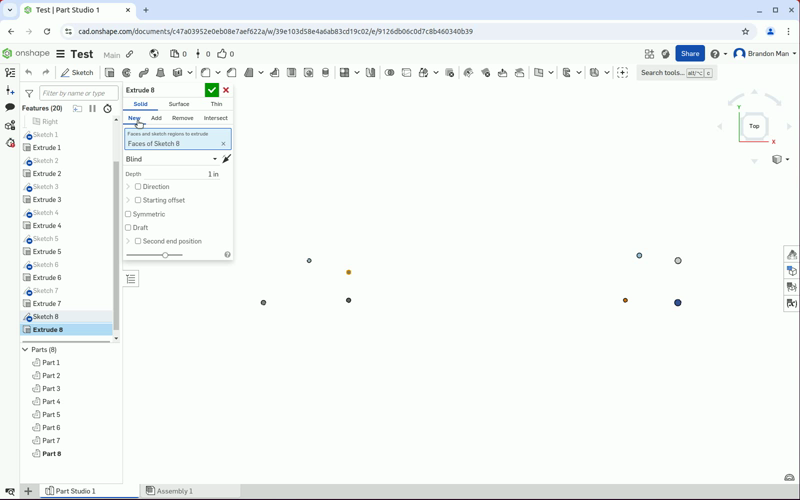
click(137, 120)
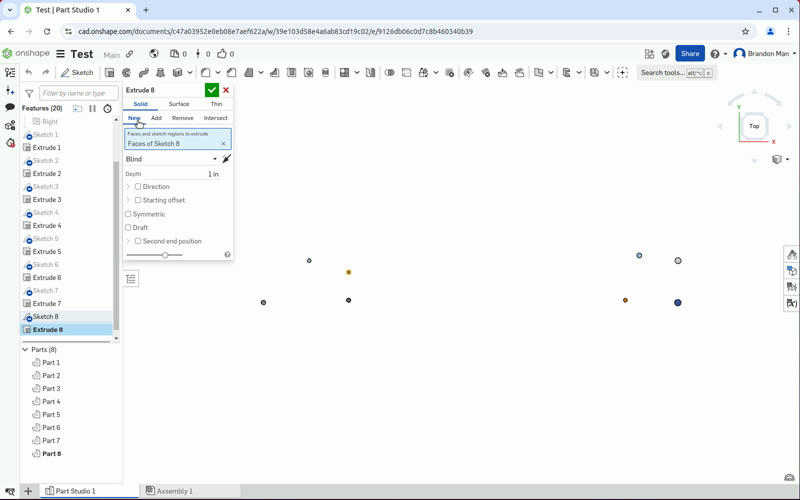
key(tab, 4)
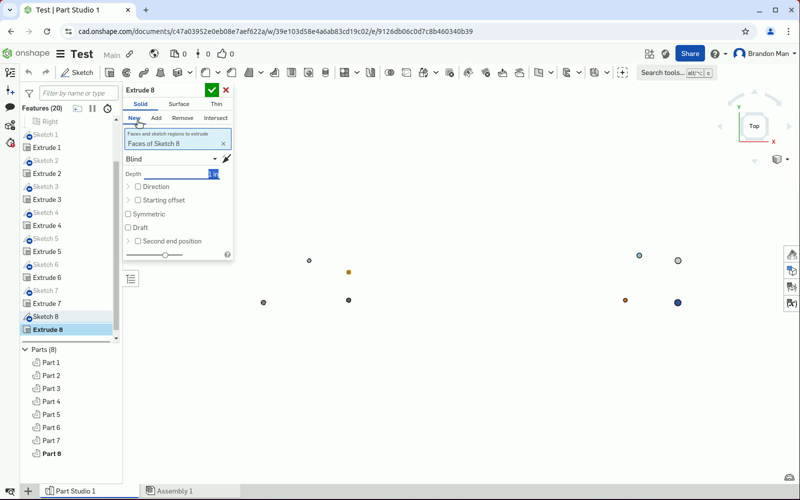
text(2.648)
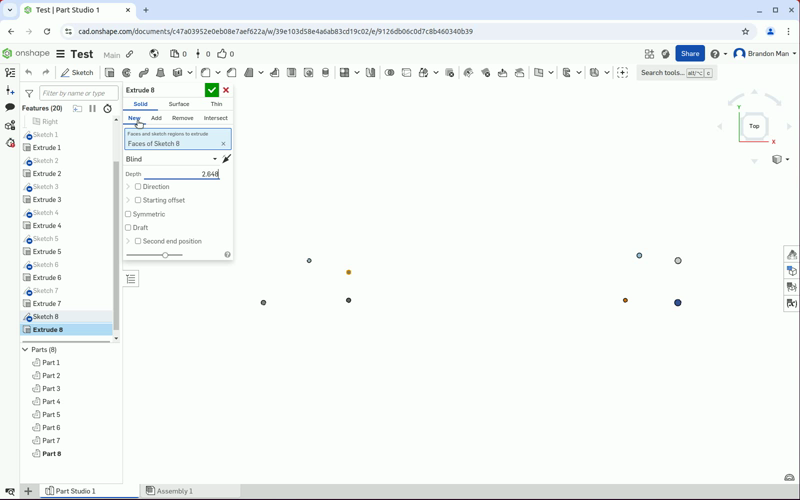
key(enter)
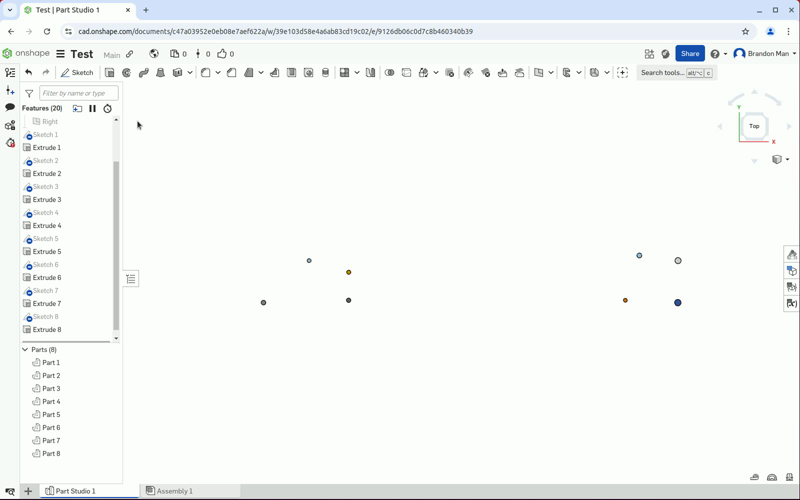
key(shift+h)
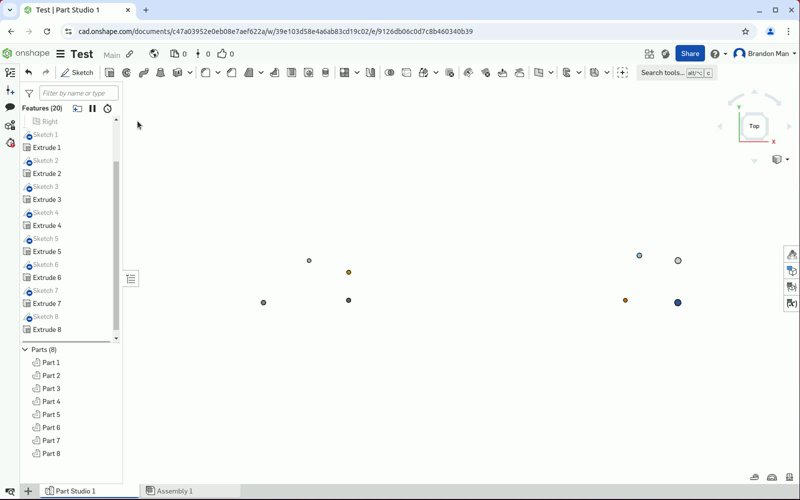
key(shift+h)
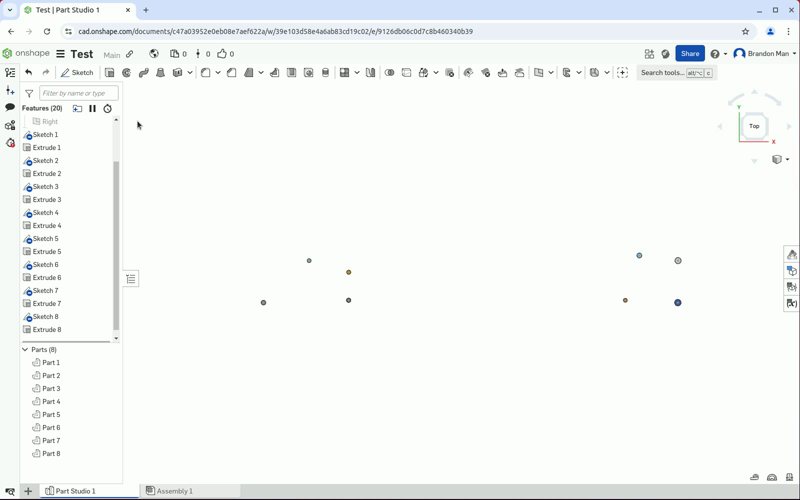
key(shift+7)
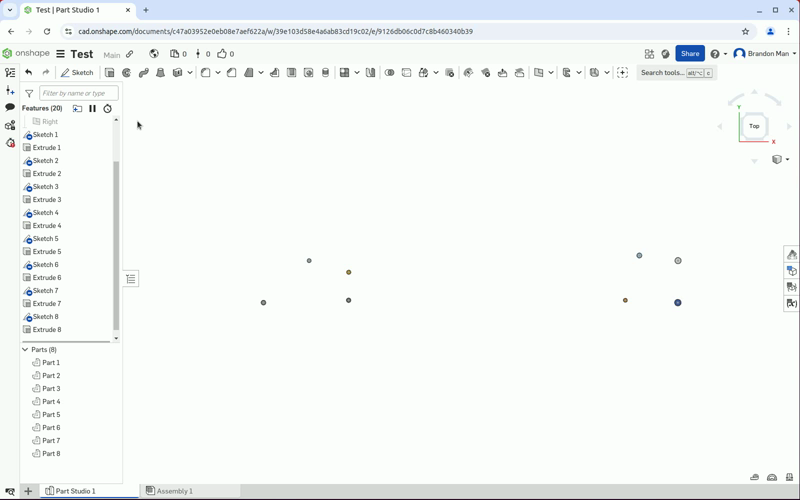
key(up, 3)
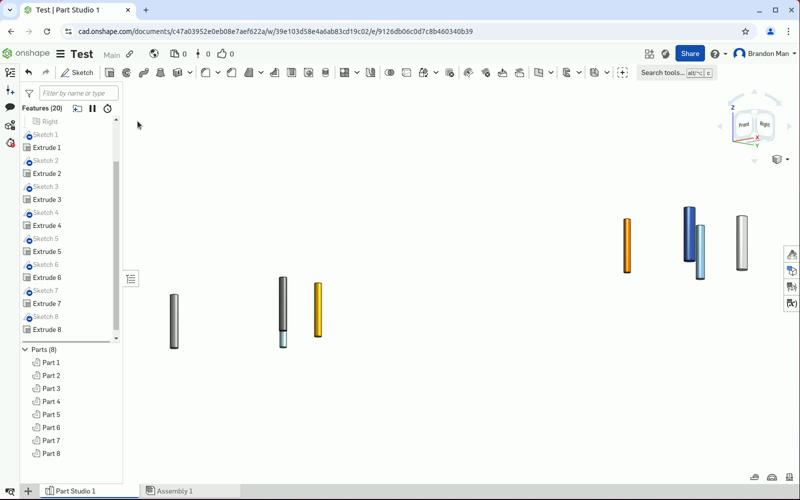
key(left, 3)
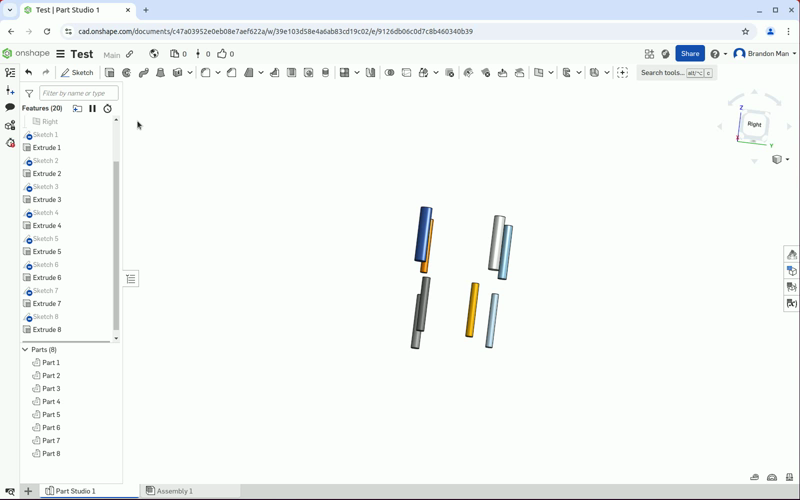
key(right, 3)
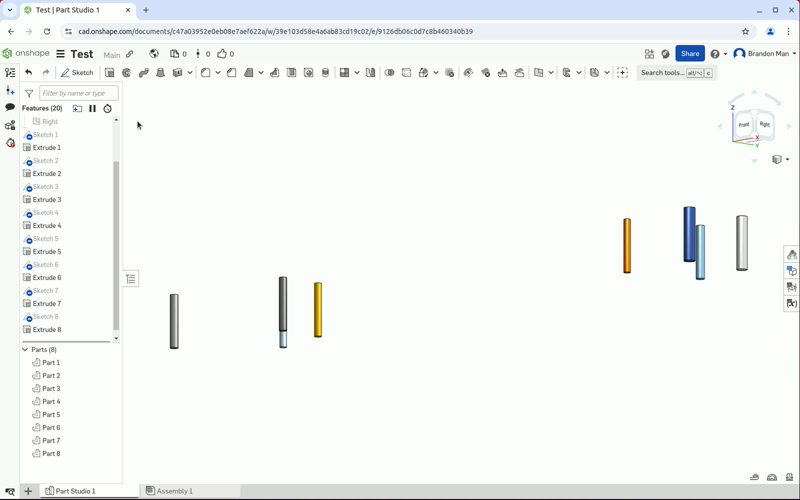
key(down, 3)
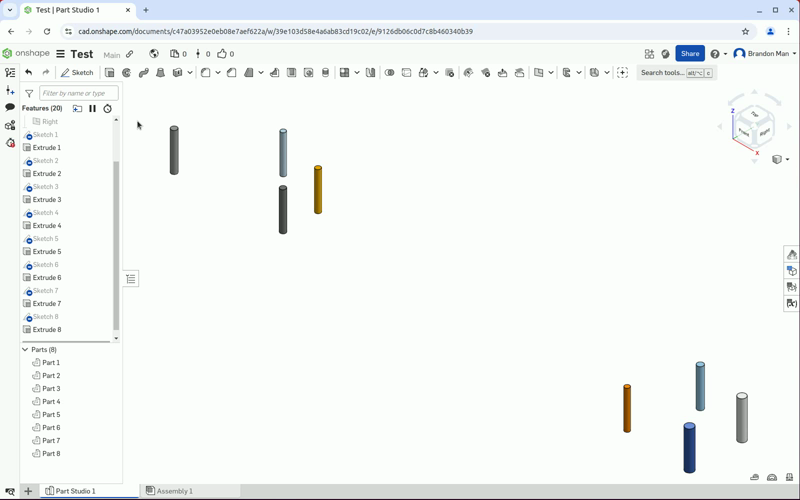
mouse_move(69, 137)
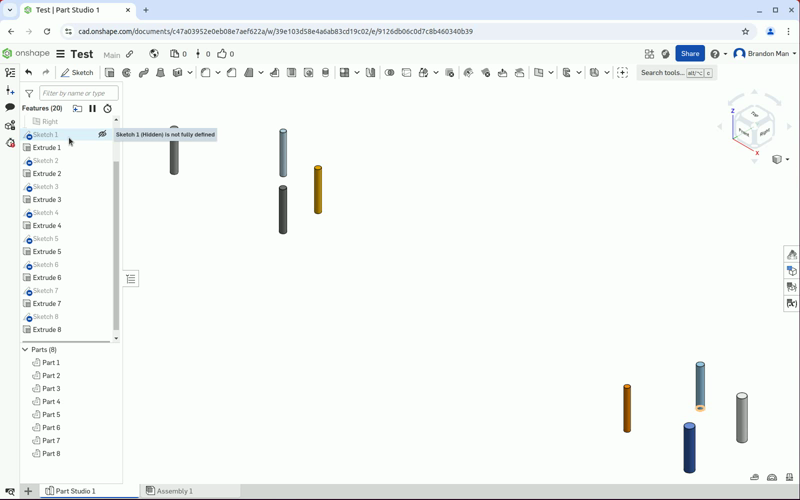
click(69, 137)